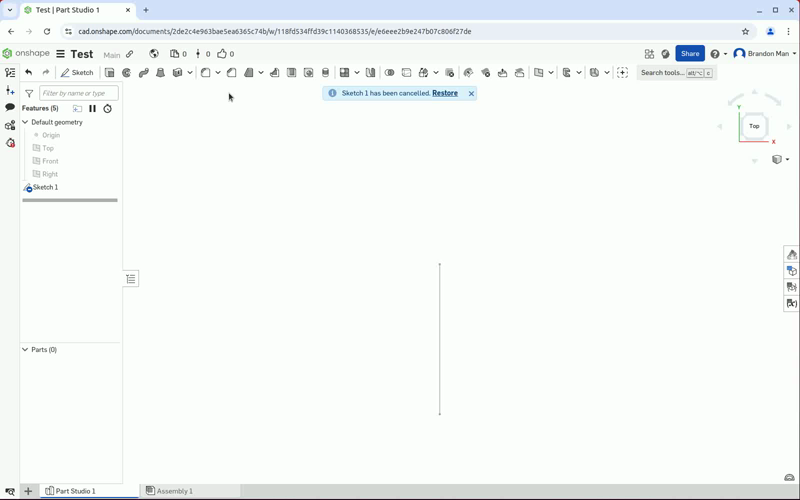
key(shift+h)
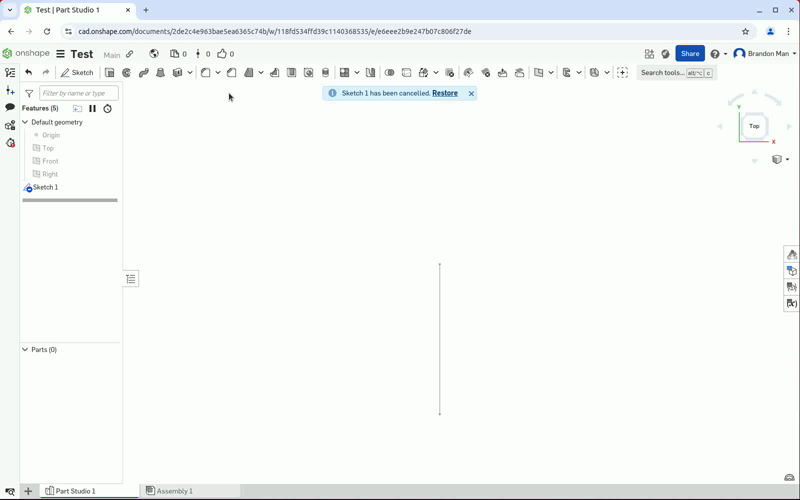
key(shift+s)
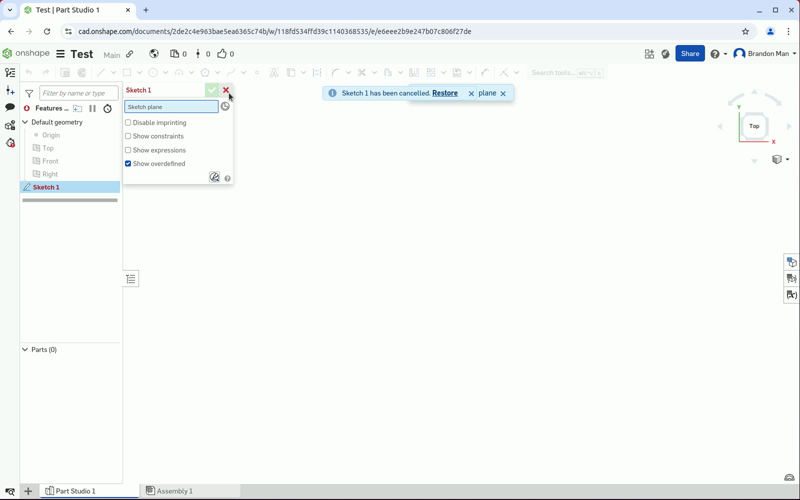
mouse_move(73, 150)
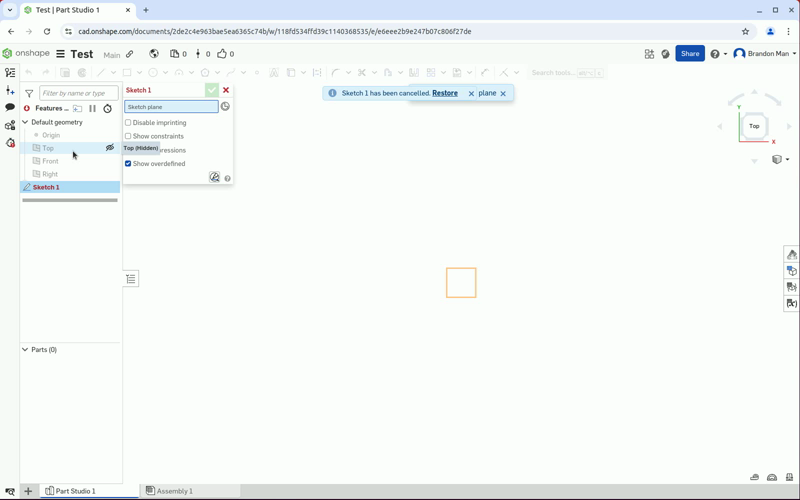
click(73, 150)
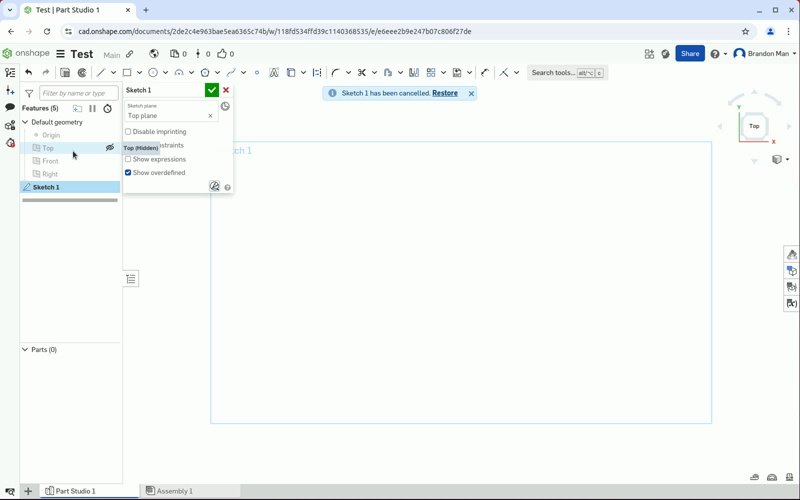
mouse_move(73, 352)
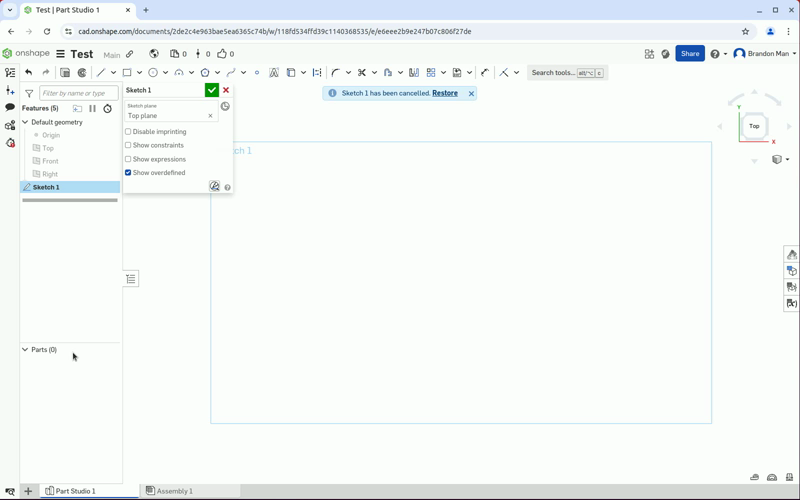
key(y)
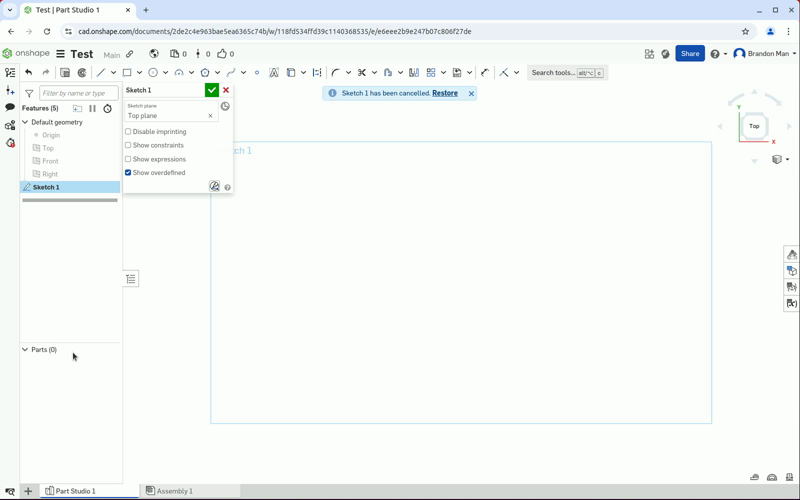
key(l)
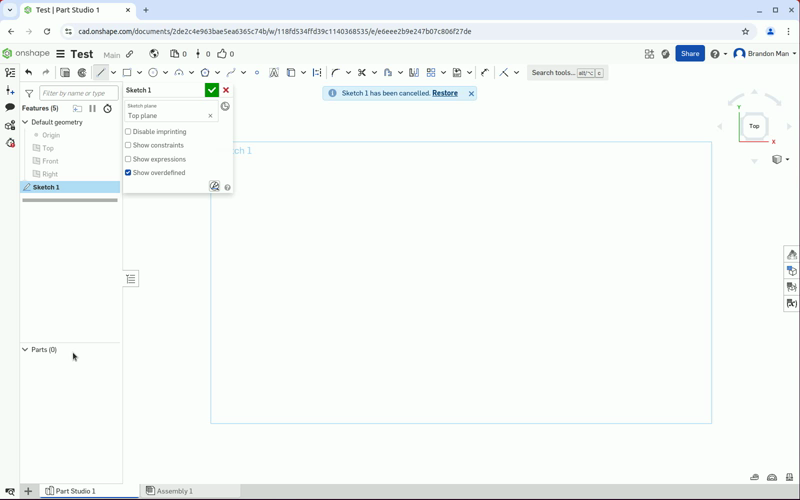
key_down(shift)
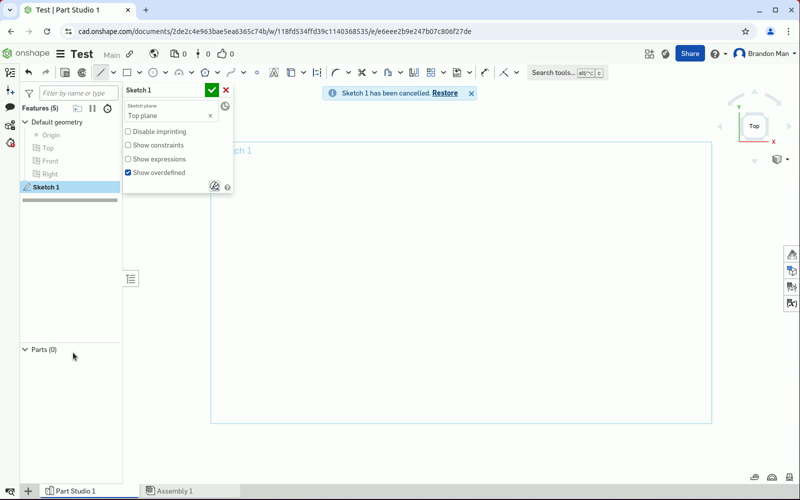
mouse_move(460, 300)
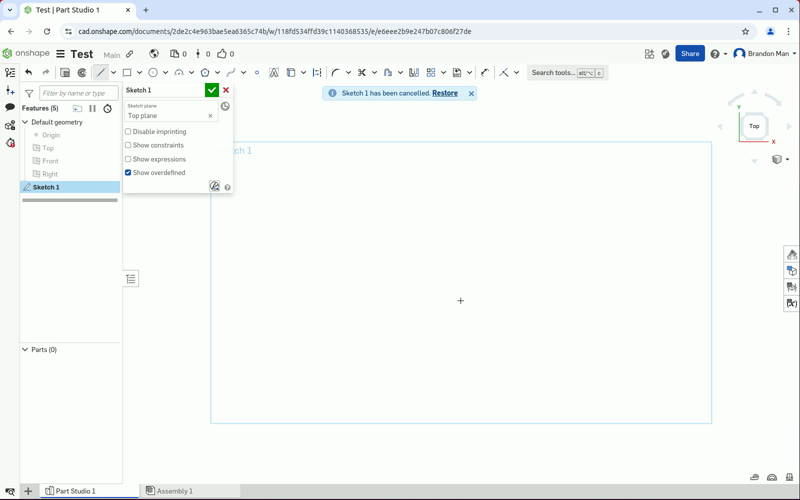
click(460, 300)
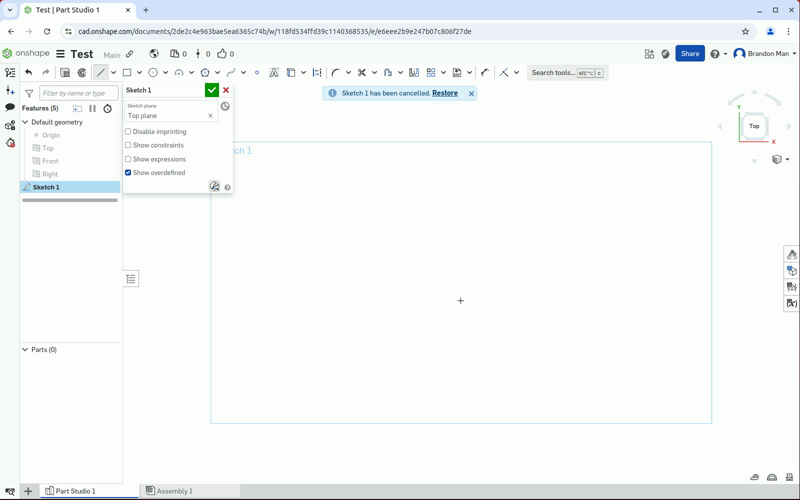
key_up(shift)
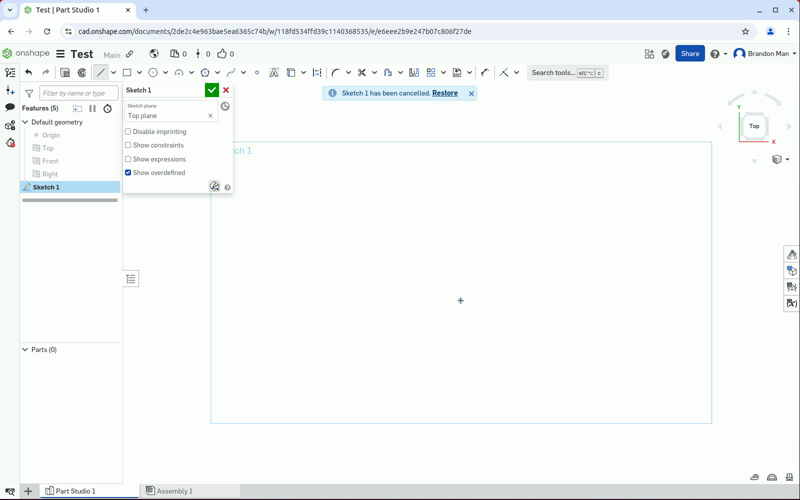
key_down(shift)
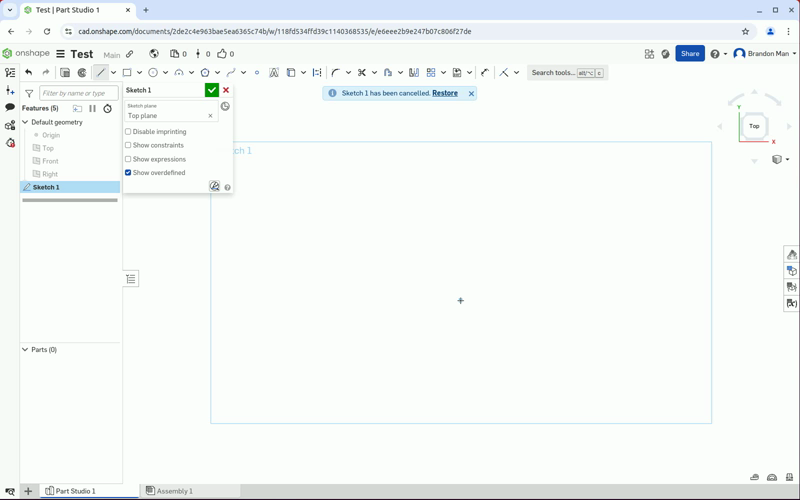
mouse_move(490, 300)
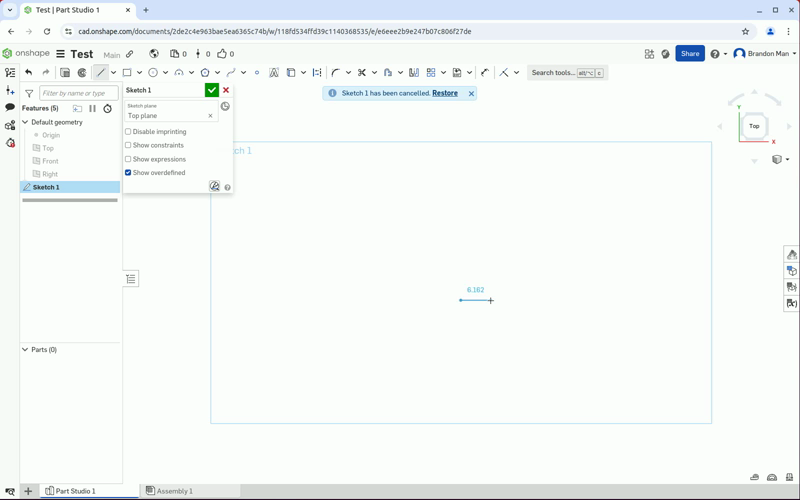
mouse_move(464, 300)
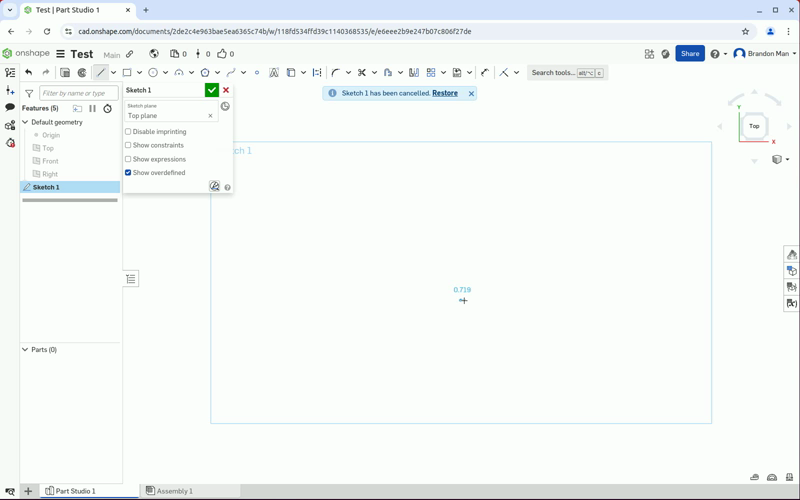
scroll(6)
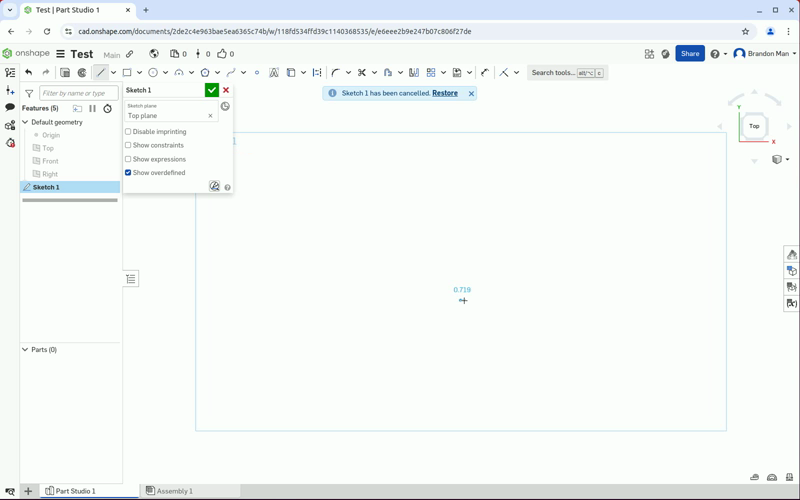
scroll(6)
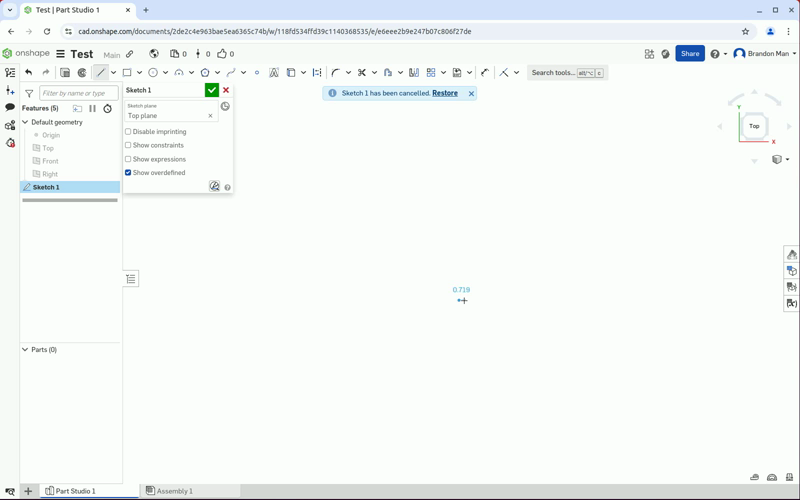
scroll(6)
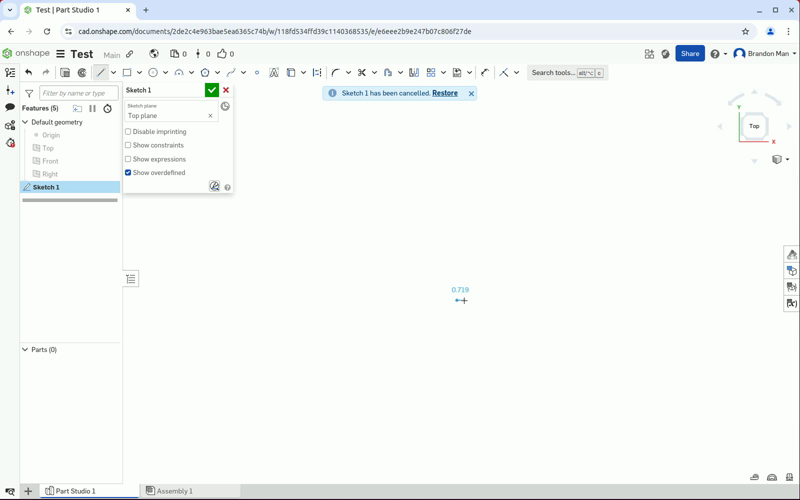
scroll(6)
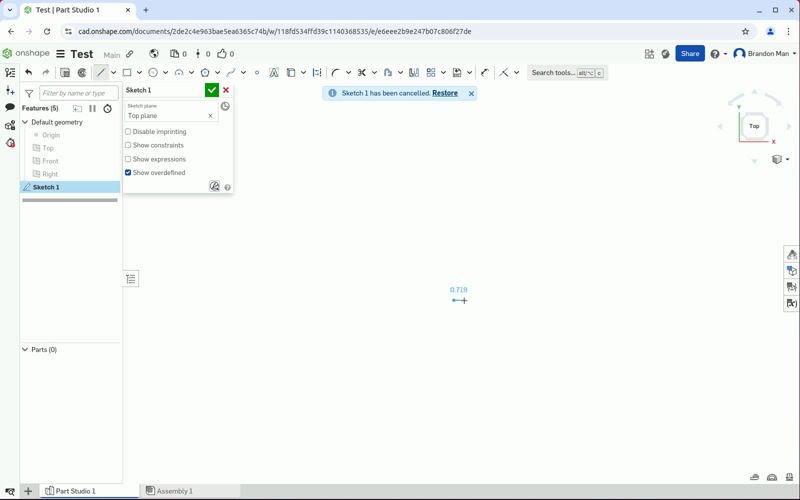
scroll(6)
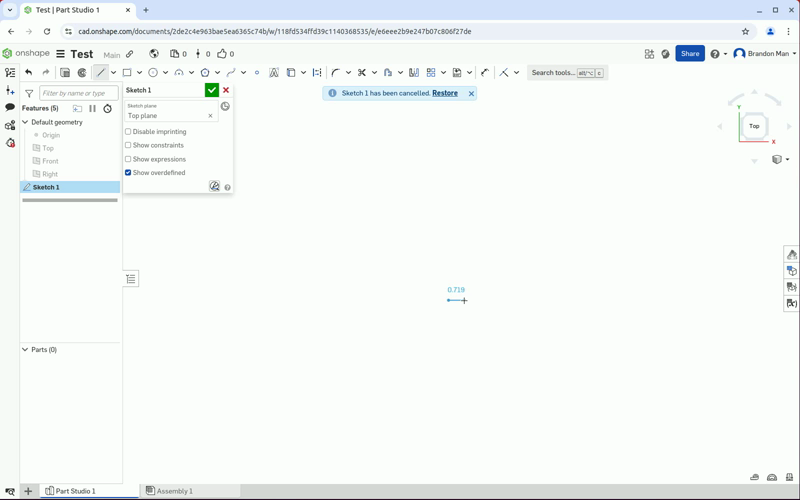
scroll(6)
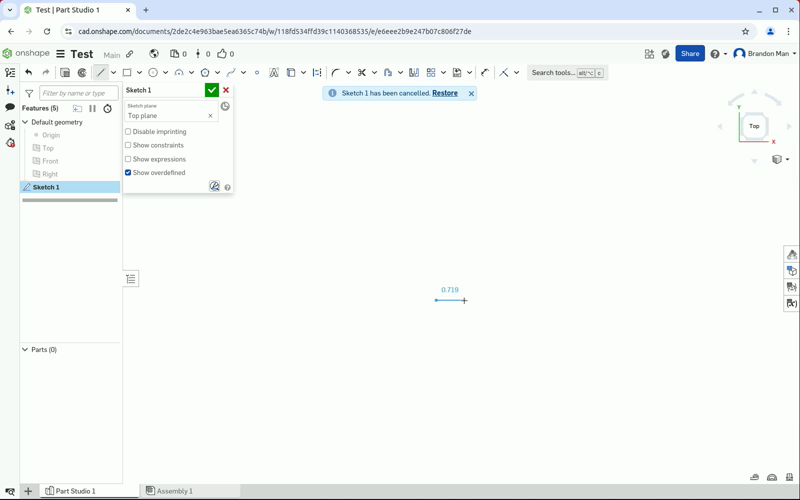
scroll(6)
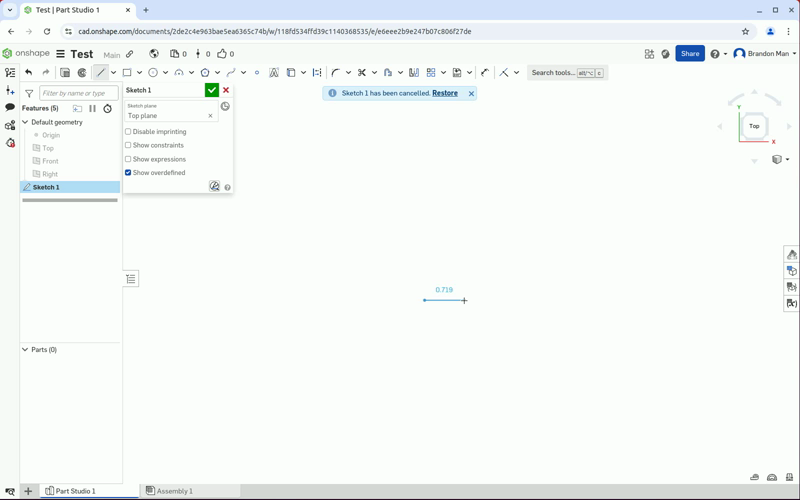
click(464, 300)
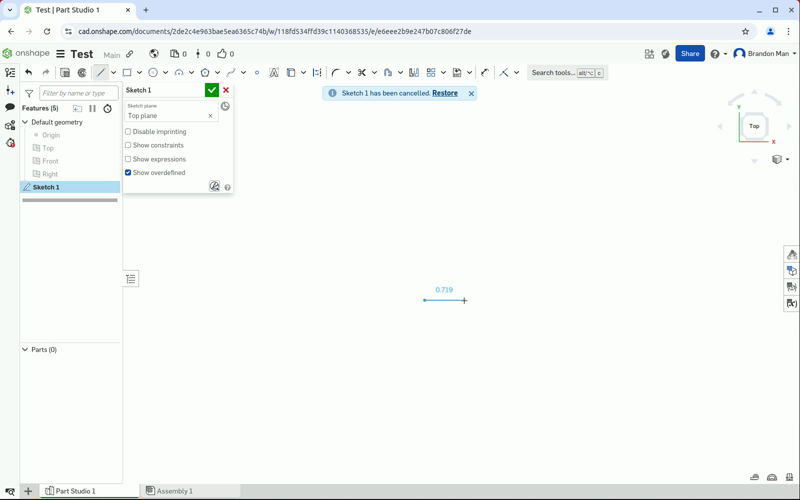
scroll(-6)
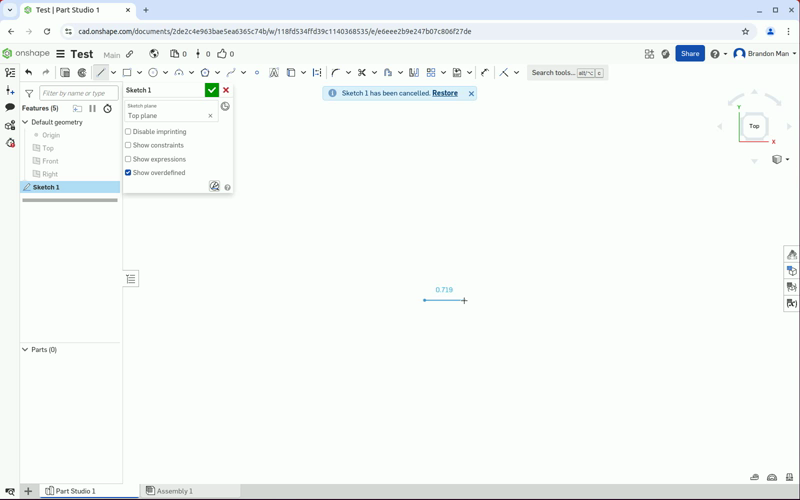
scroll(-6)
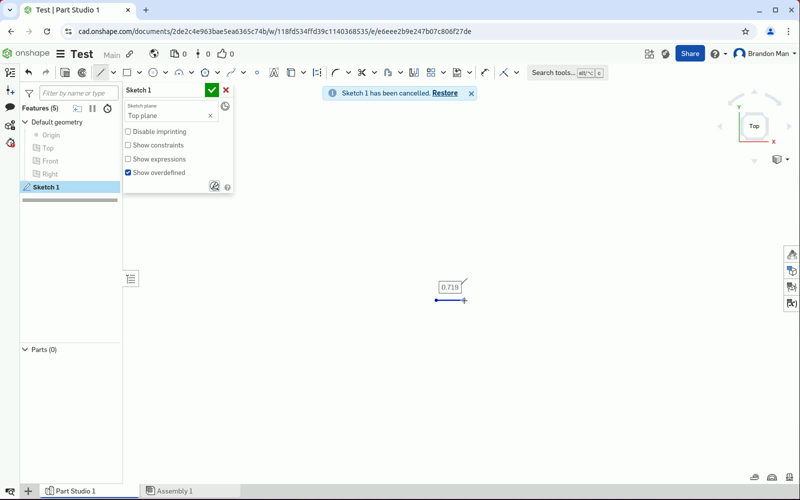
scroll(-6)
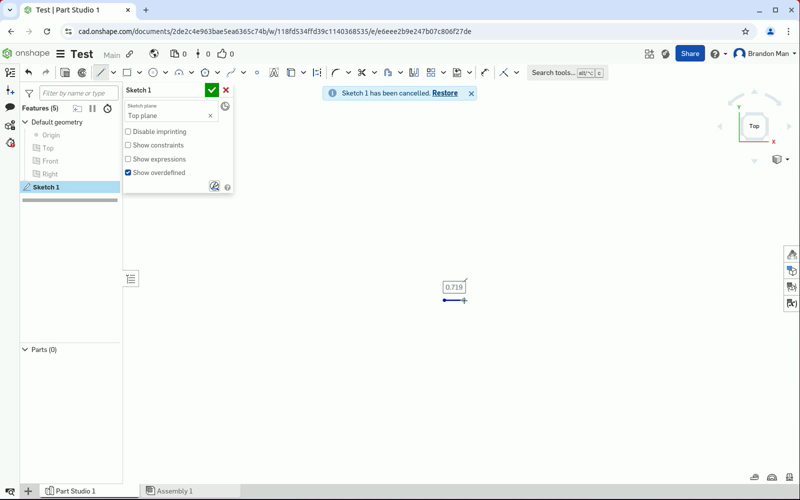
scroll(-6)
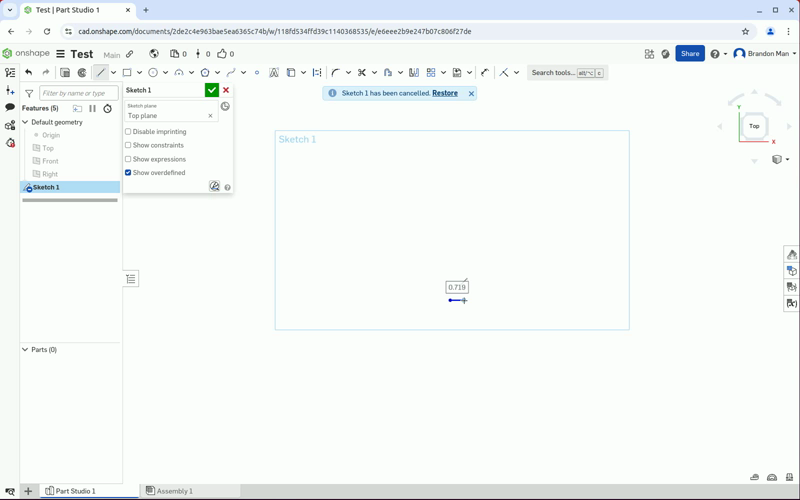
scroll(-6)
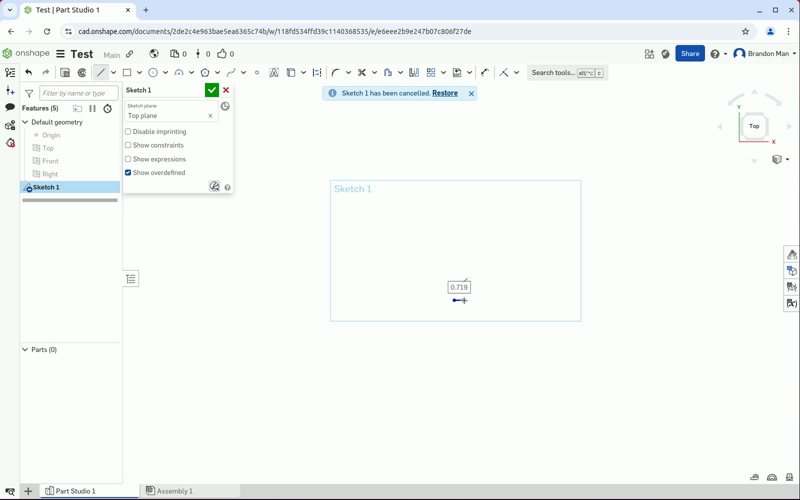
scroll(-6)
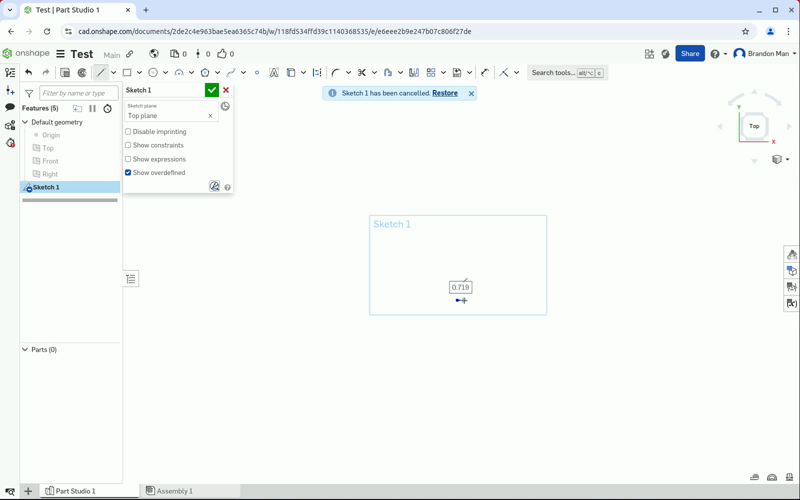
scroll(-6)
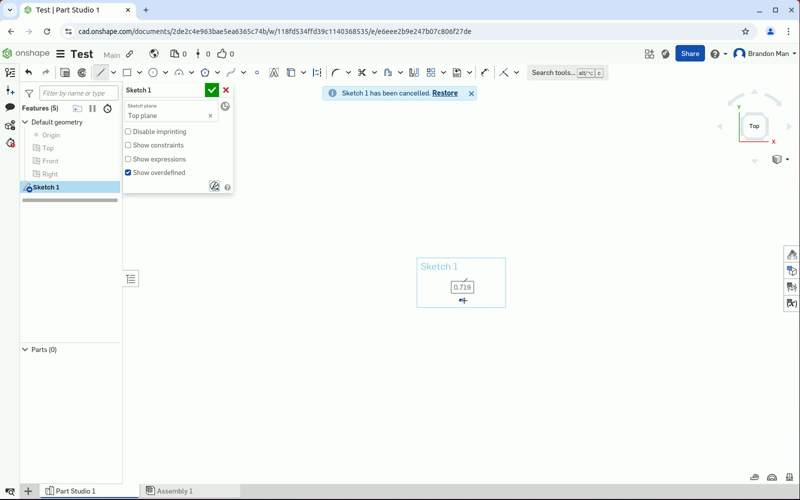
key_up(shift)
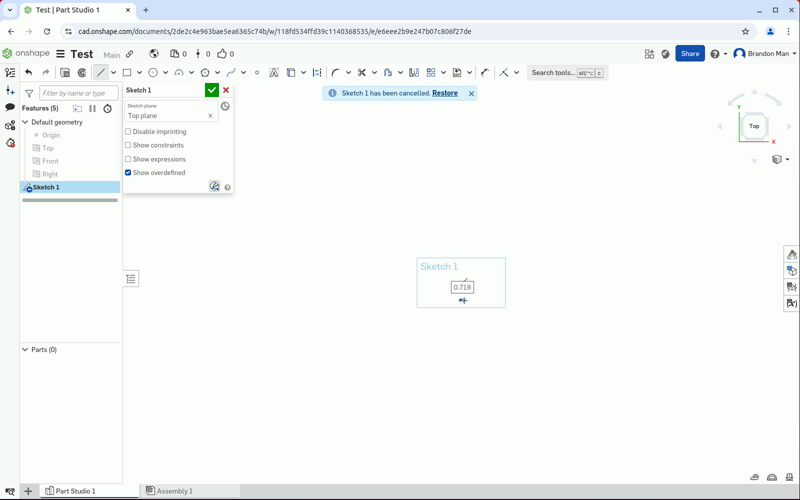
key_down(shift)
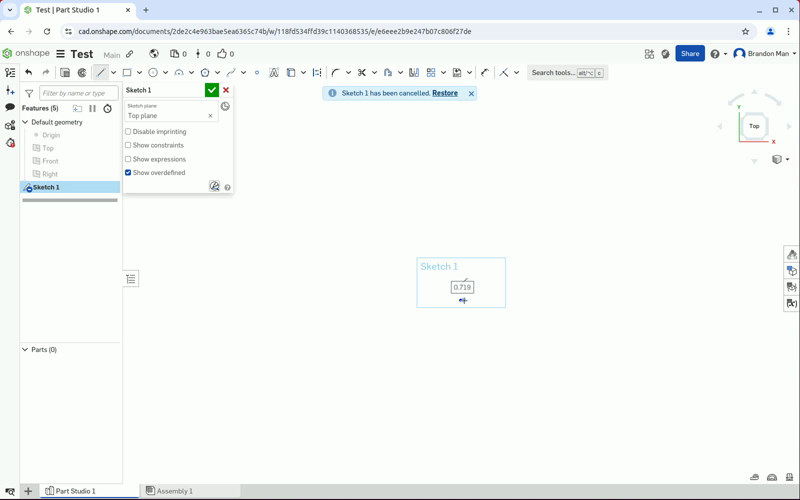
mouse_move(494, 300)
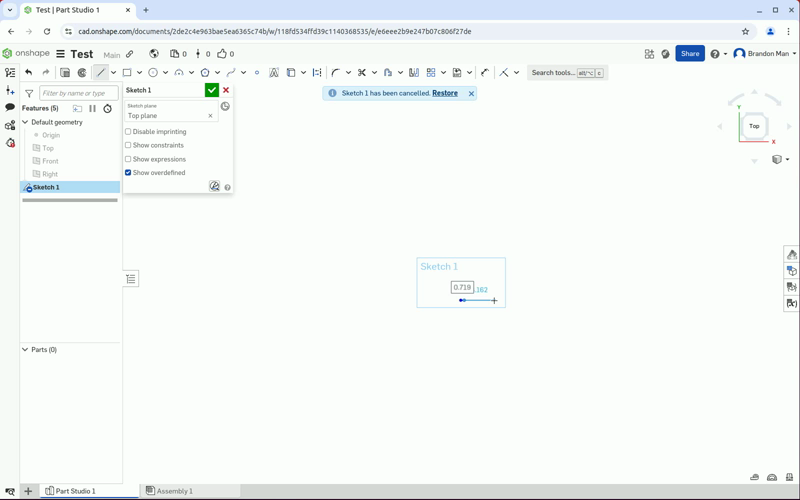
mouse_move(464, 297)
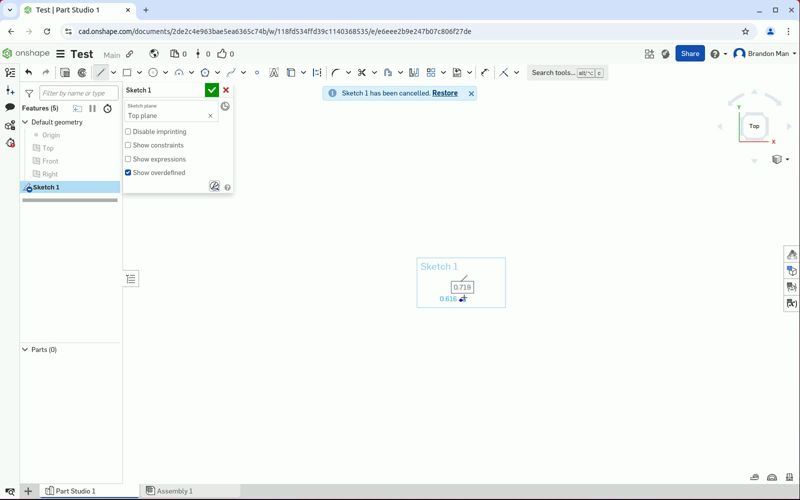
scroll(6)
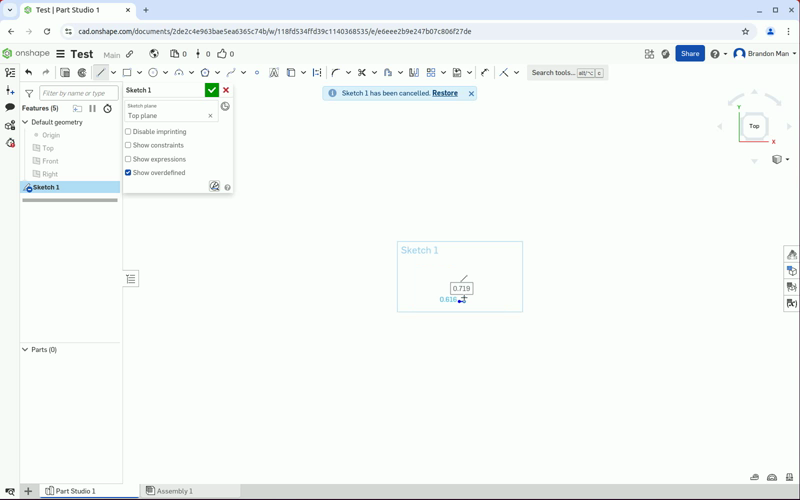
scroll(6)
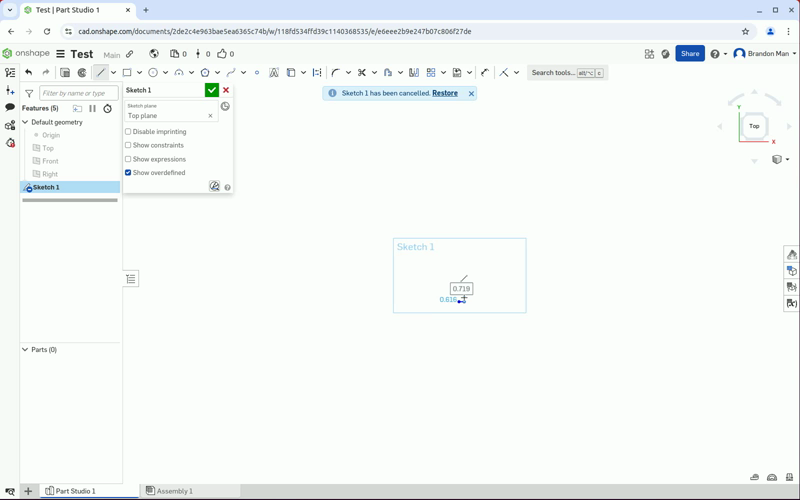
scroll(6)
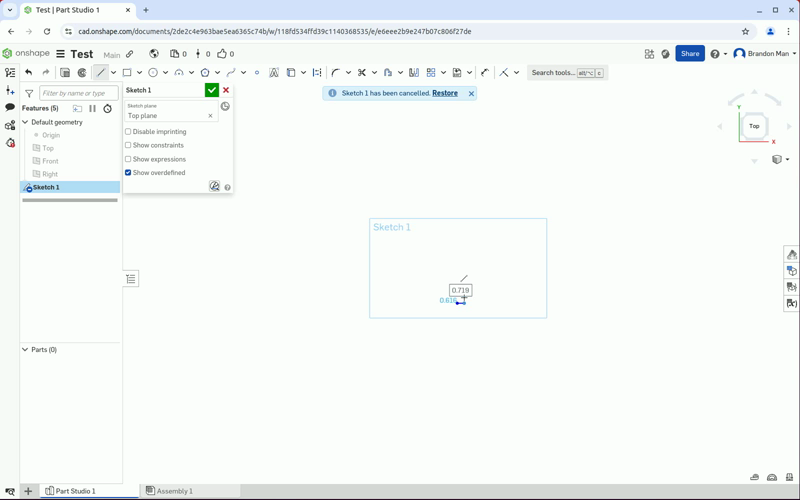
scroll(6)
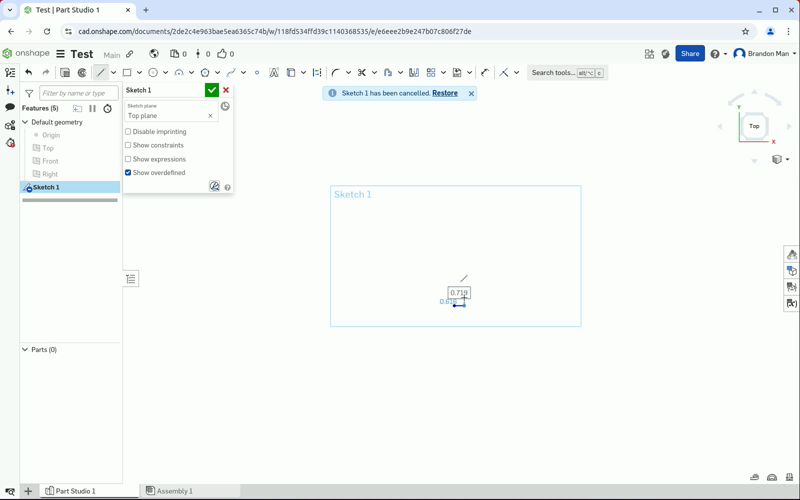
scroll(6)
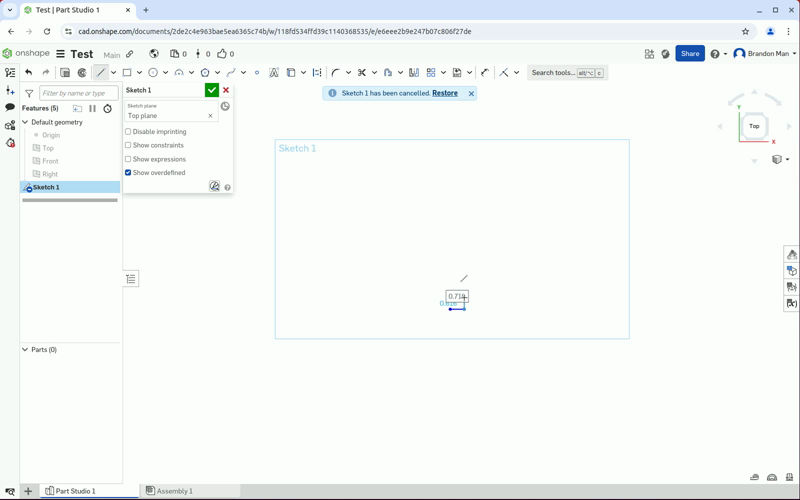
scroll(6)
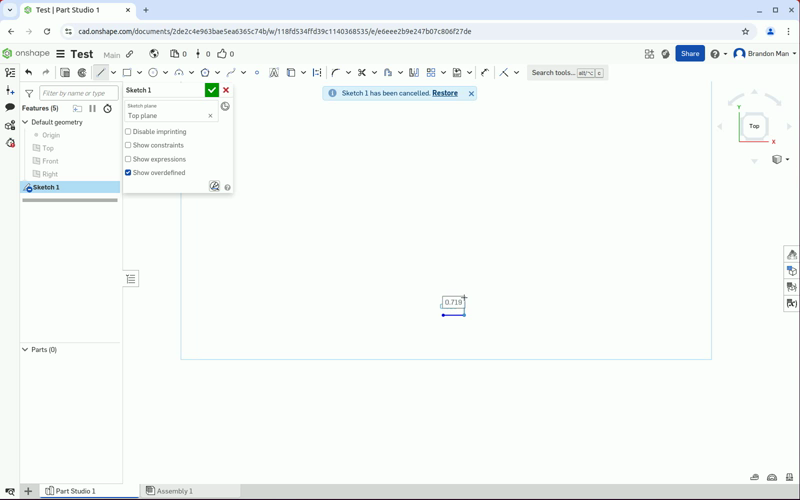
scroll(6)
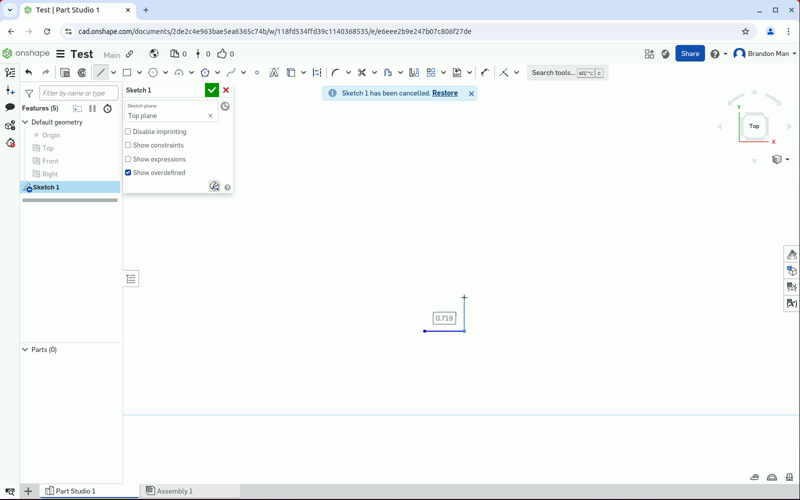
click(464, 297)
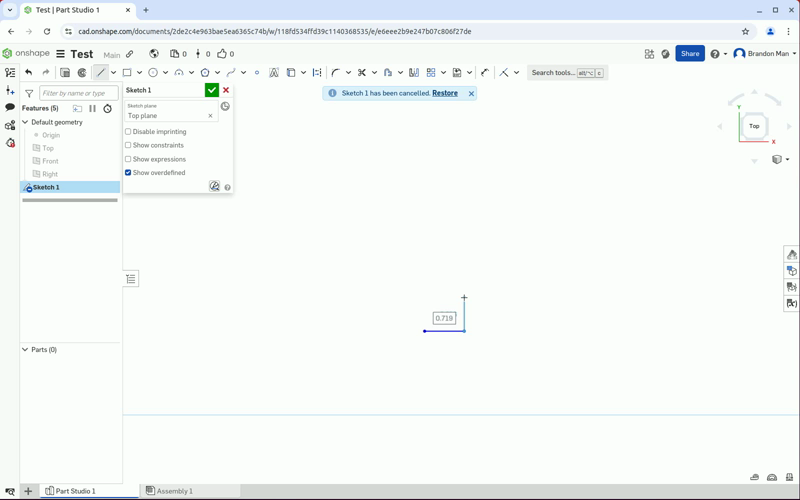
scroll(-6)
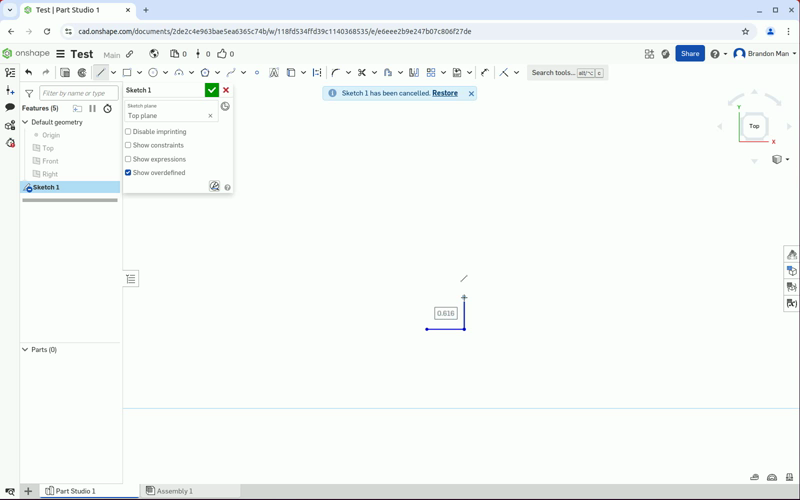
scroll(-6)
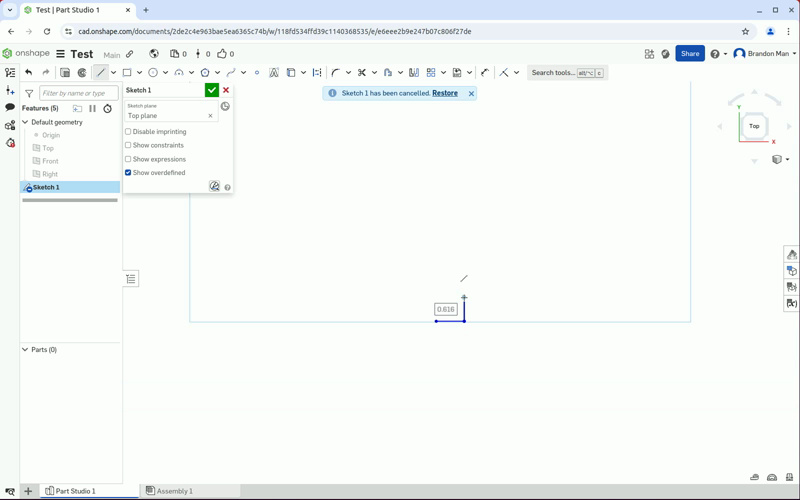
scroll(-6)
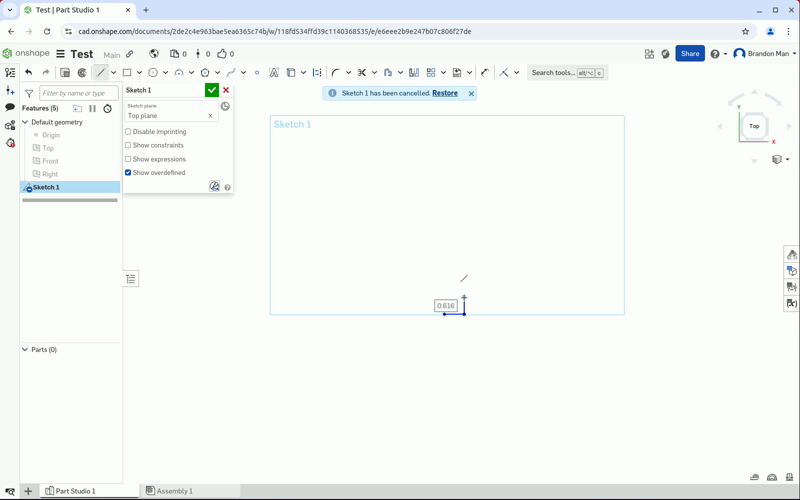
scroll(-6)
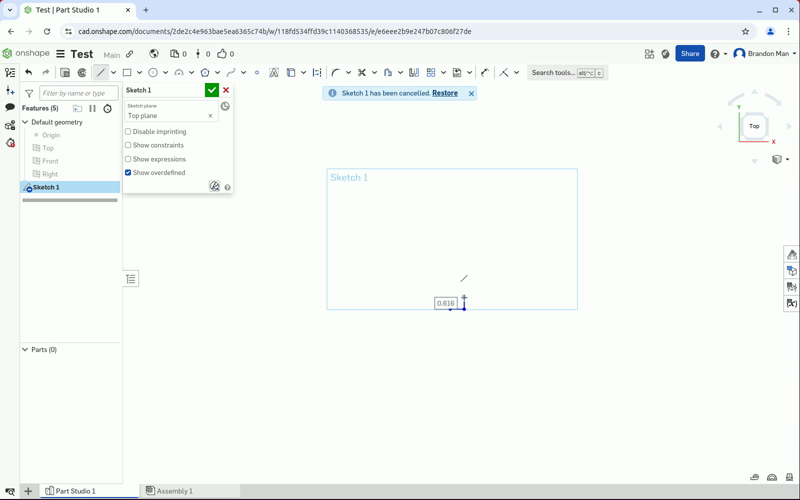
scroll(-6)
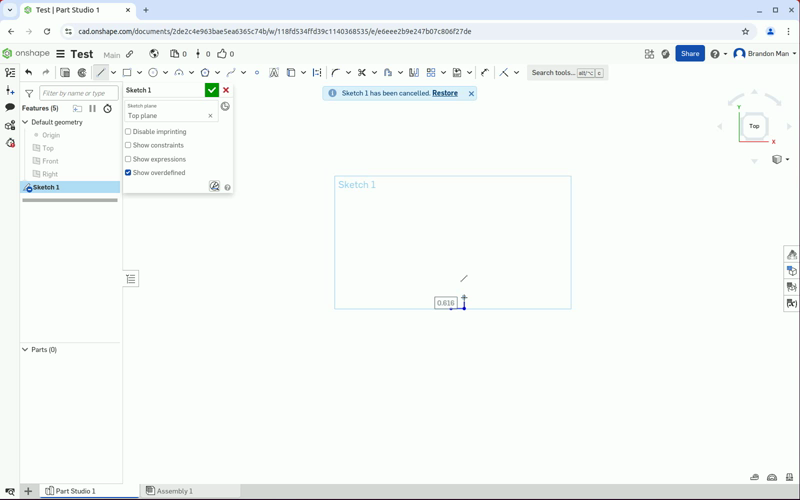
scroll(-6)
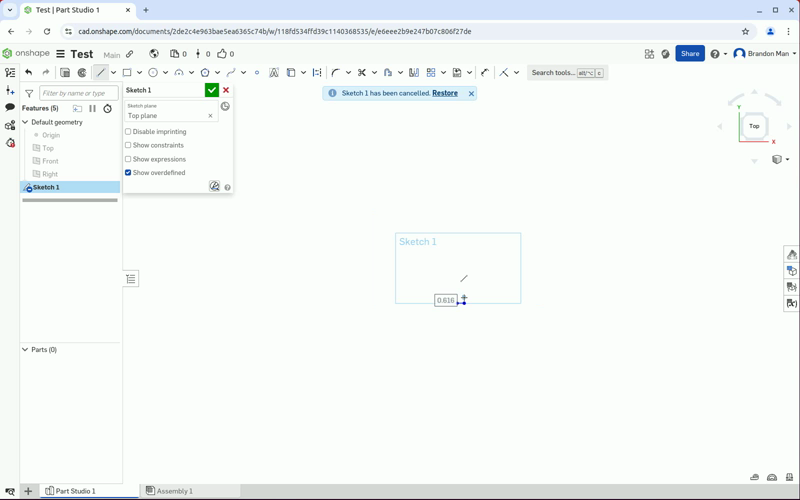
scroll(-6)
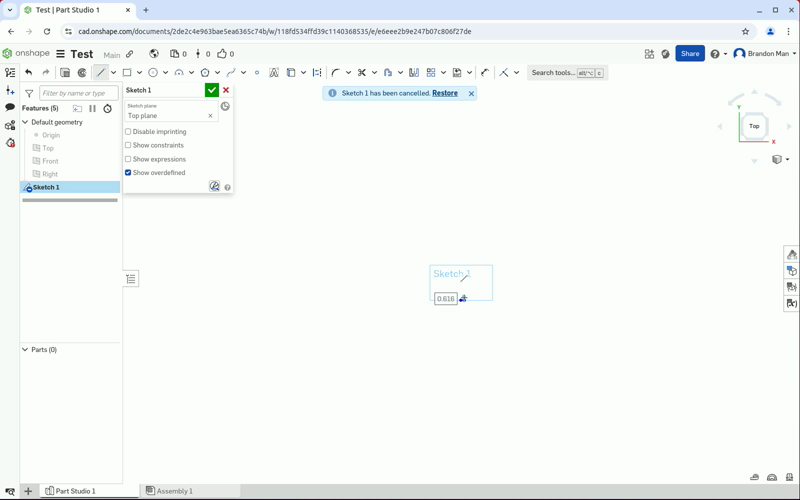
key_up(shift)
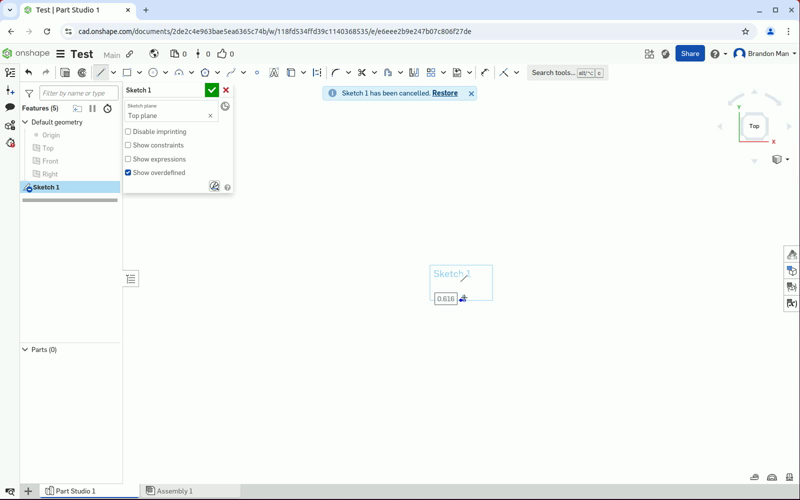
key_down(shift)
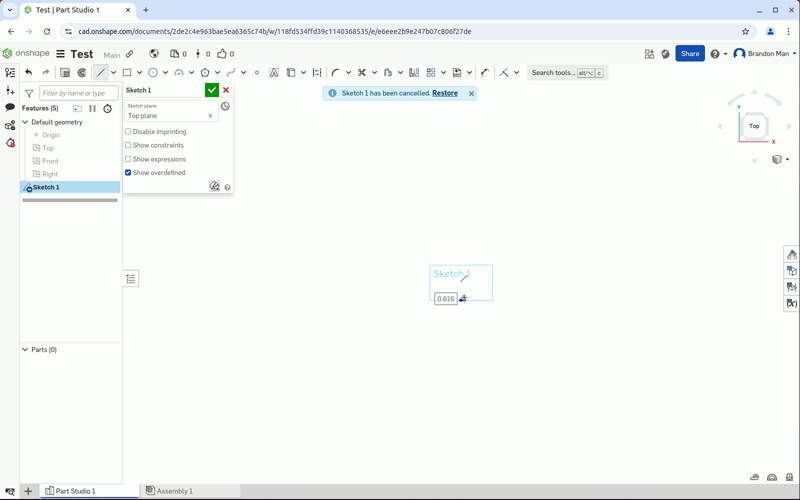
mouse_move(494, 297)
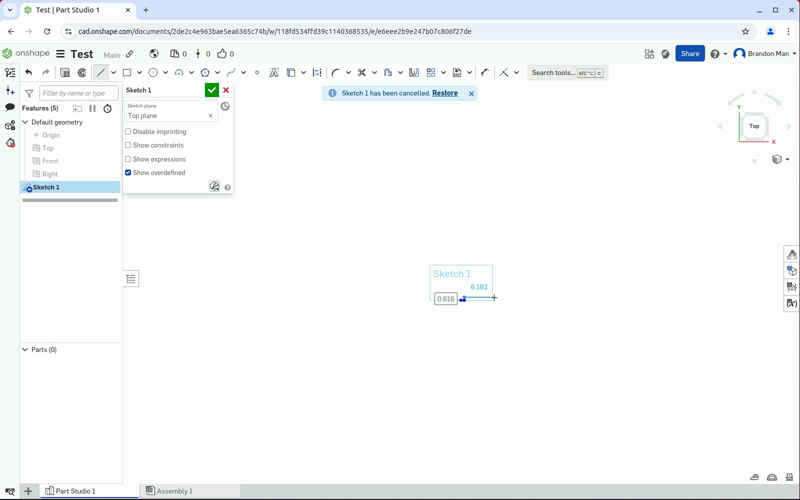
mouse_move(460, 297)
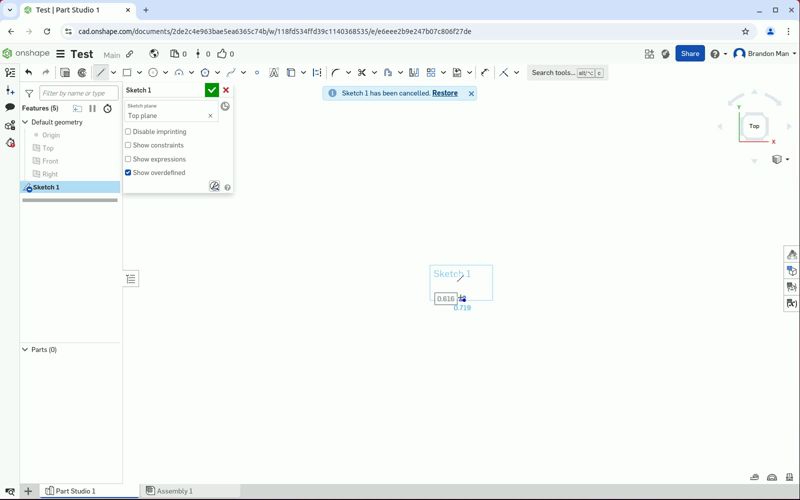
scroll(6)
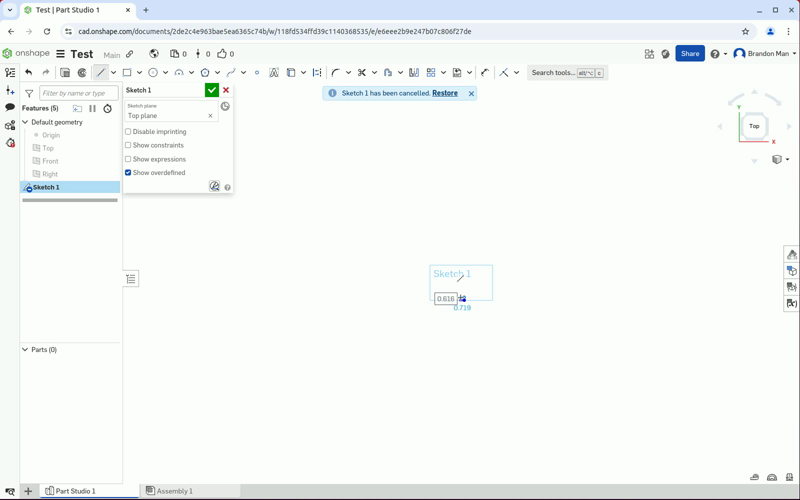
scroll(6)
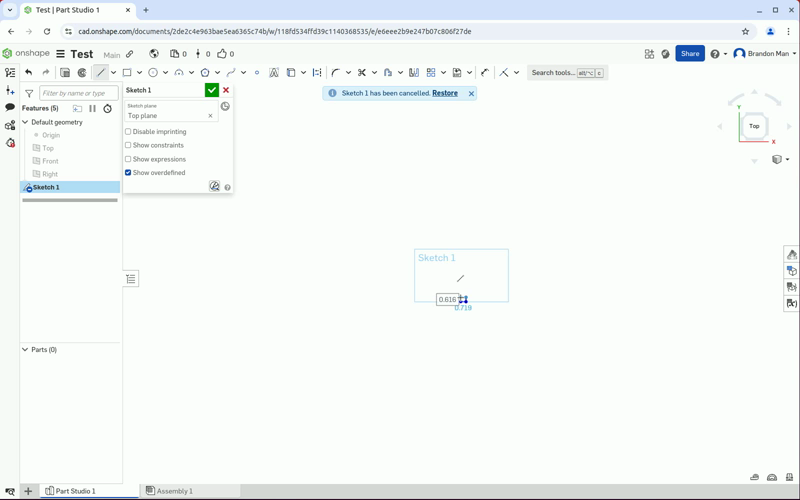
scroll(6)
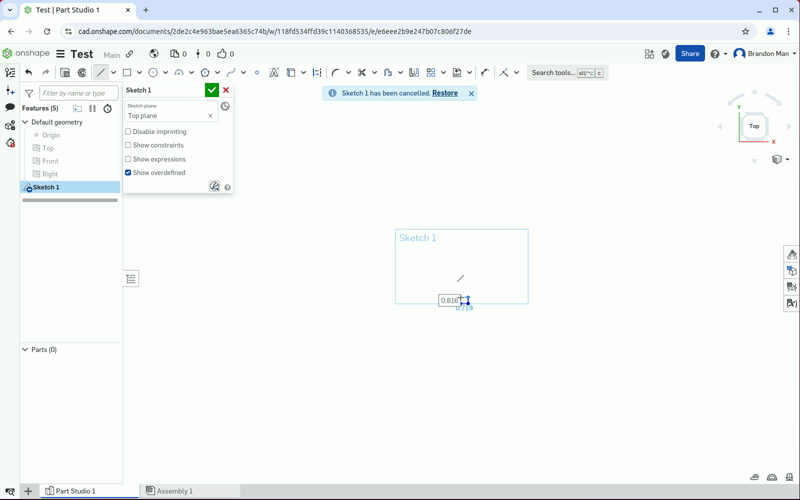
scroll(6)
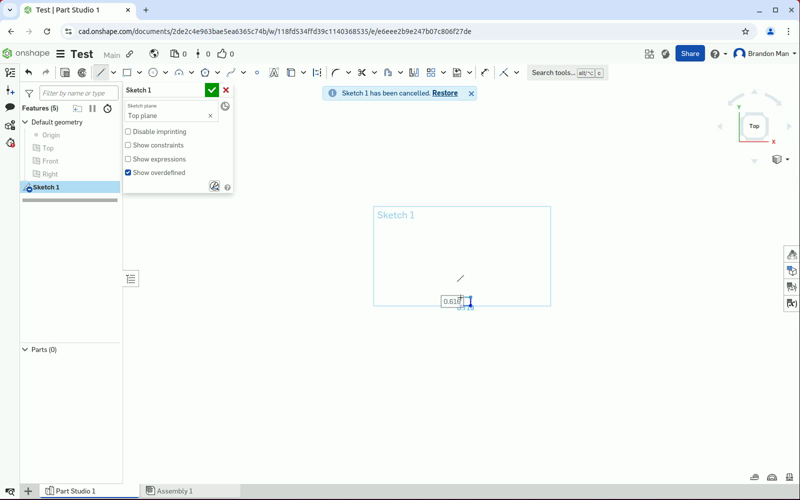
scroll(6)
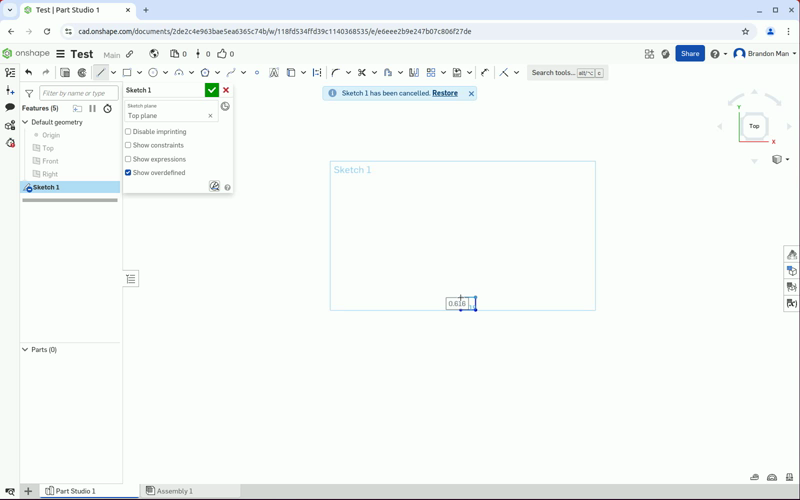
scroll(6)
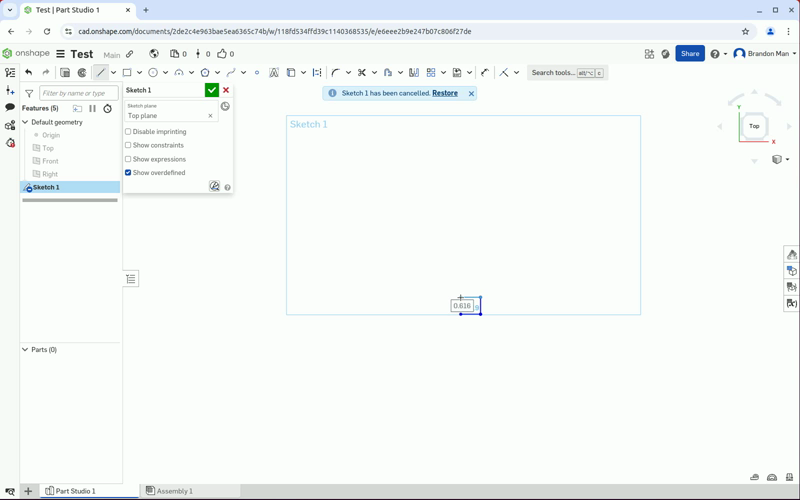
scroll(6)
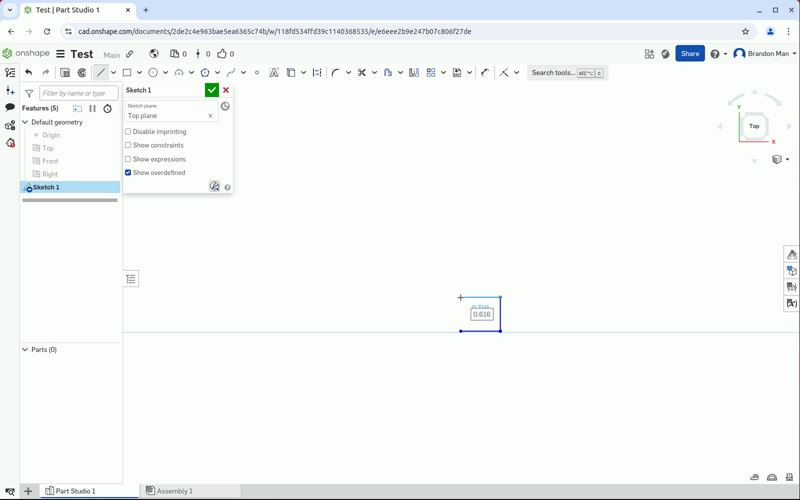
click(460, 297)
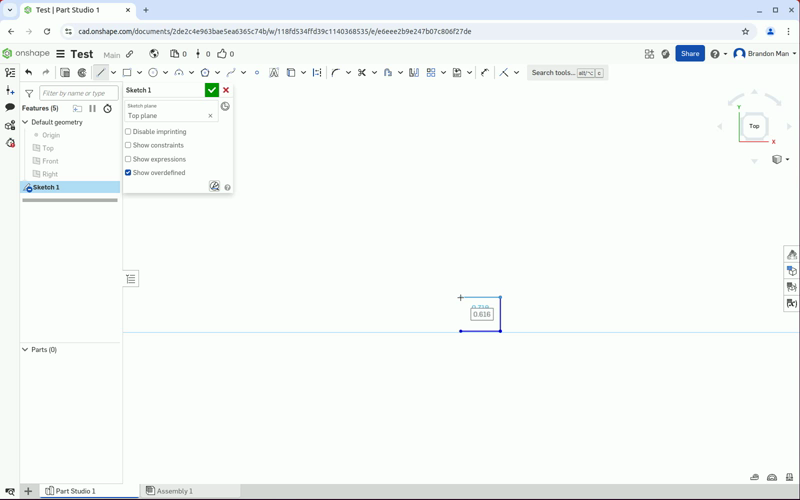
scroll(-6)
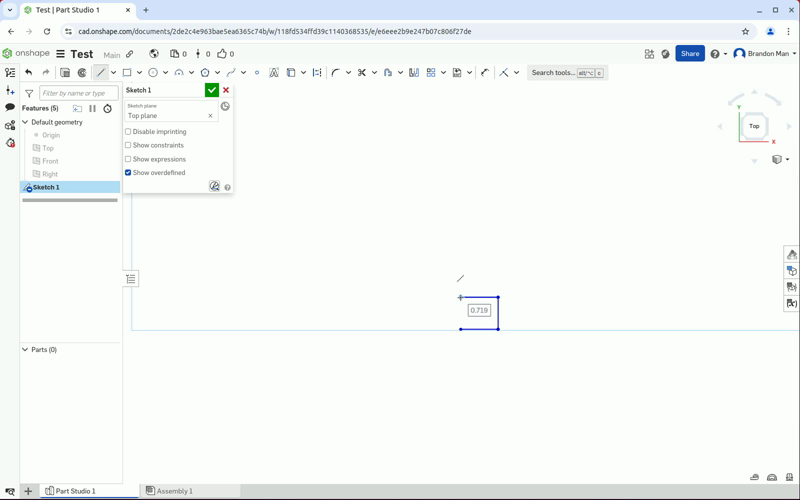
scroll(-6)
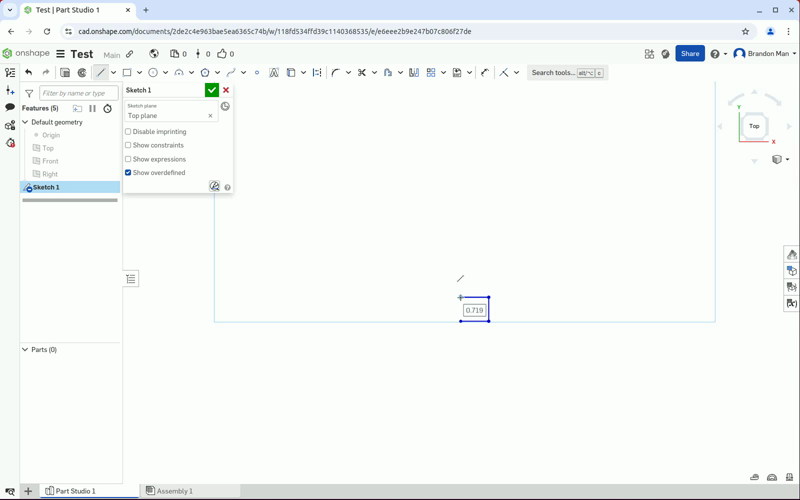
scroll(-6)
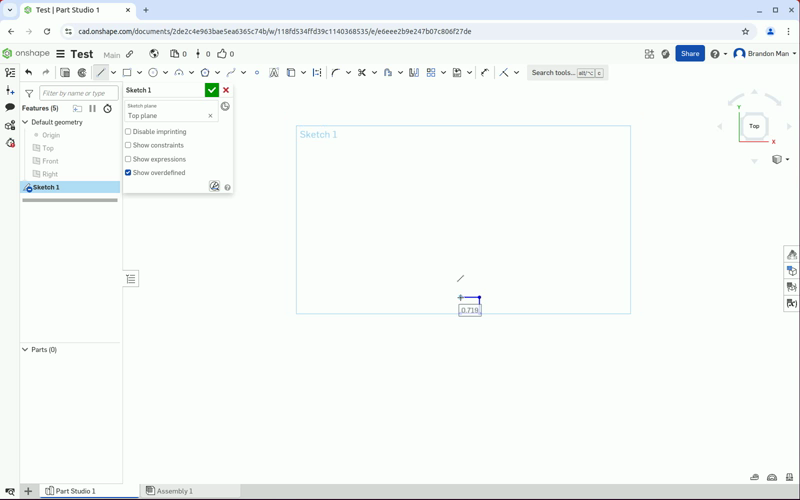
scroll(-6)
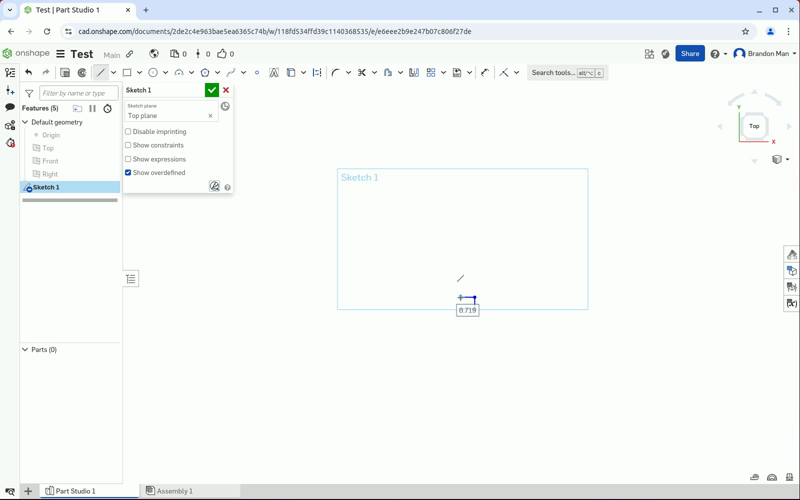
scroll(-6)
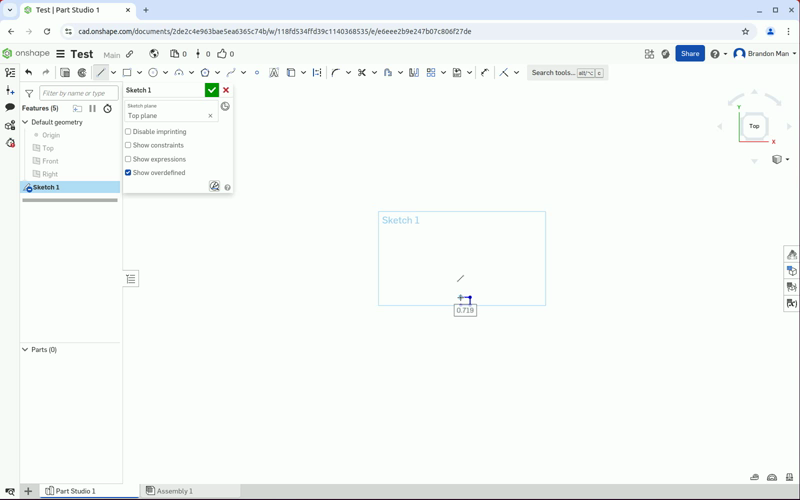
scroll(-6)
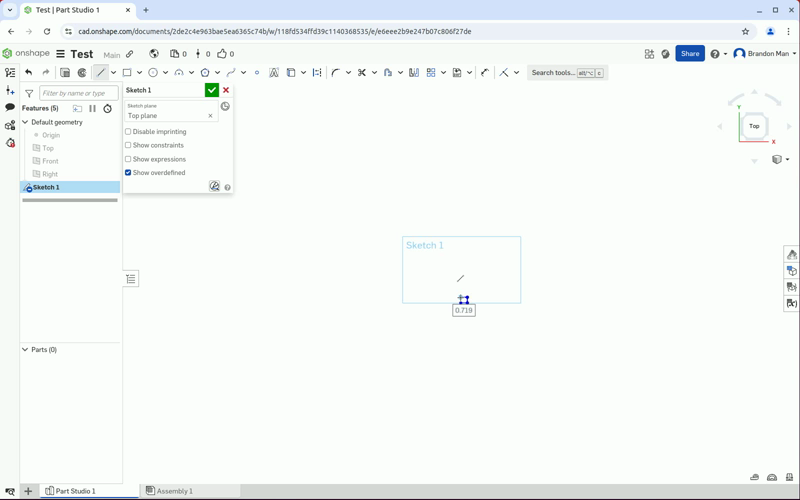
scroll(-6)
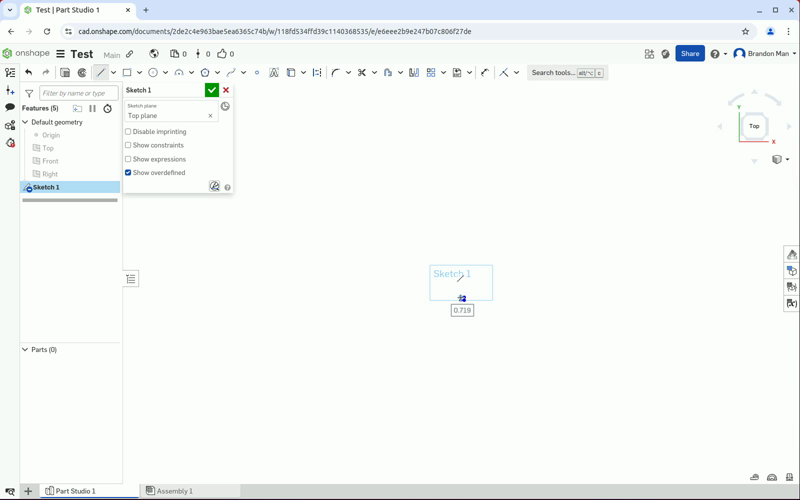
key_up(shift)
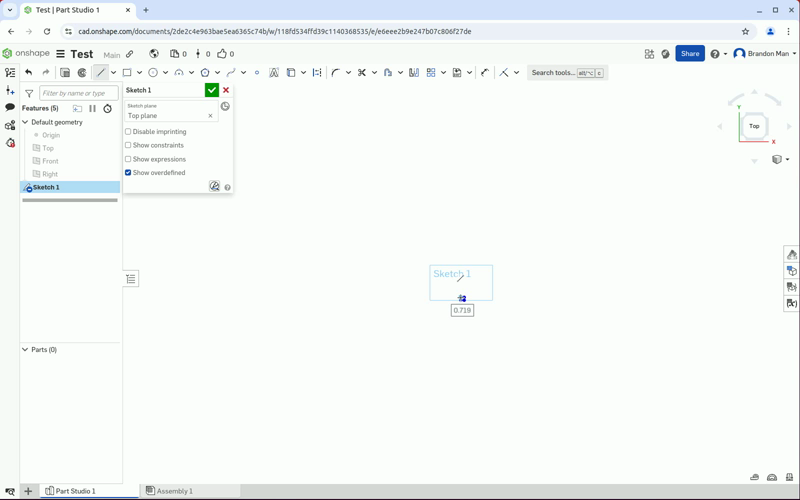
mouse_move(490, 297)
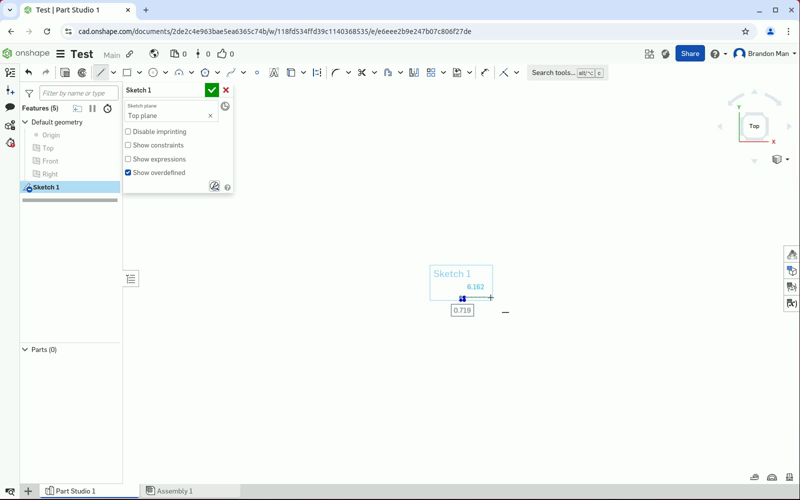
key_down(shift)
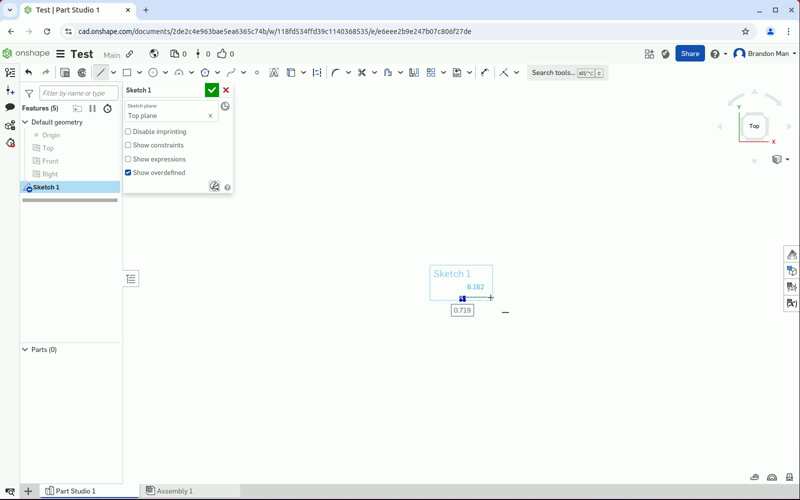
mouse_move(460, 300)
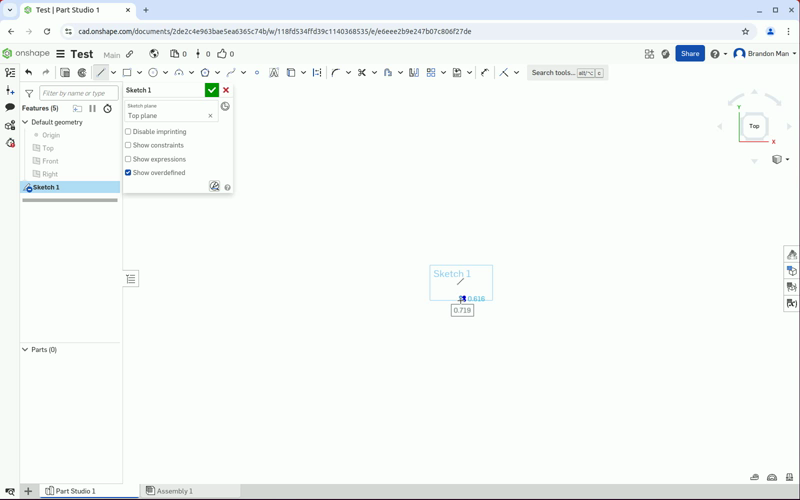
scroll(6)
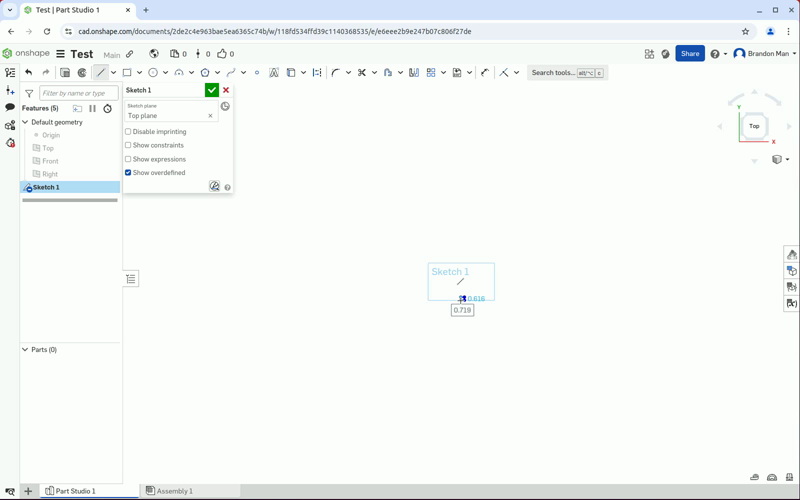
scroll(6)
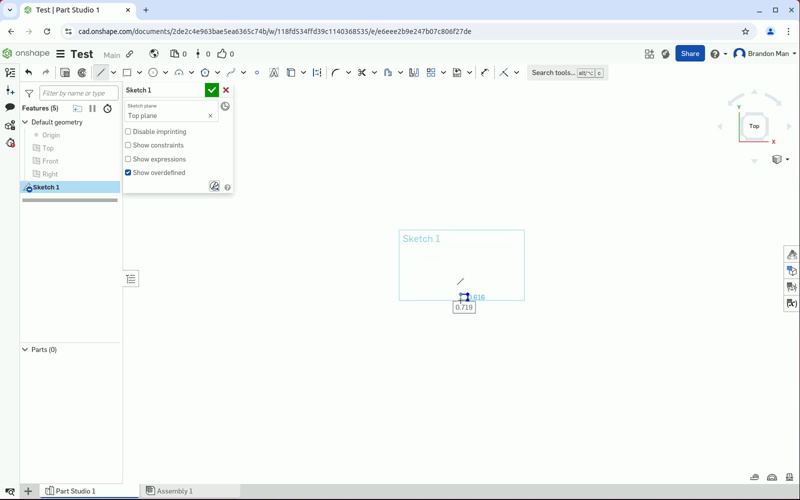
scroll(6)
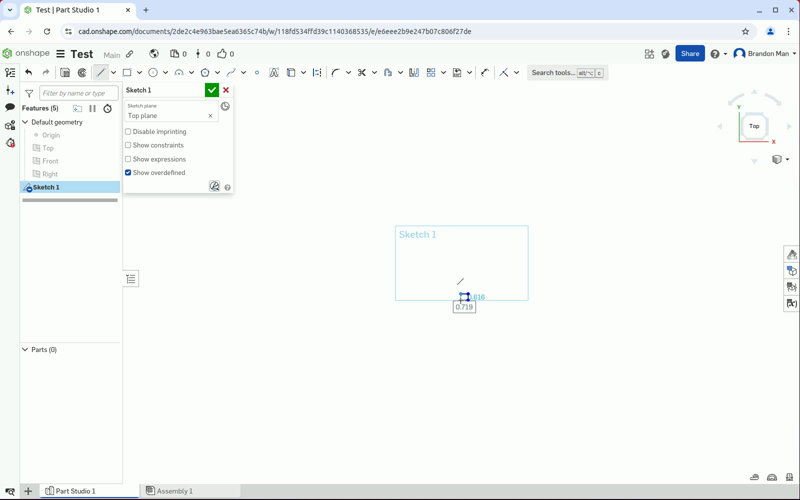
scroll(6)
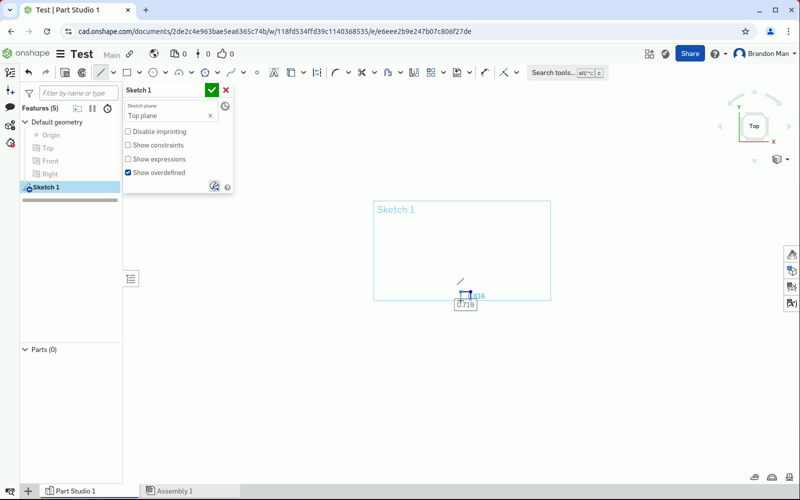
scroll(6)
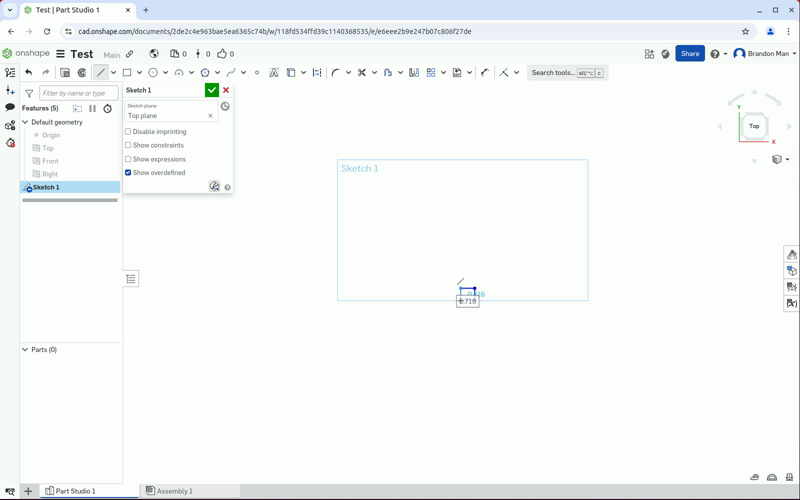
scroll(6)
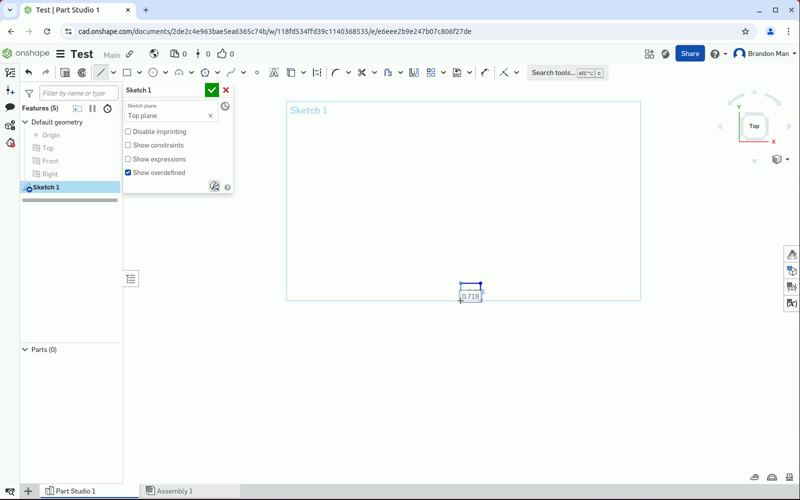
scroll(6)
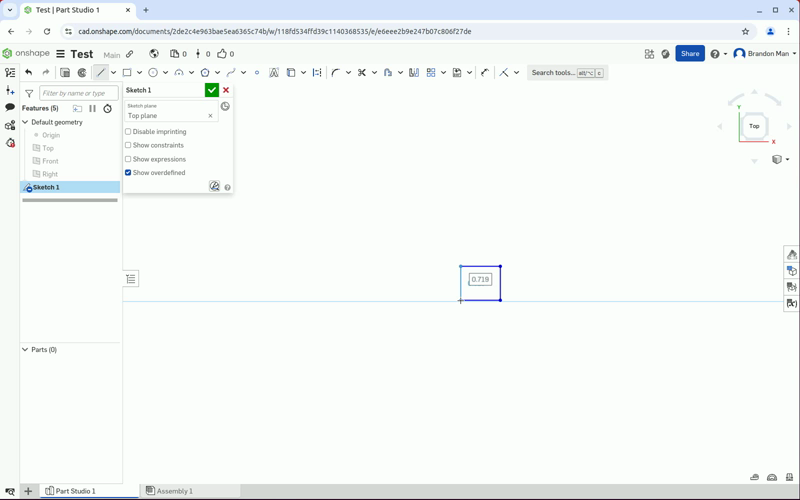
key_up(shift)
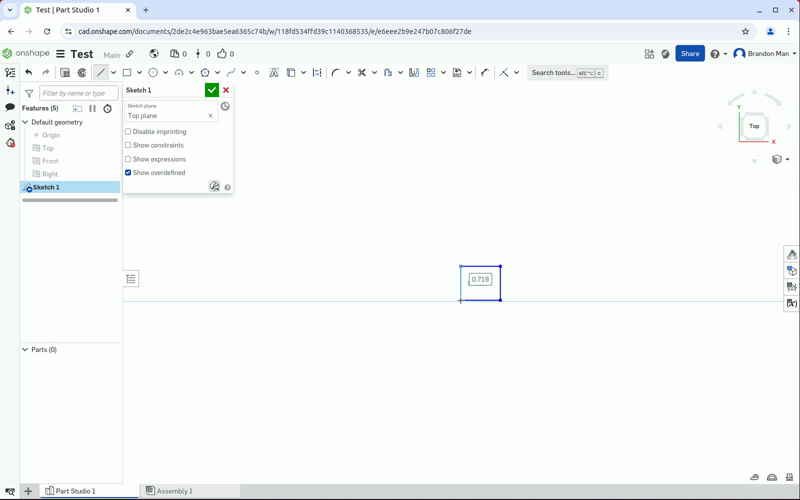
click(460, 300)
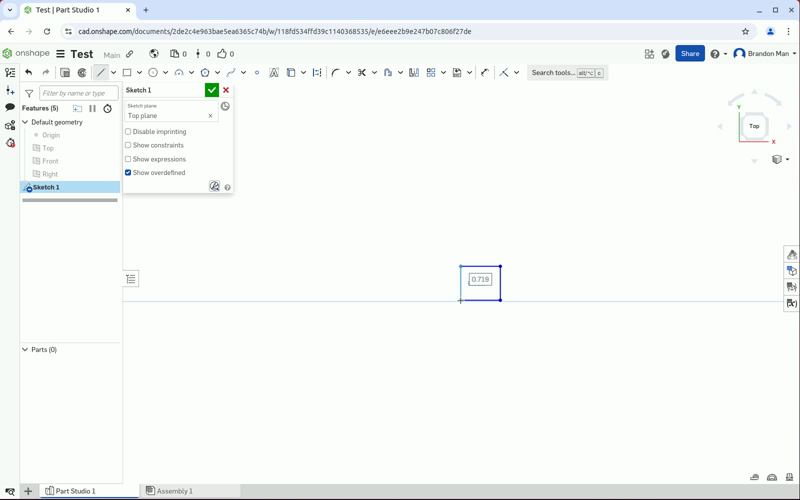
scroll(-6)
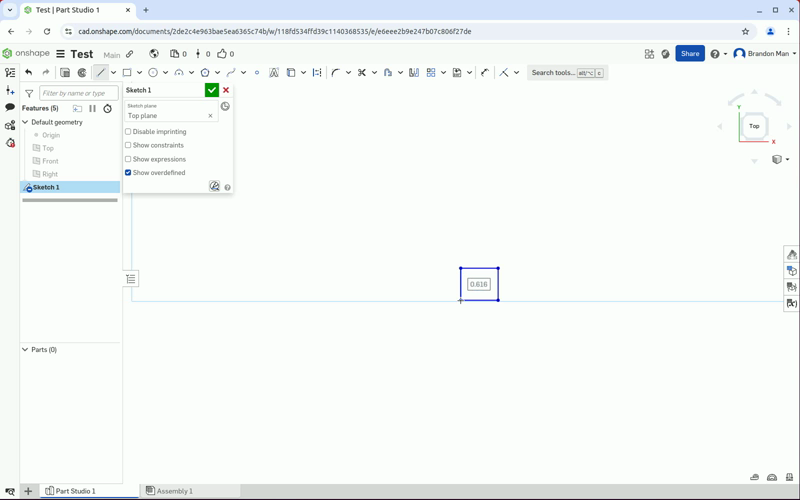
scroll(-6)
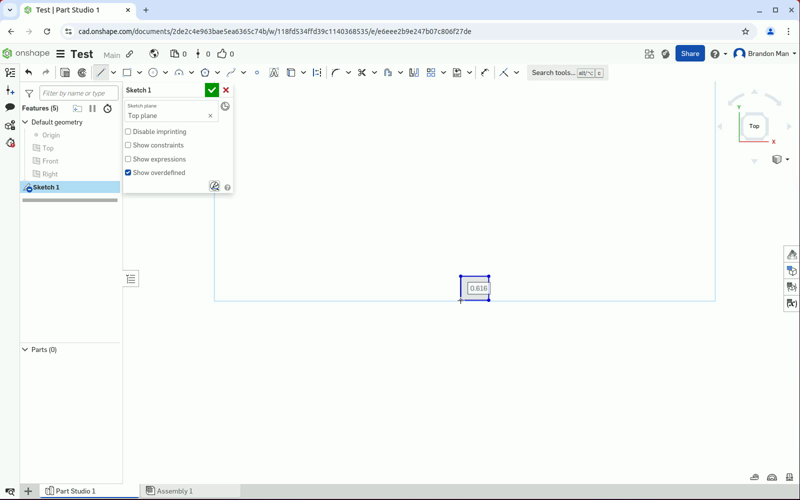
scroll(-6)
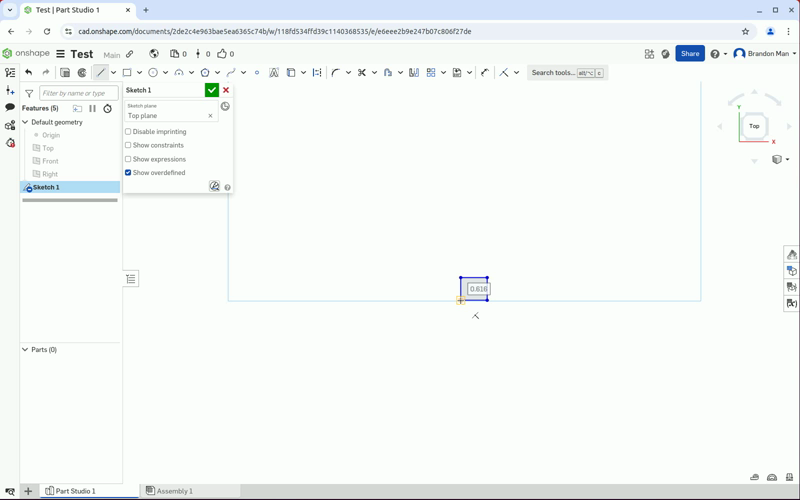
scroll(-6)
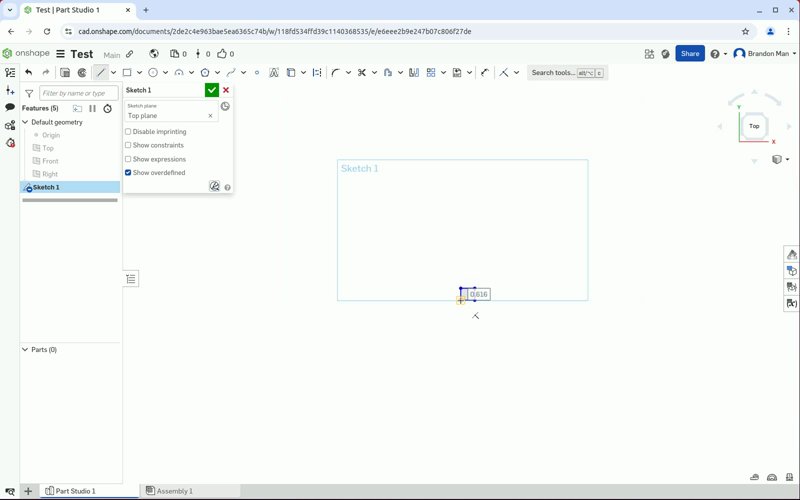
scroll(-6)
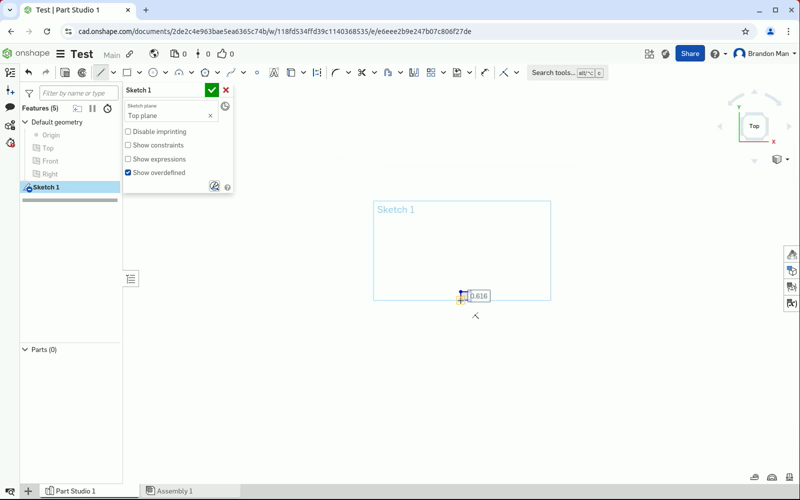
scroll(-6)
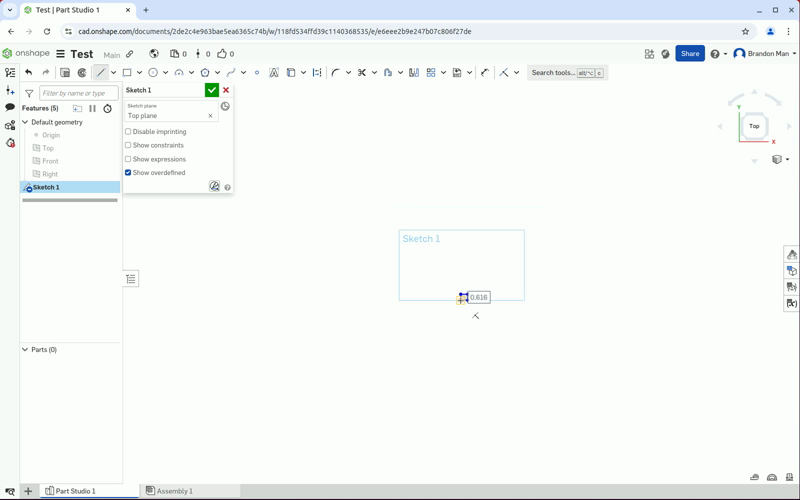
scroll(-6)
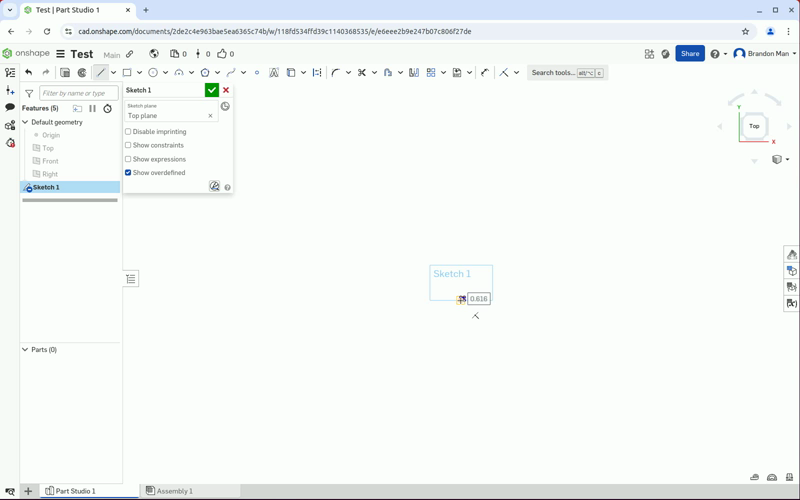
key(esc)
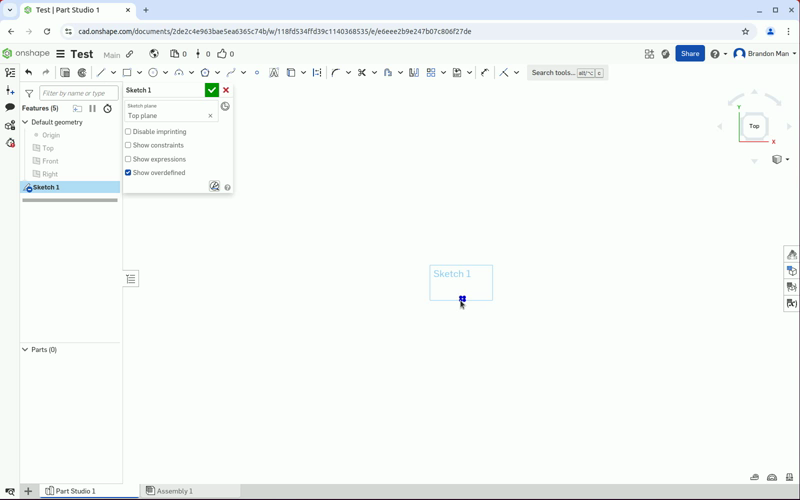
mouse_move(462, 299)
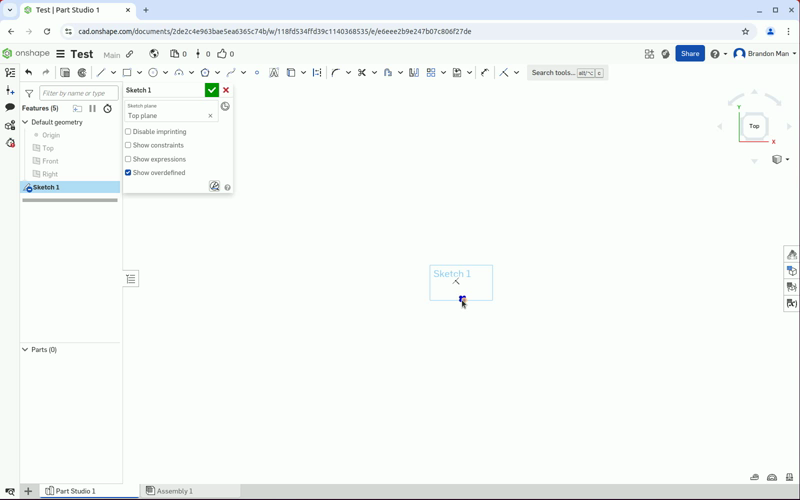
scroll(6)
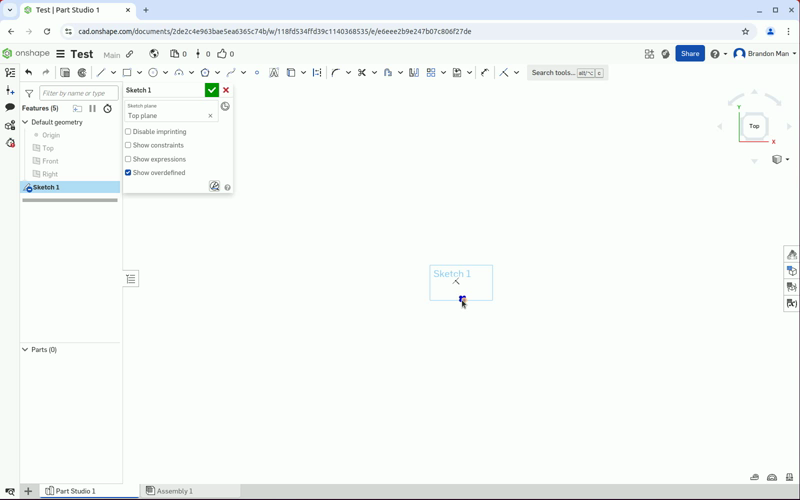
scroll(6)
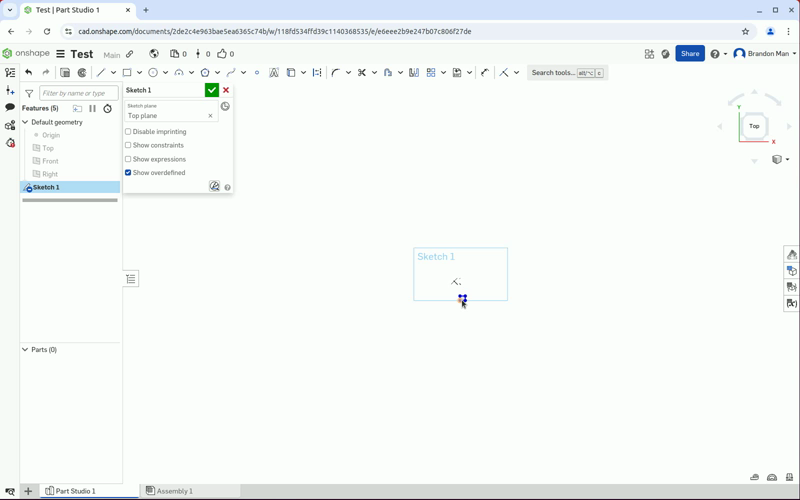
scroll(6)
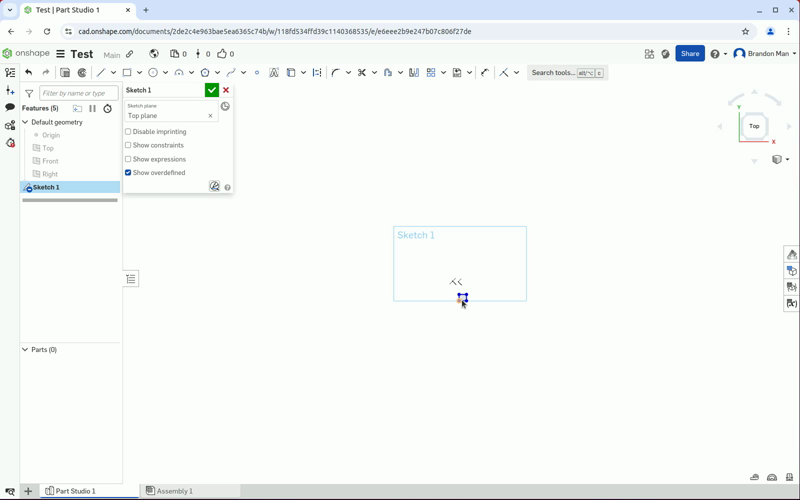
scroll(6)
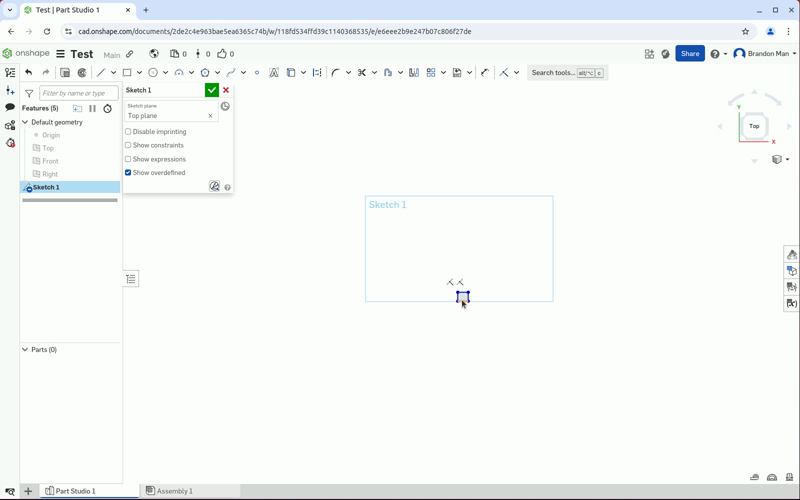
scroll(6)
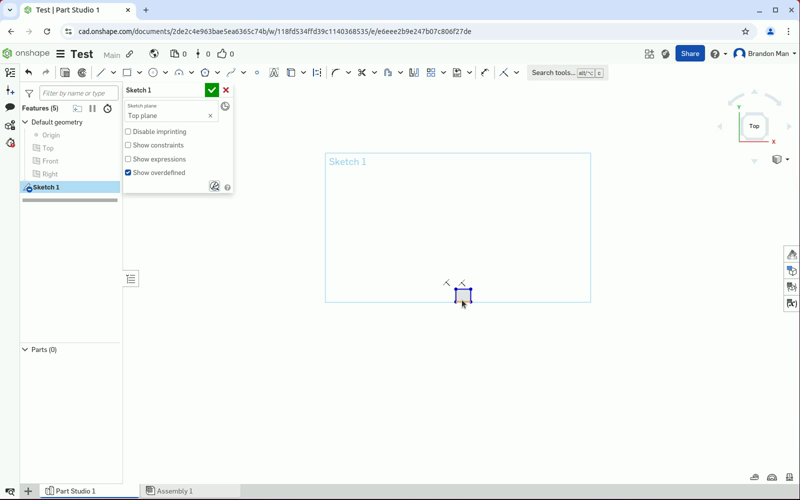
scroll(6)
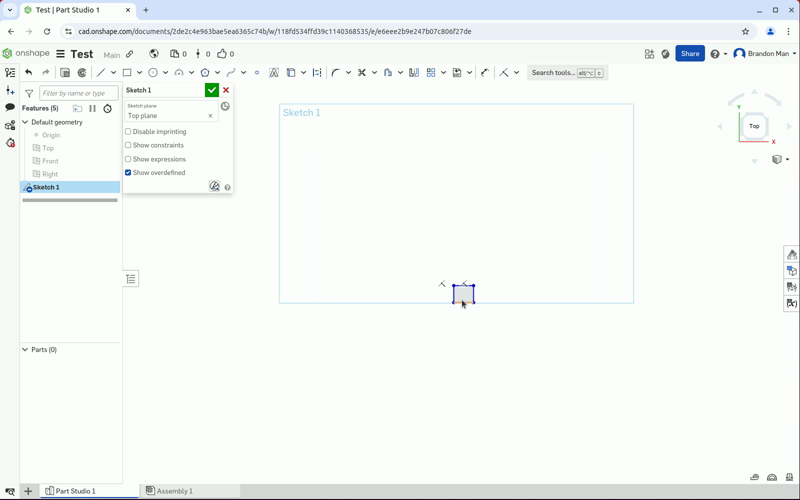
scroll(6)
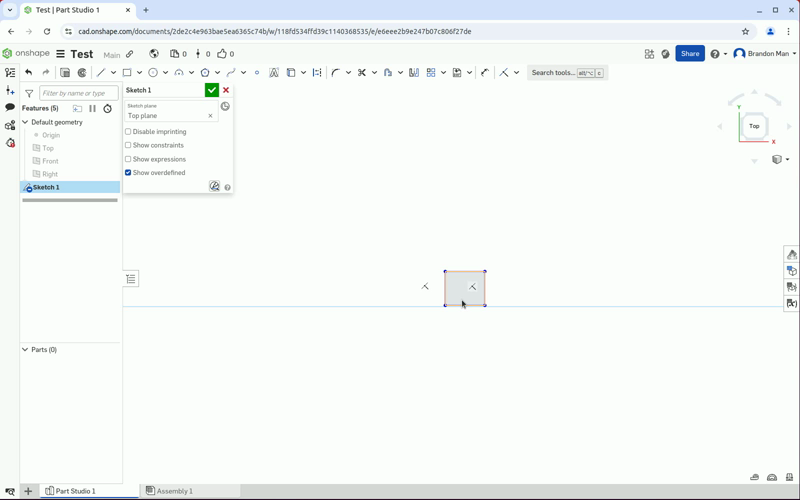
click(462, 299)
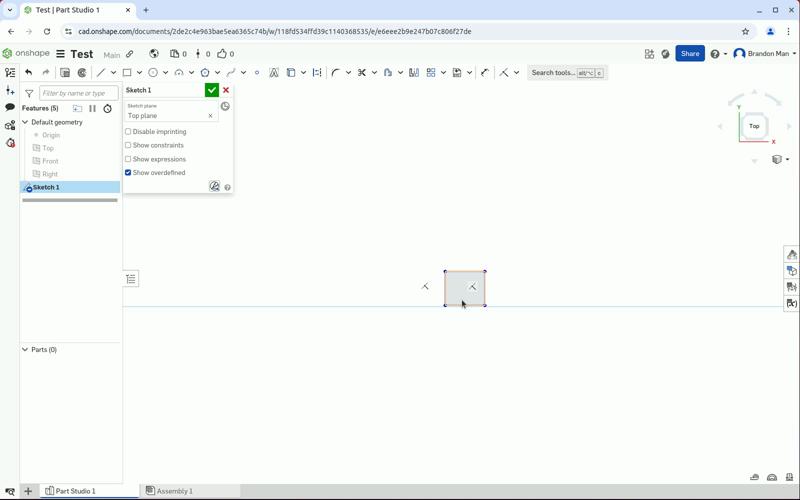
scroll(-6)
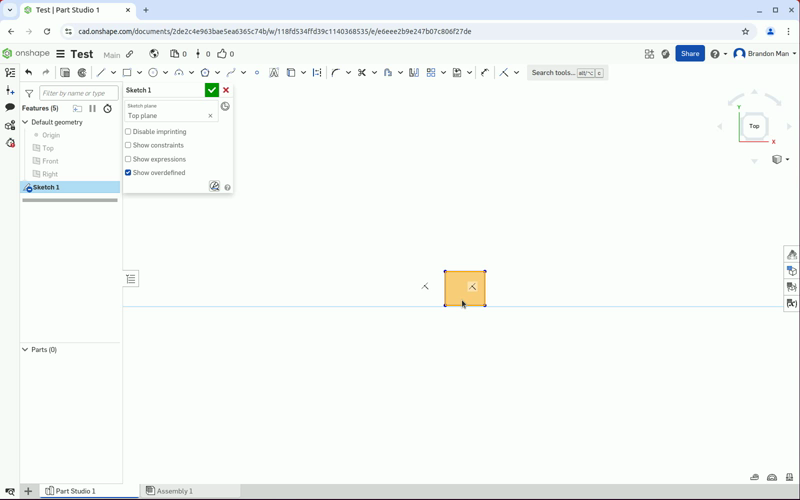
scroll(-6)
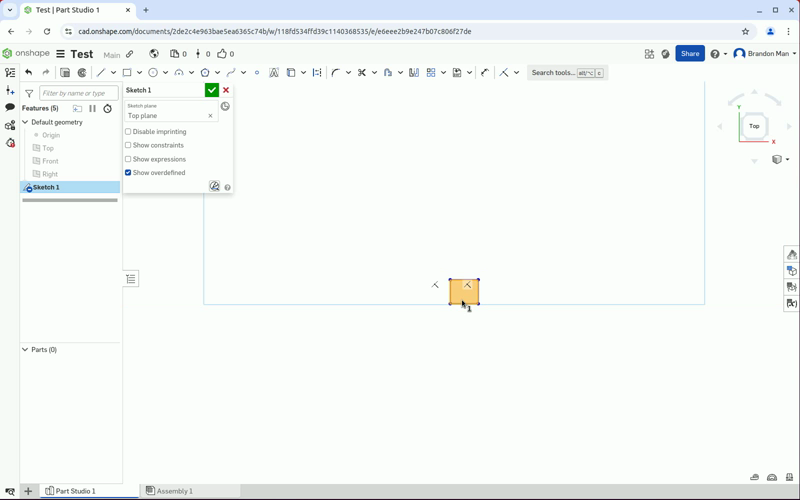
scroll(-6)
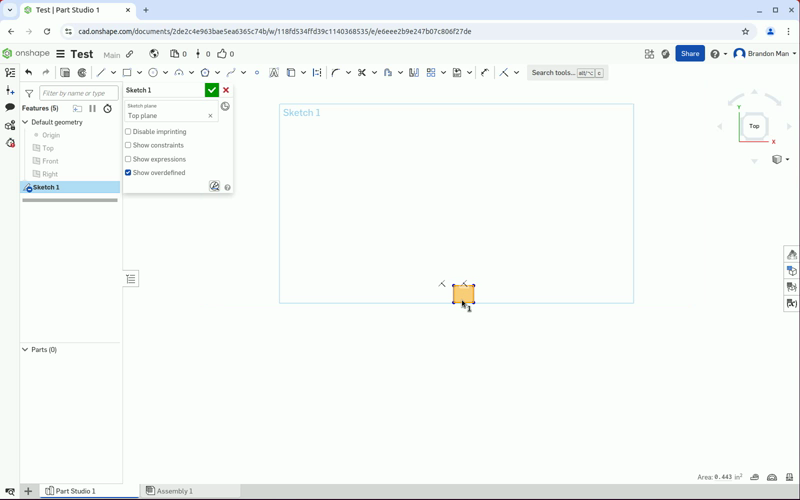
scroll(-6)
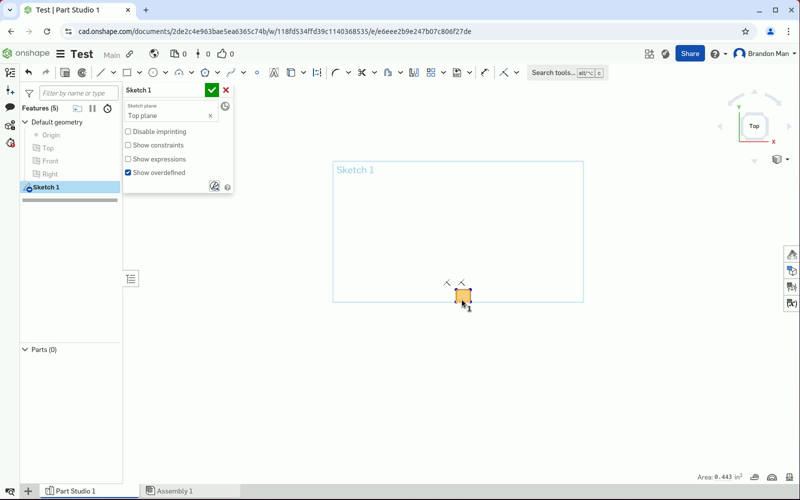
scroll(-6)
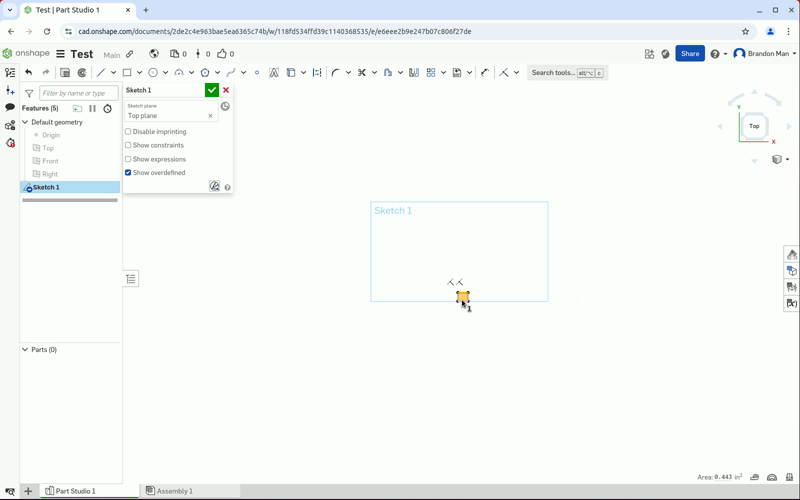
scroll(-6)
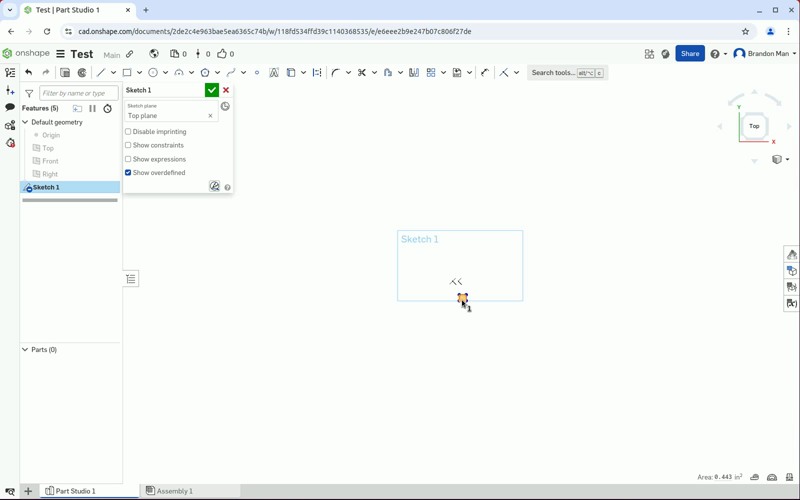
scroll(-6)
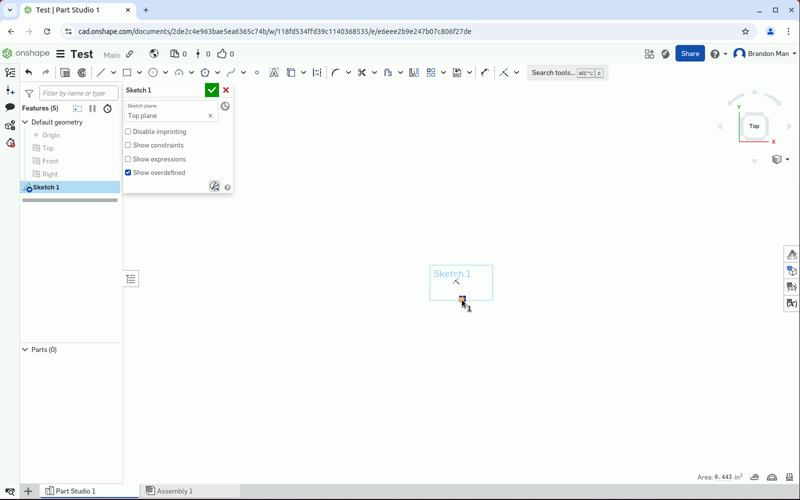
mouse_move(73, 352)
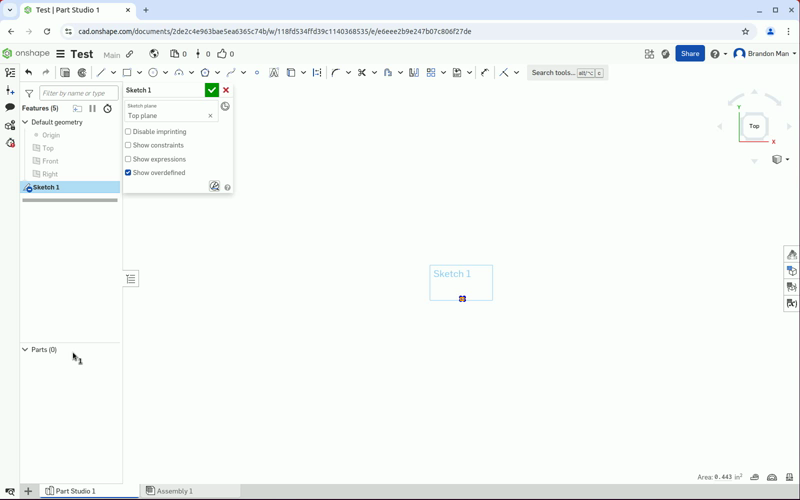
key(shift+y)
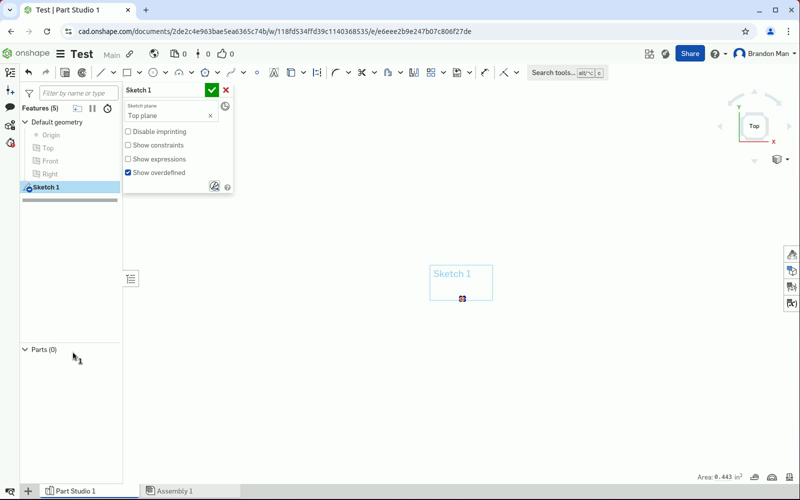
key(shift+e)
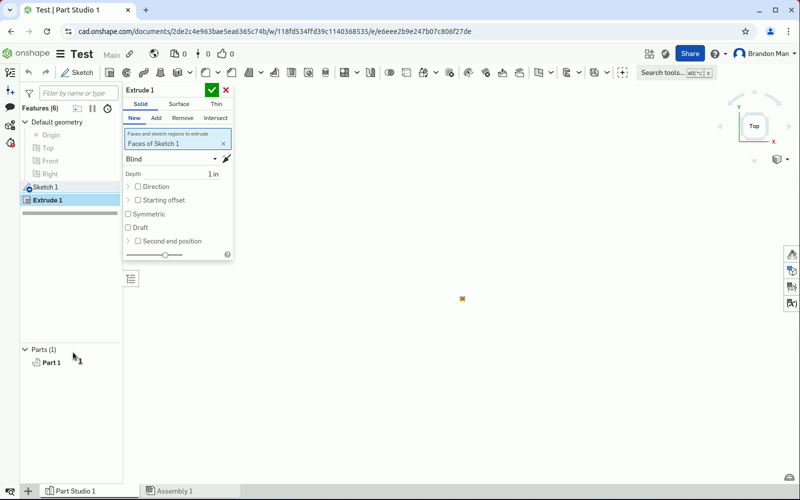
mouse_move(143, 106)
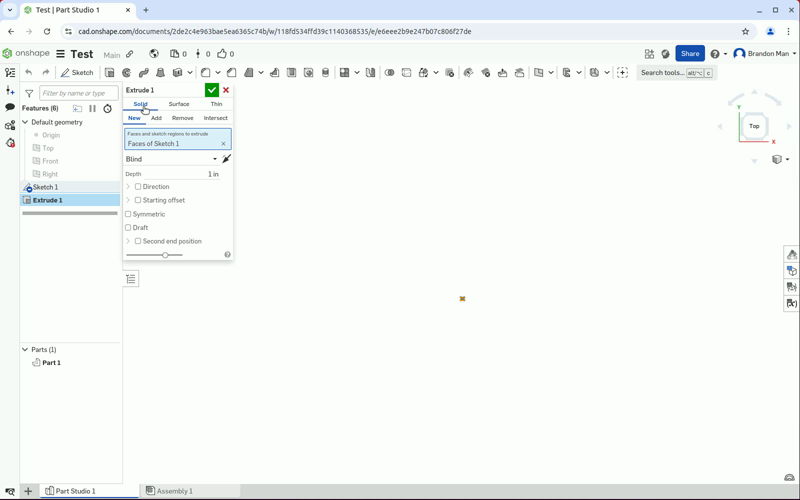
click(143, 106)
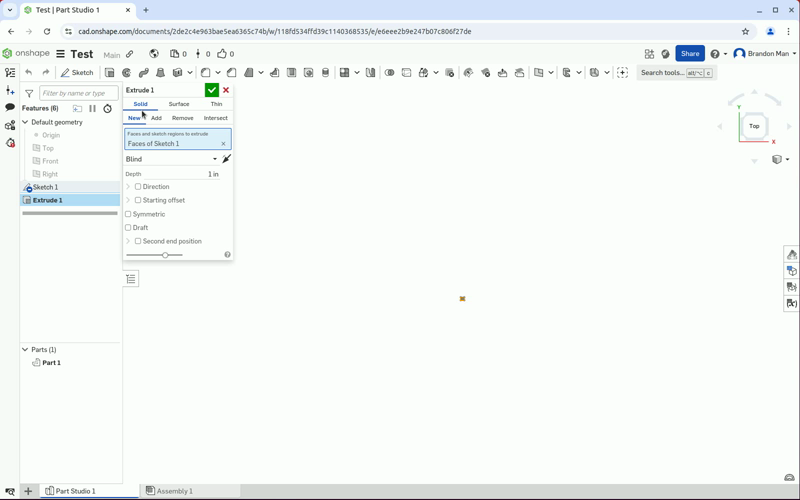
mouse_move(137, 120)
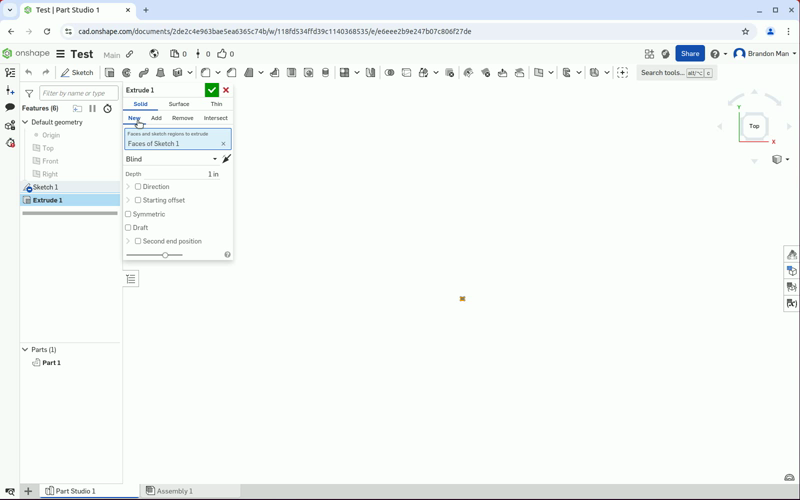
click(137, 120)
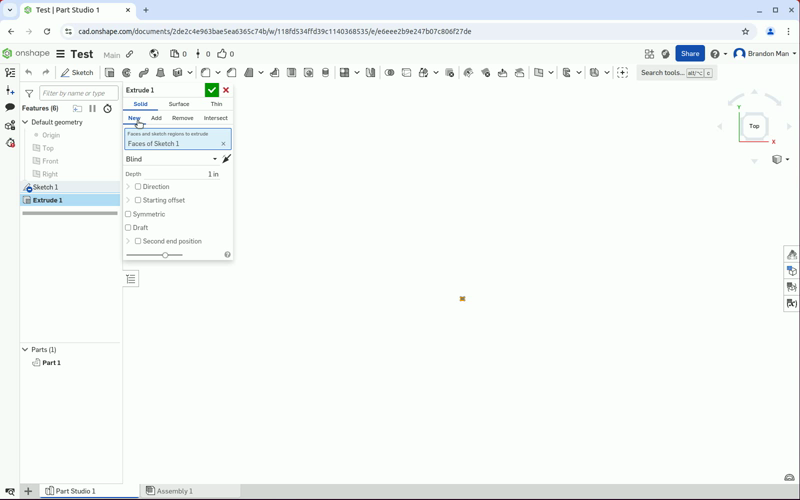
key(tab, 4)
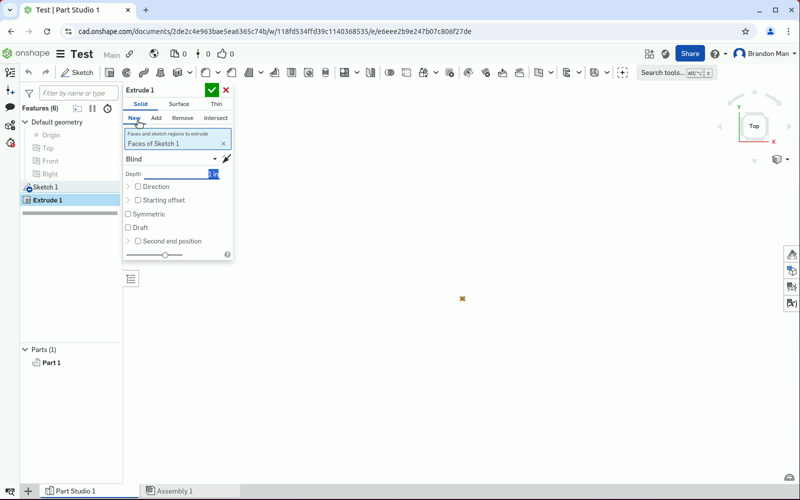
text(2.648)
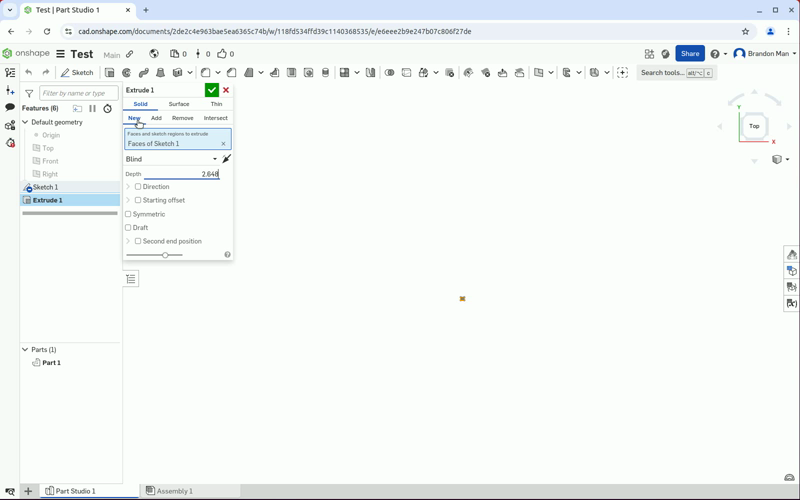
key(enter)
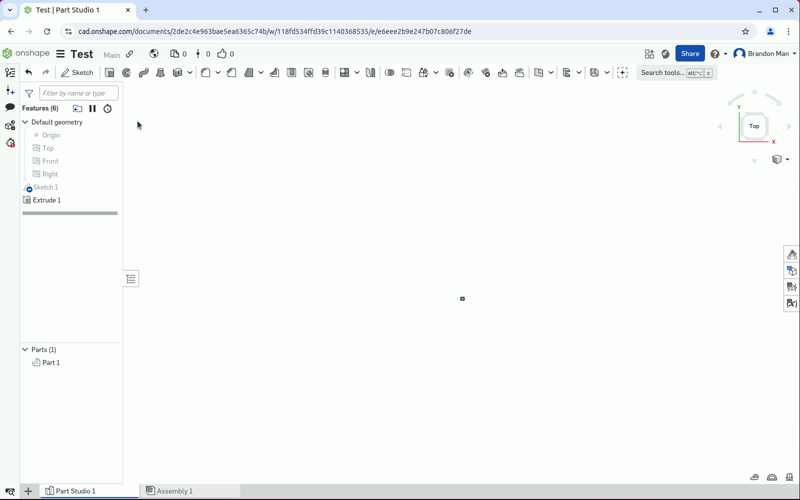
key(shift+h)
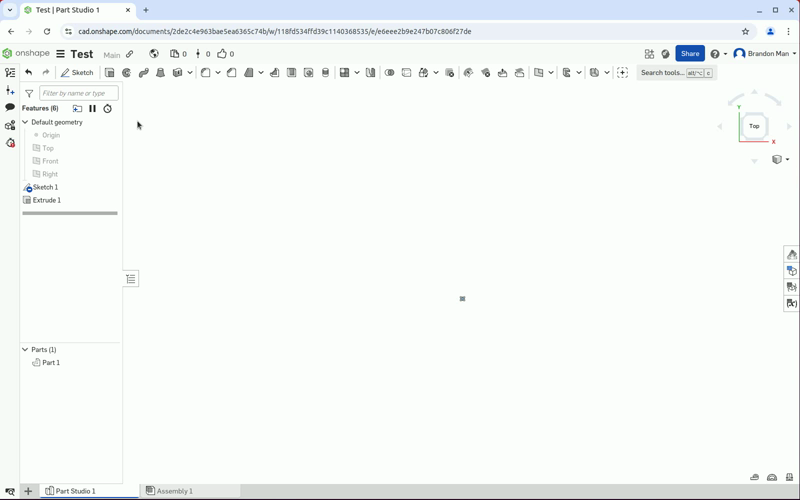
key(shift+h)
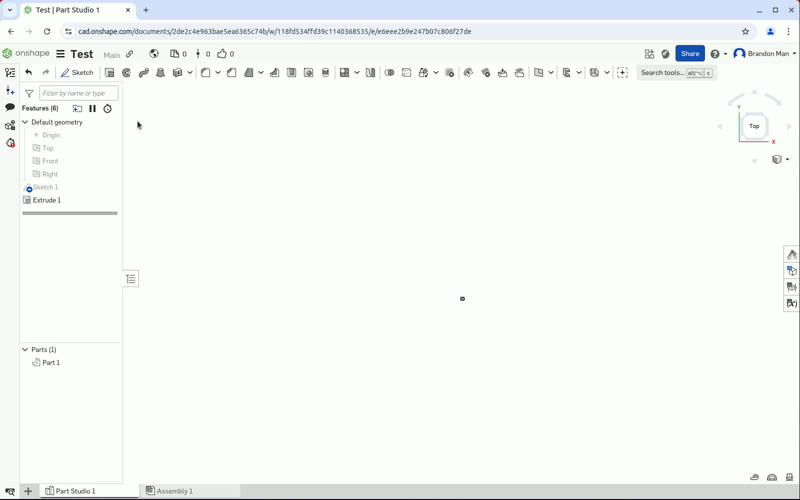
mouse_move(73, 189)
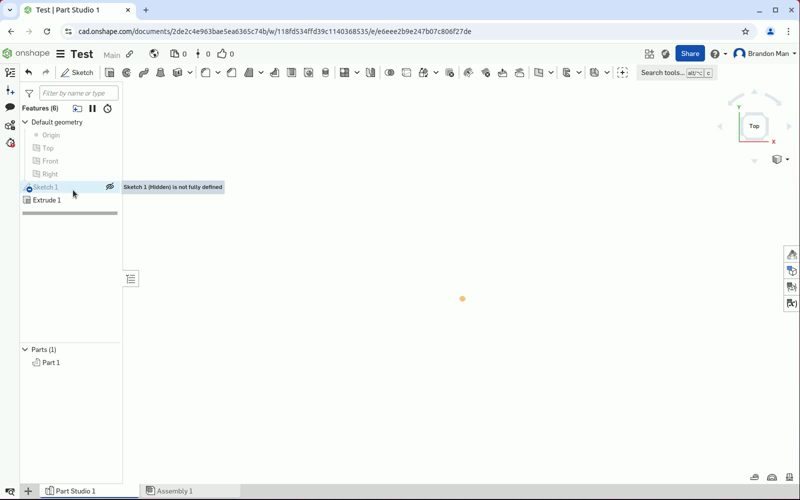
click(73, 189)
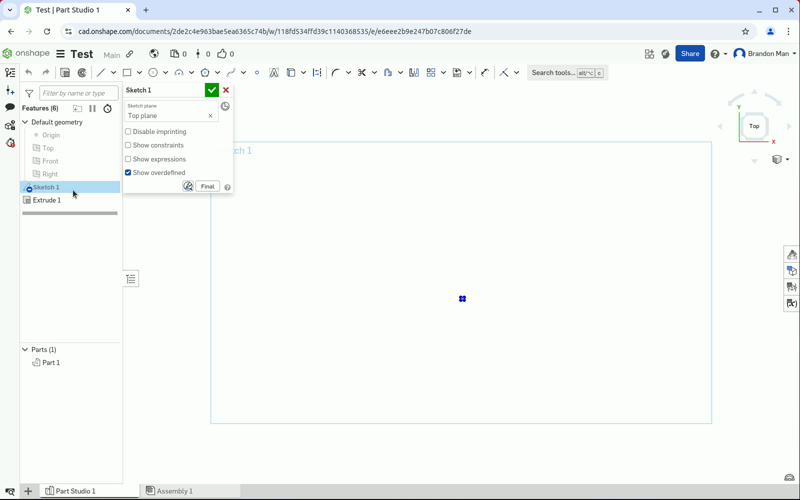
mouse_move(229, 92)
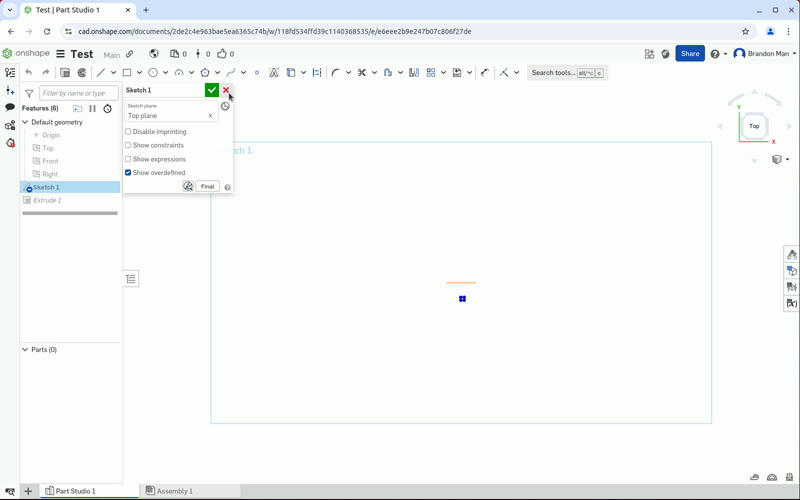
click(229, 92)
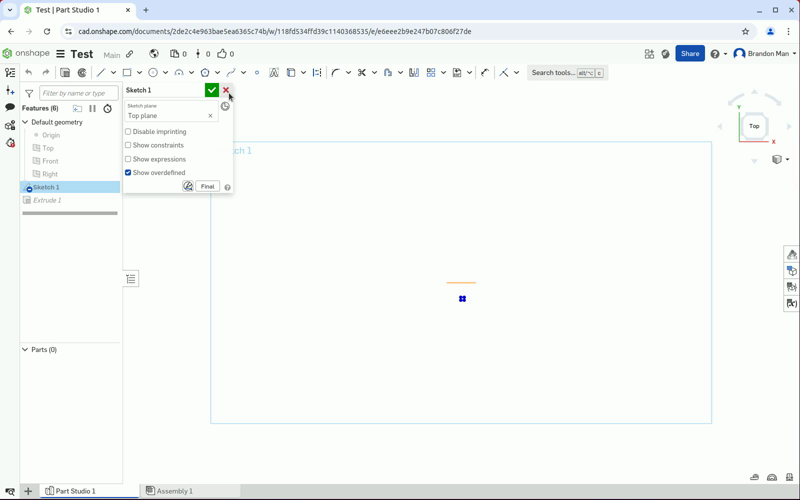
key(shift+s)
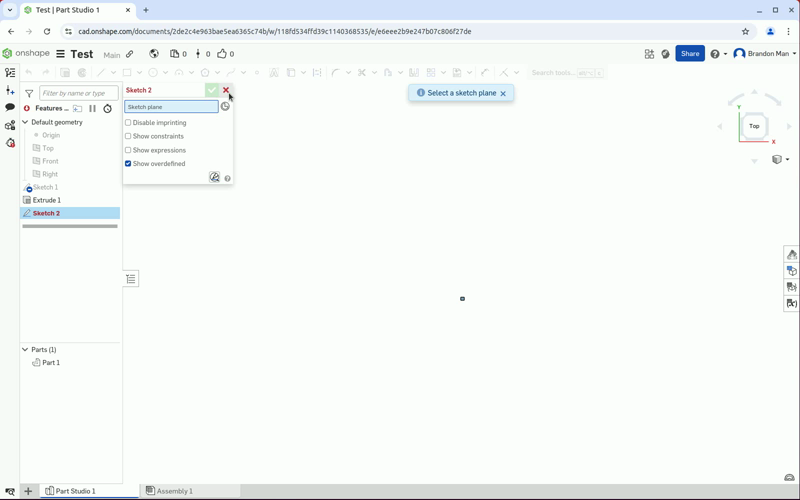
mouse_move(73, 150)
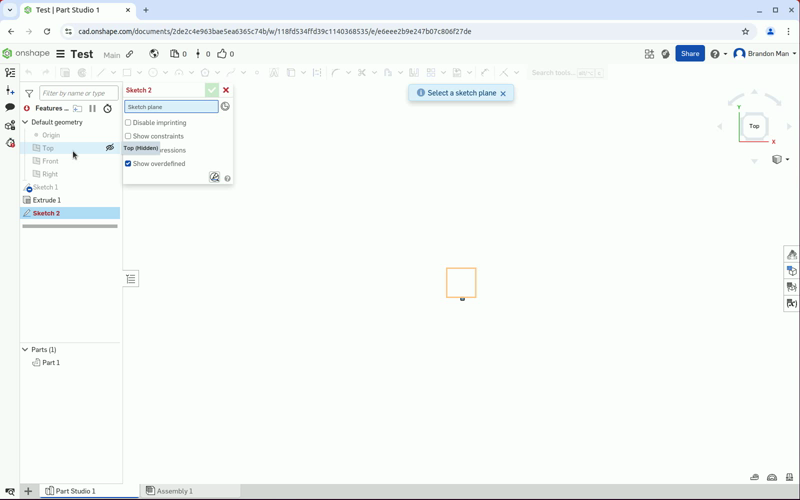
click(73, 150)
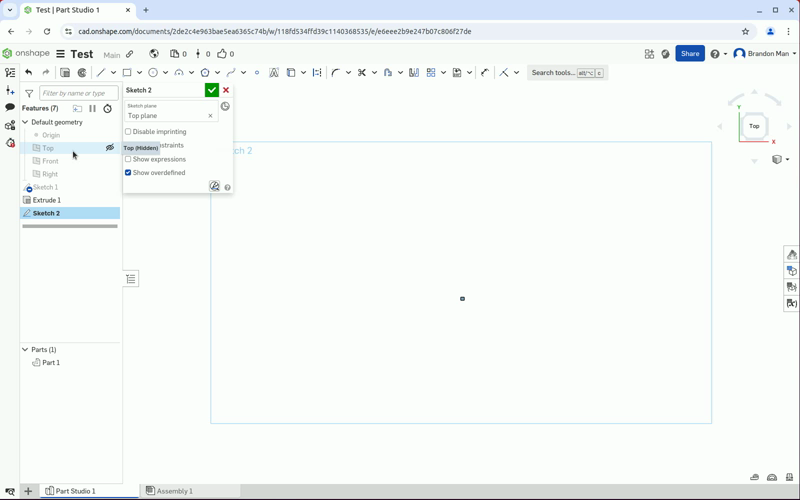
mouse_move(73, 352)
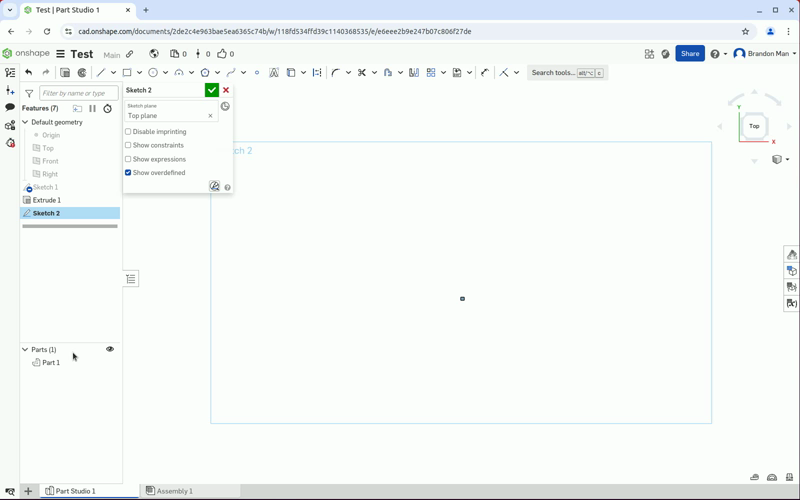
key(y)
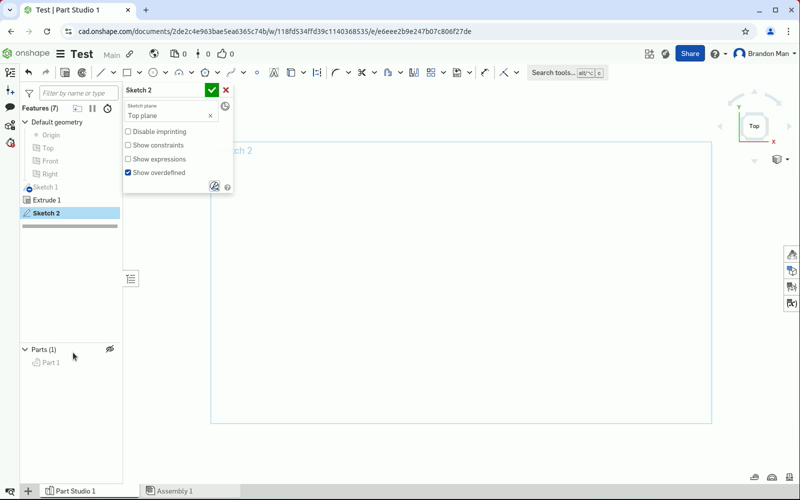
key(l)
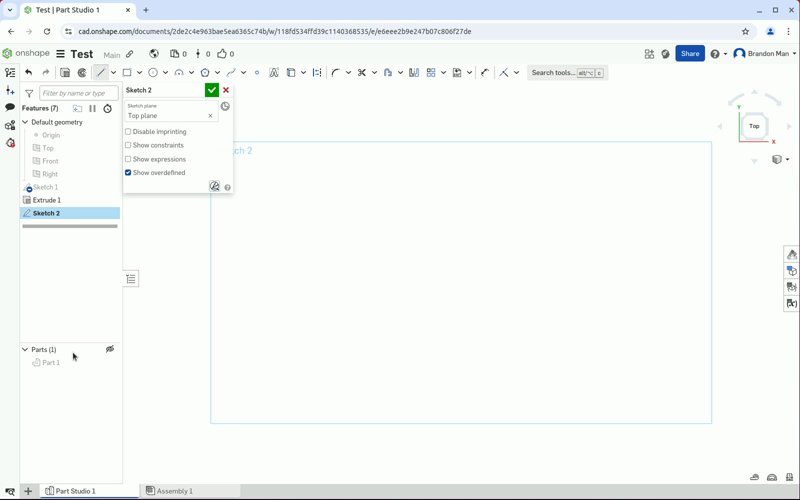
key_down(shift)
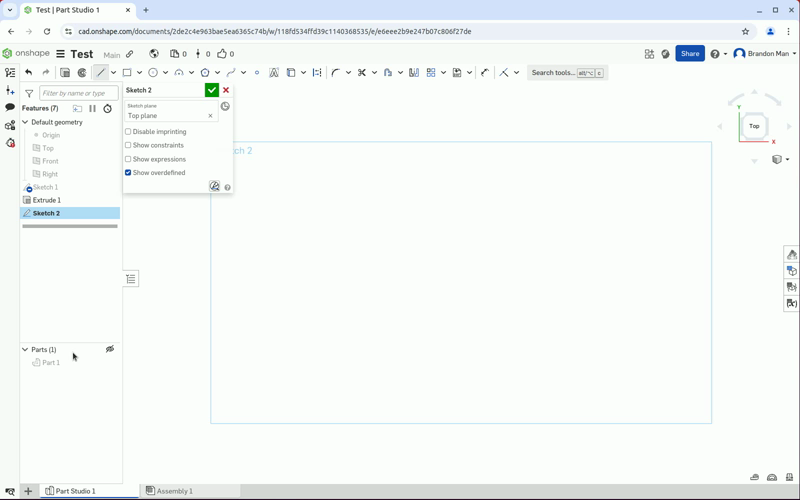
mouse_move(460, 311)
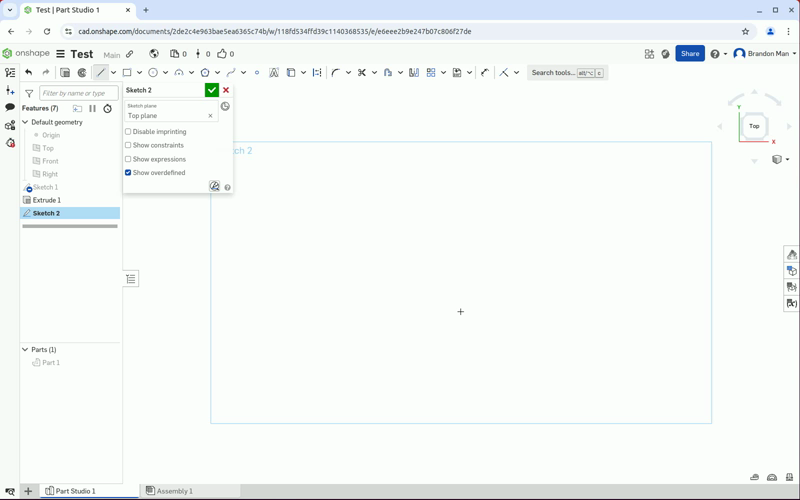
click(460, 311)
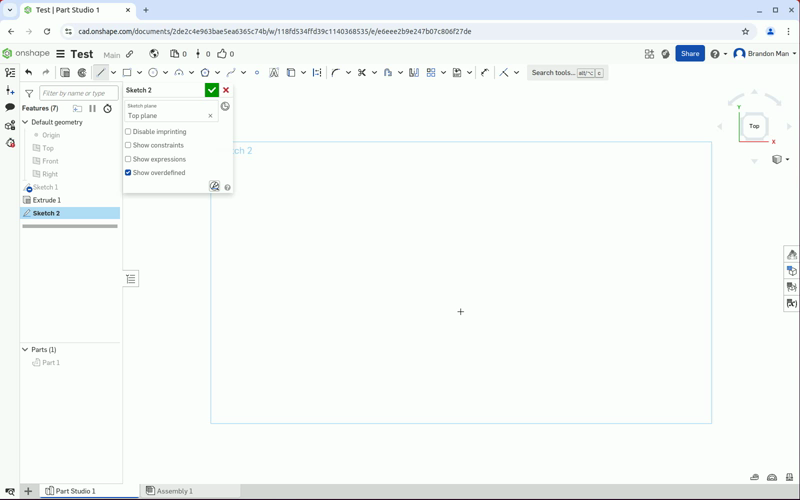
key_up(shift)
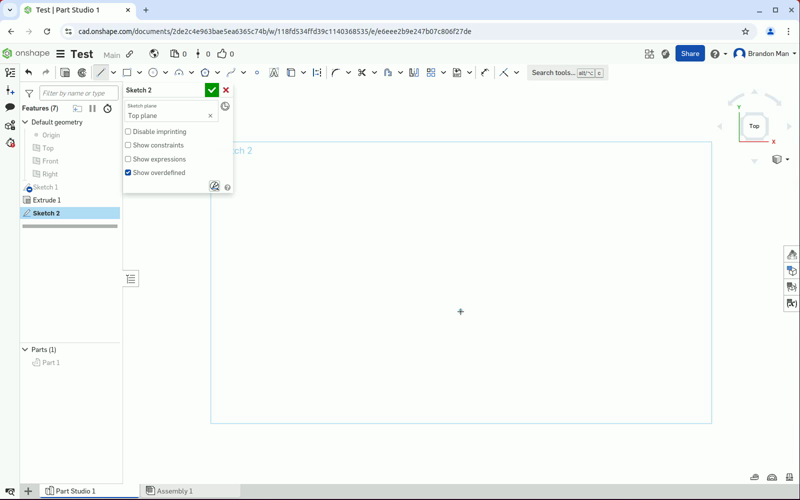
key_down(shift)
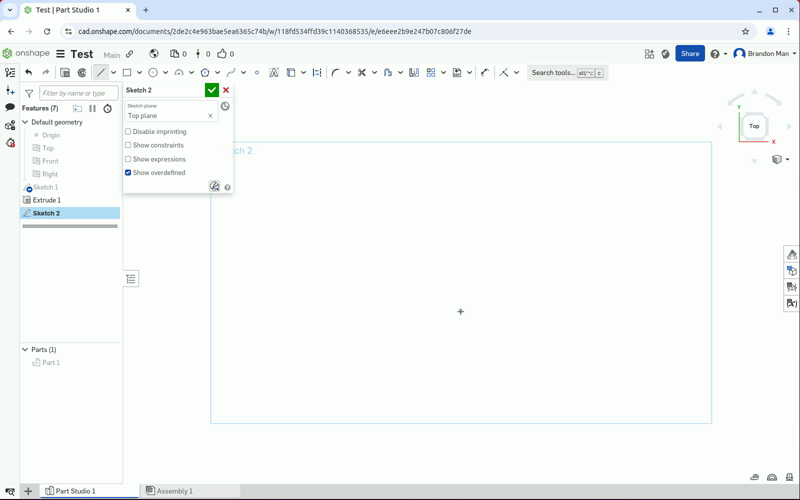
mouse_move(490, 311)
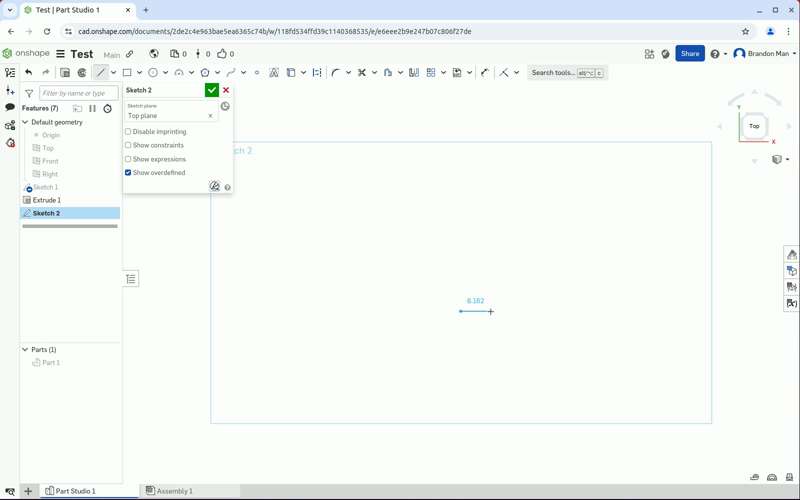
mouse_move(463, 311)
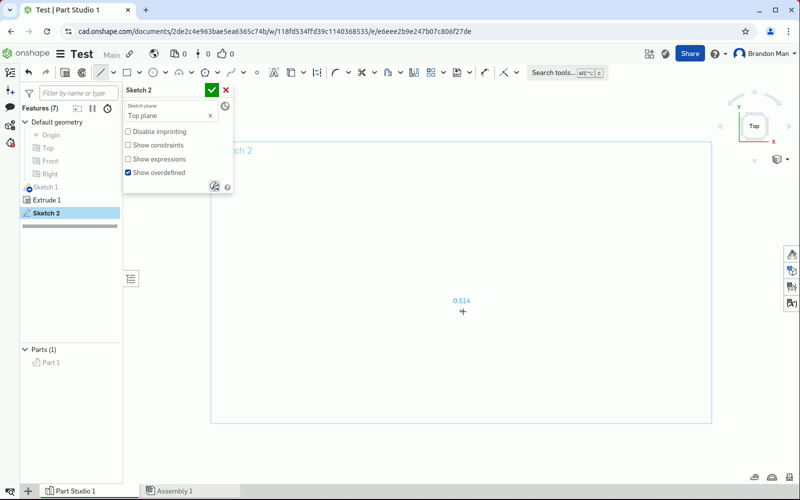
scroll(6)
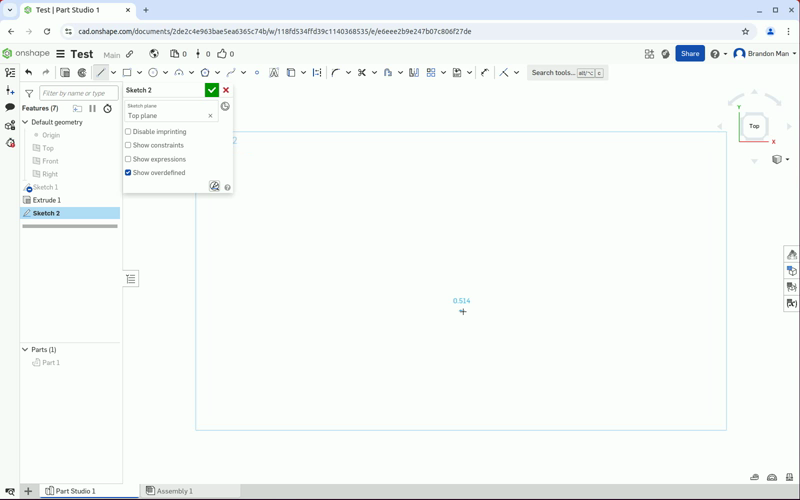
scroll(6)
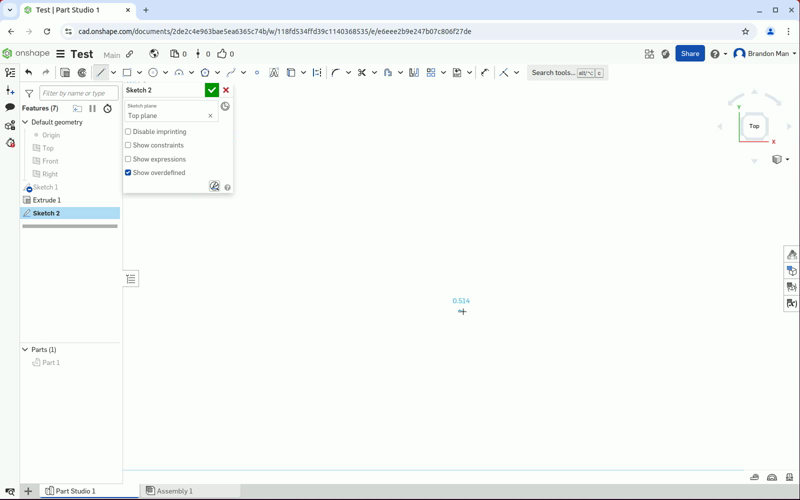
scroll(6)
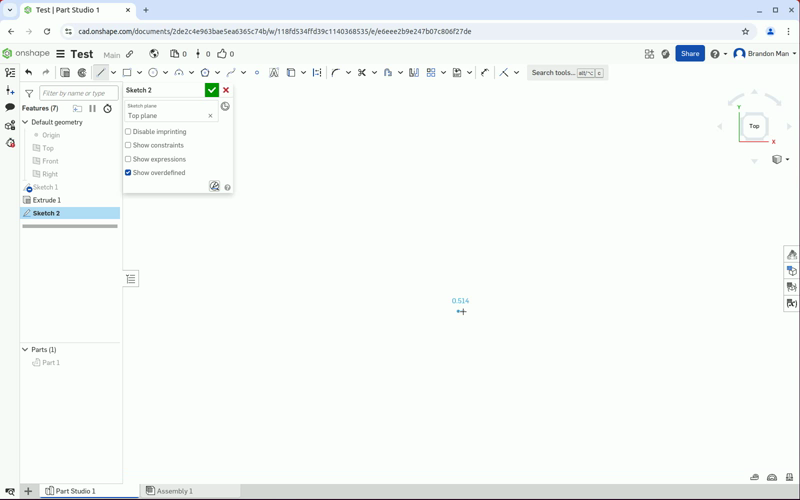
scroll(6)
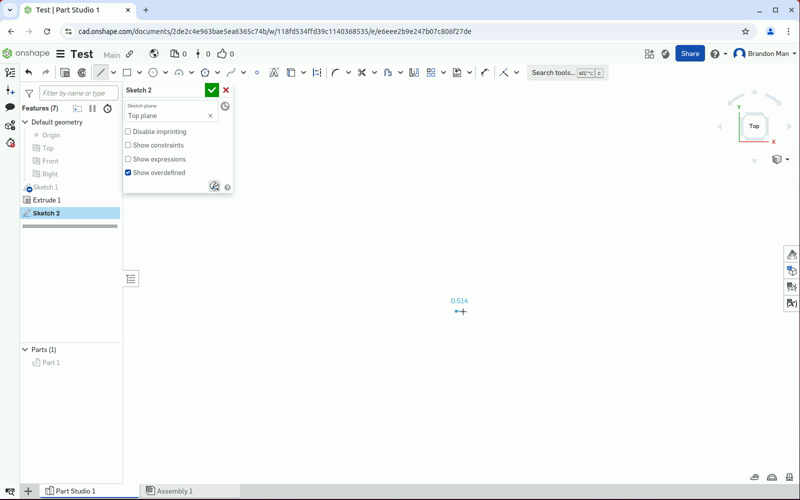
scroll(6)
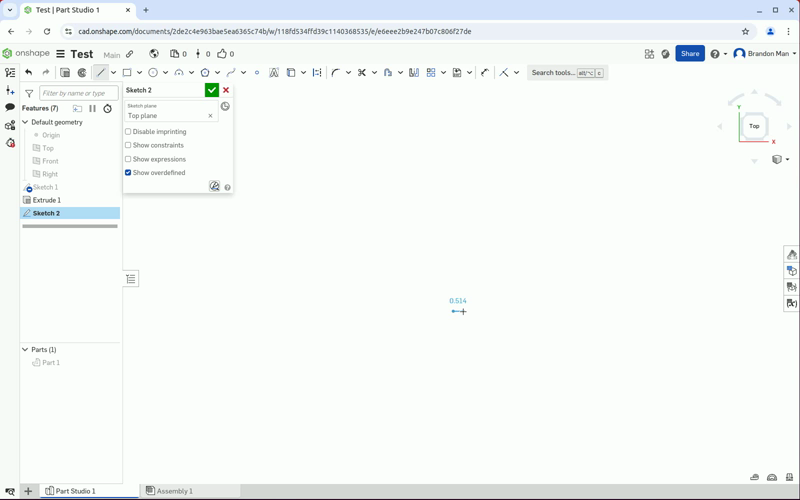
scroll(6)
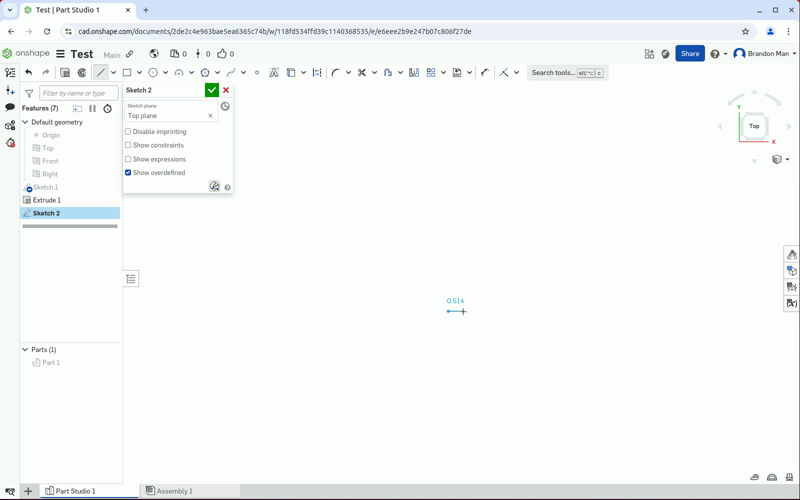
scroll(6)
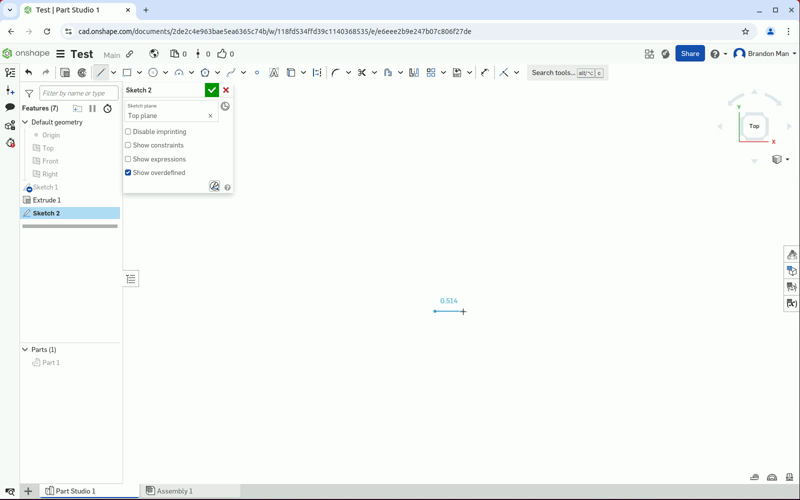
click(463, 311)
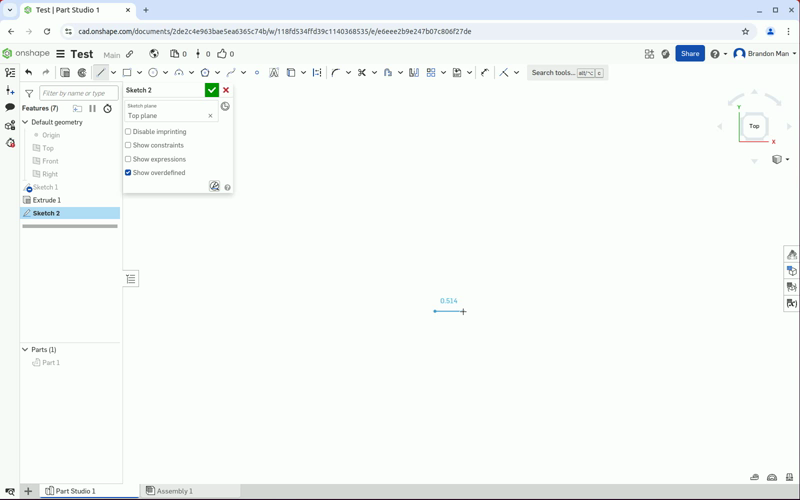
scroll(-6)
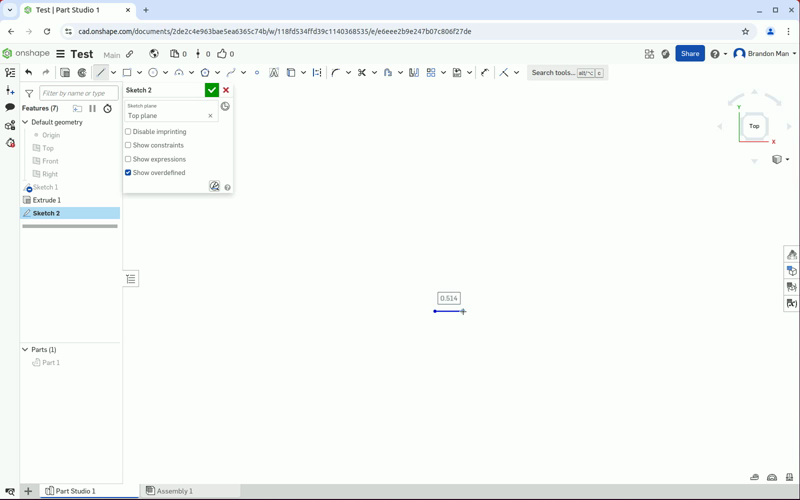
scroll(-6)
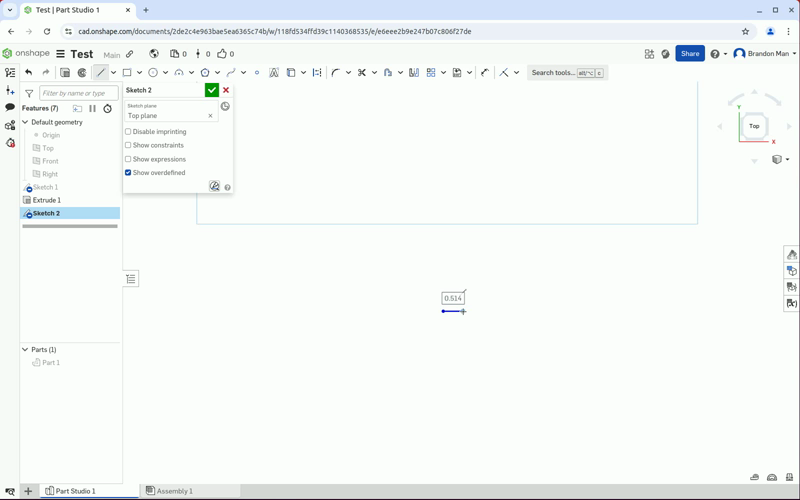
scroll(-6)
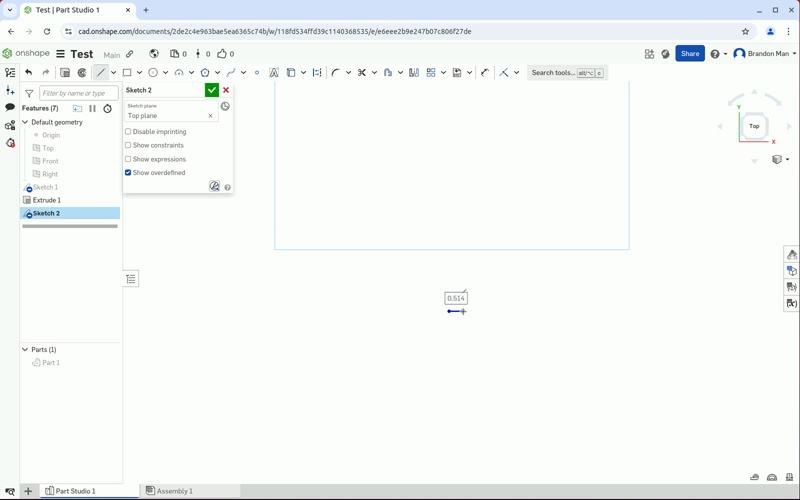
scroll(-6)
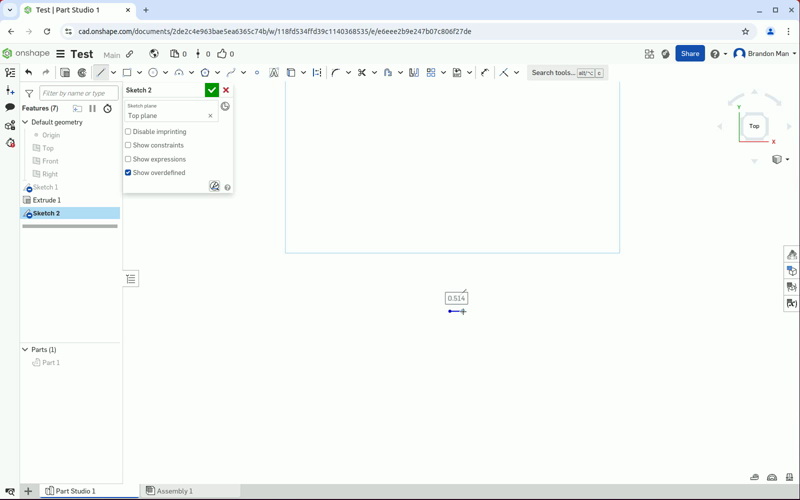
scroll(-6)
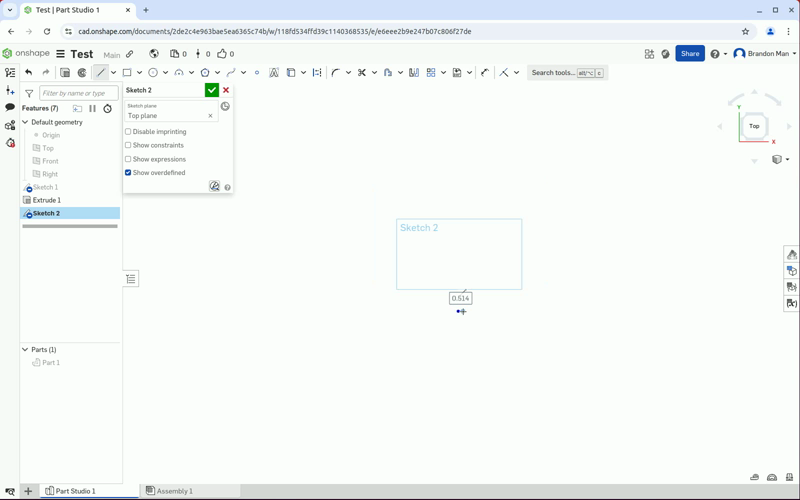
scroll(-6)
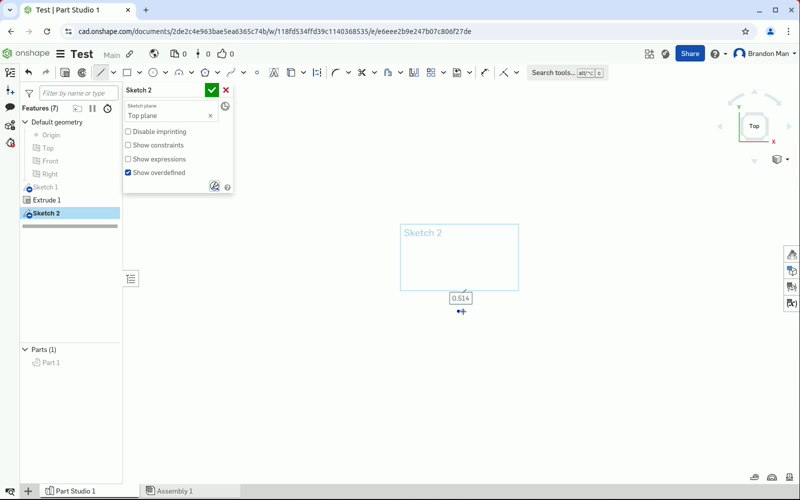
scroll(-6)
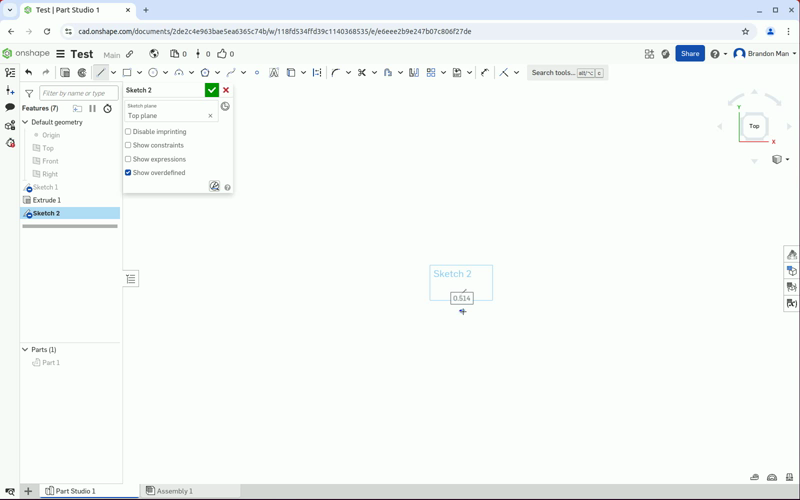
key_up(shift)
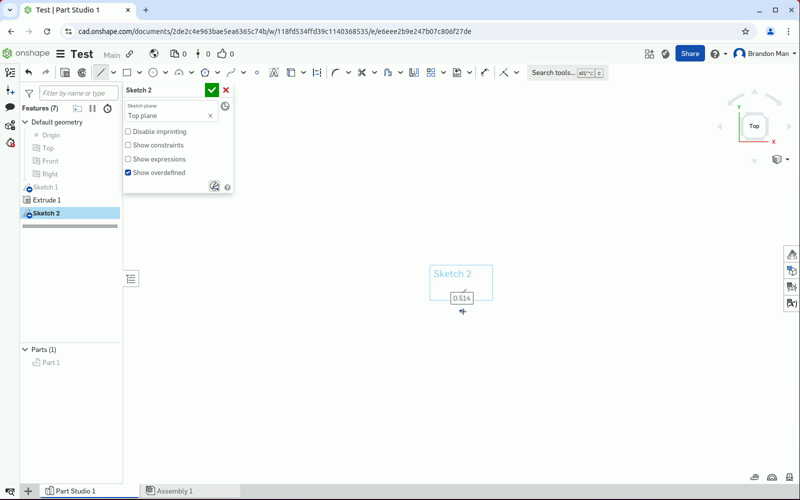
key_down(shift)
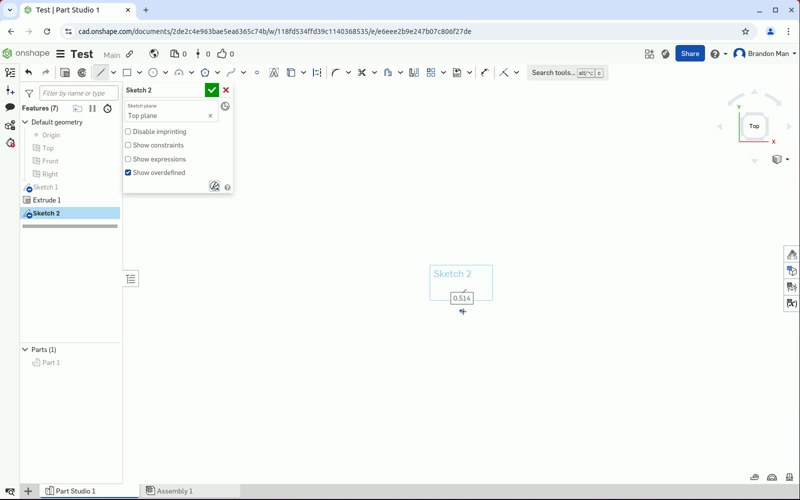
mouse_move(493, 311)
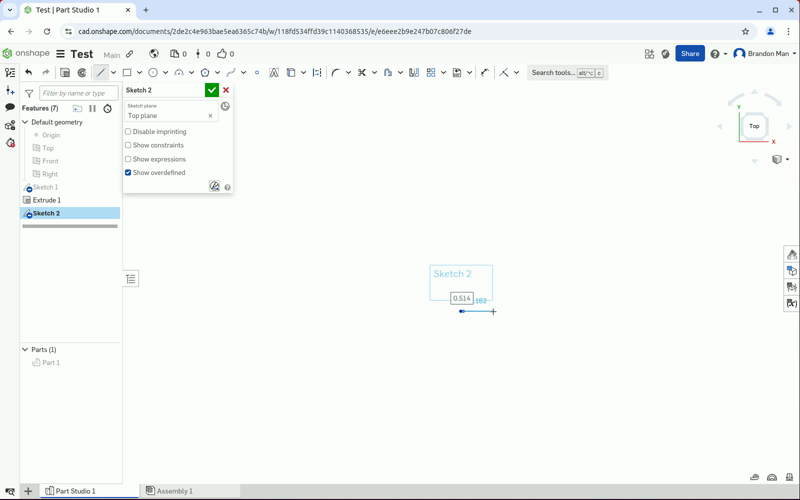
mouse_move(463, 309)
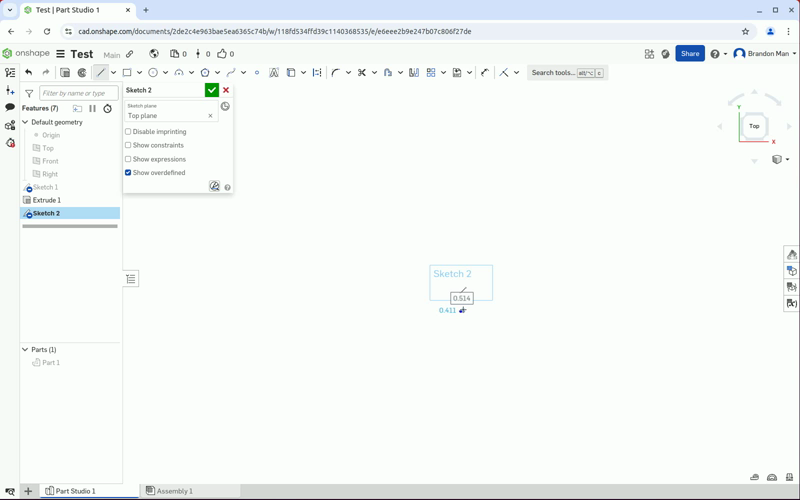
scroll(6)
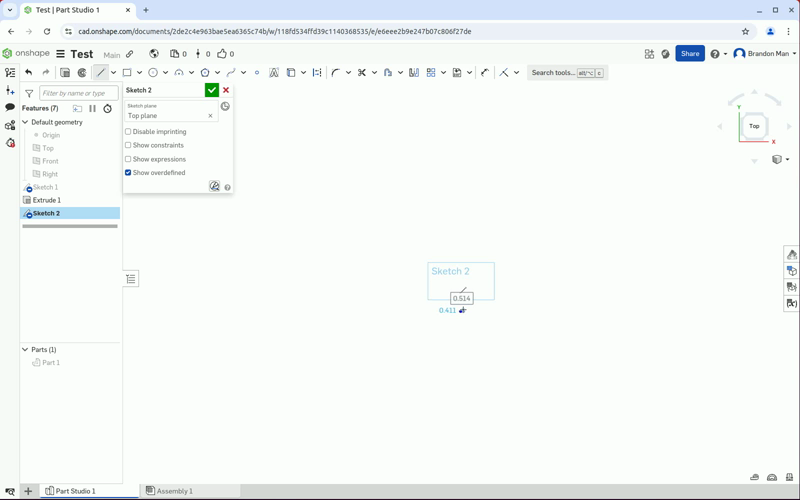
scroll(6)
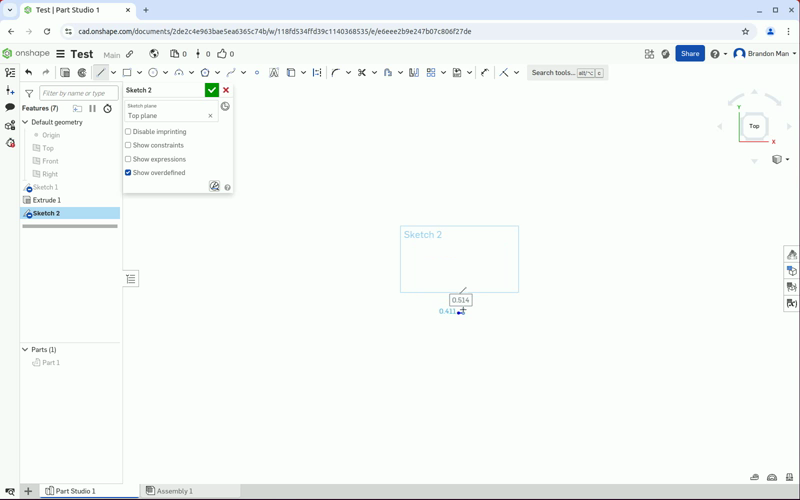
scroll(6)
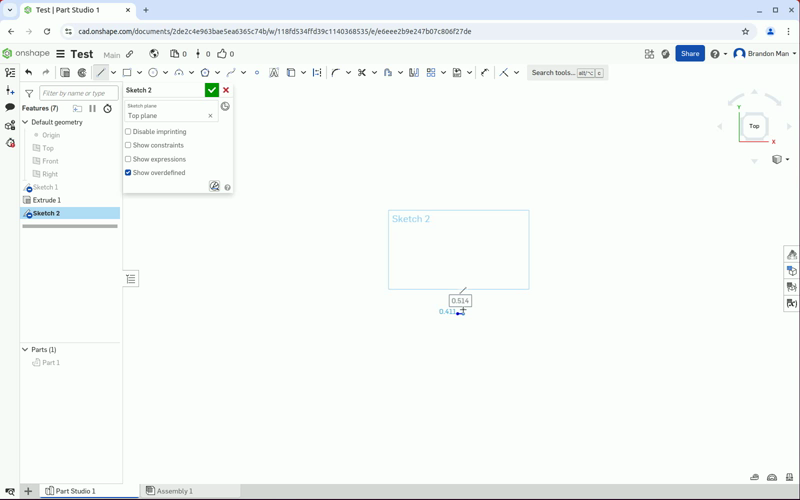
scroll(6)
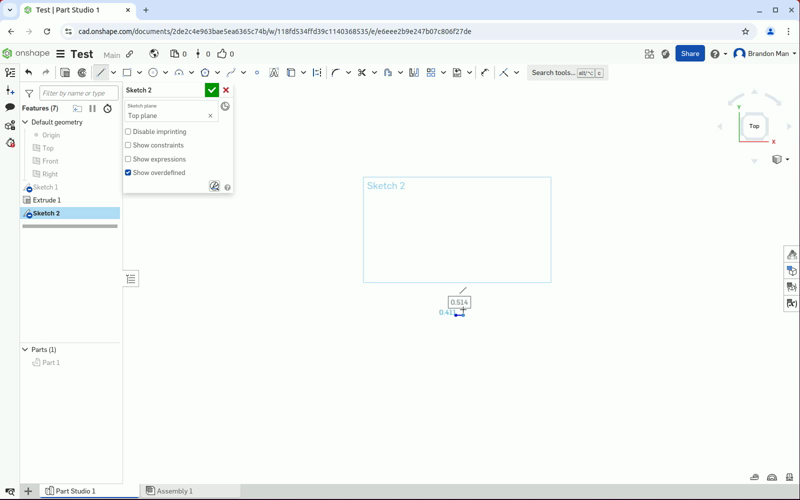
scroll(6)
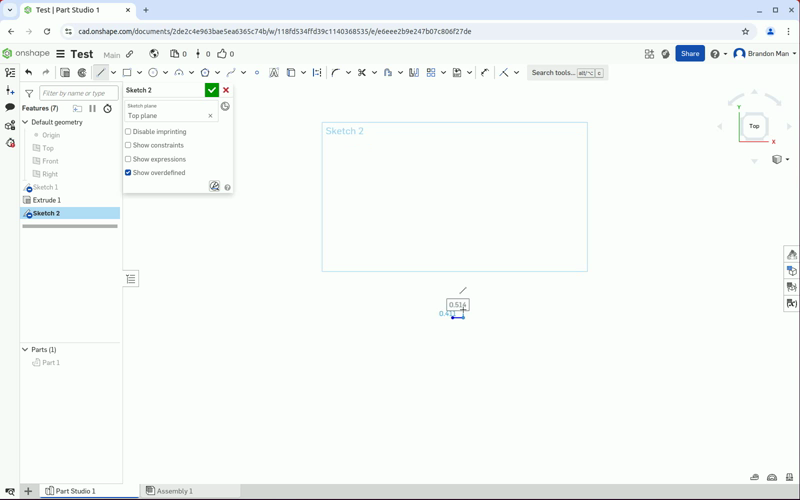
scroll(6)
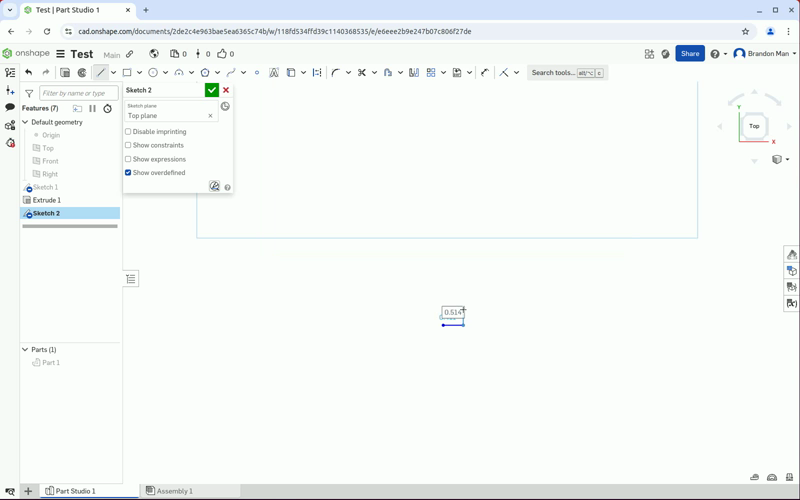
scroll(6)
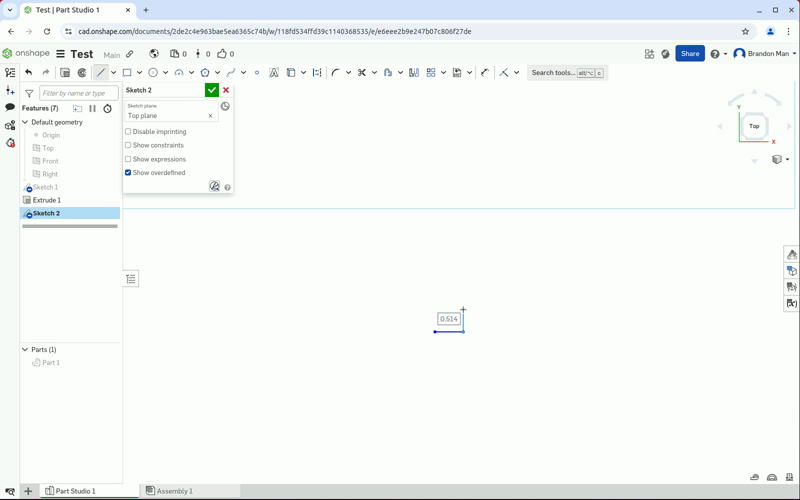
click(463, 309)
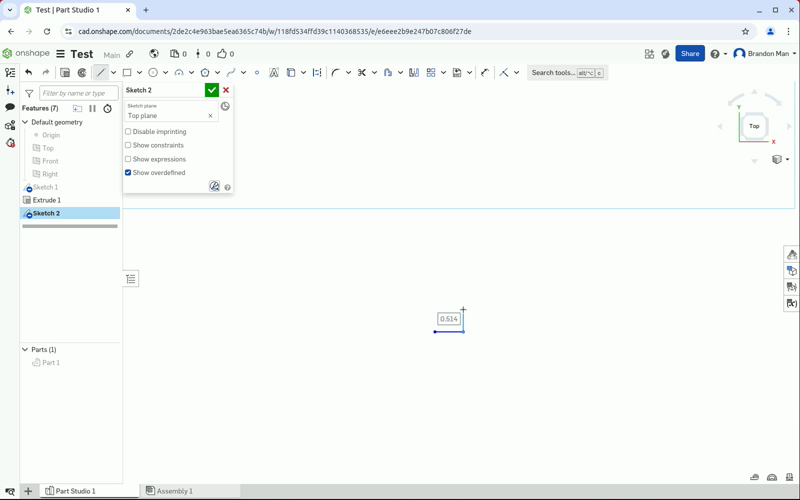
scroll(-6)
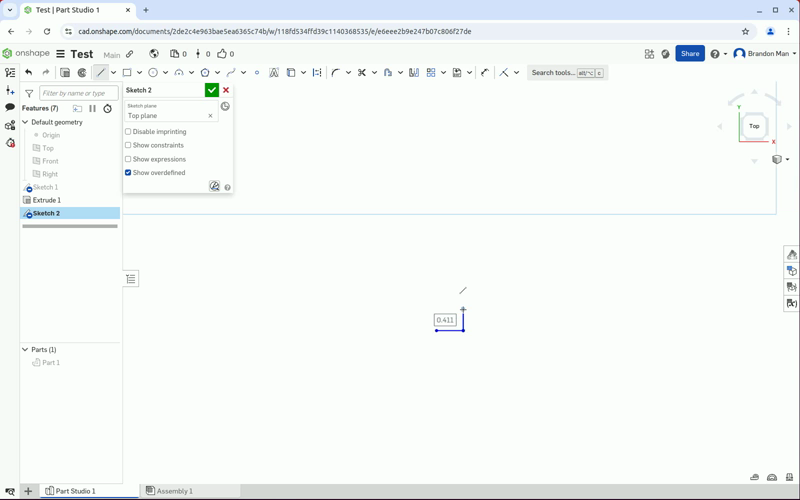
scroll(-6)
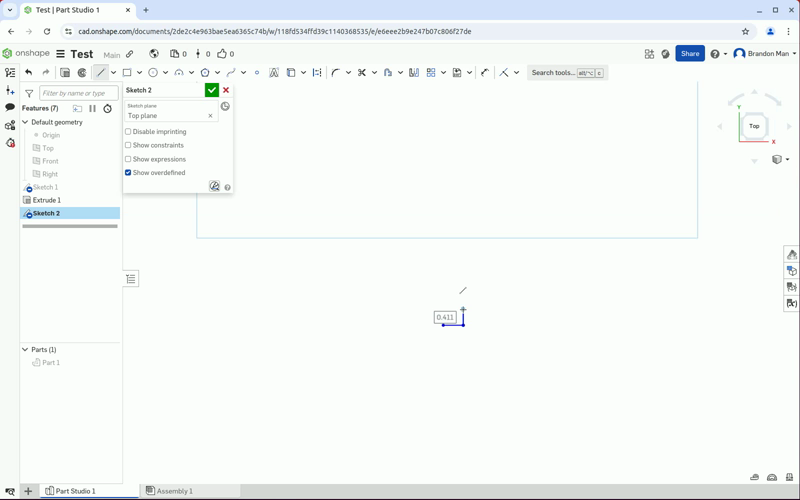
scroll(-6)
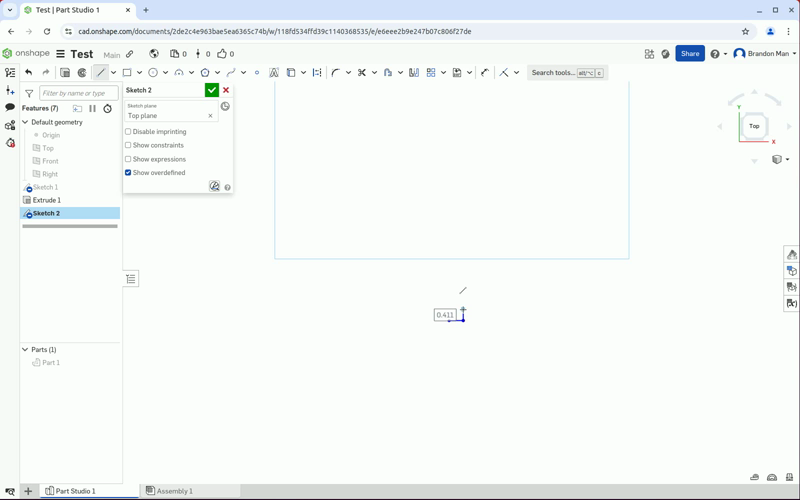
scroll(-6)
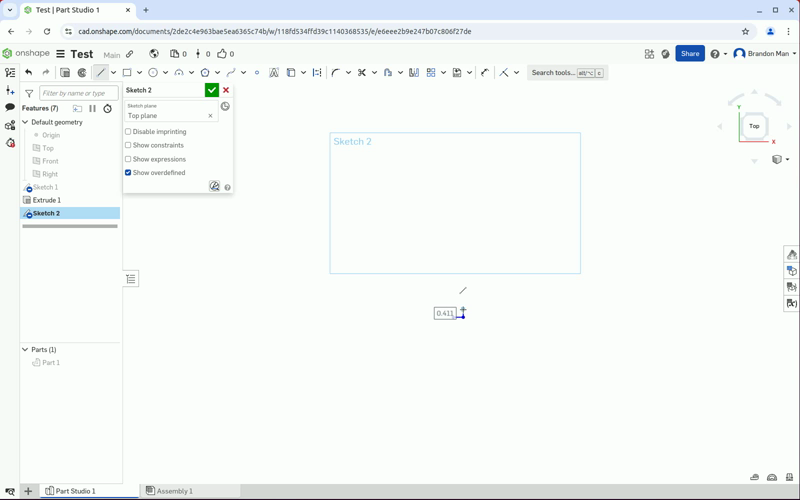
scroll(-6)
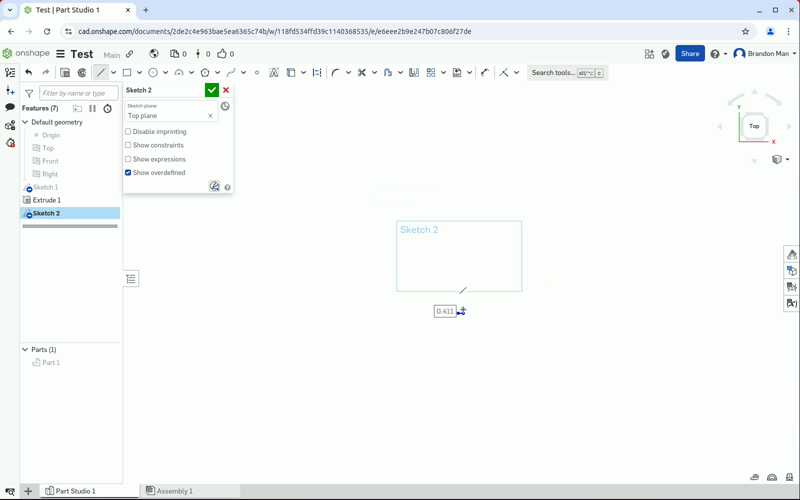
scroll(-6)
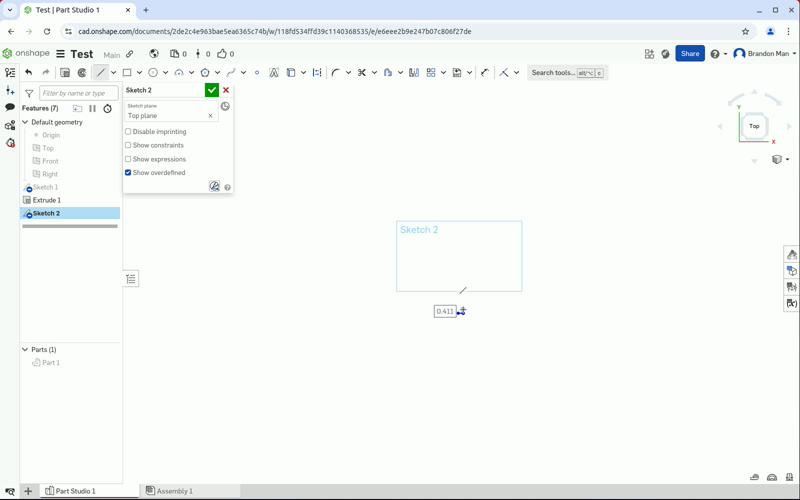
scroll(-6)
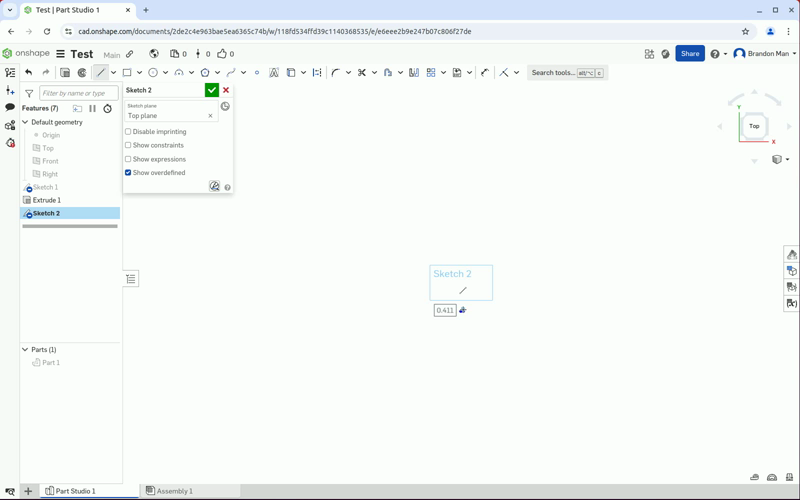
key_up(shift)
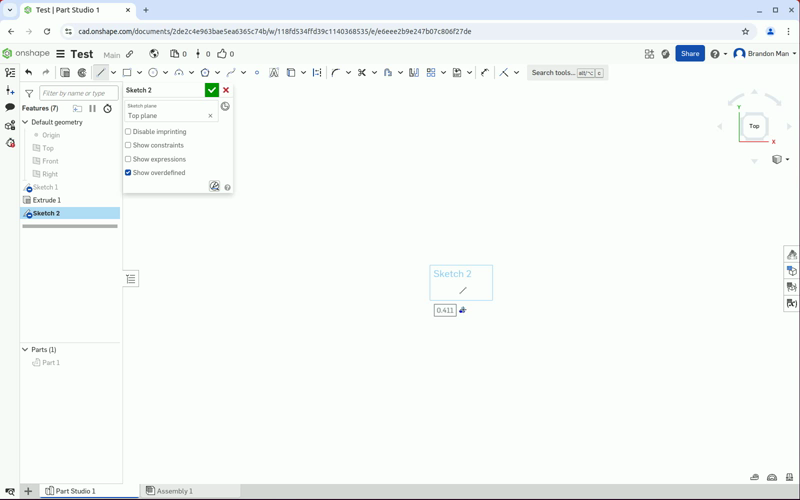
key_down(shift)
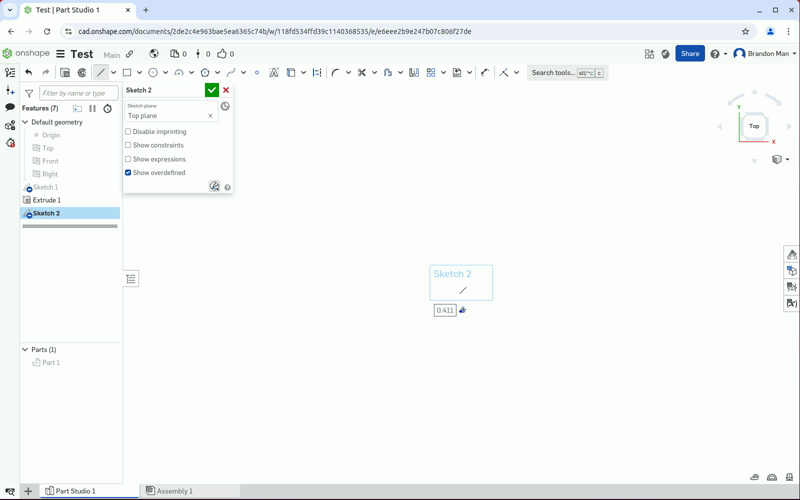
mouse_move(493, 309)
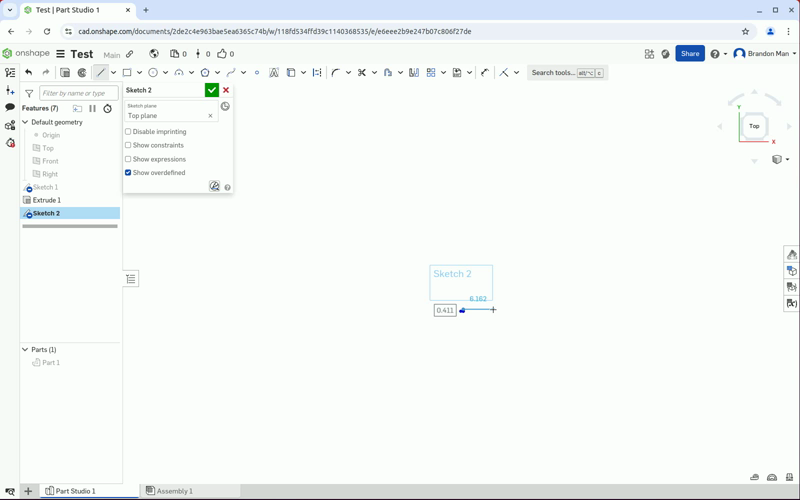
mouse_move(460, 309)
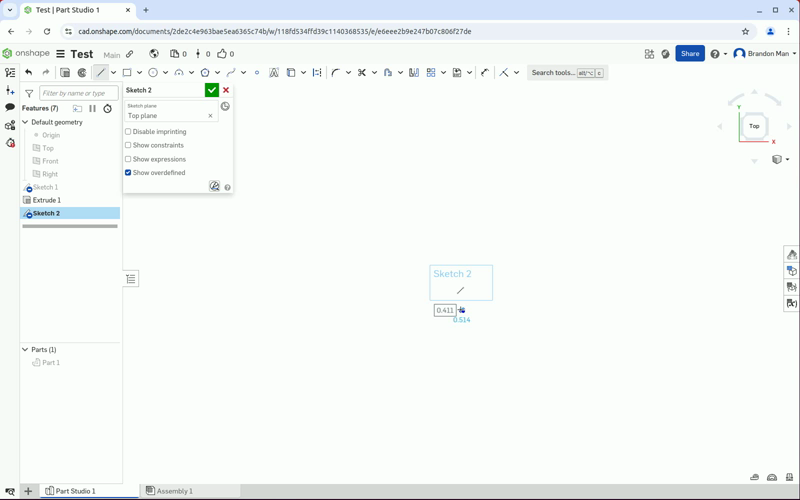
scroll(6)
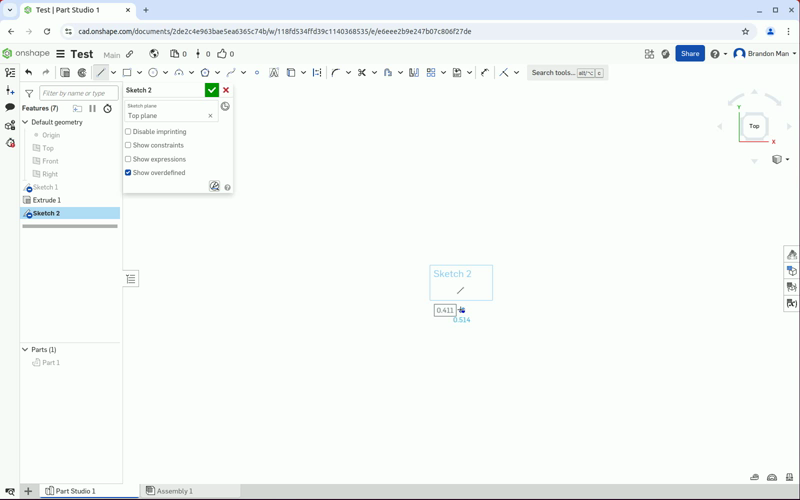
scroll(6)
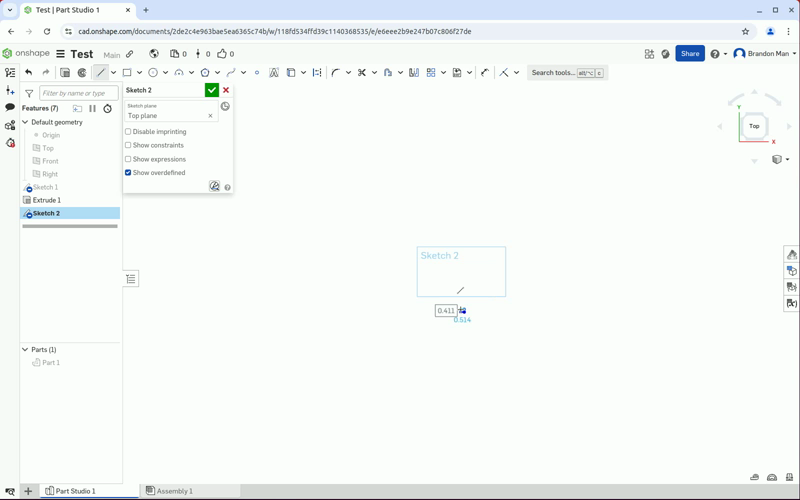
scroll(6)
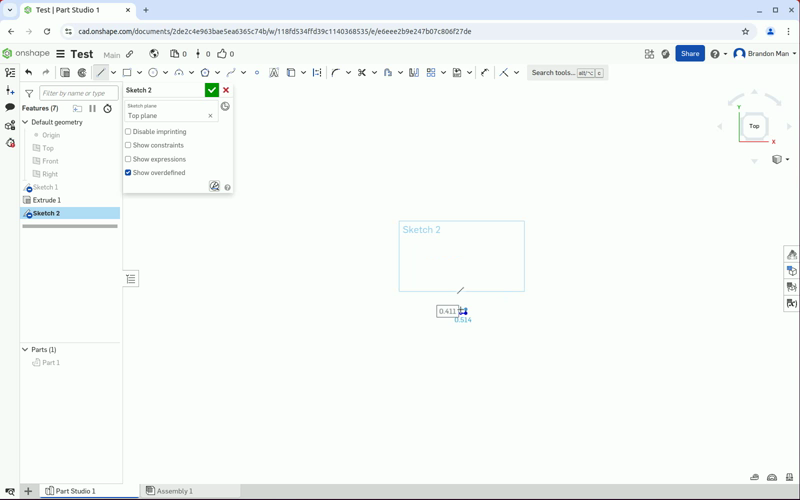
scroll(6)
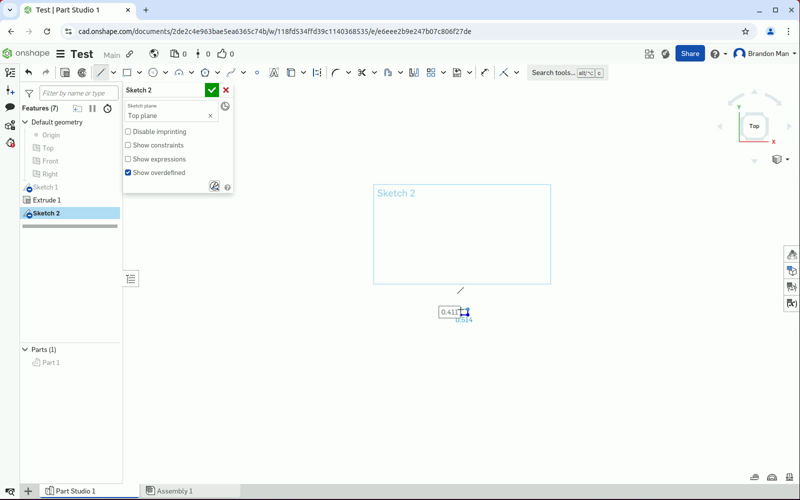
scroll(6)
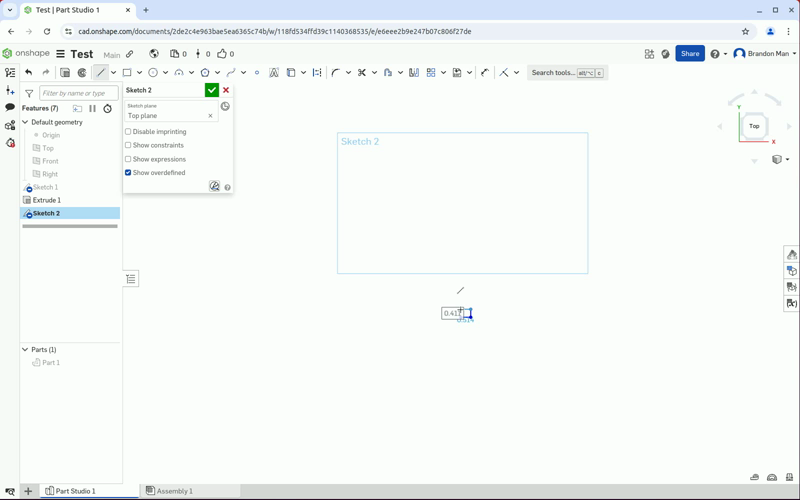
scroll(6)
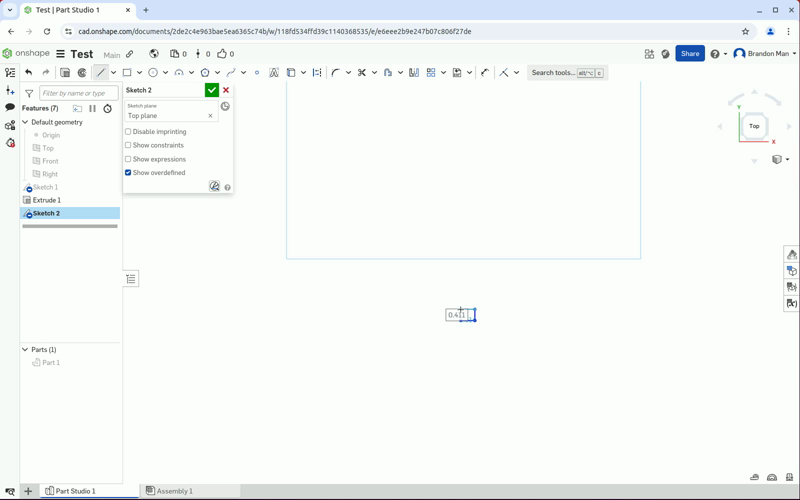
scroll(6)
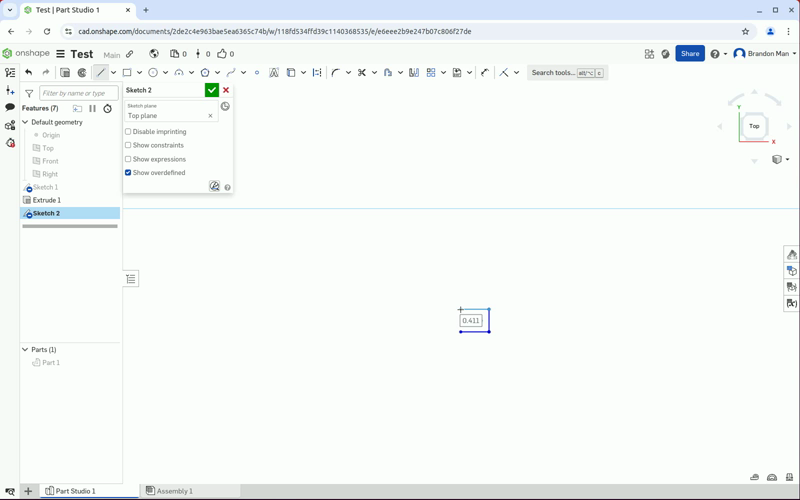
click(460, 309)
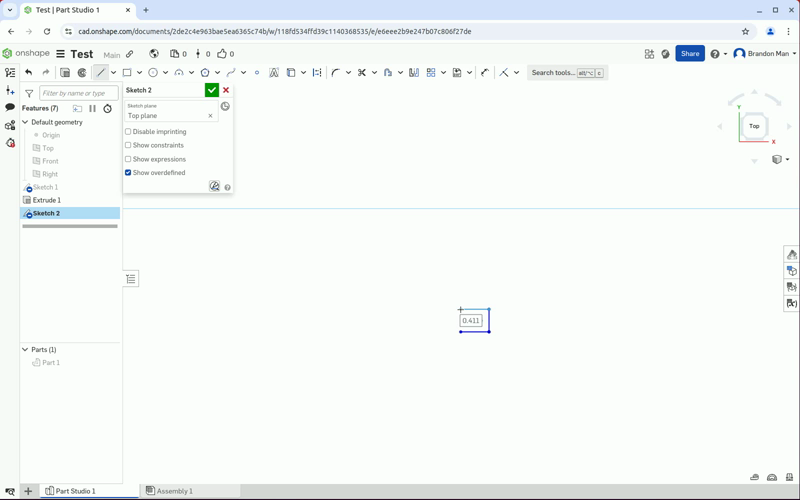
scroll(-6)
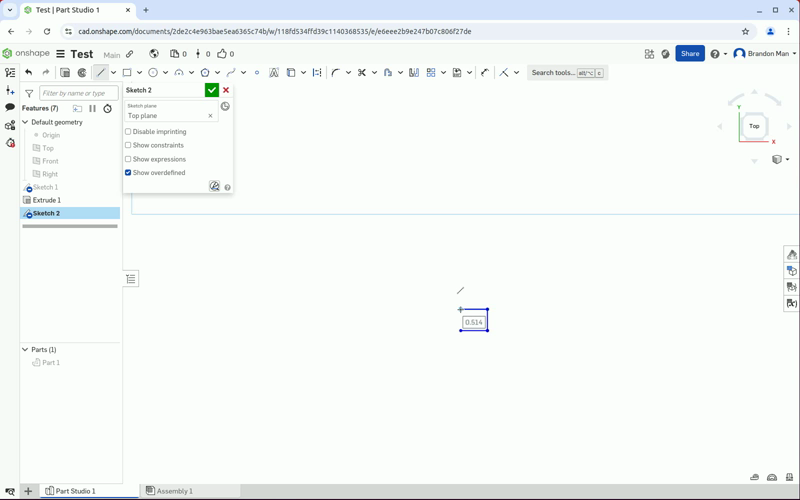
scroll(-6)
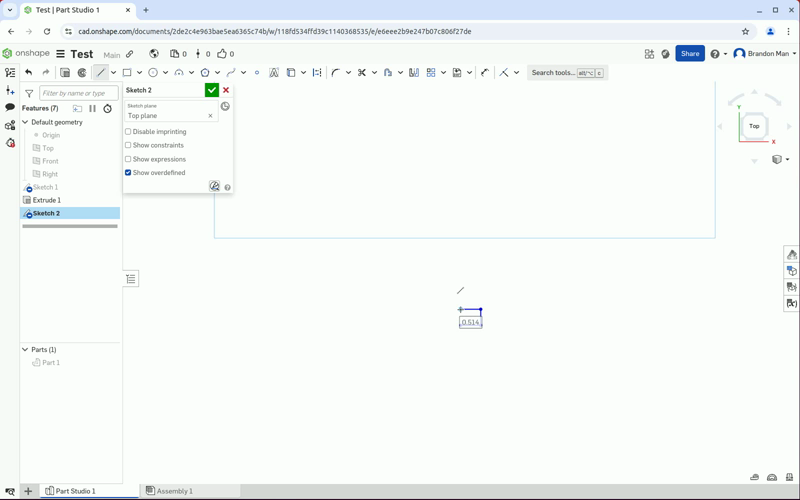
scroll(-6)
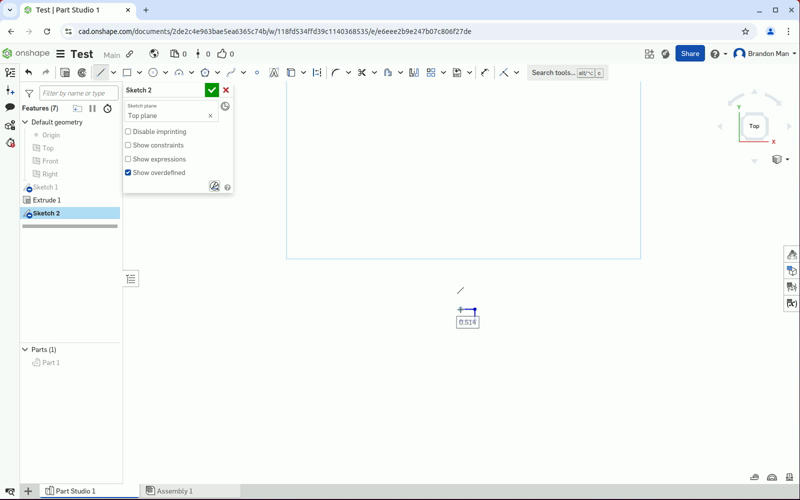
scroll(-6)
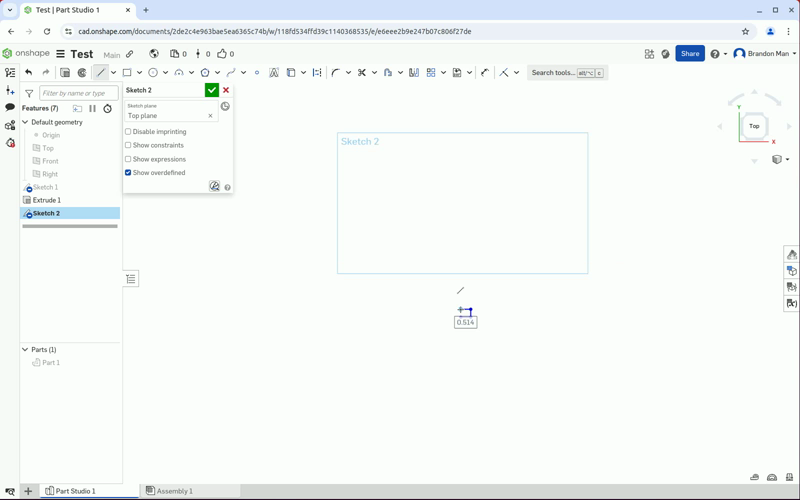
scroll(-6)
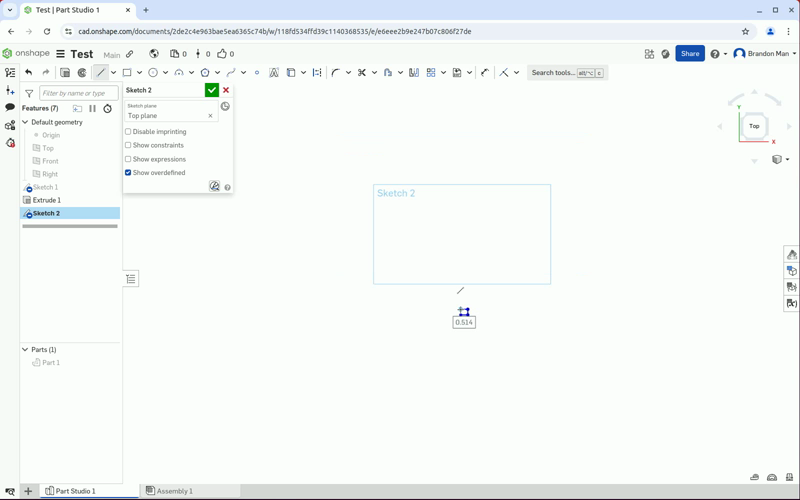
scroll(-6)
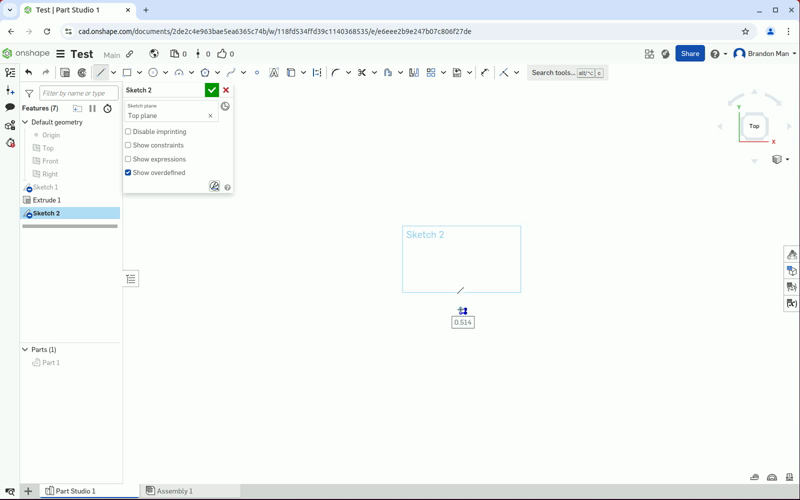
scroll(-6)
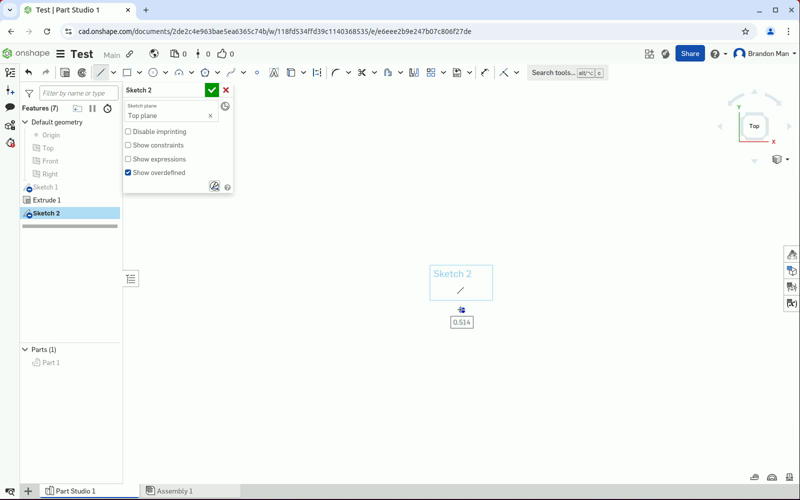
key_up(shift)
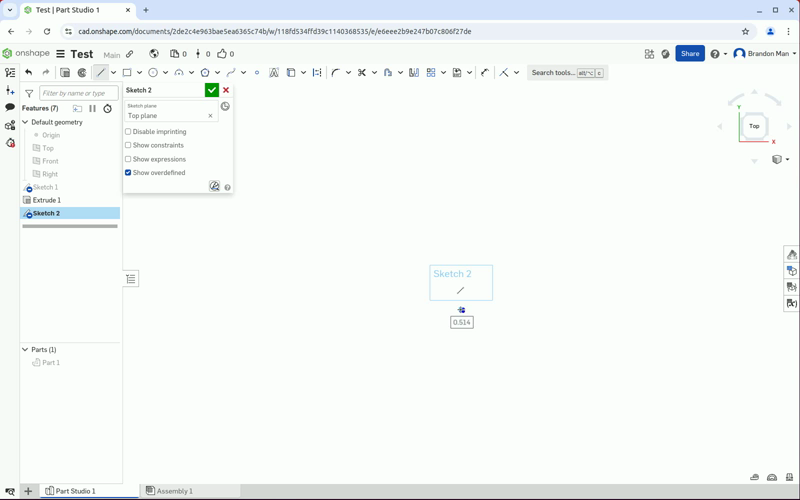
mouse_move(490, 309)
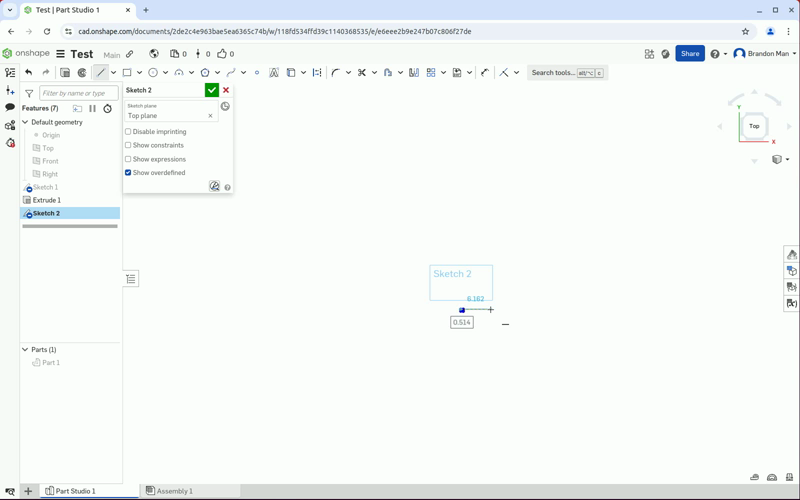
key_down(shift)
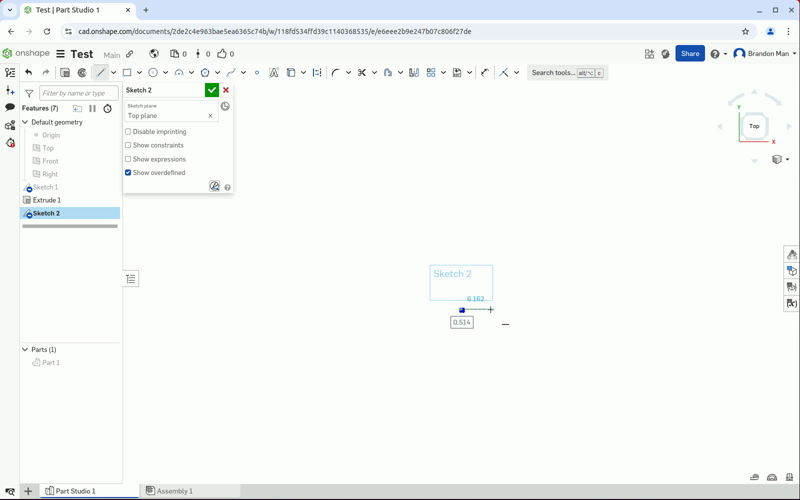
mouse_move(460, 311)
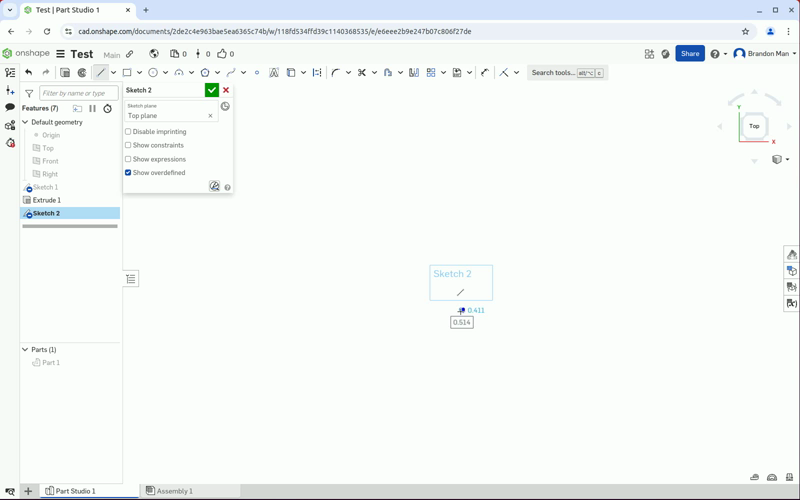
scroll(6)
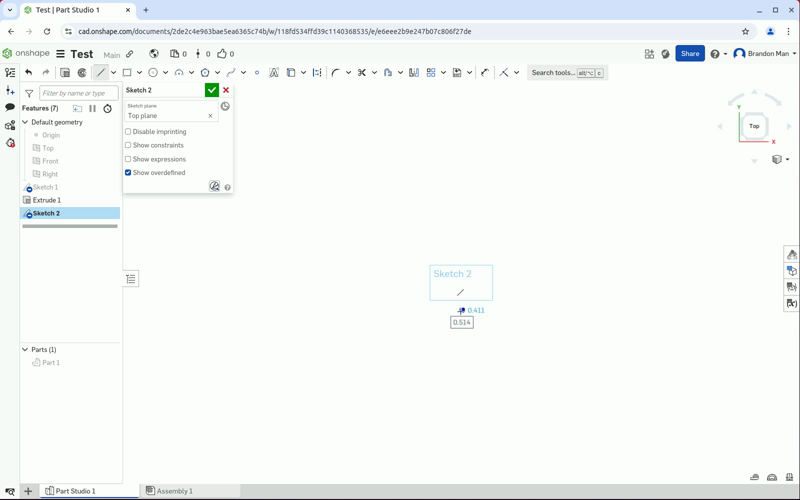
scroll(6)
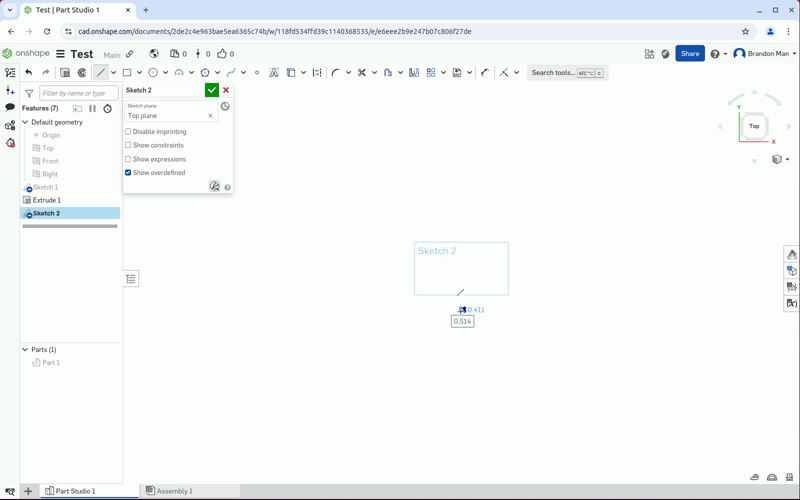
scroll(6)
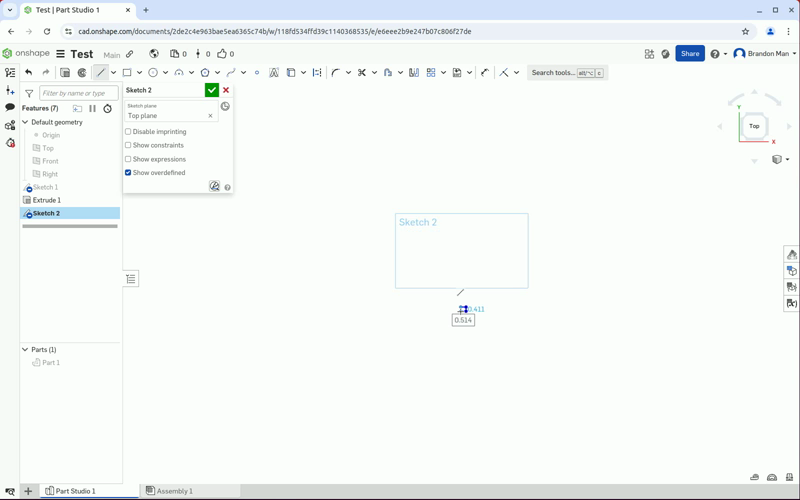
scroll(6)
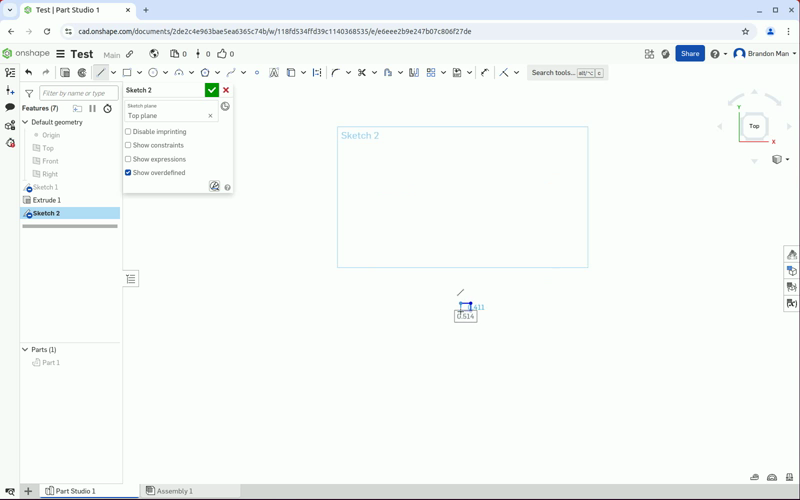
scroll(6)
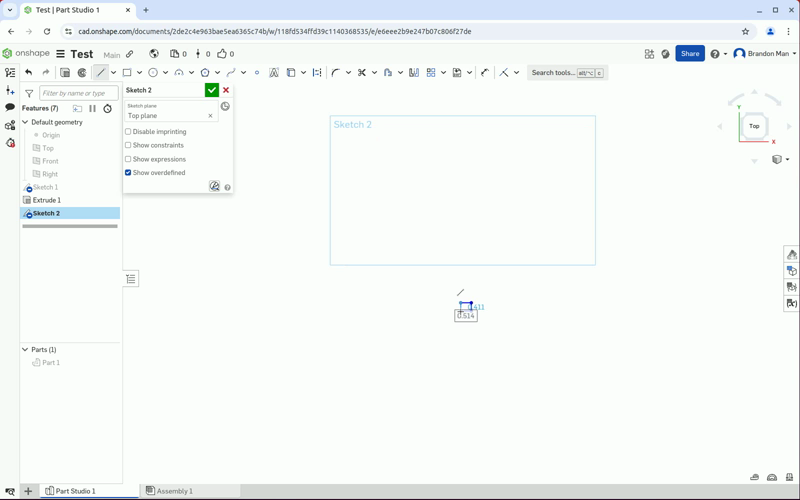
scroll(6)
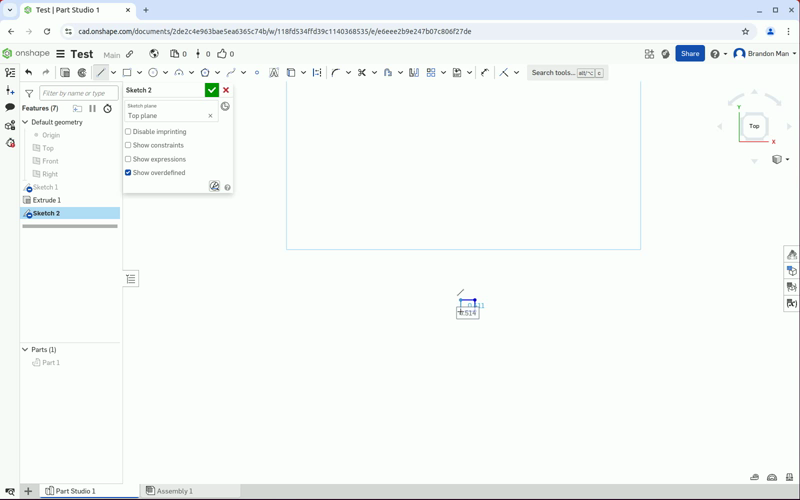
scroll(6)
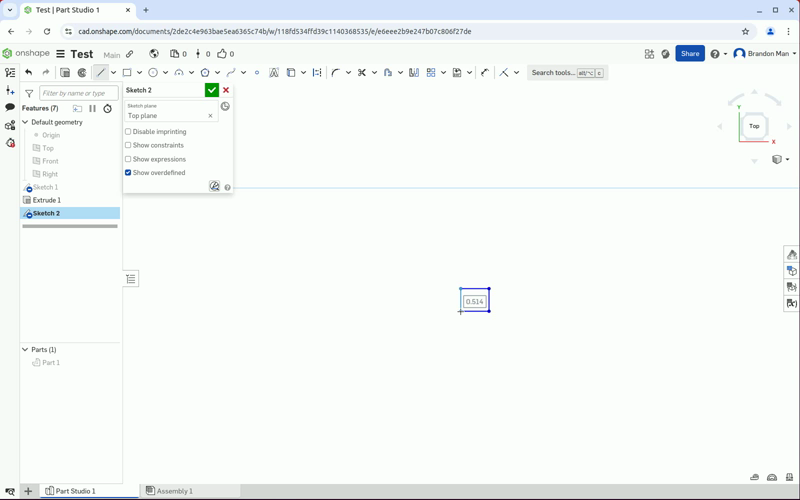
key_up(shift)
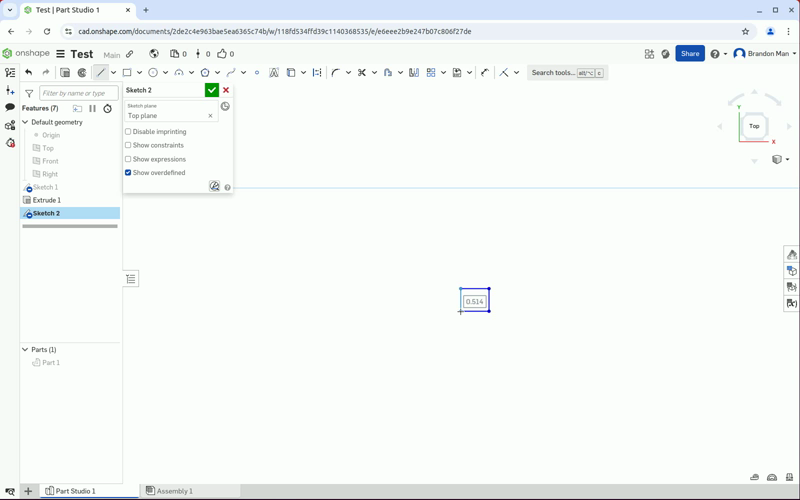
click(460, 311)
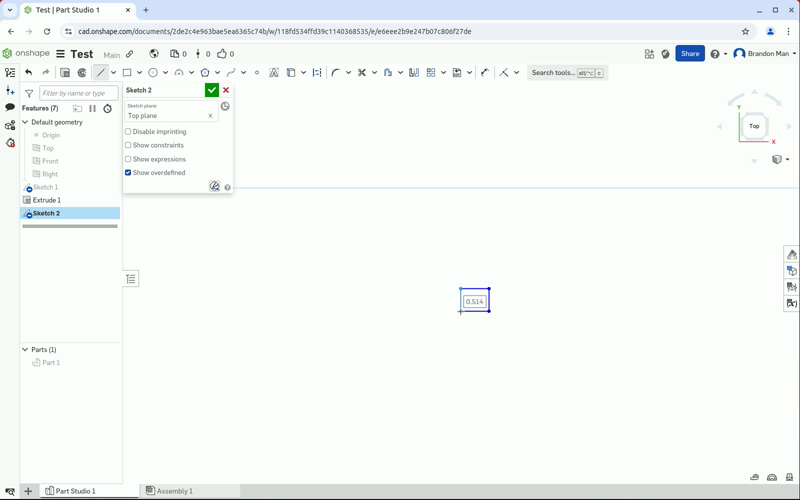
scroll(-6)
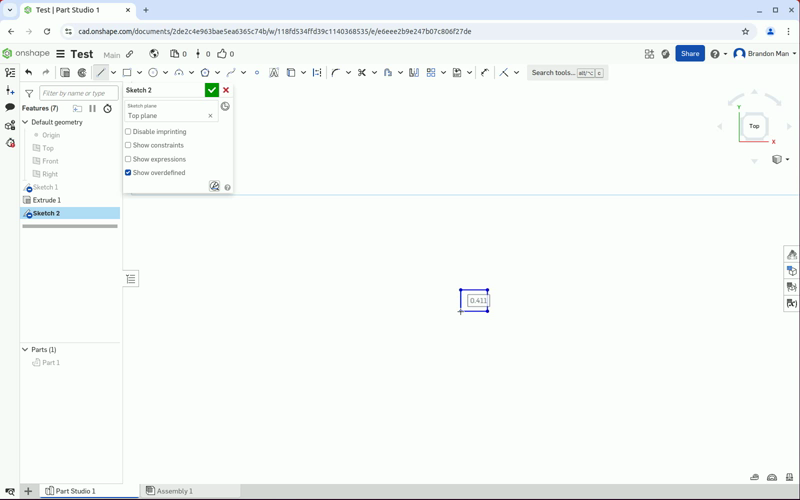
scroll(-6)
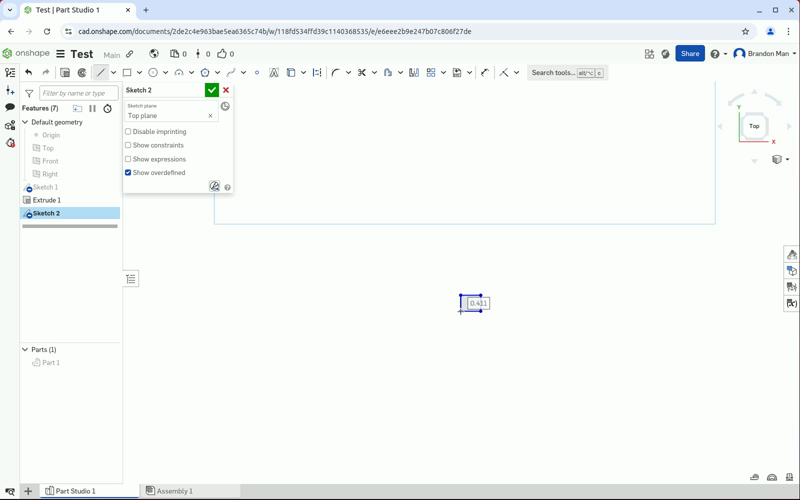
scroll(-6)
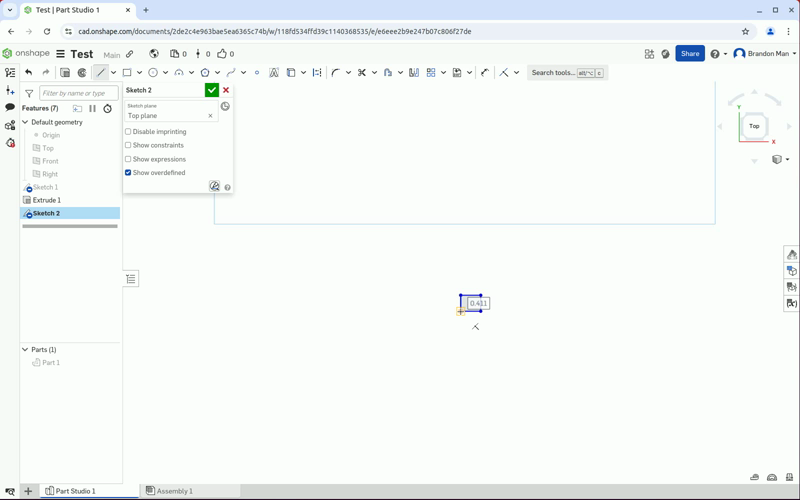
scroll(-6)
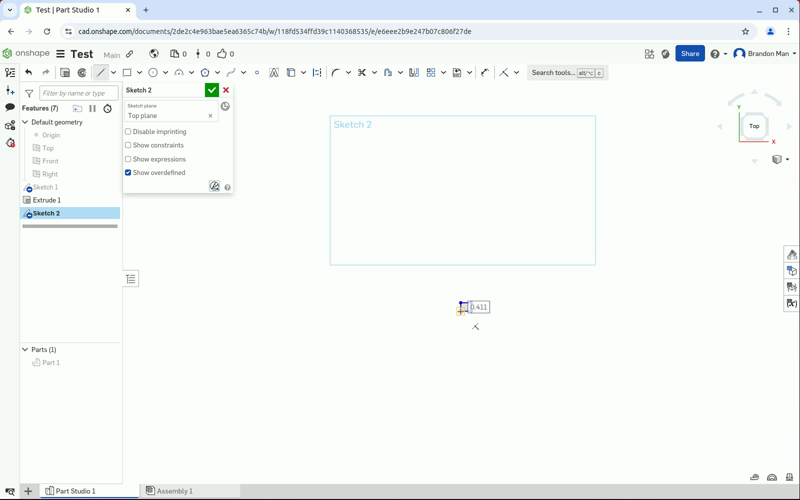
scroll(-6)
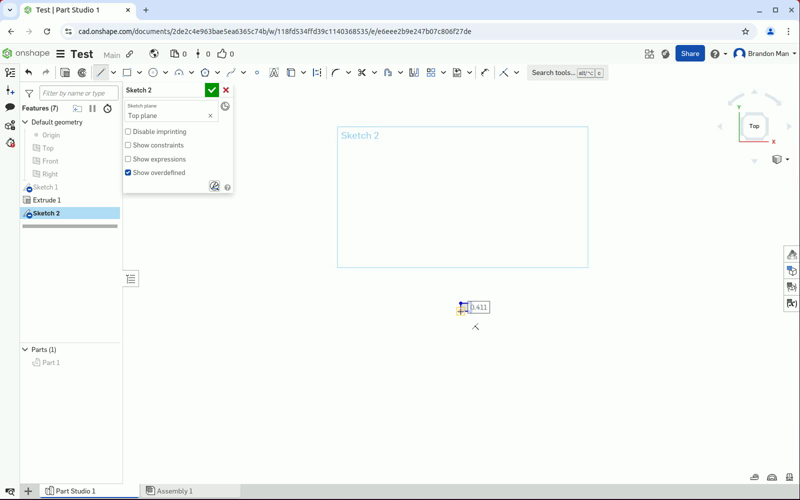
scroll(-6)
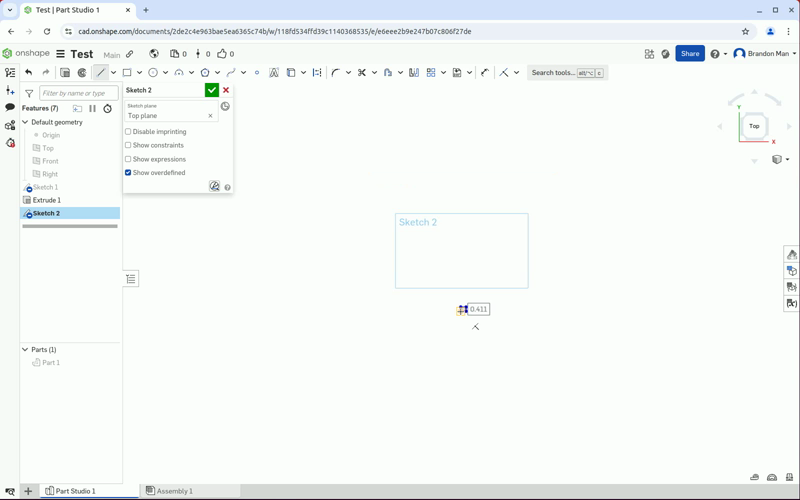
scroll(-6)
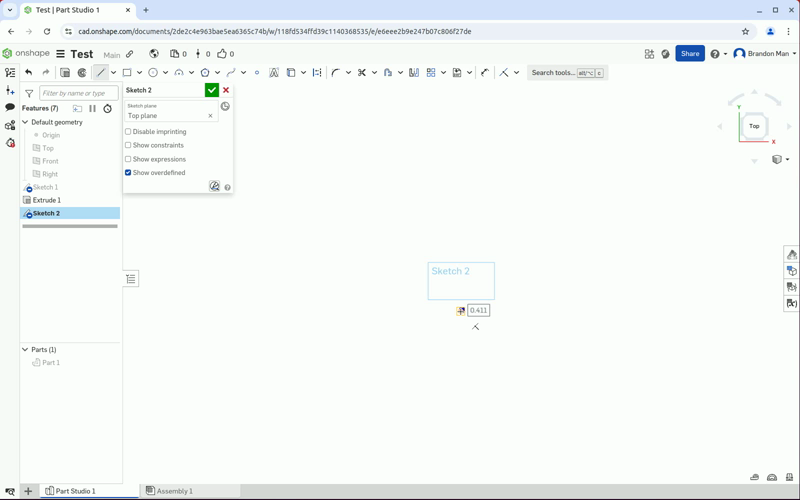
key(esc)
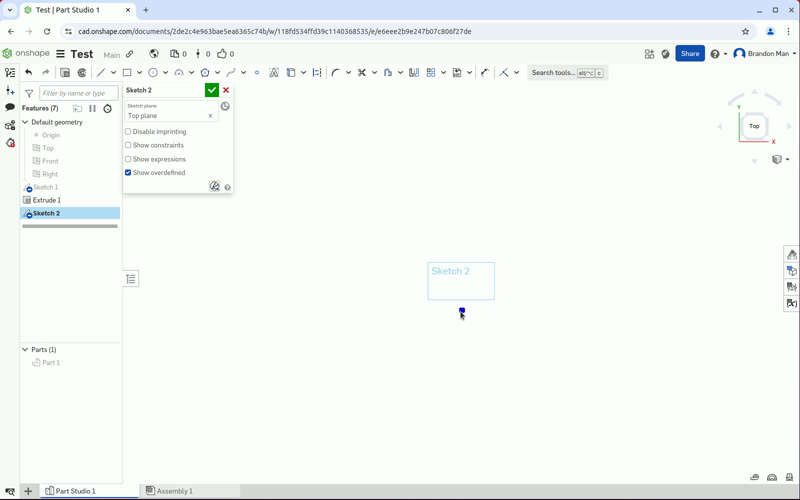
mouse_move(463, 310)
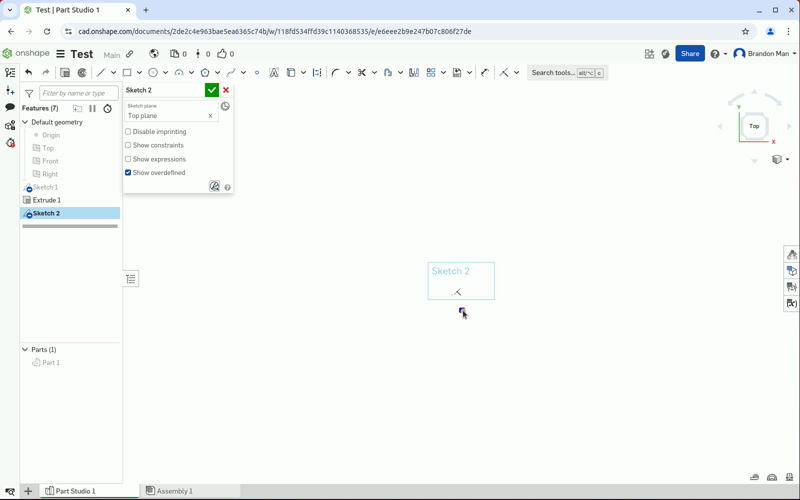
scroll(6)
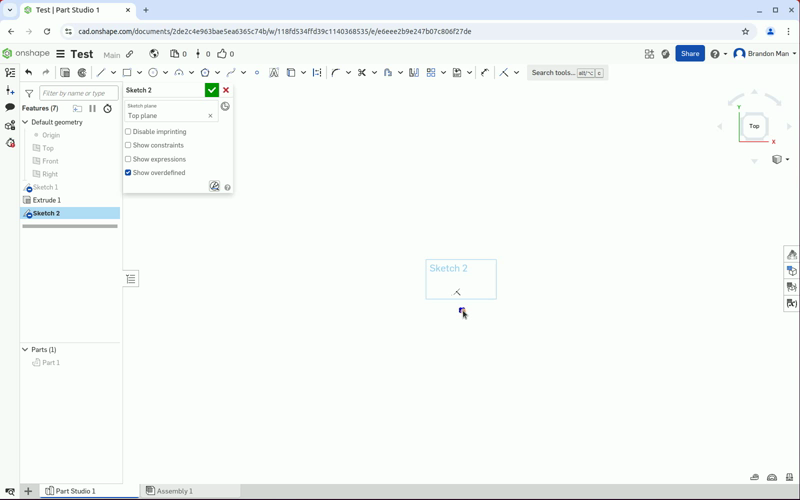
scroll(6)
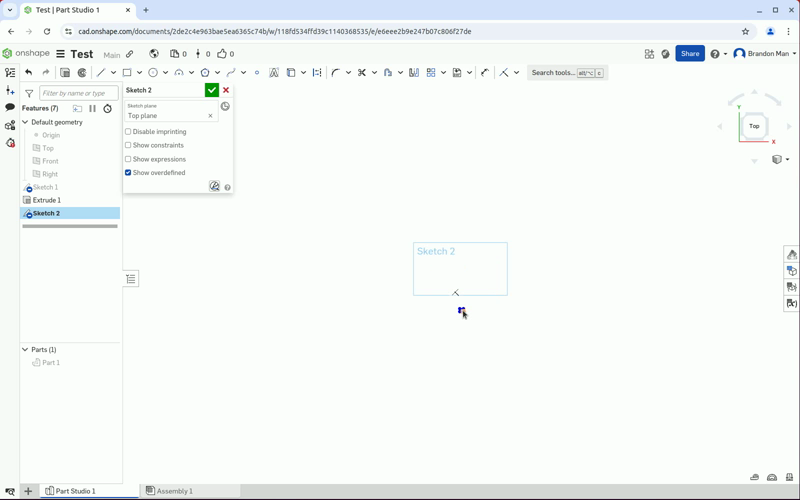
scroll(6)
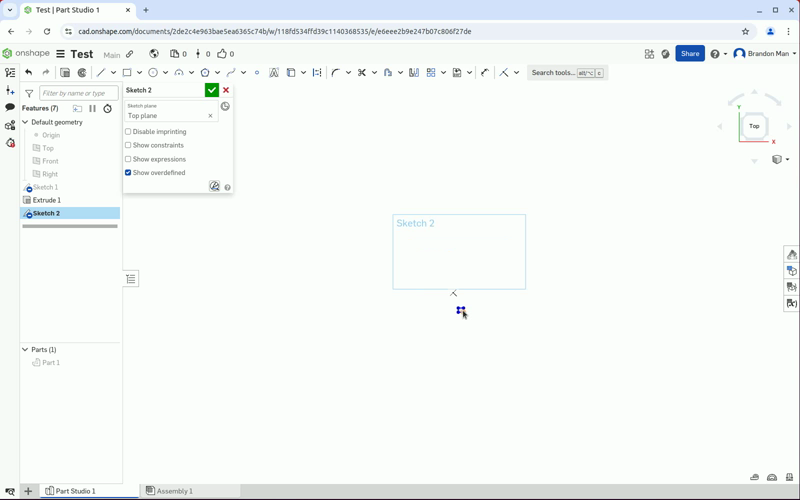
scroll(6)
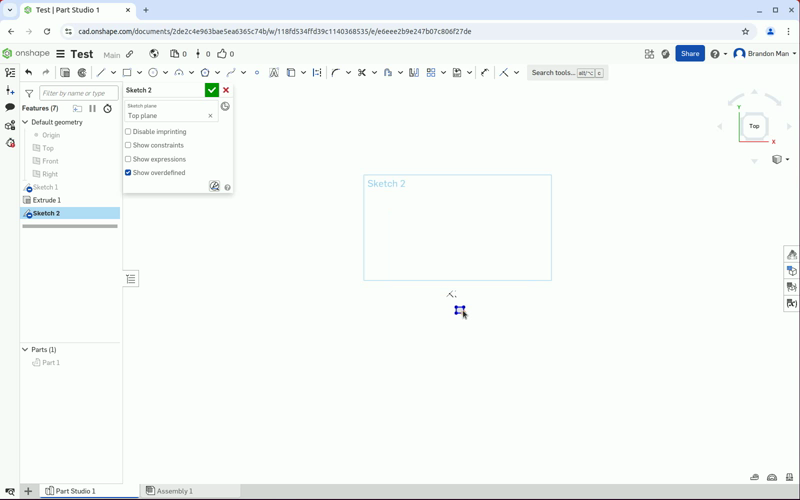
scroll(6)
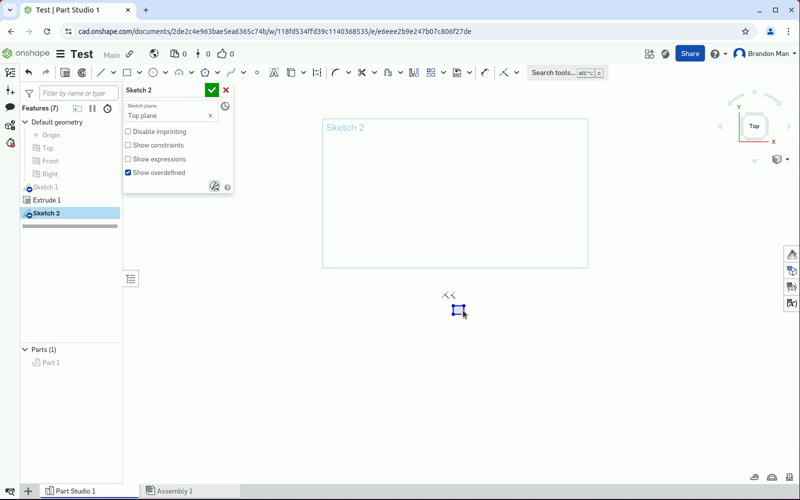
scroll(6)
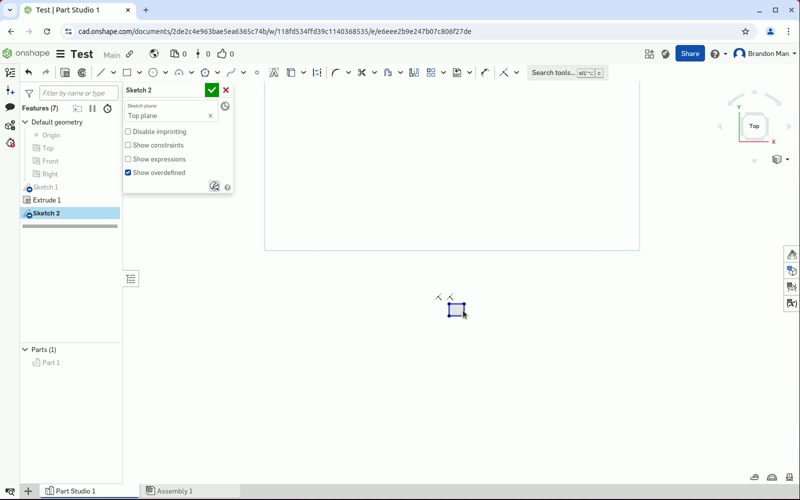
scroll(6)
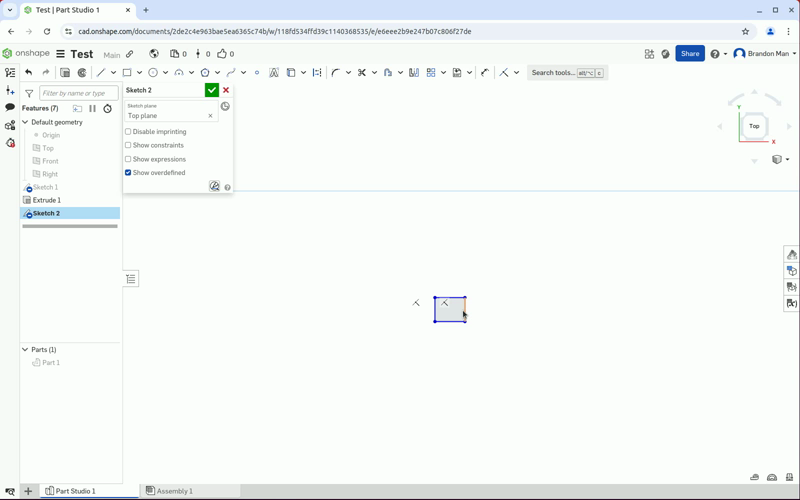
click(463, 310)
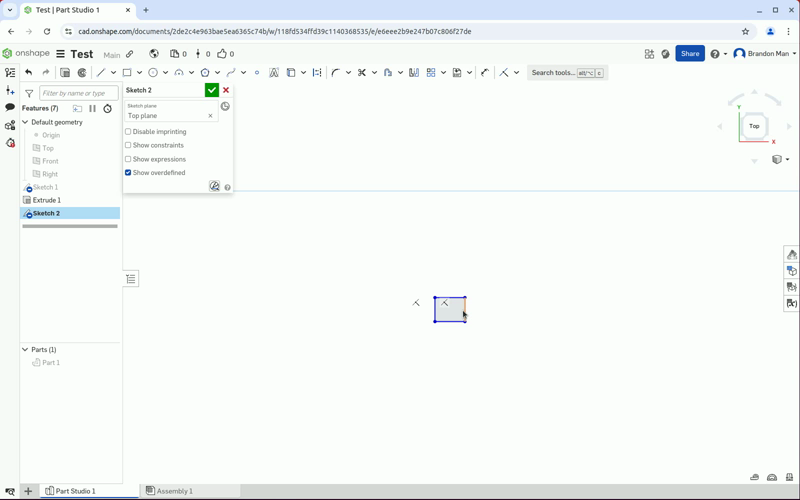
scroll(-6)
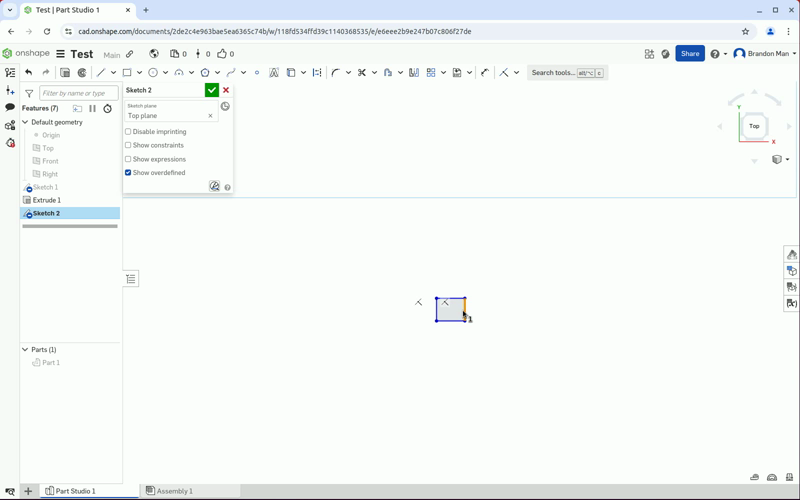
scroll(-6)
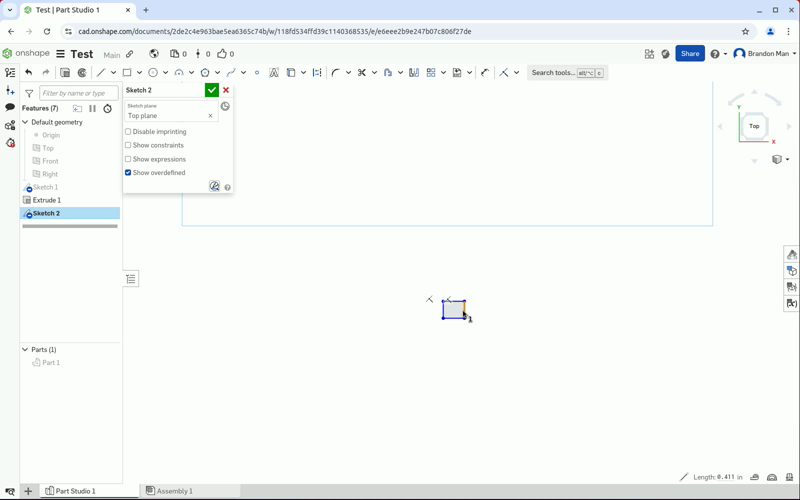
scroll(-6)
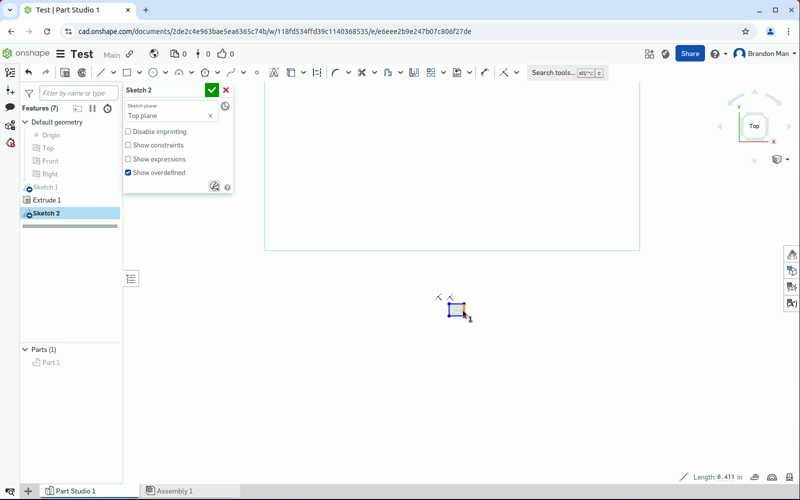
scroll(-6)
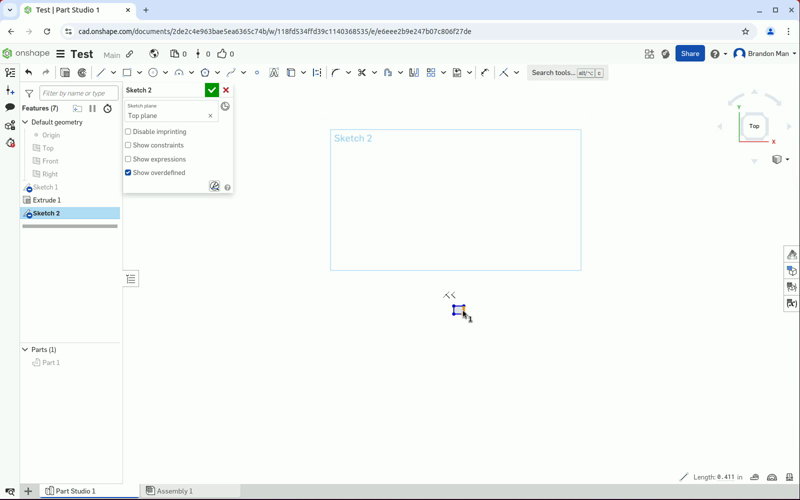
scroll(-6)
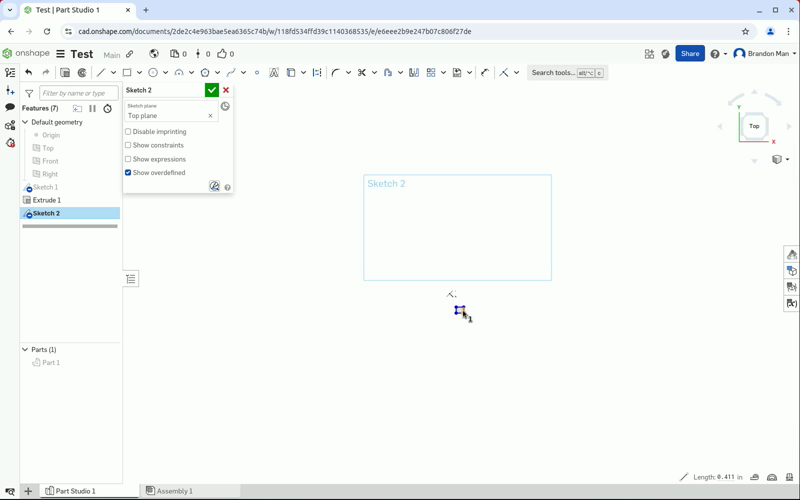
scroll(-6)
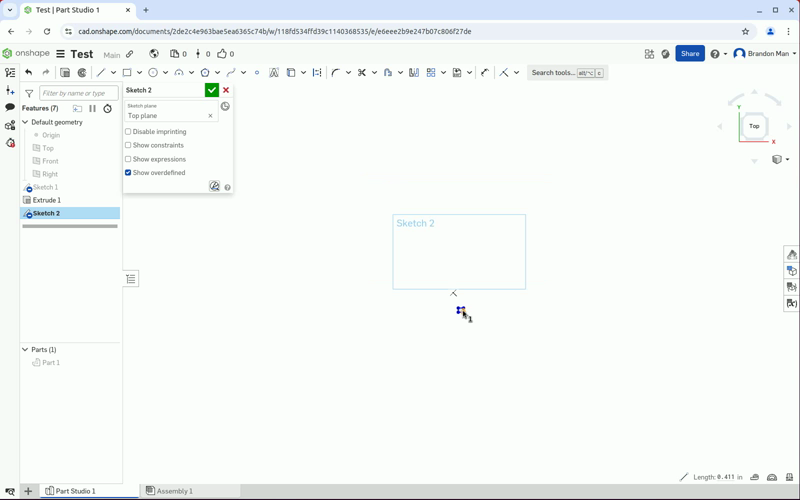
scroll(-6)
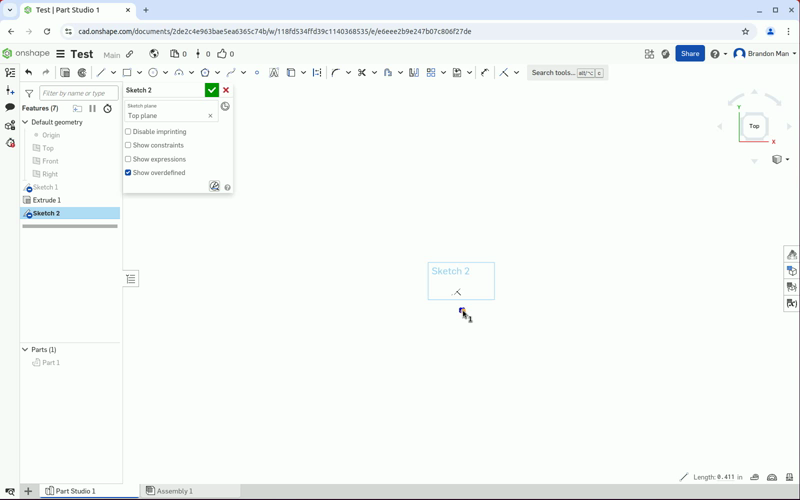
mouse_move(73, 352)
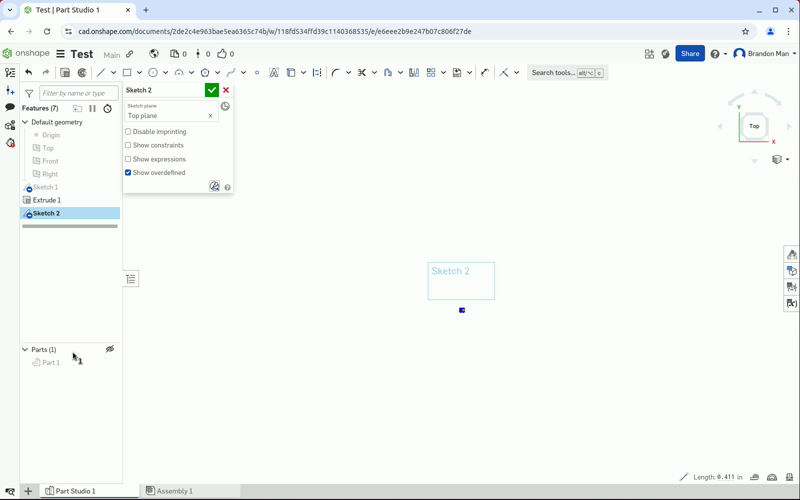
key(shift+y)
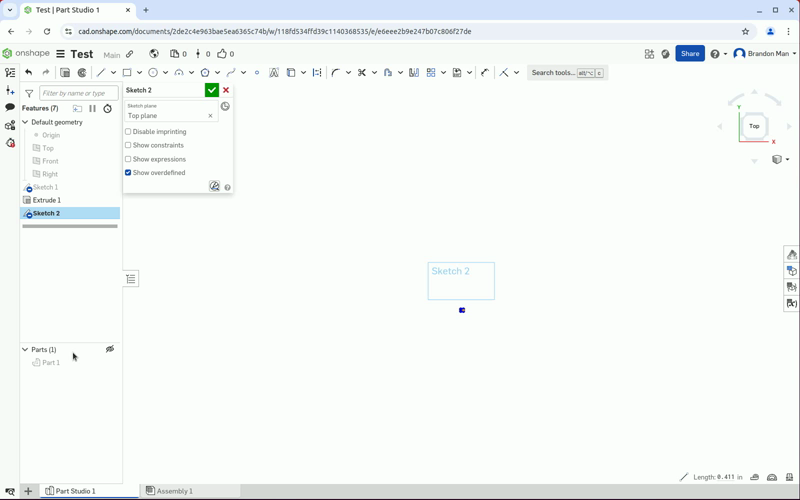
key(shift+e)
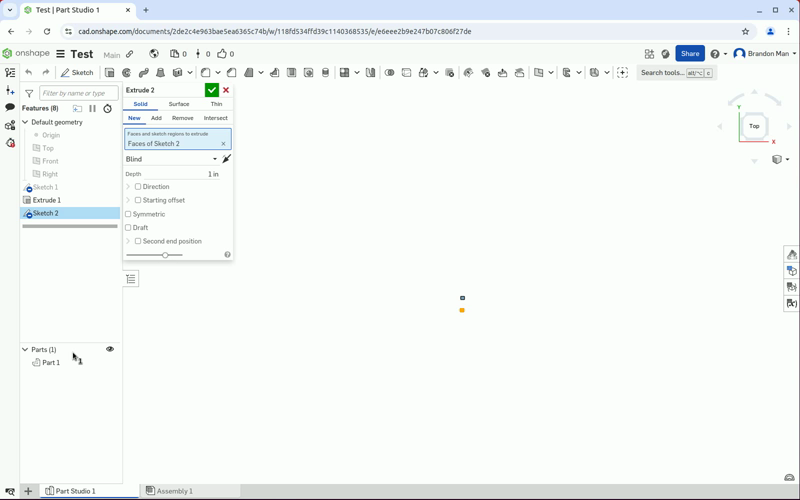
mouse_move(143, 106)
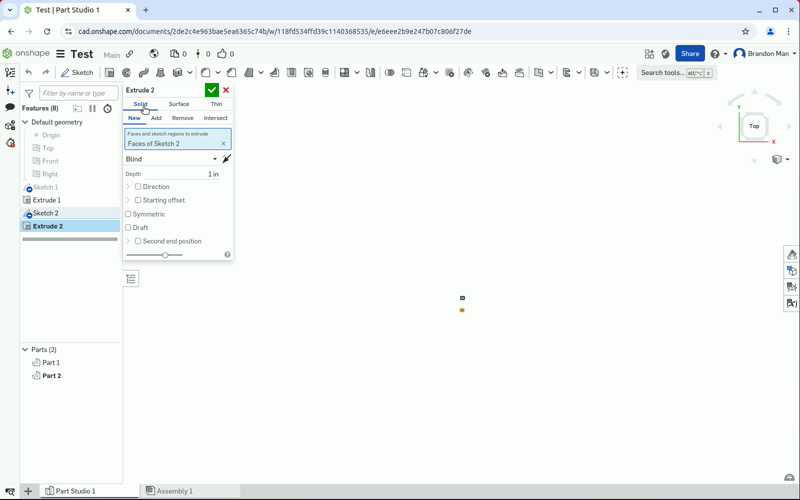
click(143, 106)
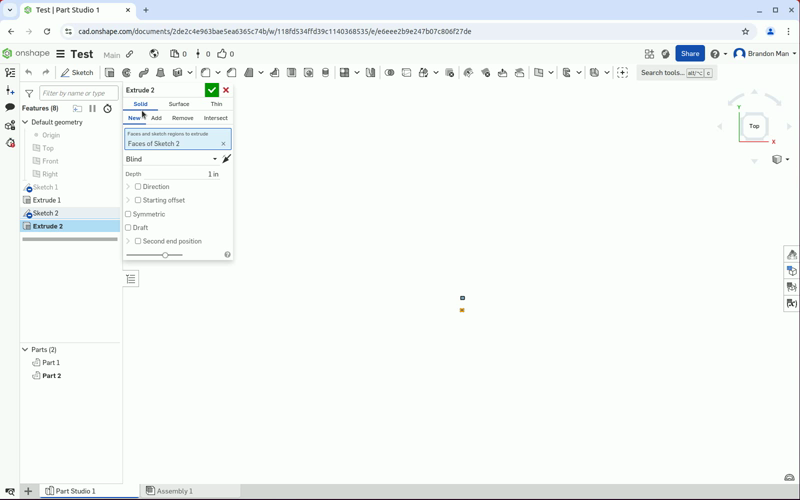
mouse_move(137, 120)
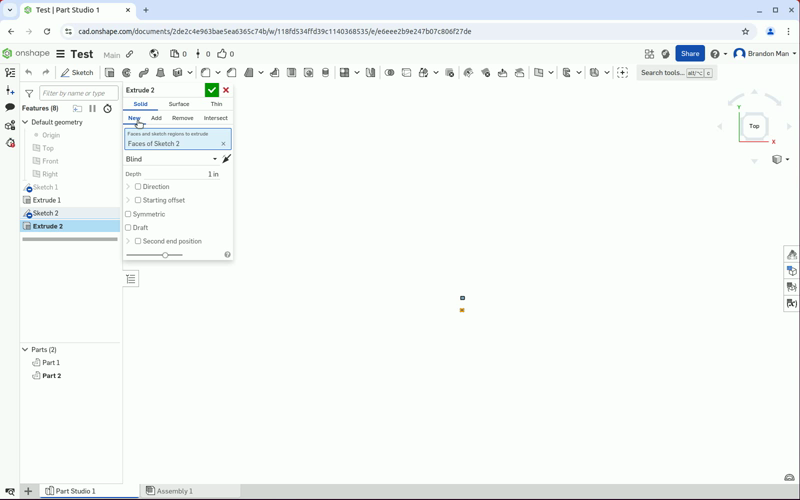
click(137, 120)
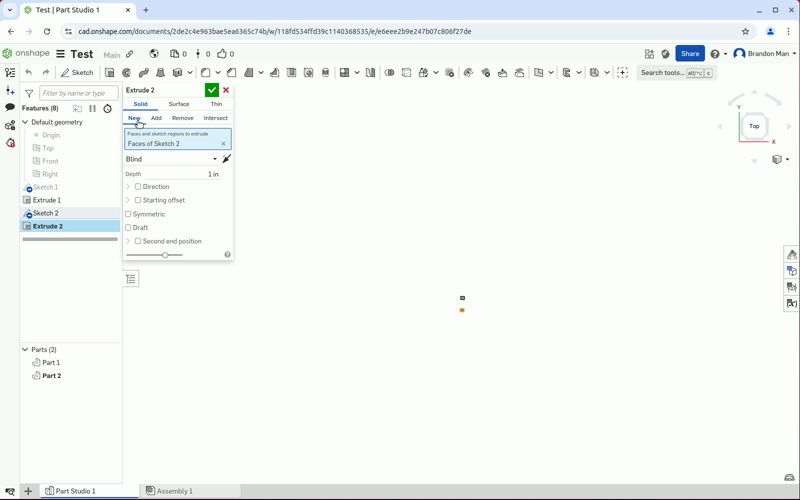
key(tab, 4)
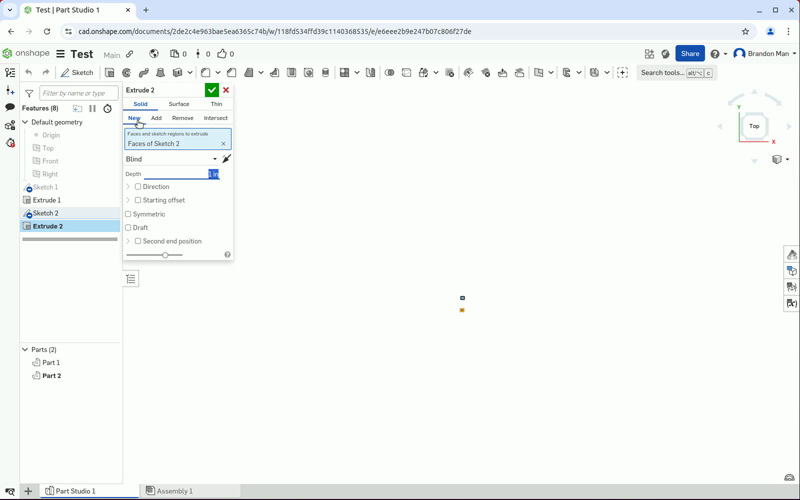
text(2.648)
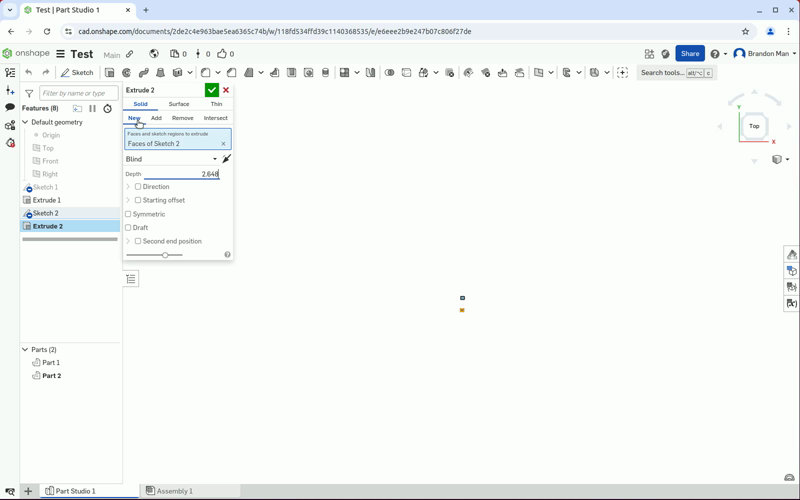
key(enter)
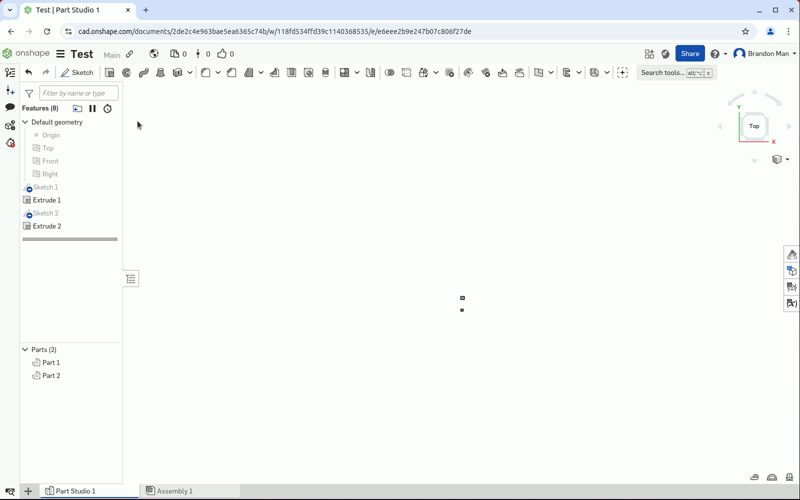
key(shift+h)
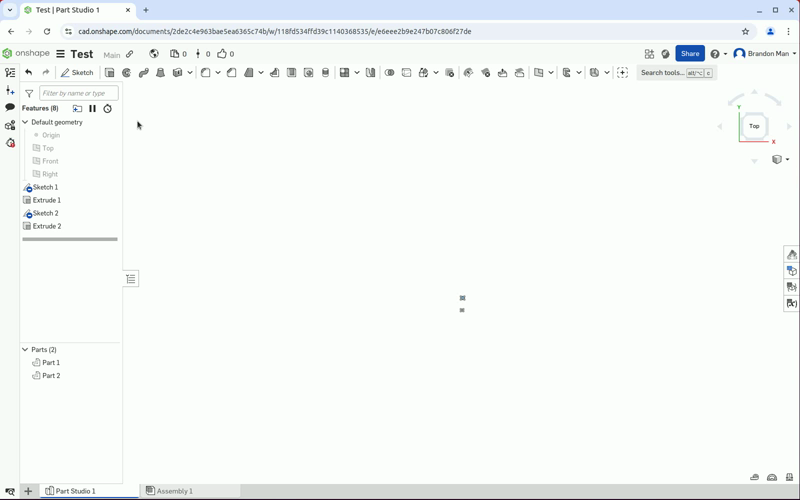
key(shift+h)
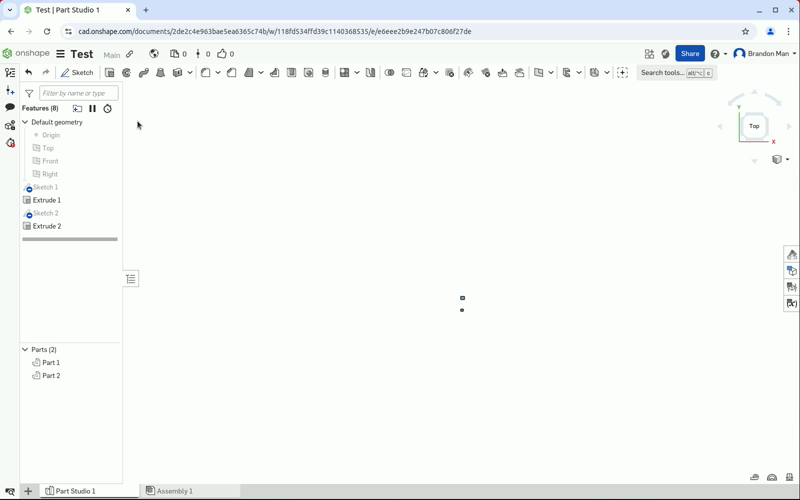
mouse_move(73, 189)
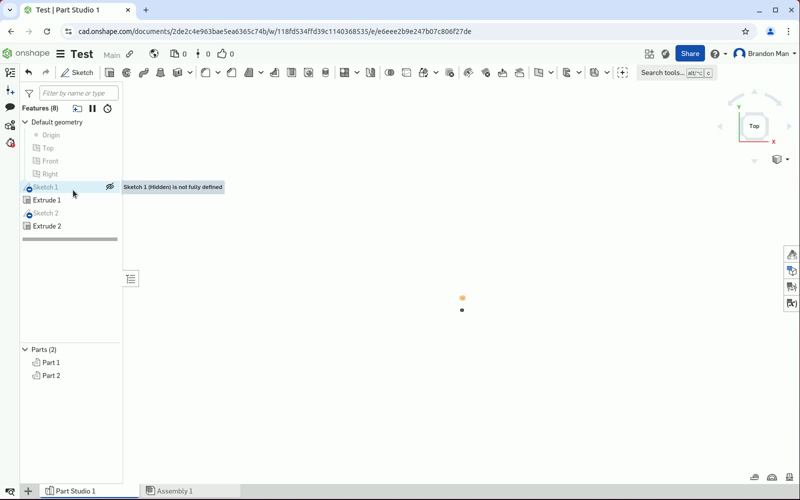
click(73, 189)
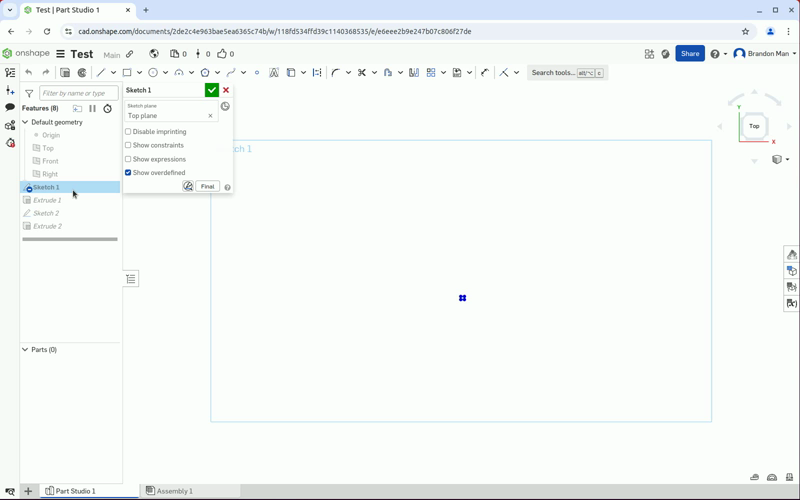
mouse_move(229, 92)
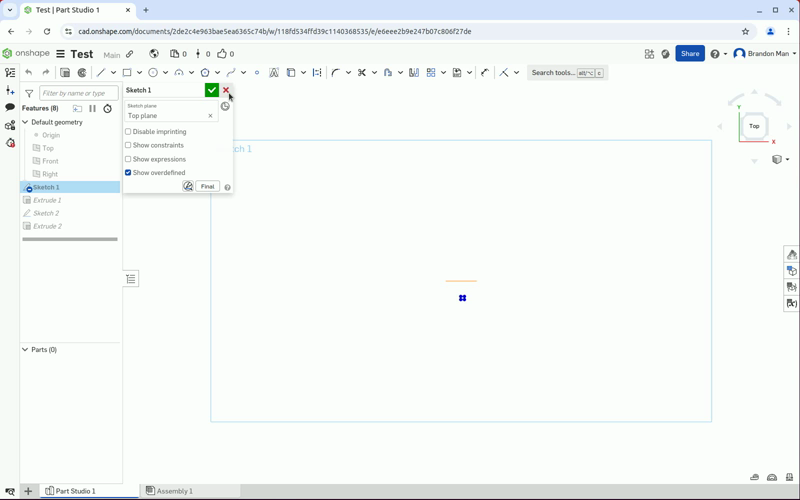
click(229, 92)
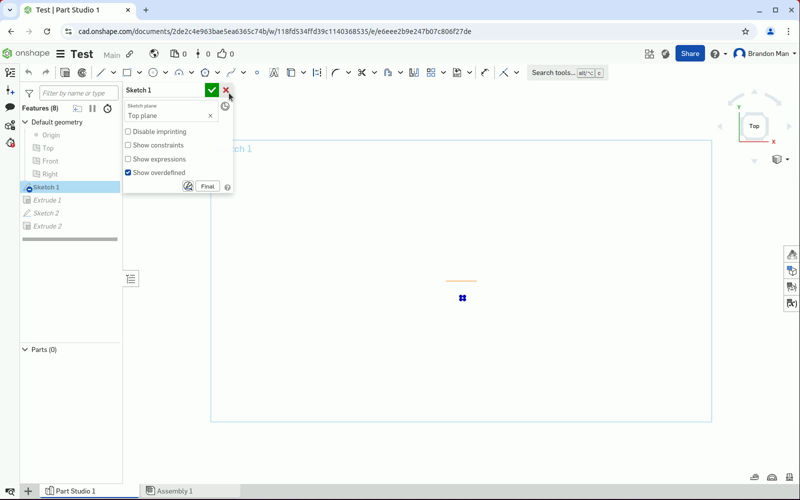
key(shift+s)
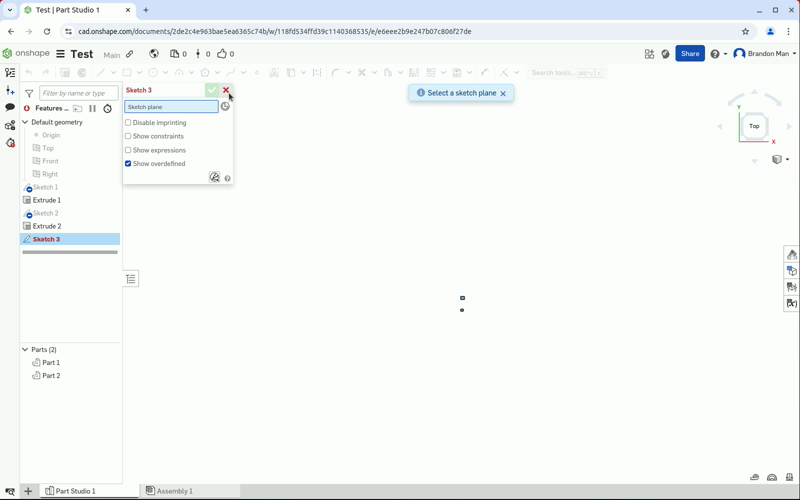
mouse_move(73, 150)
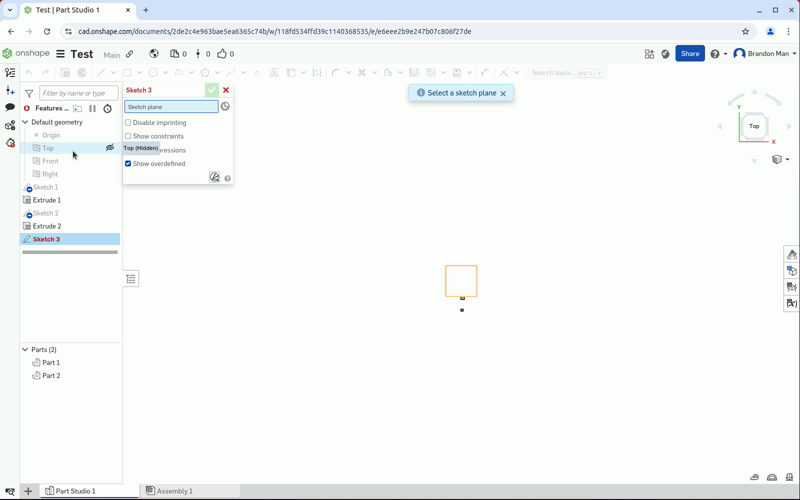
click(73, 150)
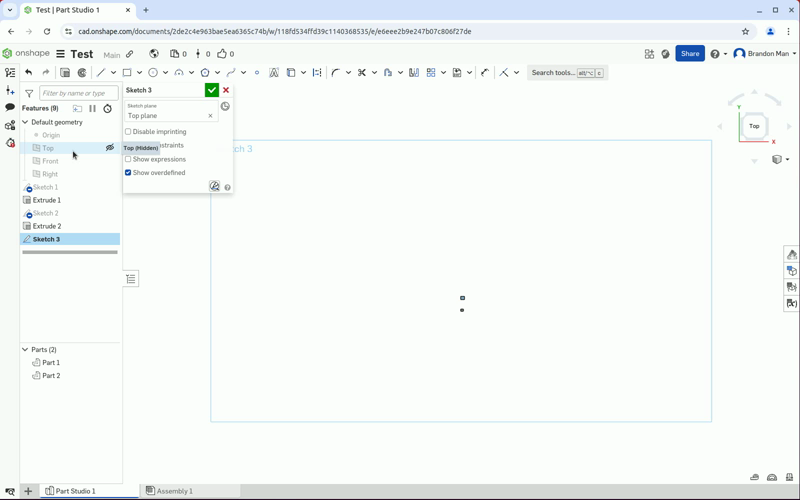
mouse_move(73, 352)
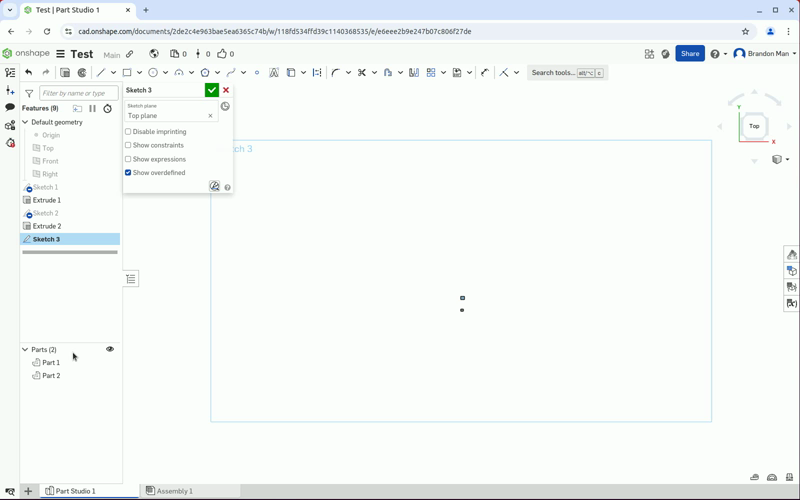
key(y)
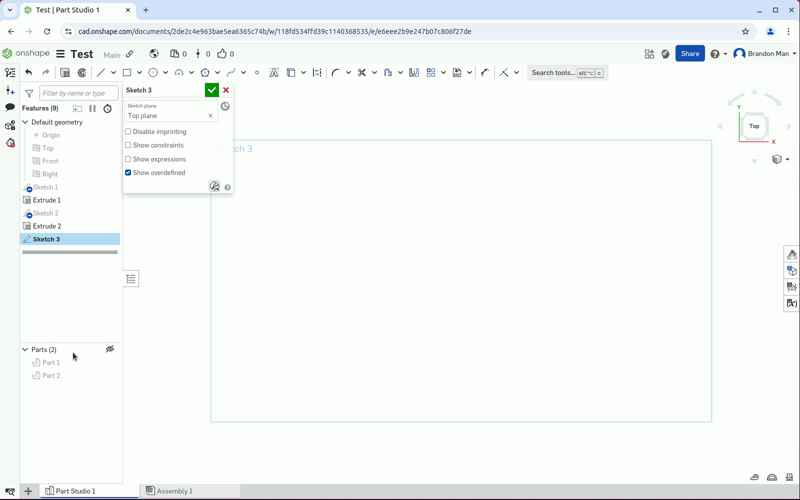
key(l)
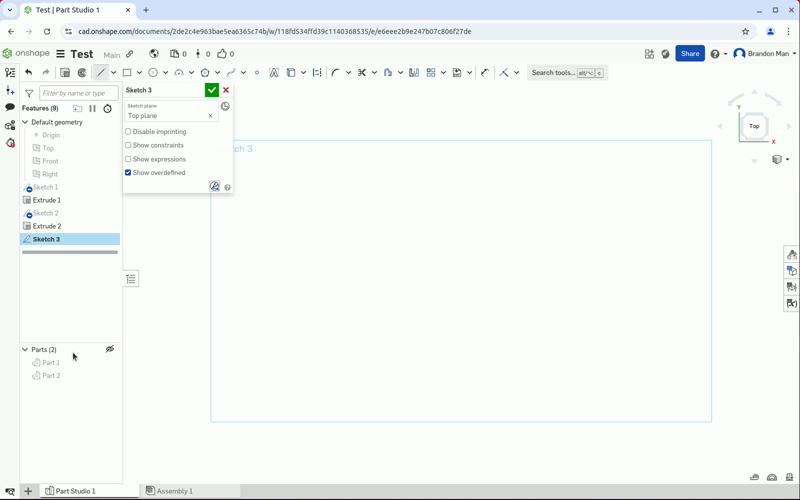
key_down(shift)
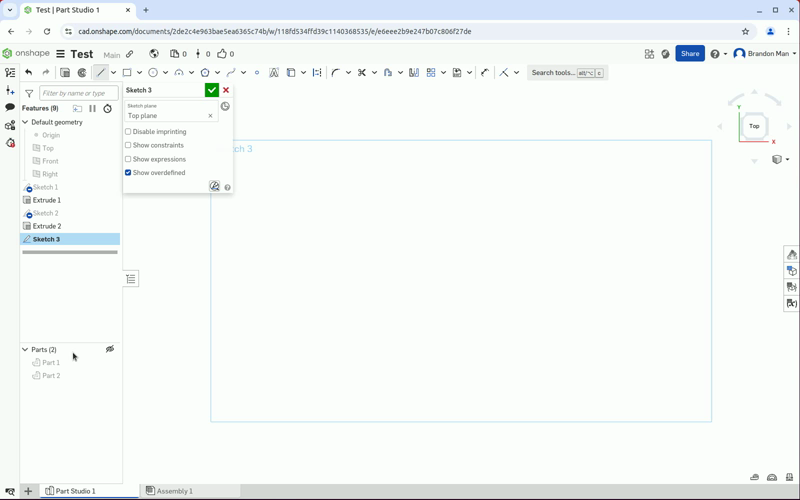
mouse_move(483, 311)
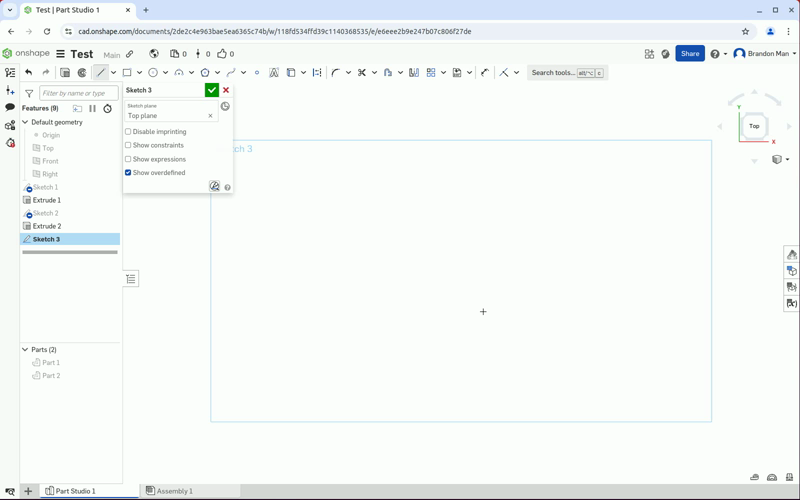
click(483, 311)
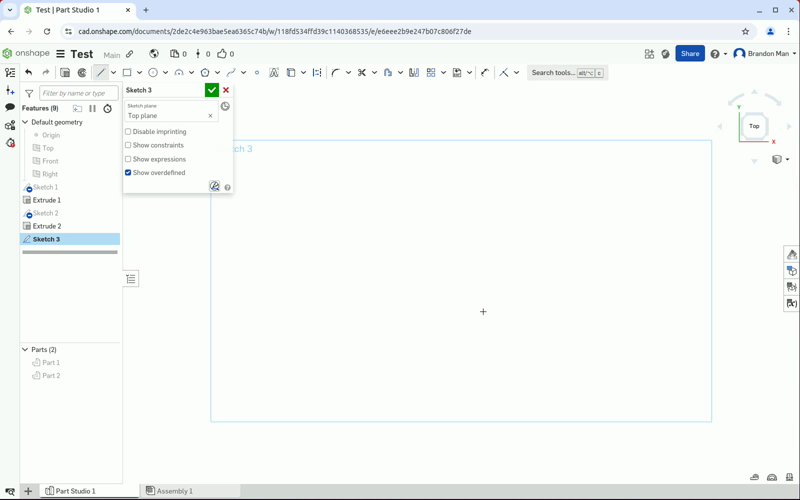
key_up(shift)
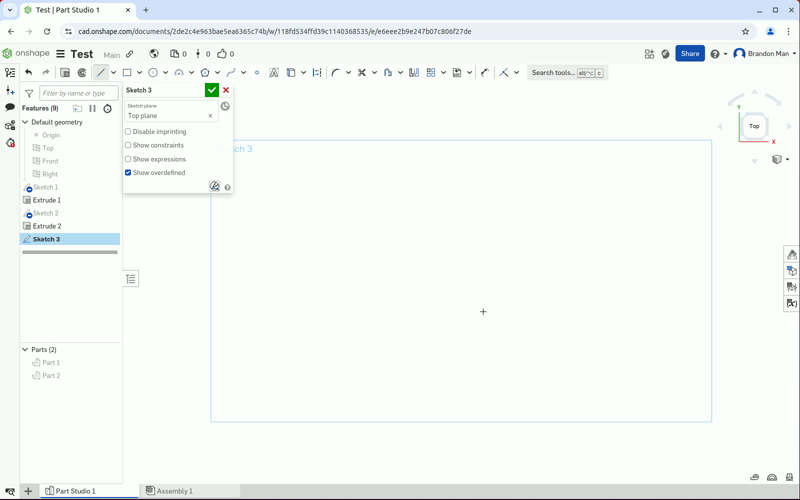
key_down(shift)
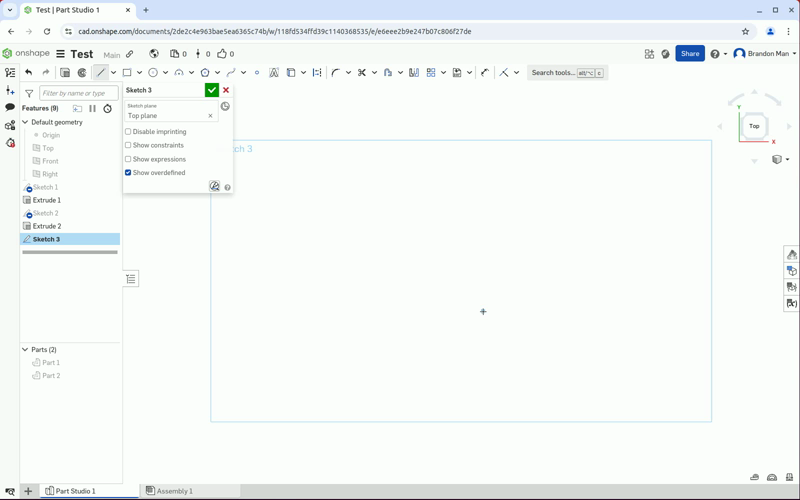
mouse_move(513, 311)
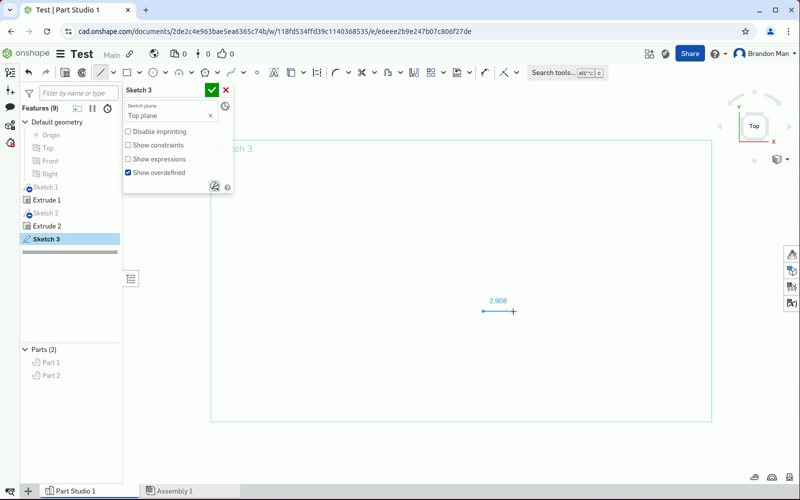
mouse_move(485, 311)
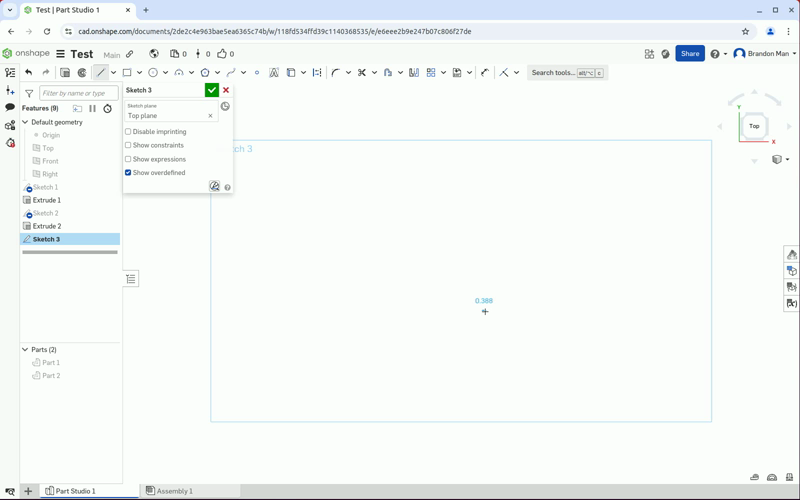
scroll(6)
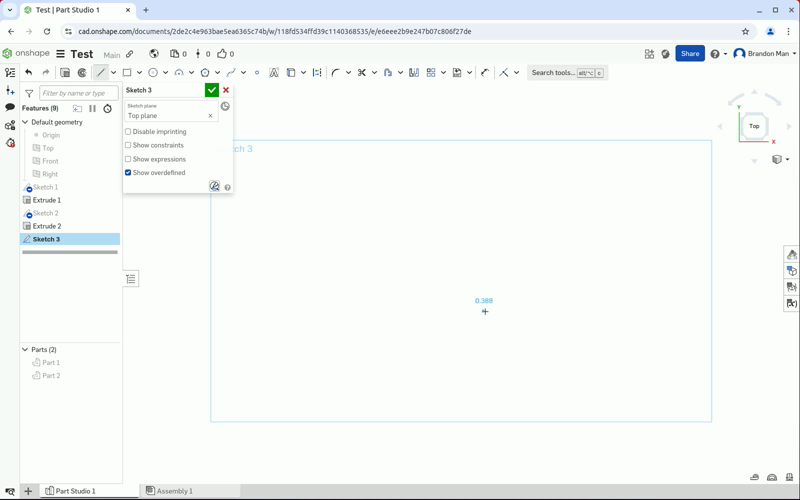
scroll(6)
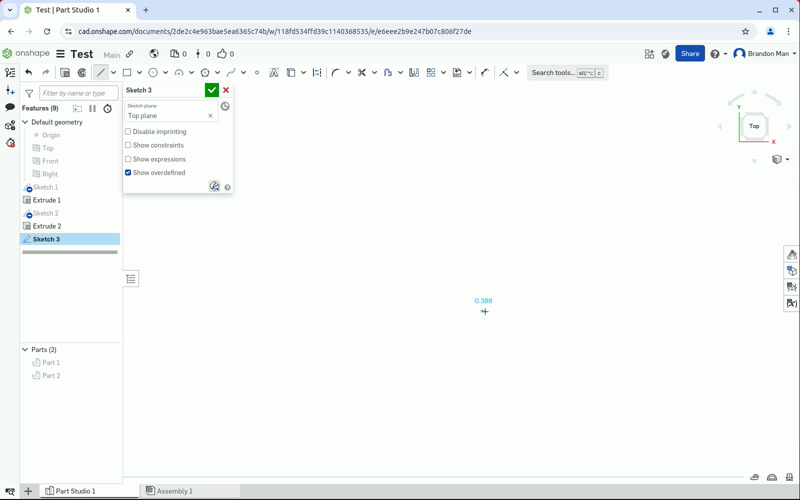
scroll(6)
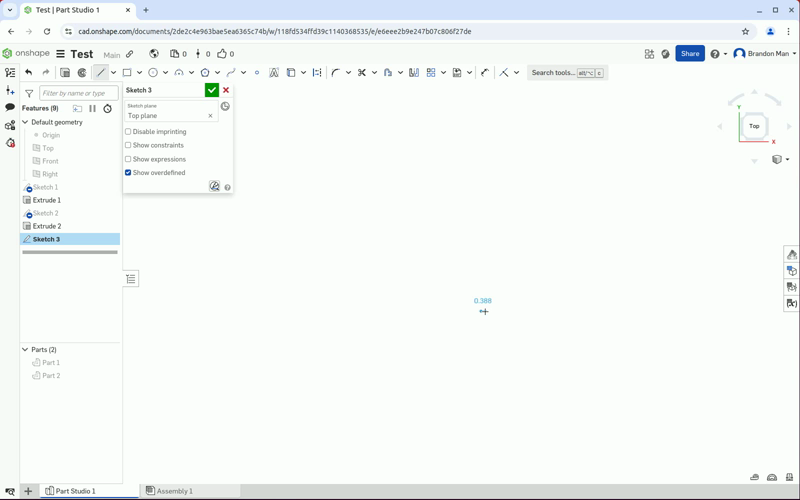
scroll(6)
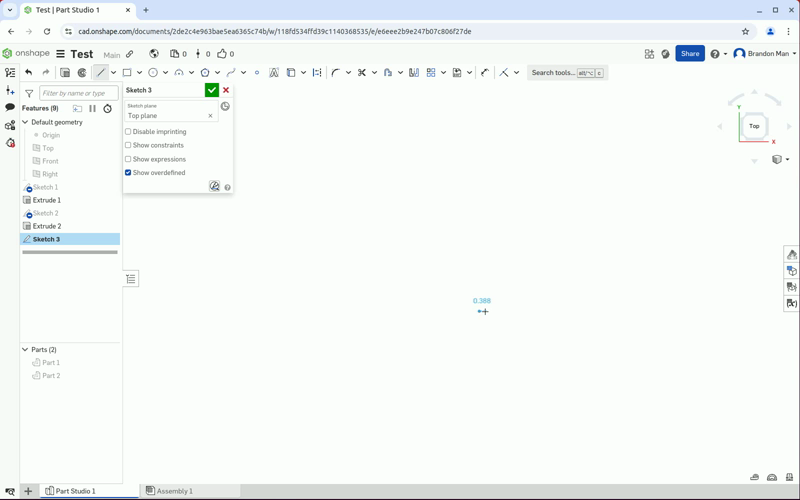
scroll(6)
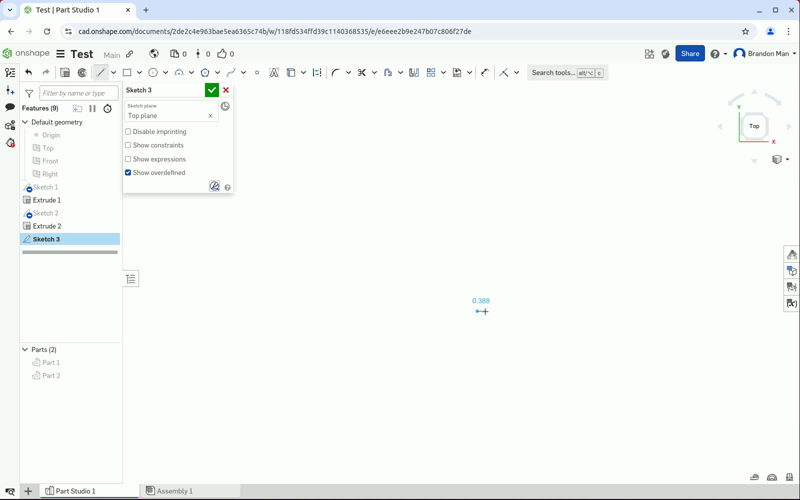
scroll(6)
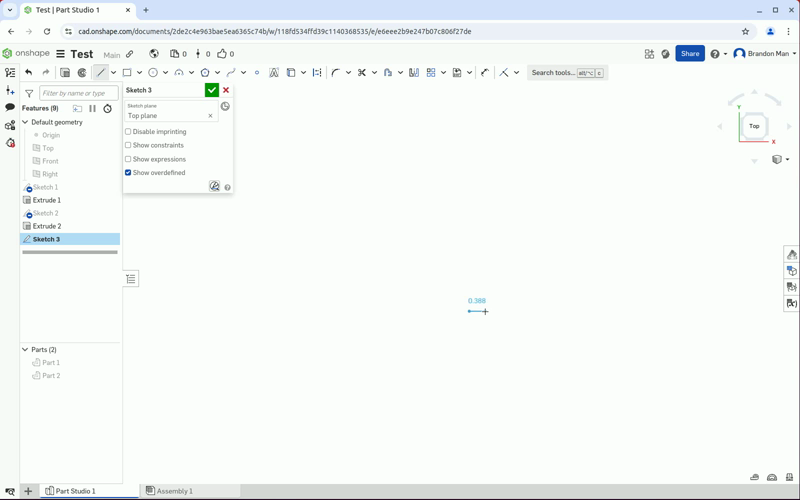
scroll(6)
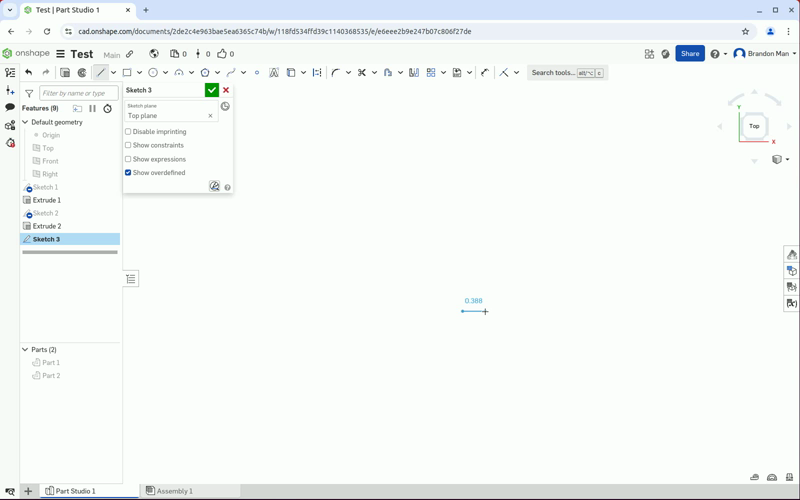
click(485, 311)
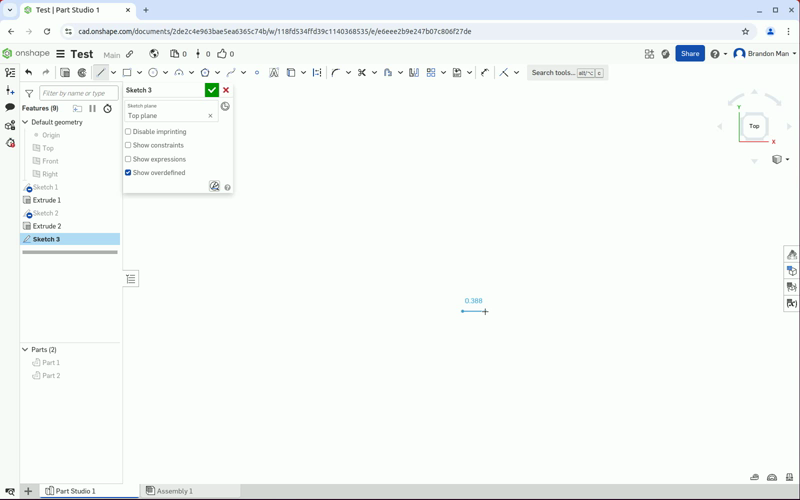
scroll(-6)
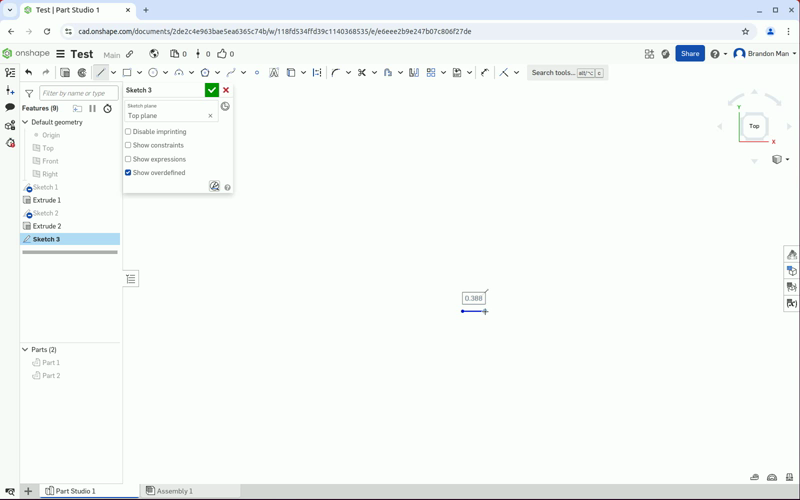
scroll(-6)
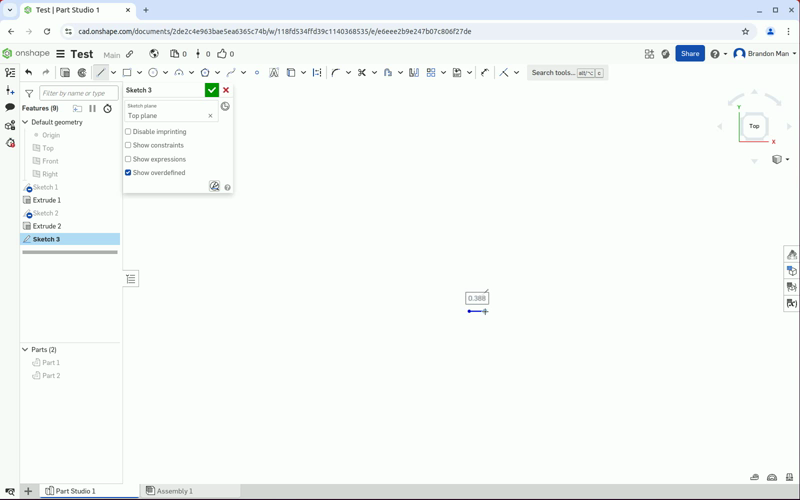
scroll(-6)
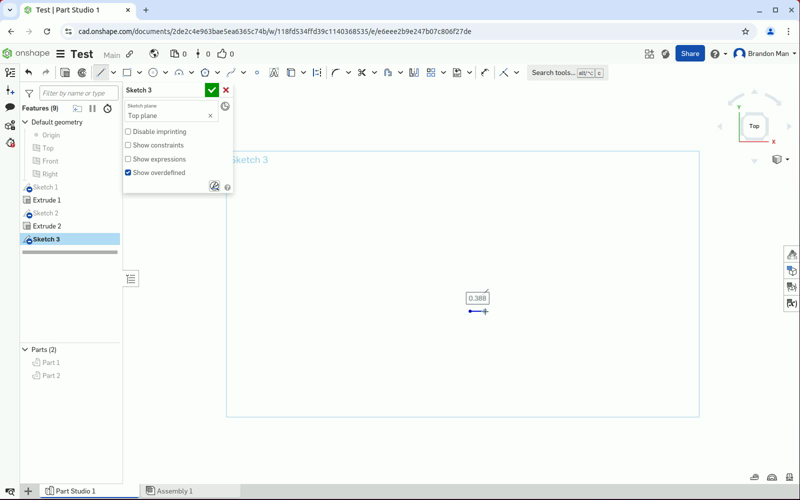
scroll(-6)
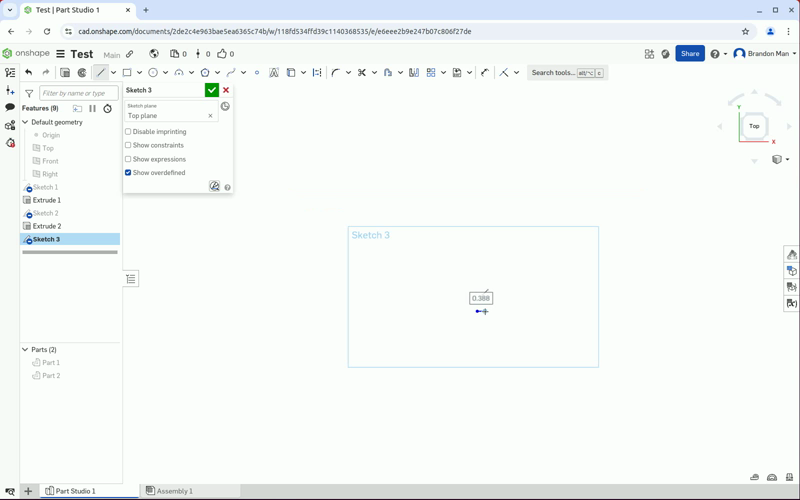
scroll(-6)
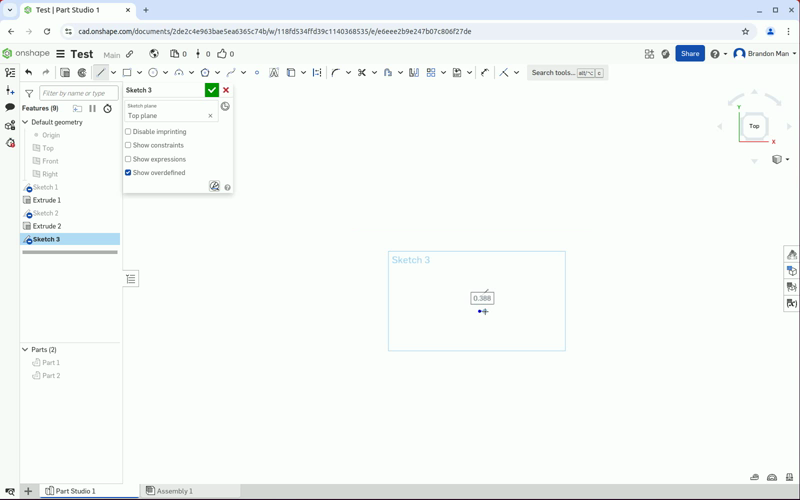
scroll(-6)
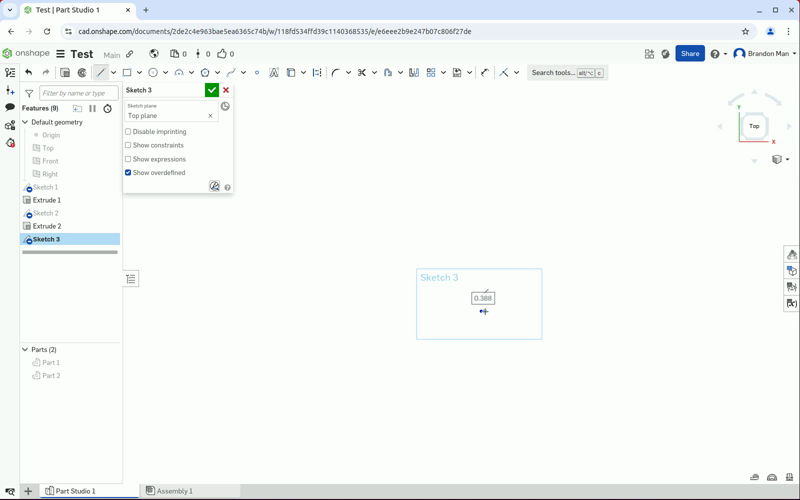
scroll(-6)
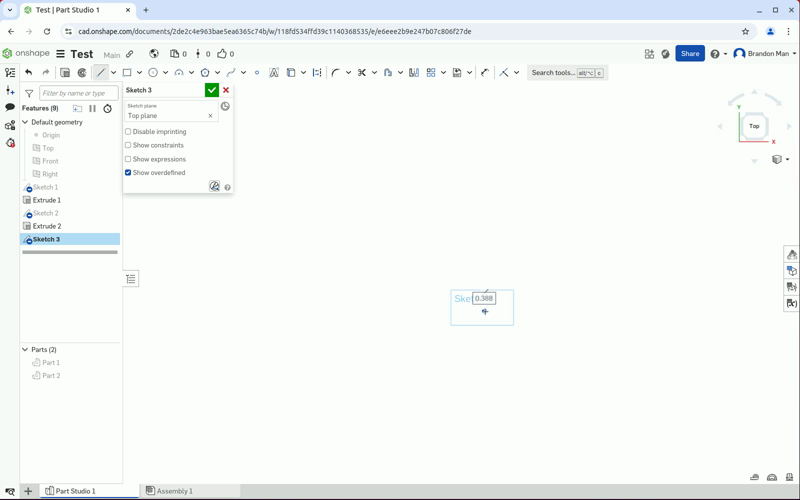
key_up(shift)
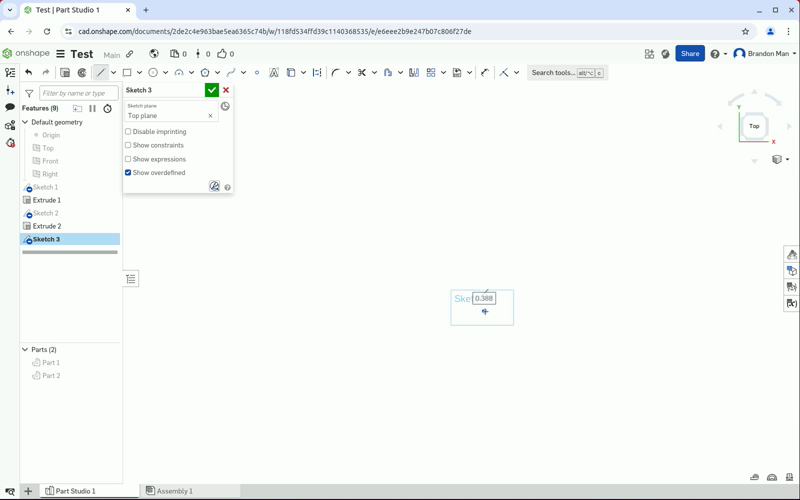
key_down(shift)
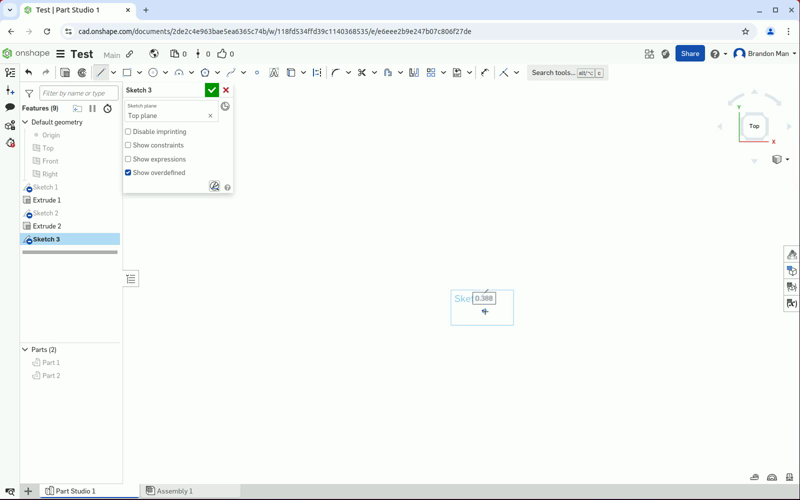
mouse_move(515, 311)
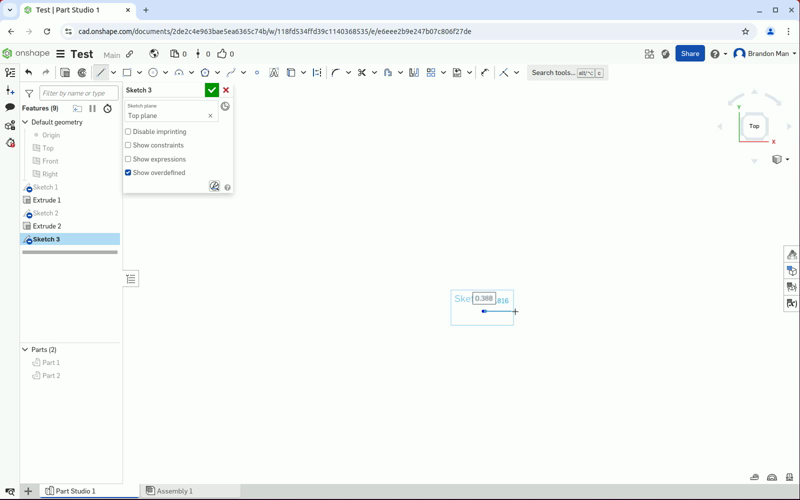
mouse_move(485, 309)
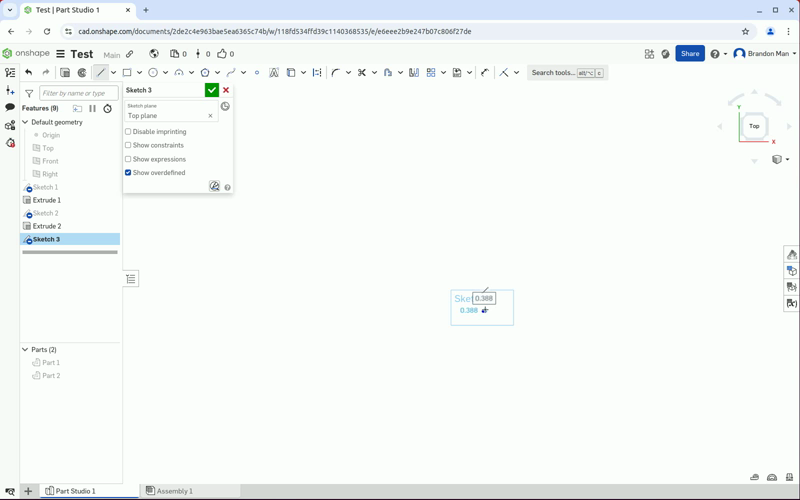
scroll(6)
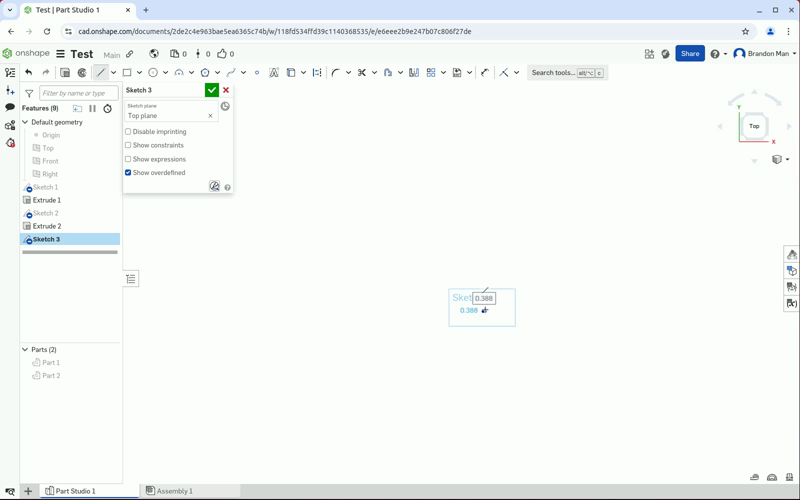
scroll(6)
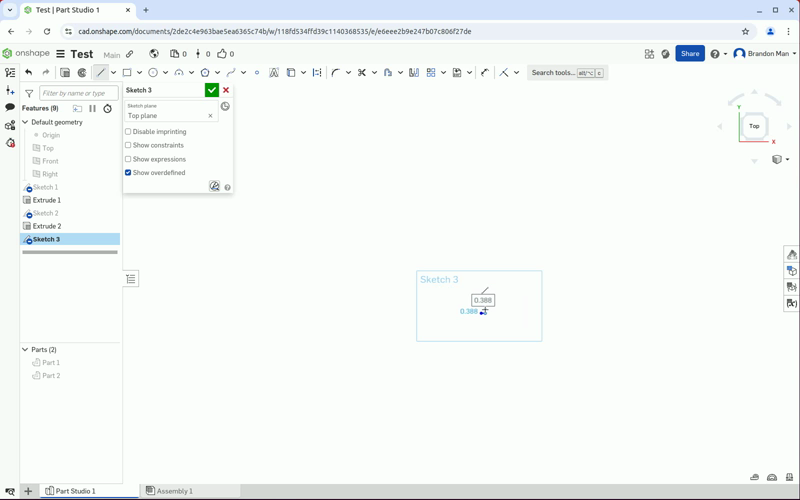
scroll(6)
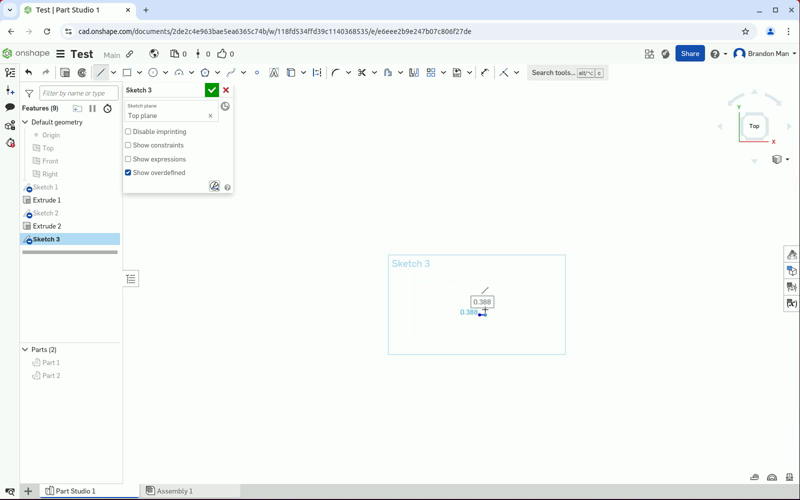
scroll(6)
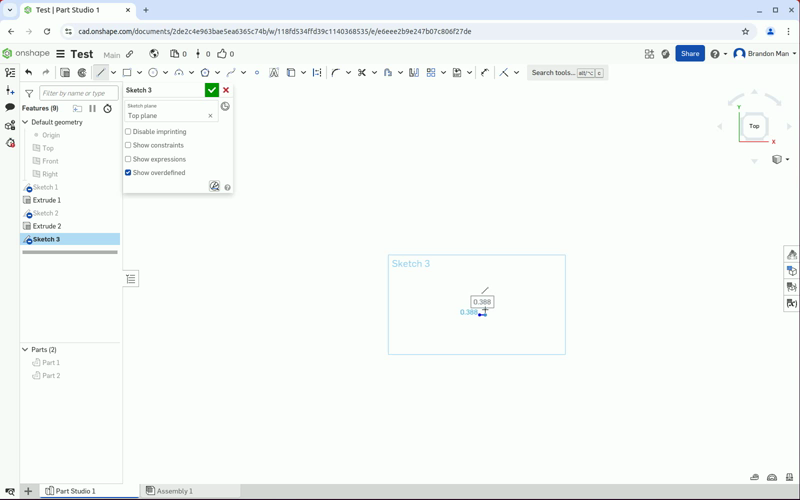
scroll(6)
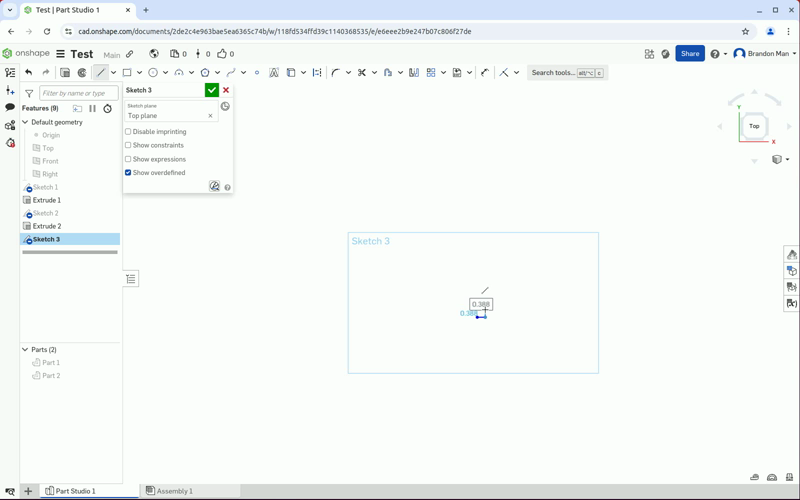
scroll(6)
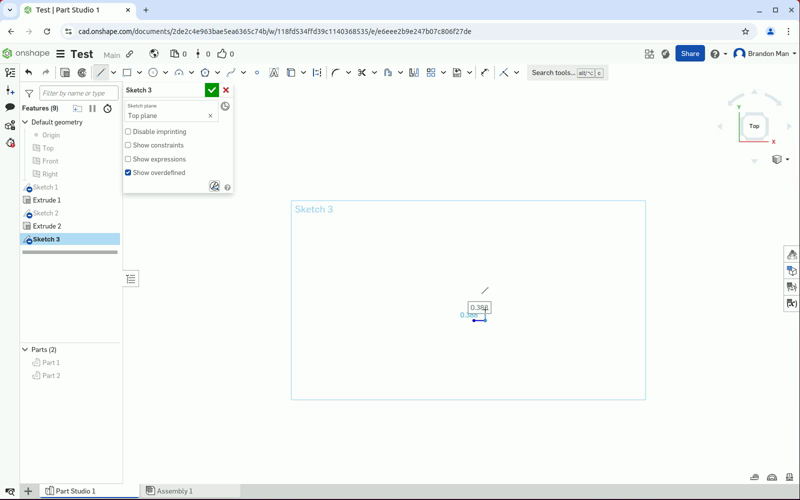
scroll(6)
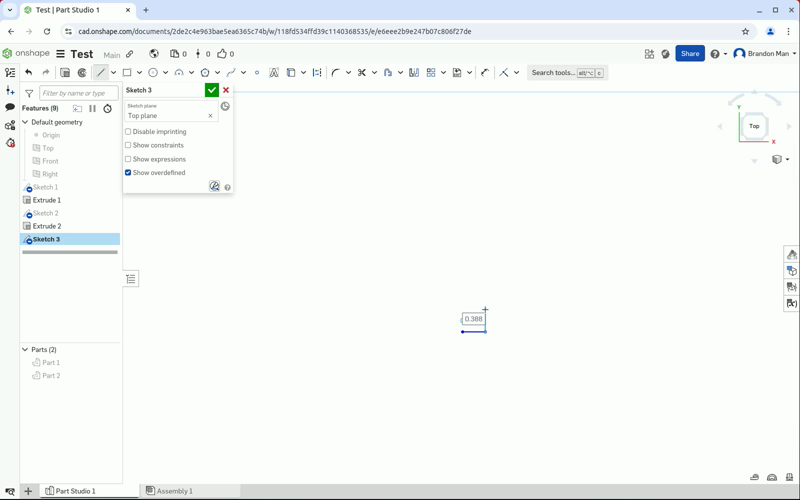
click(485, 309)
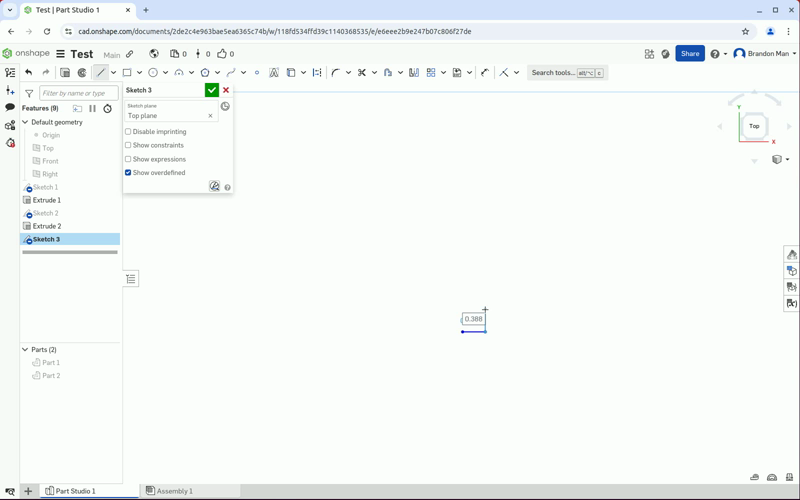
scroll(-6)
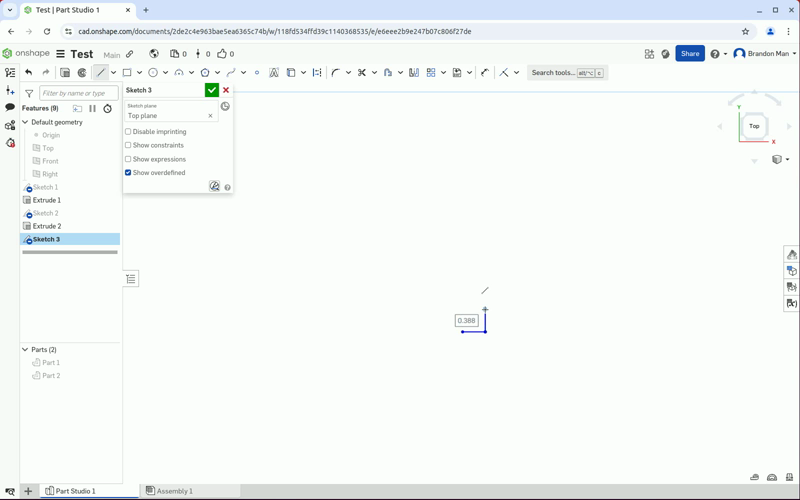
scroll(-6)
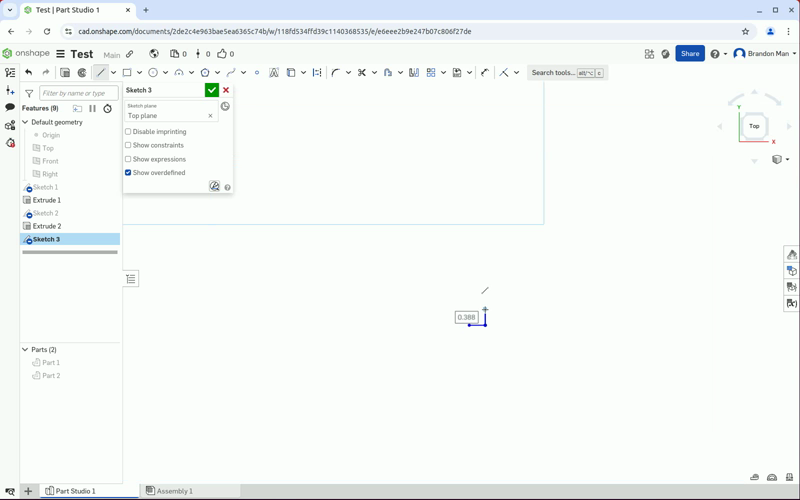
scroll(-6)
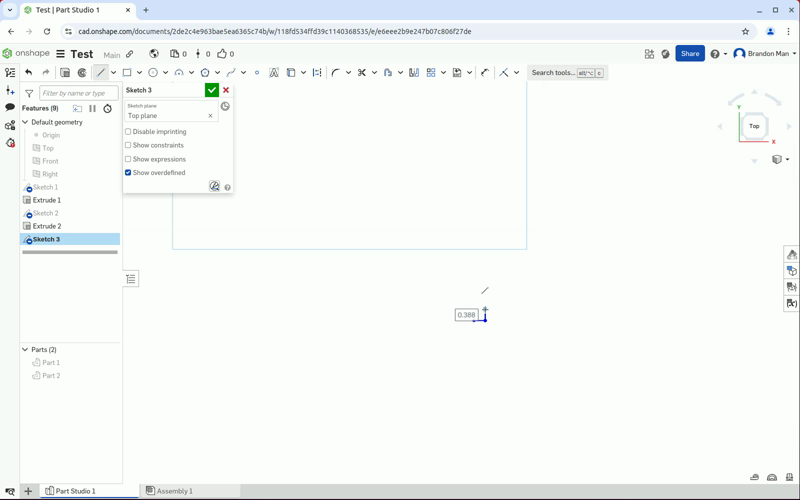
scroll(-6)
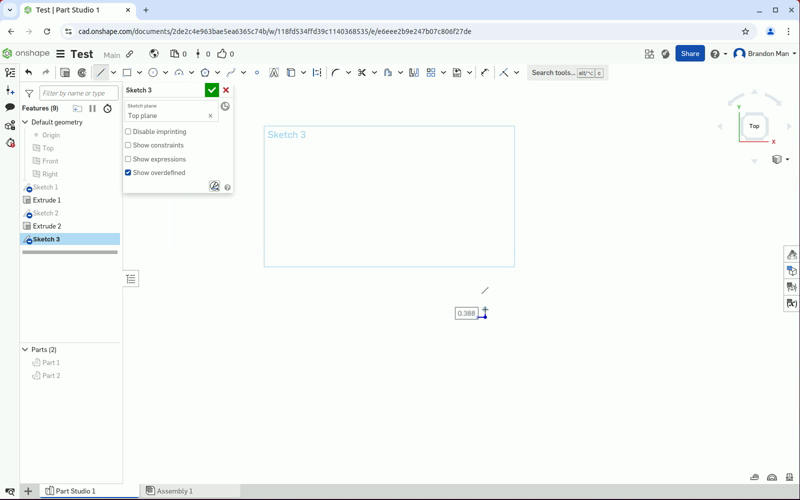
scroll(-6)
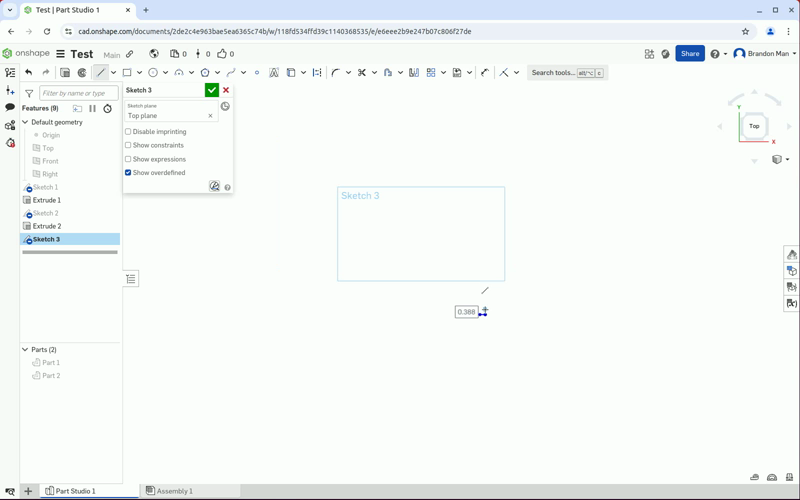
scroll(-6)
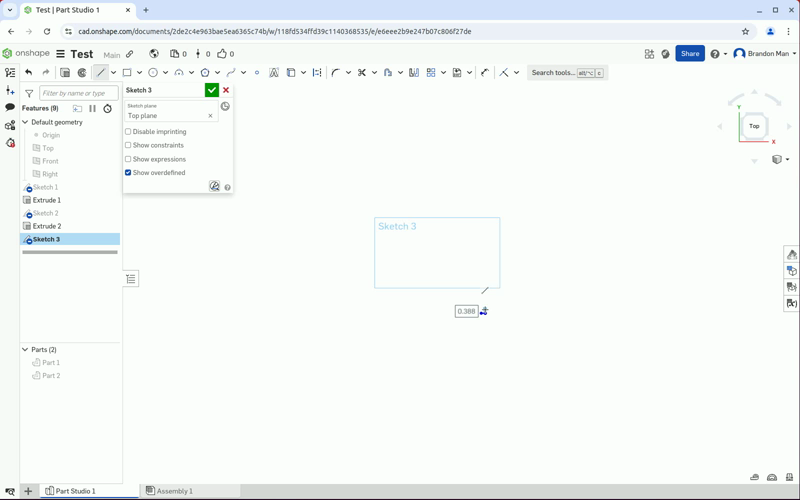
scroll(-6)
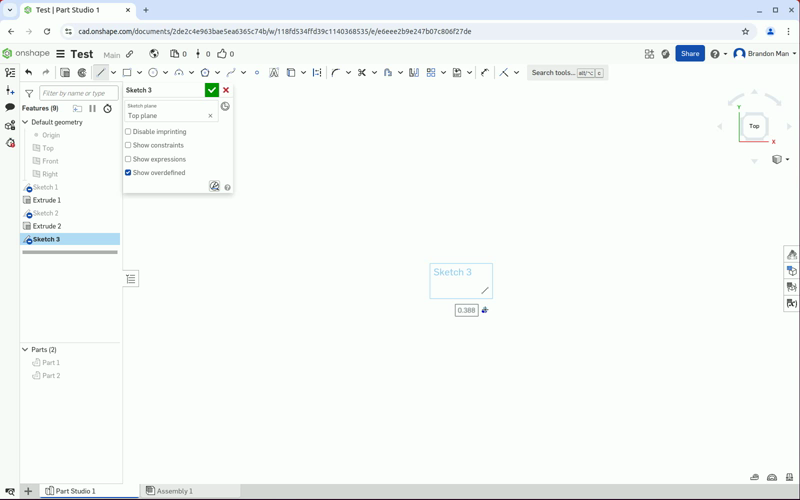
key_up(shift)
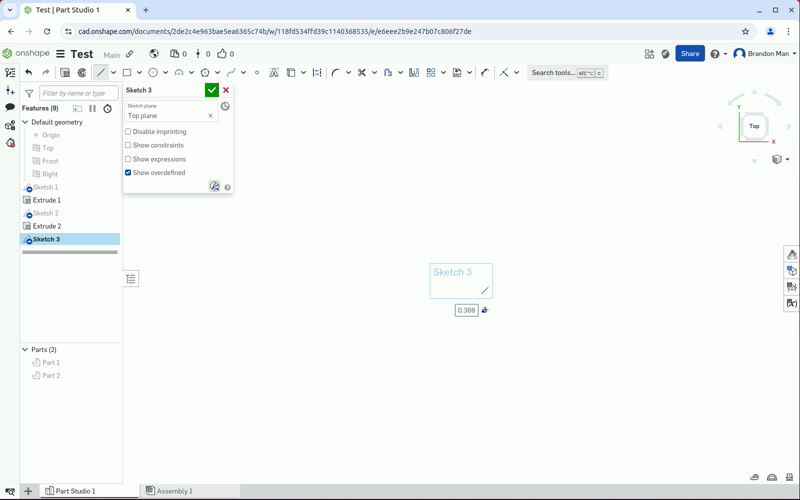
key_down(shift)
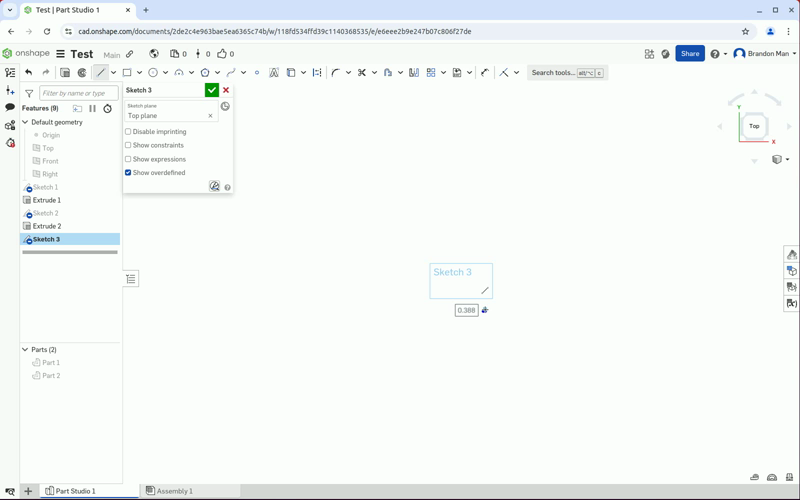
mouse_move(515, 309)
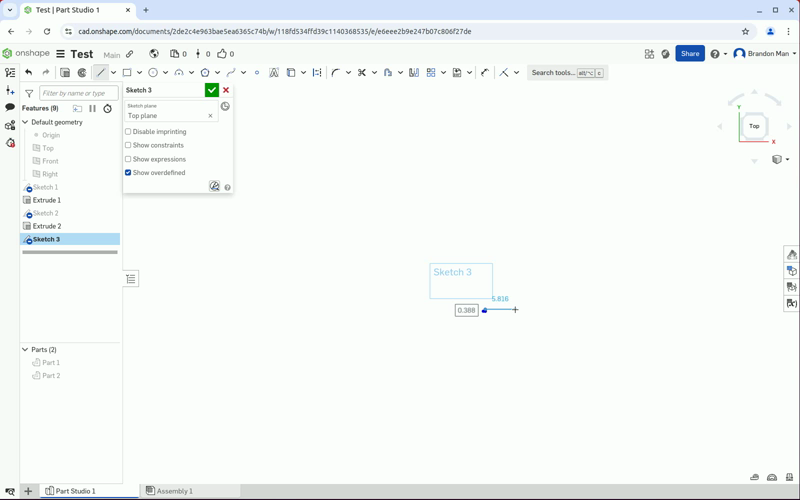
mouse_move(483, 309)
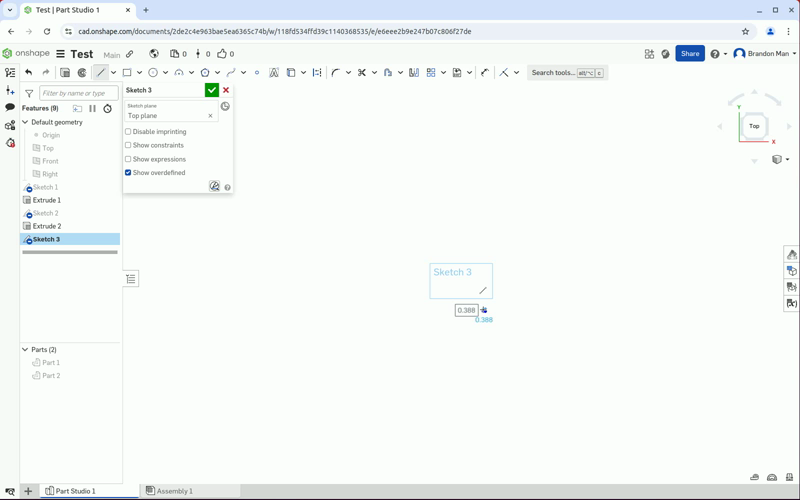
scroll(6)
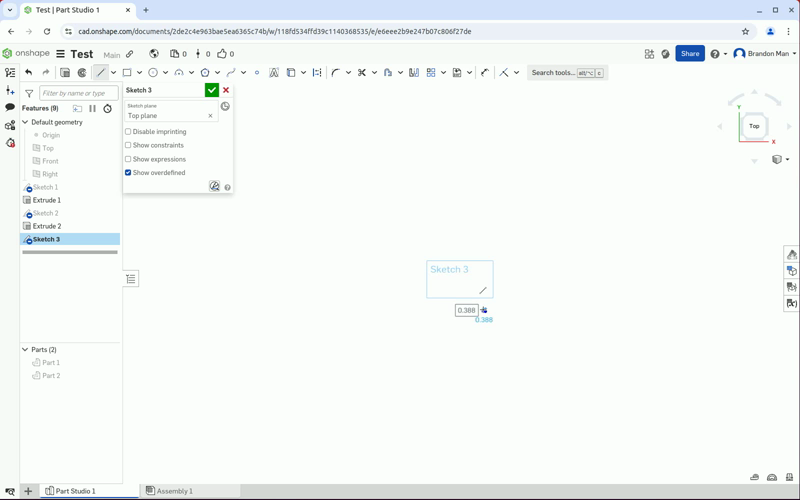
scroll(6)
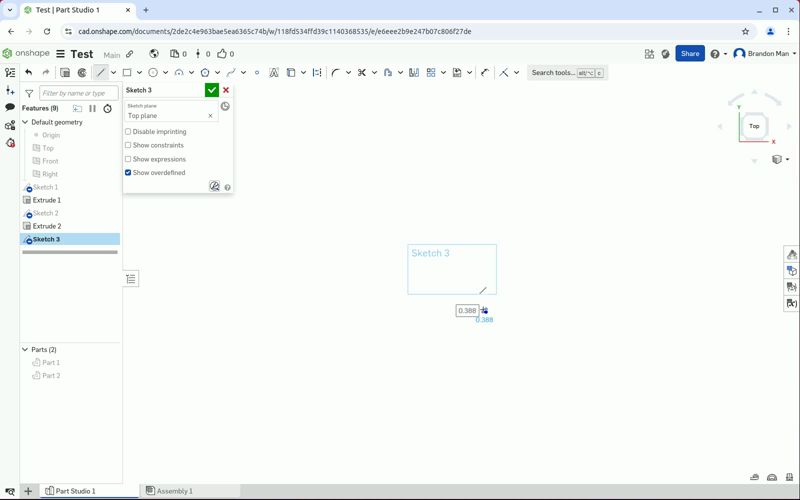
scroll(6)
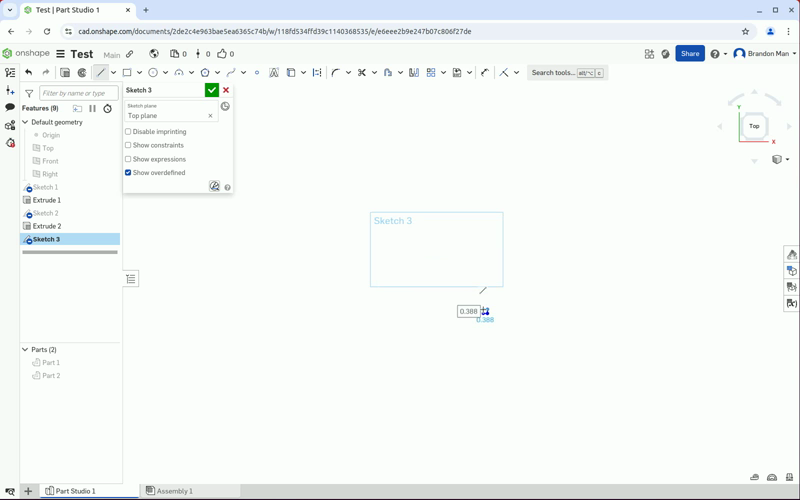
scroll(6)
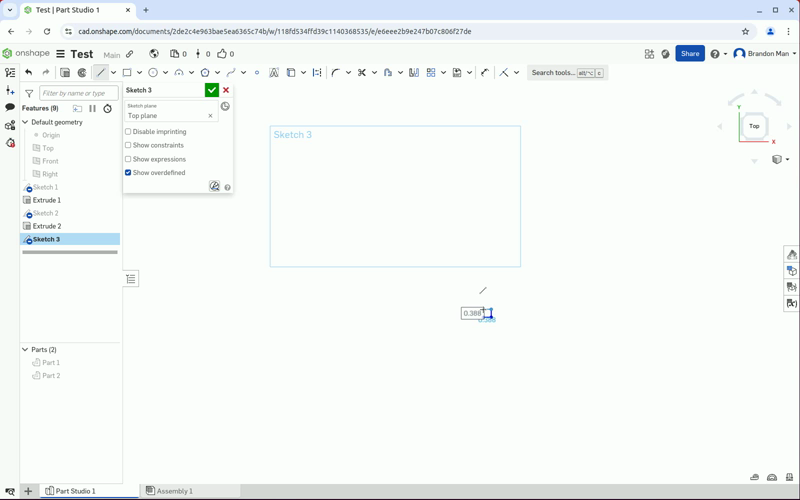
scroll(6)
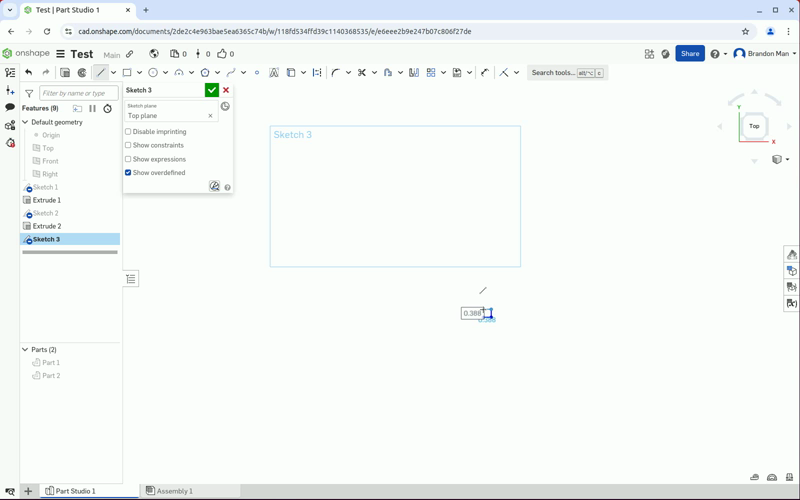
scroll(6)
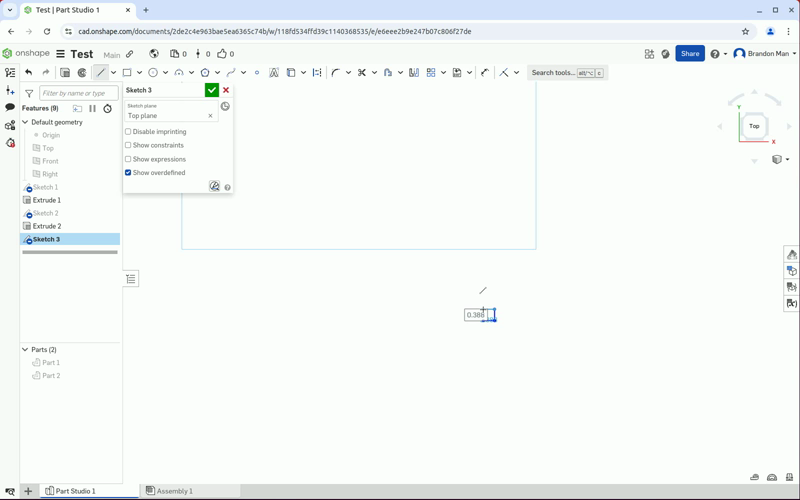
scroll(6)
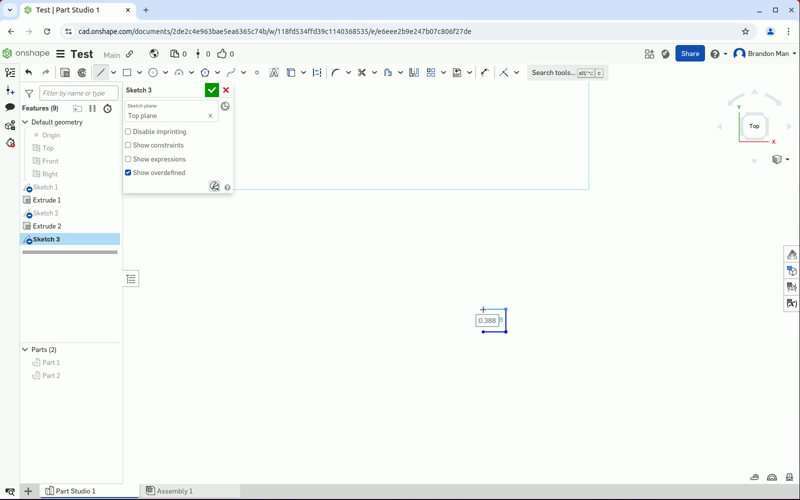
click(483, 309)
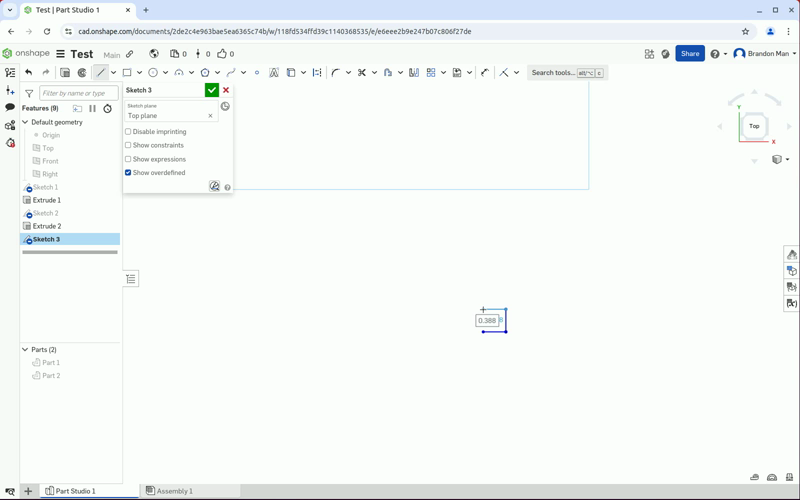
scroll(-6)
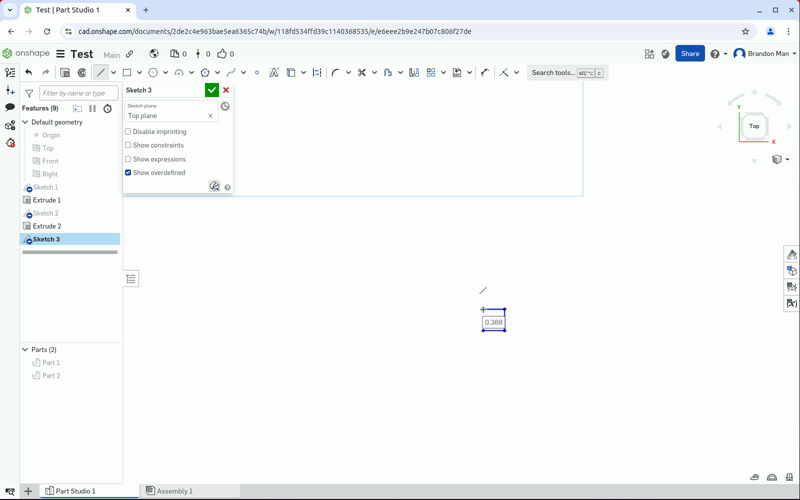
scroll(-6)
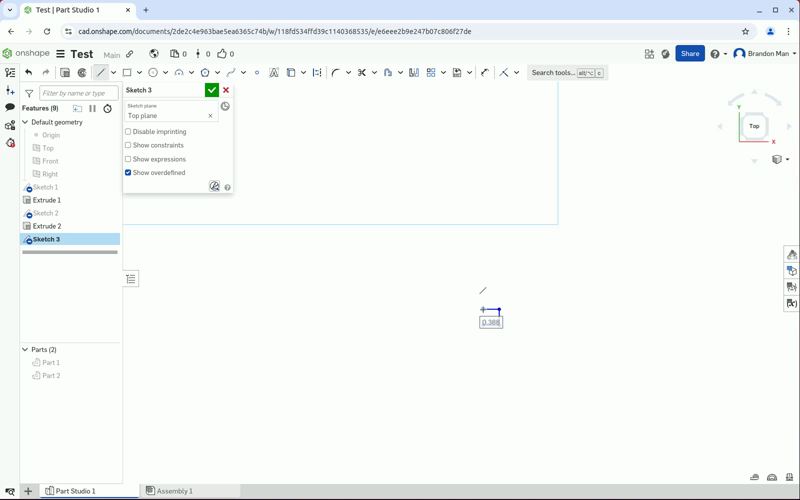
scroll(-6)
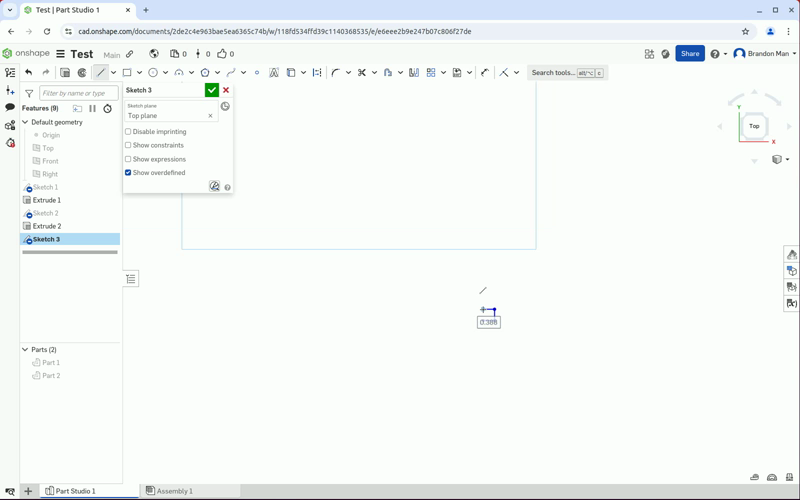
scroll(-6)
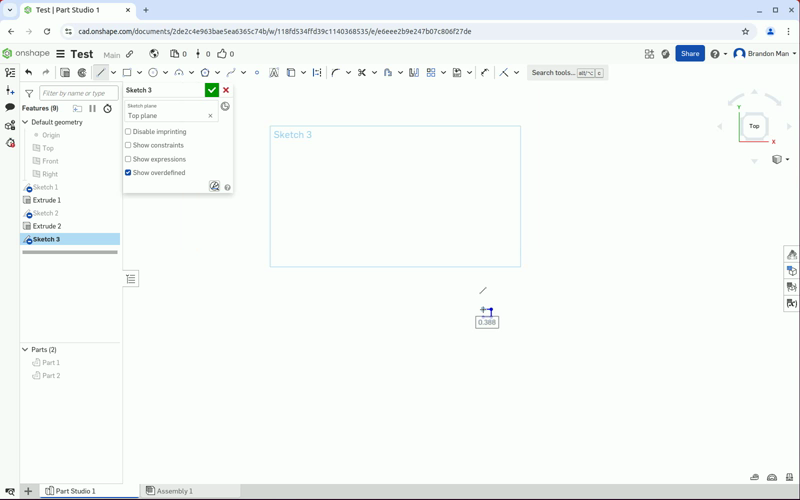
scroll(-6)
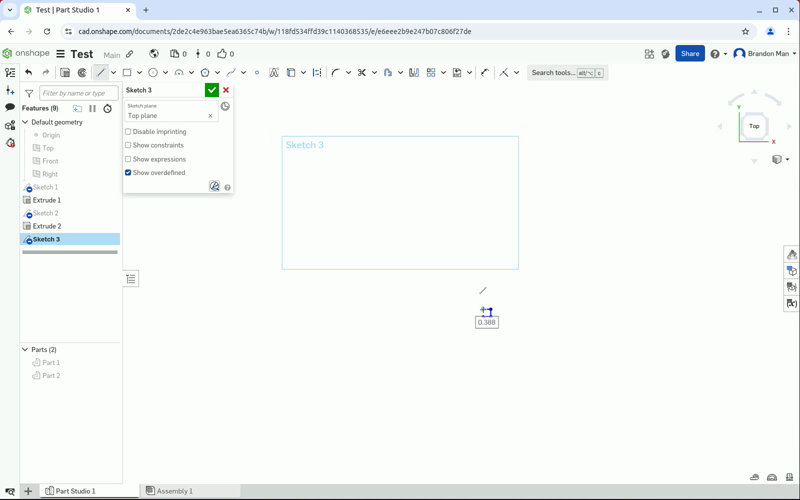
scroll(-6)
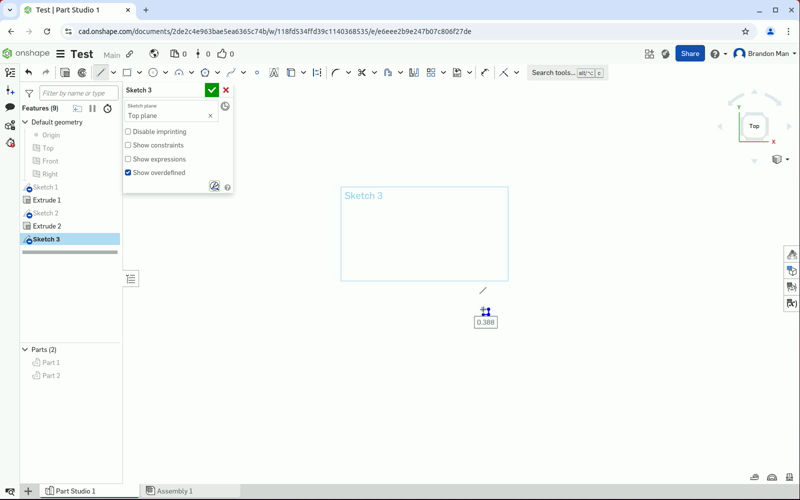
scroll(-6)
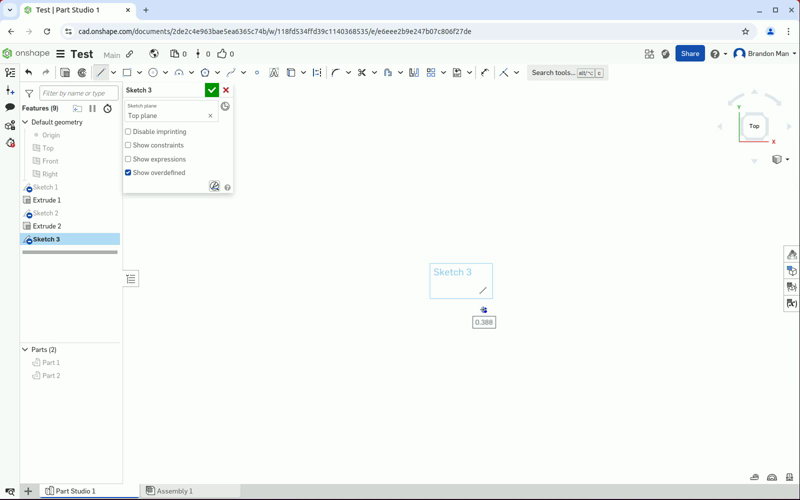
key_up(shift)
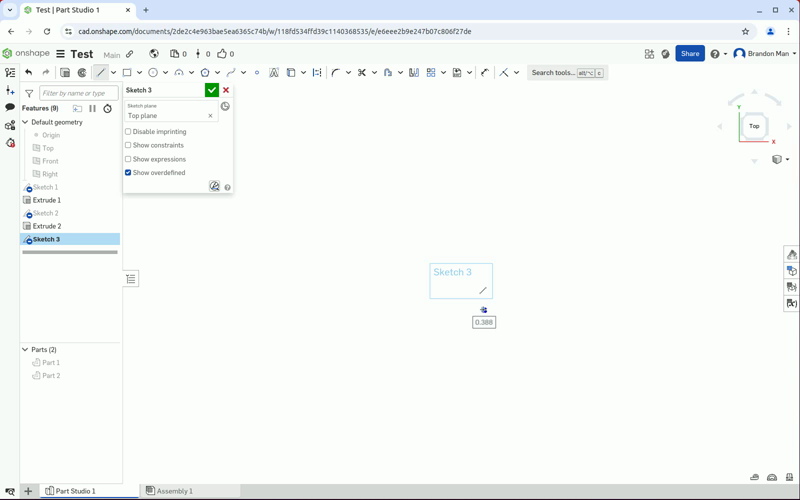
mouse_move(513, 309)
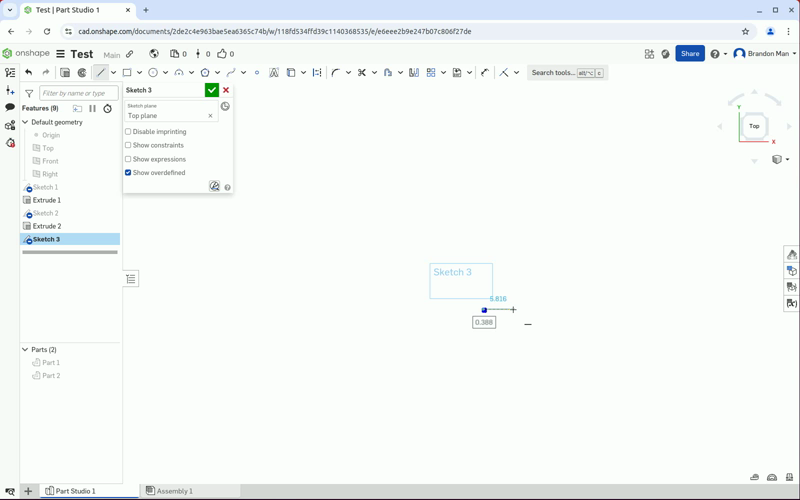
key_down(shift)
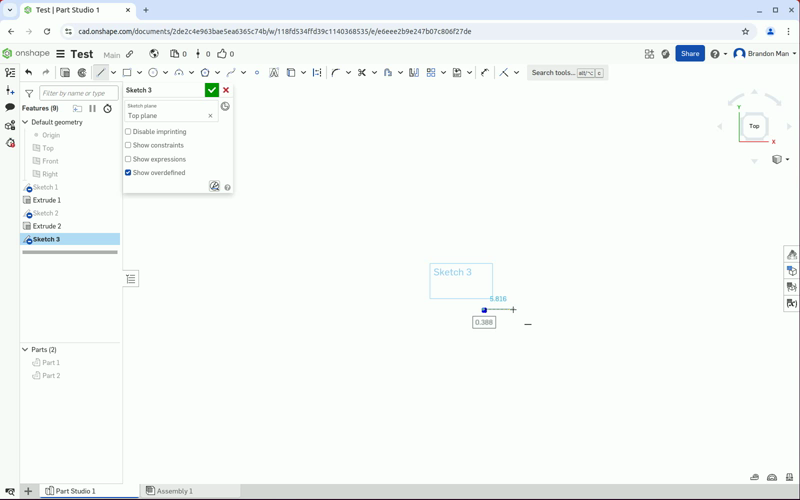
mouse_move(483, 311)
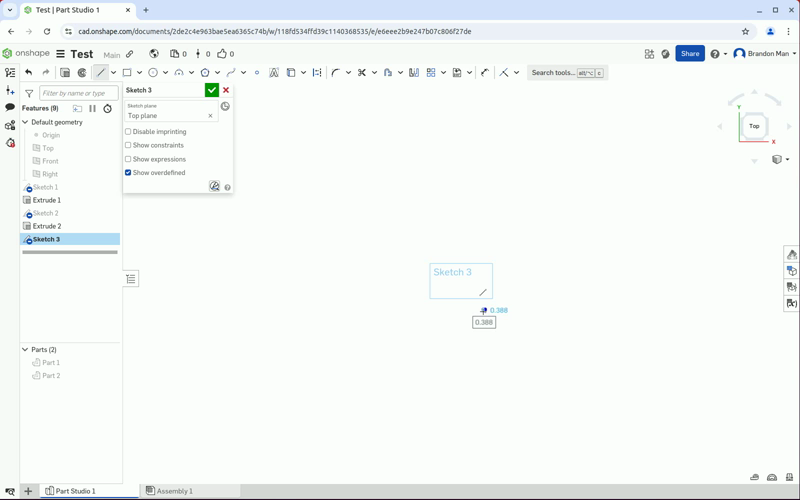
scroll(6)
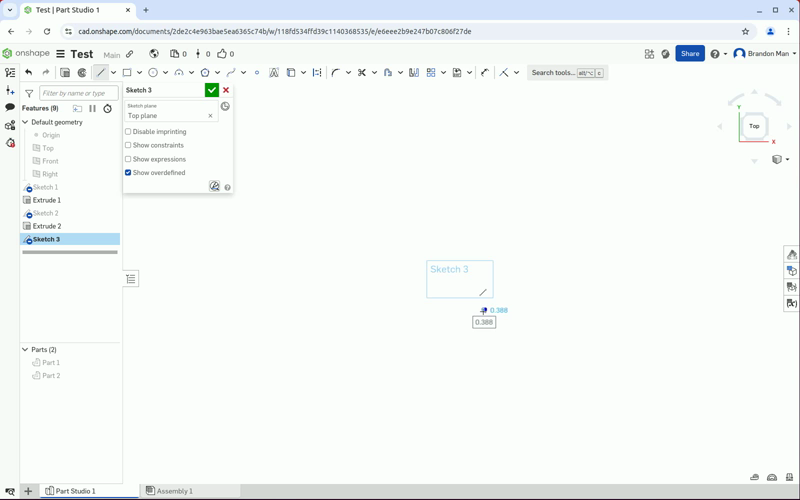
scroll(6)
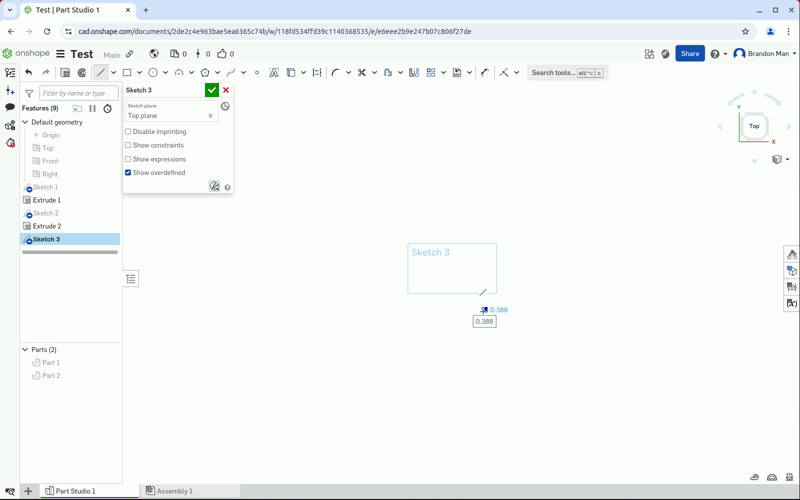
scroll(6)
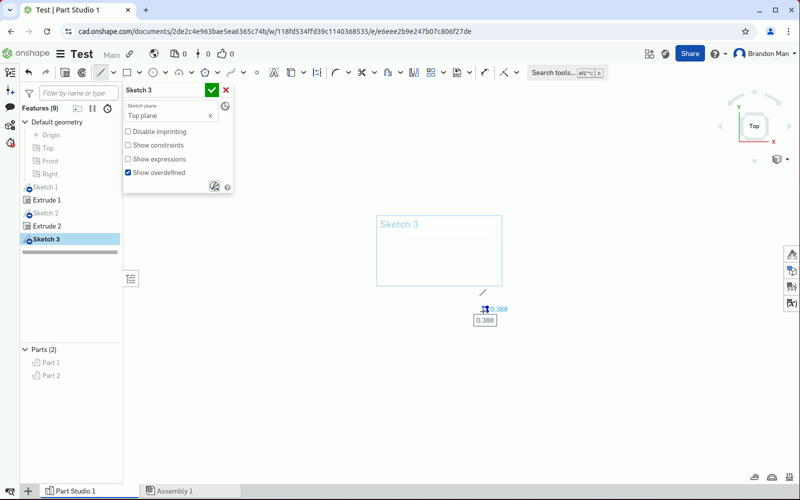
scroll(6)
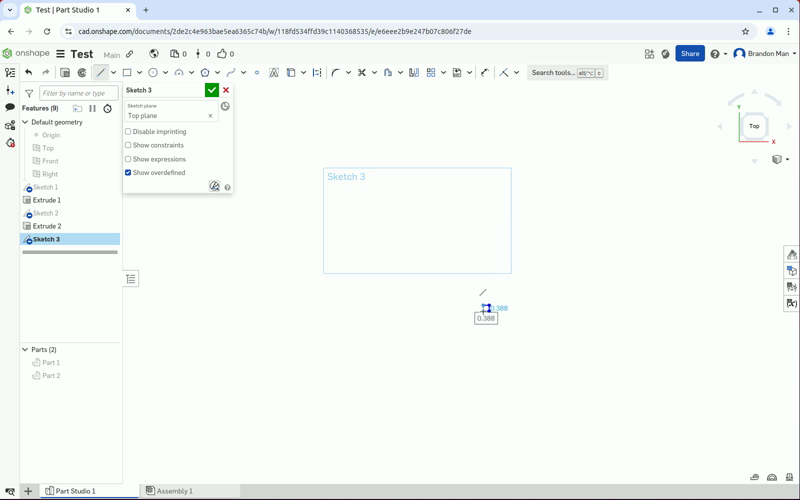
scroll(6)
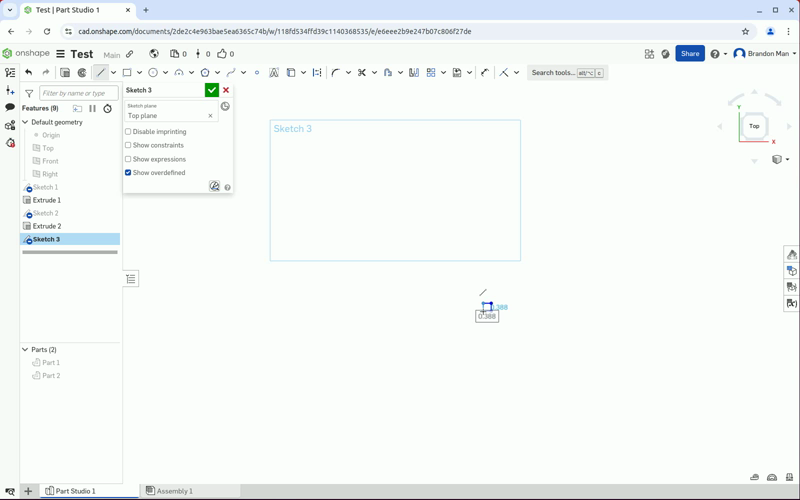
scroll(6)
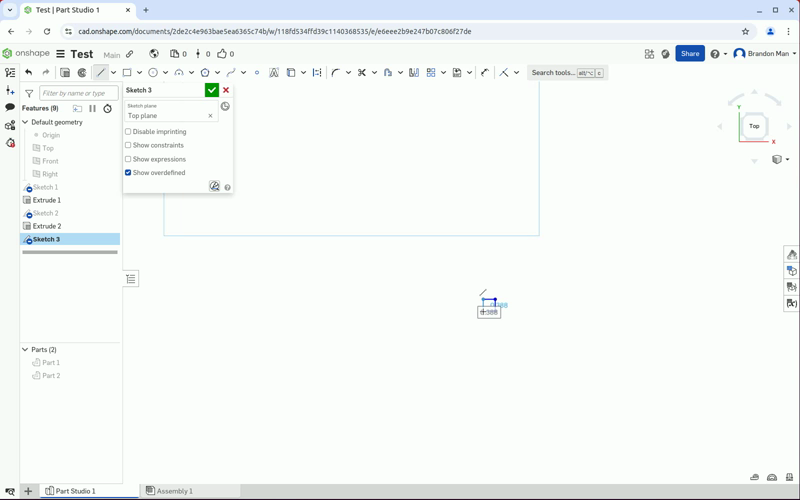
scroll(6)
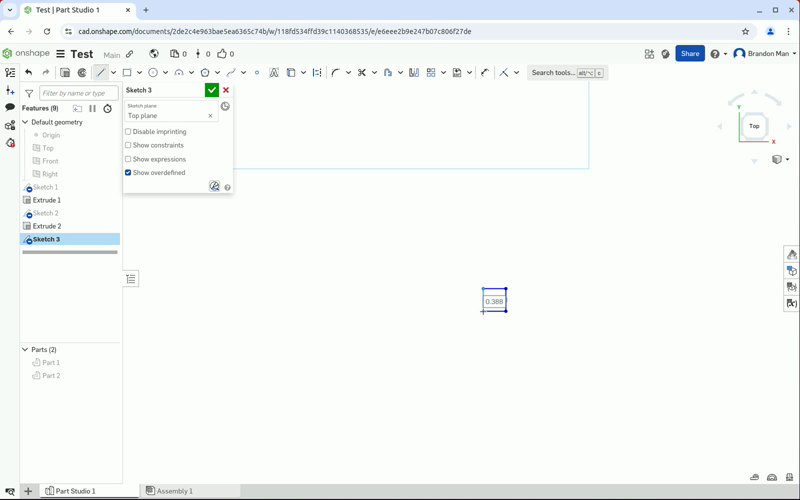
key_up(shift)
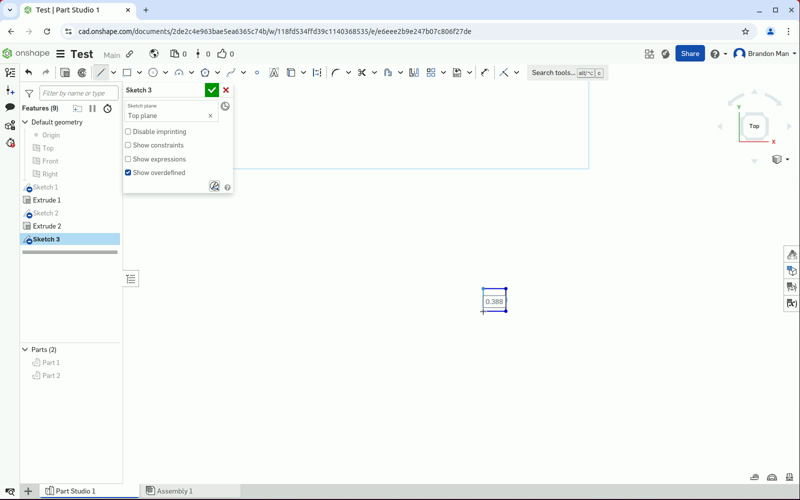
click(483, 311)
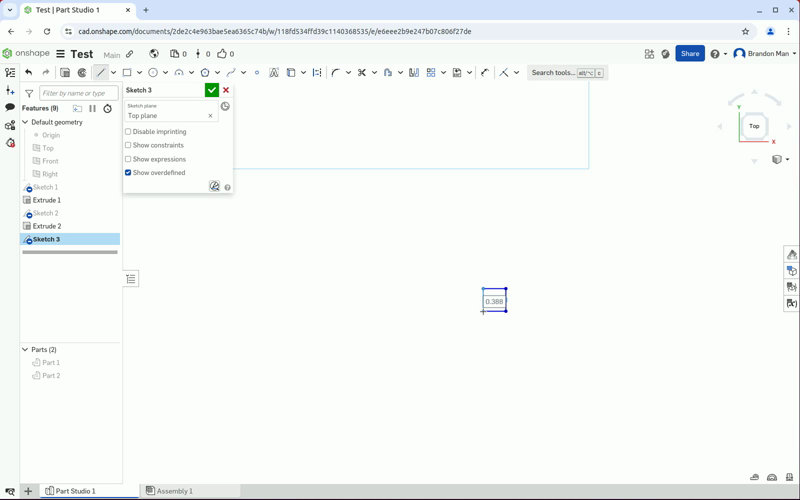
scroll(-6)
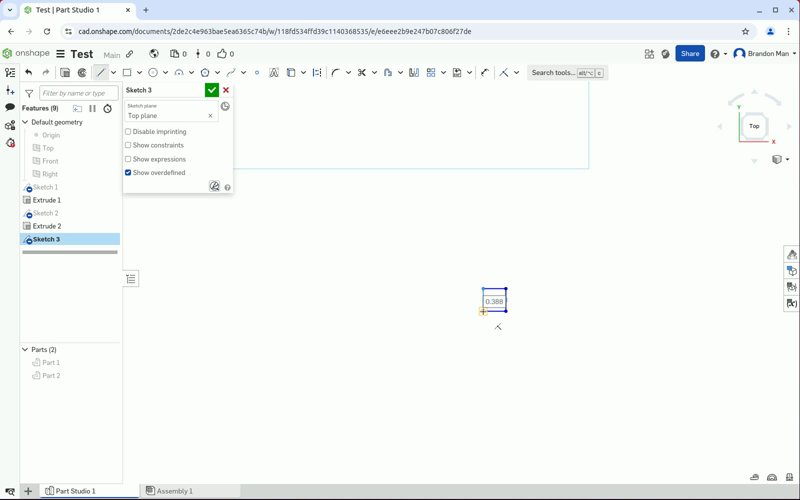
scroll(-6)
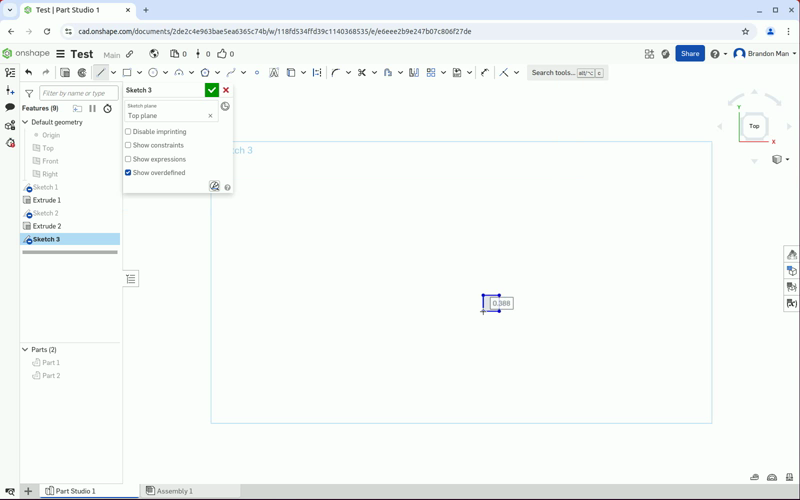
scroll(-6)
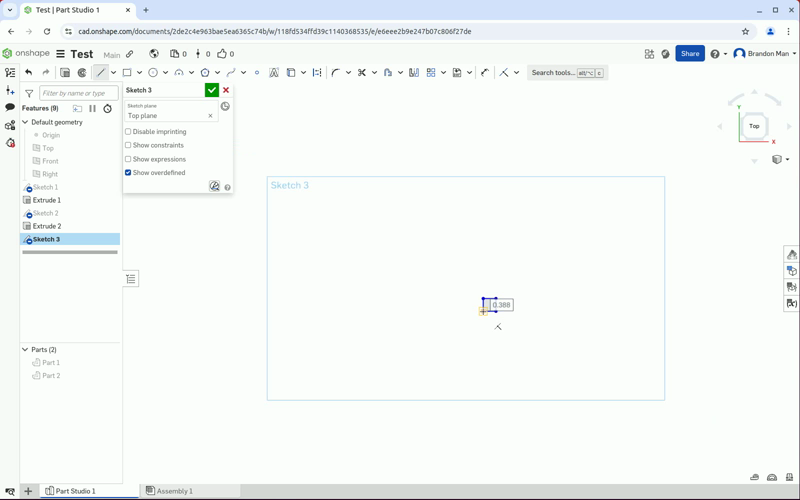
scroll(-6)
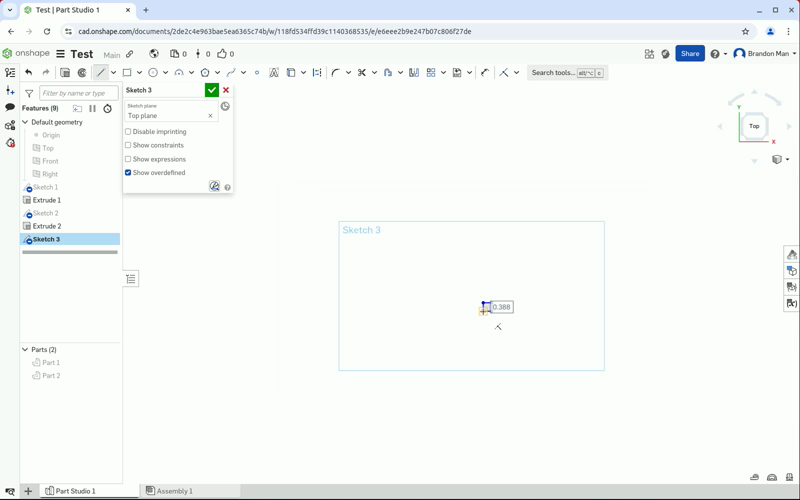
scroll(-6)
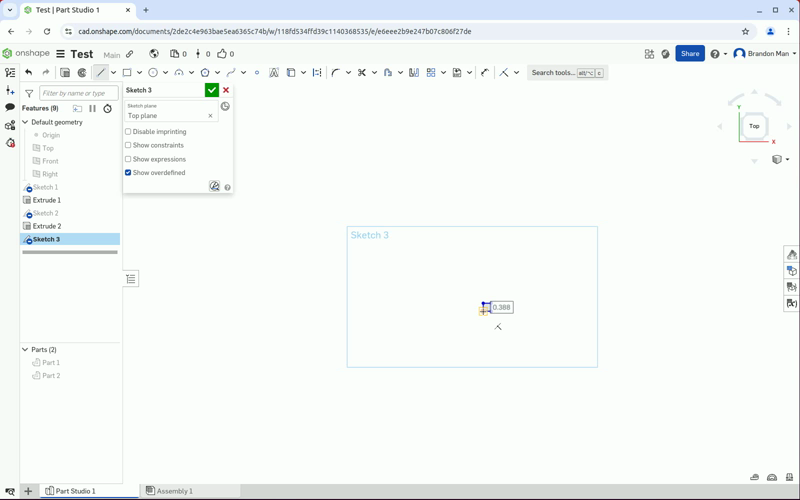
scroll(-6)
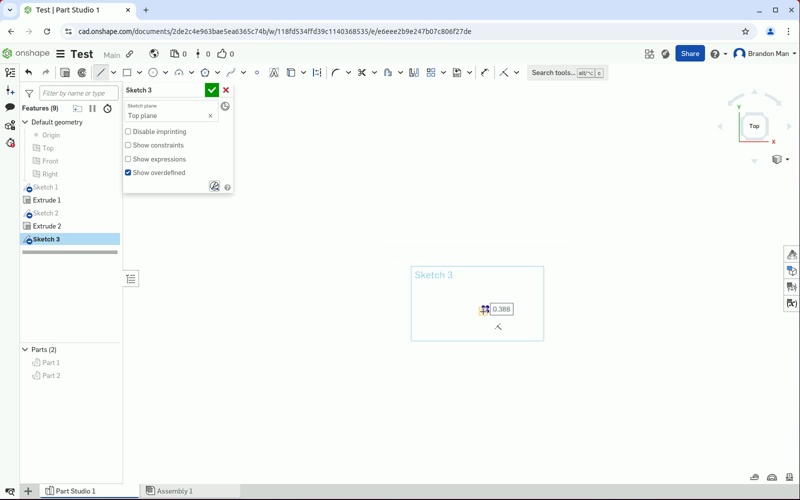
scroll(-6)
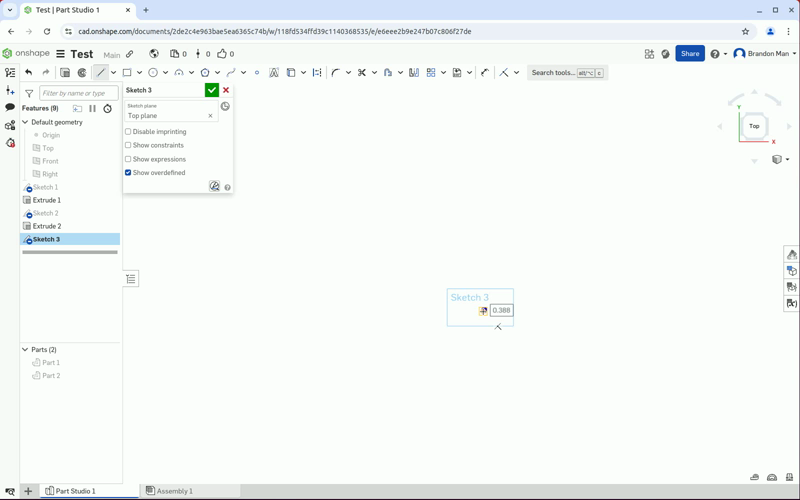
key(esc)
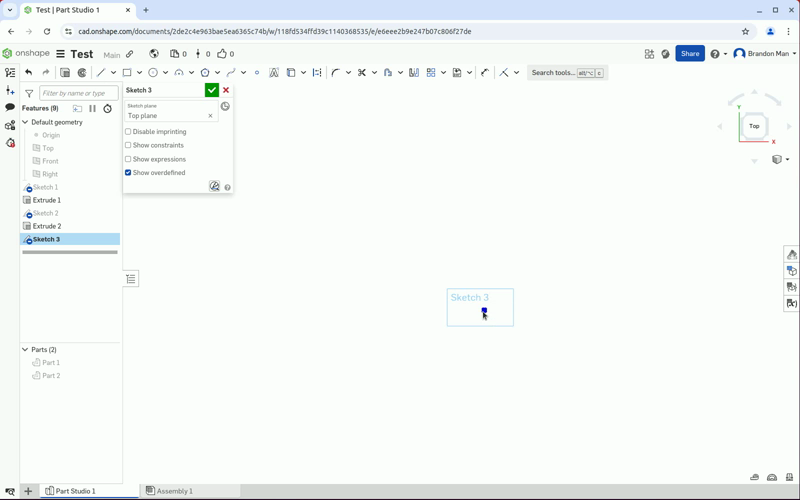
mouse_move(484, 310)
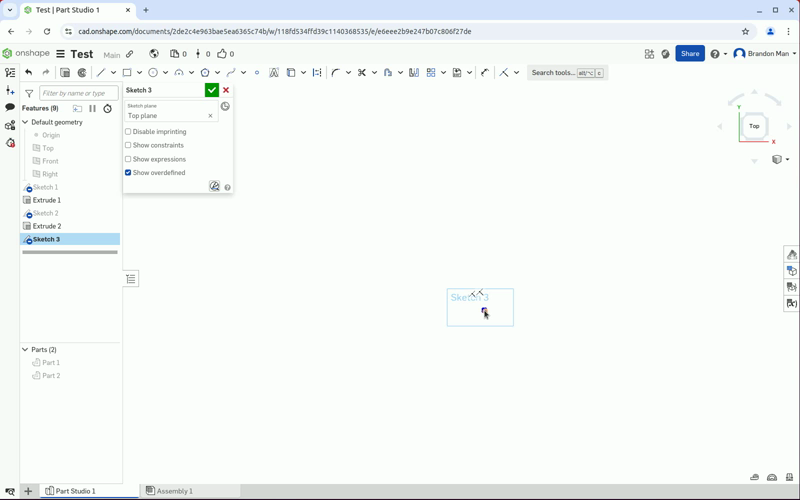
scroll(6)
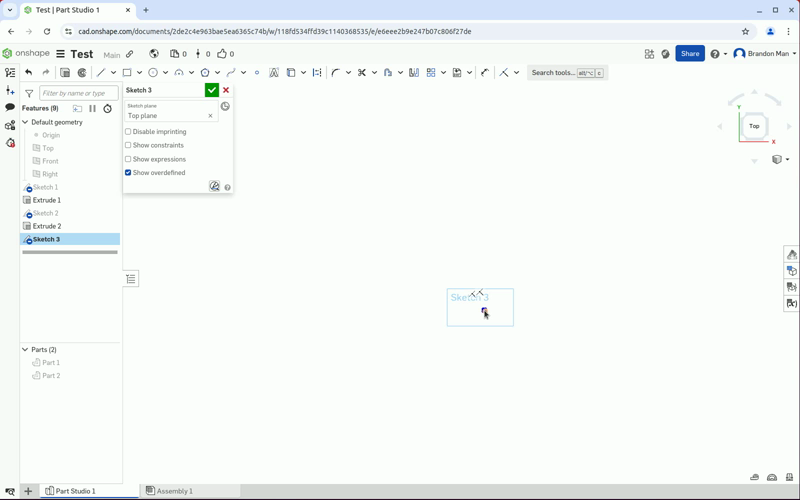
scroll(6)
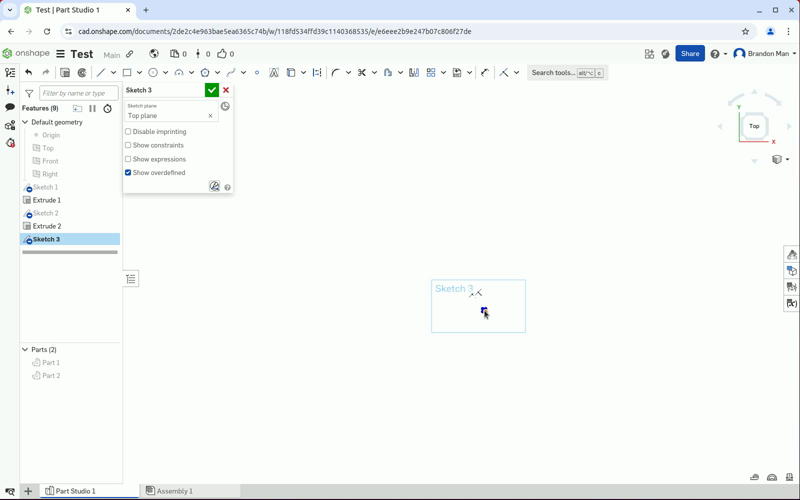
scroll(6)
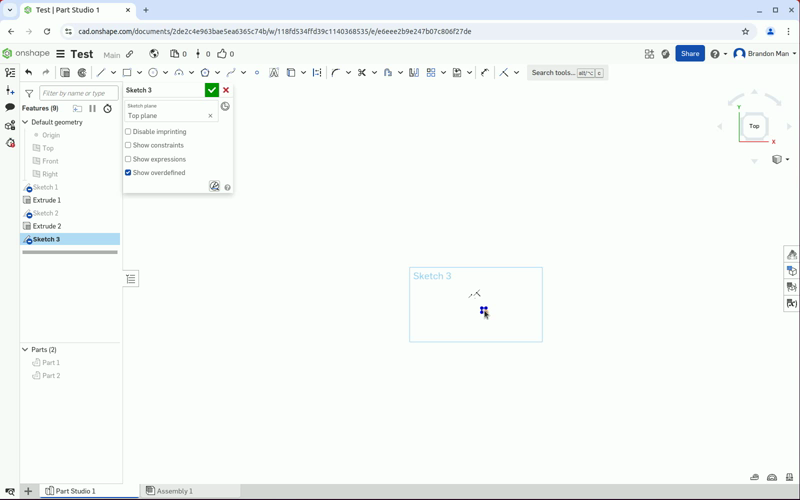
scroll(6)
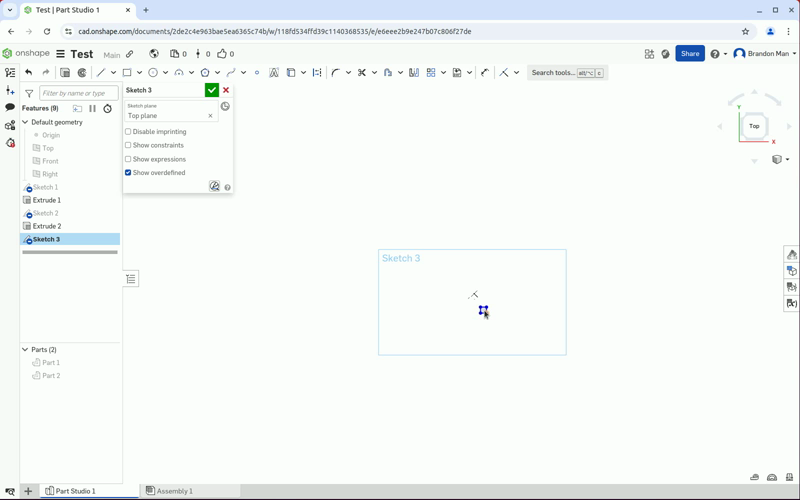
scroll(6)
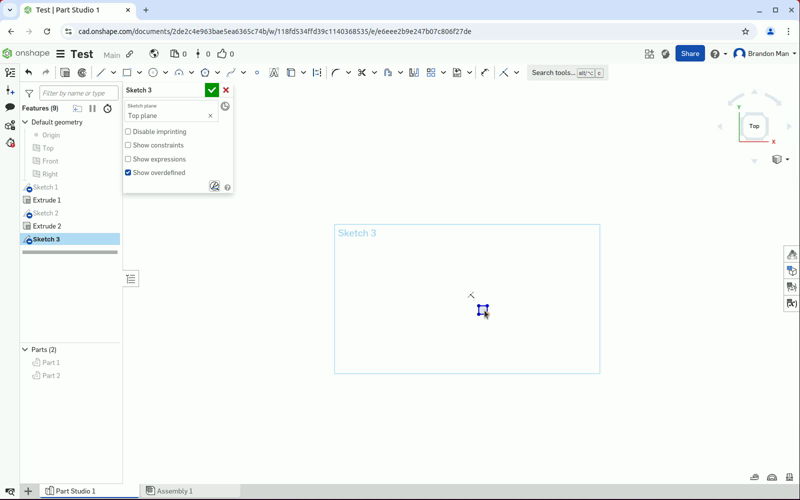
scroll(6)
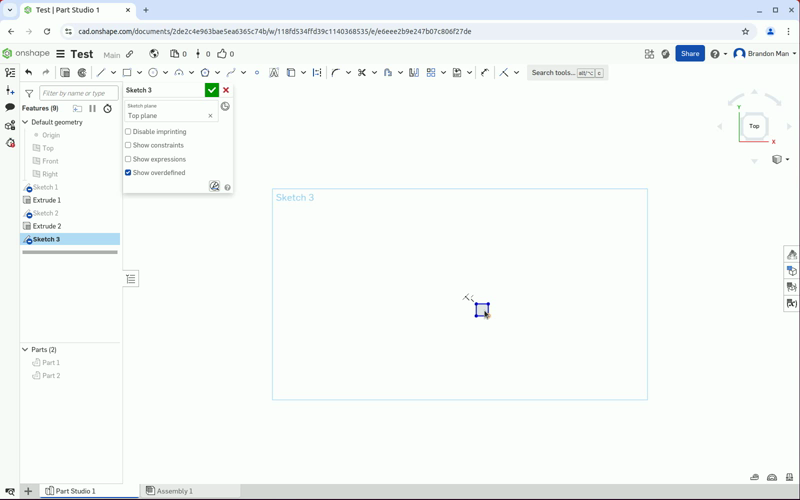
scroll(6)
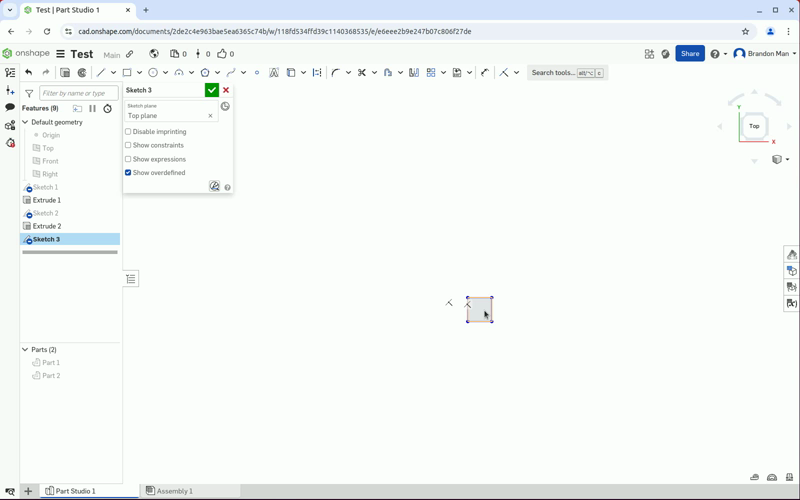
click(484, 310)
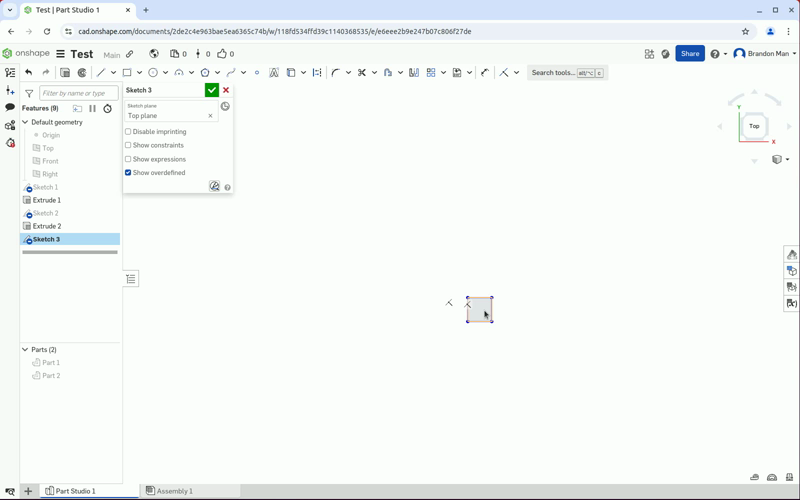
scroll(-6)
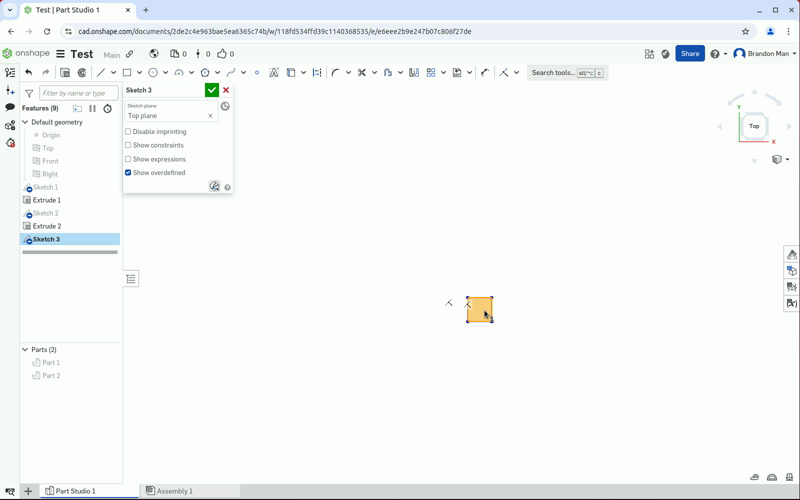
scroll(-6)
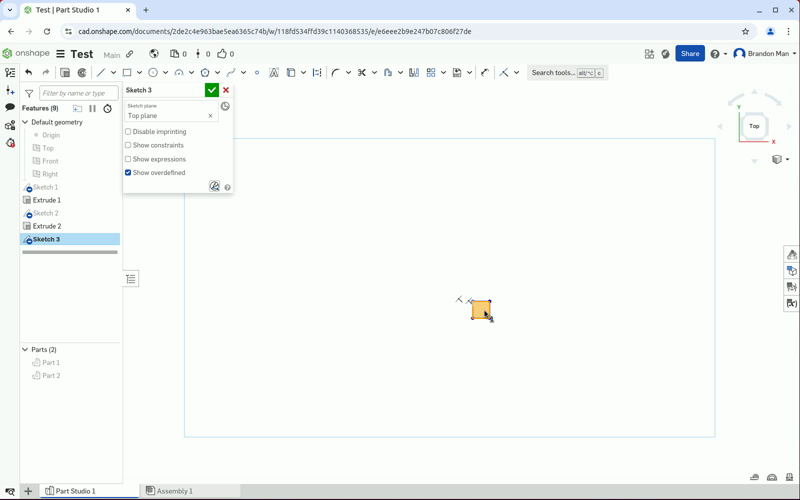
scroll(-6)
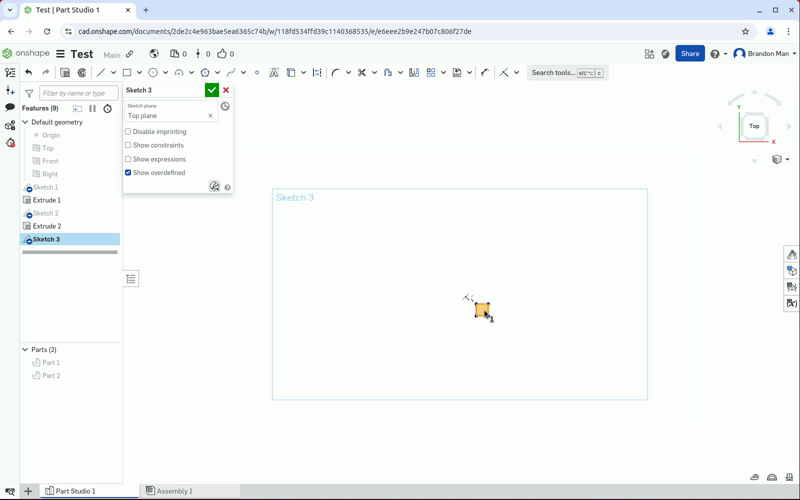
scroll(-6)
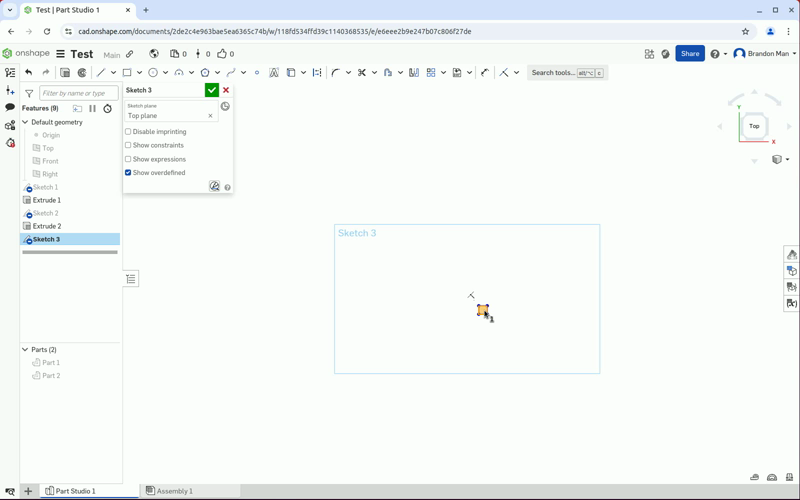
scroll(-6)
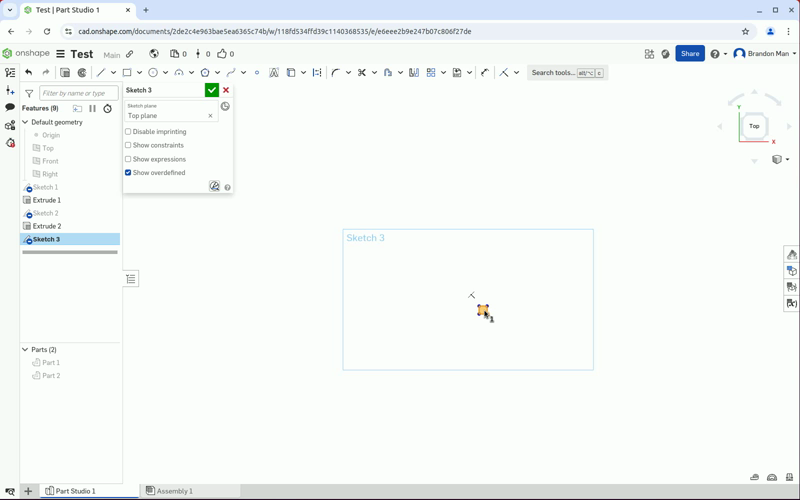
scroll(-6)
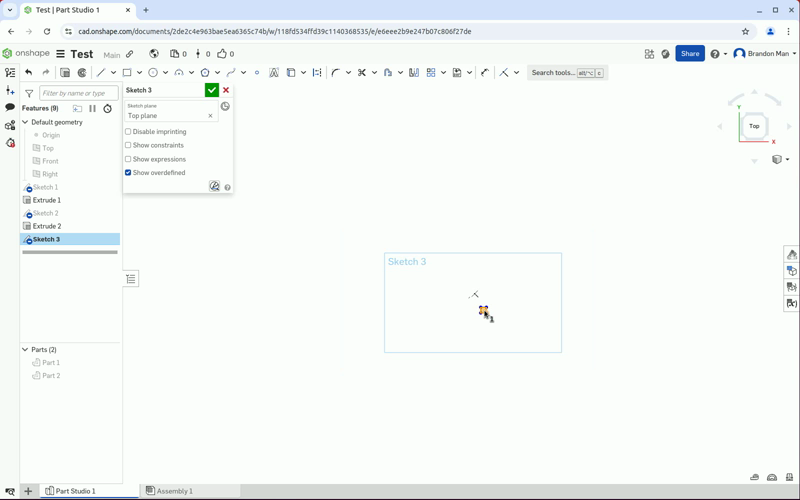
scroll(-6)
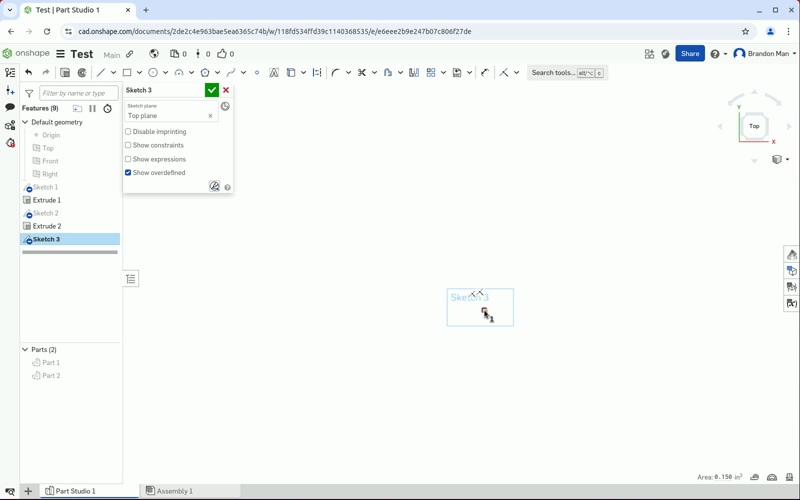
mouse_move(73, 352)
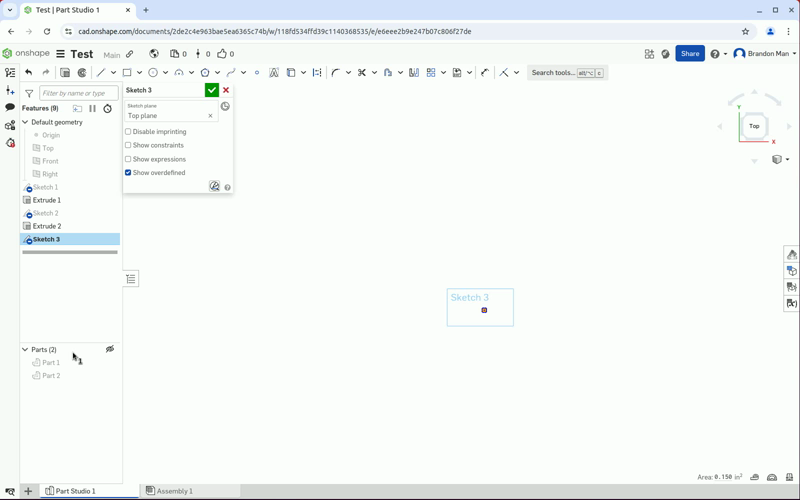
key(shift+y)
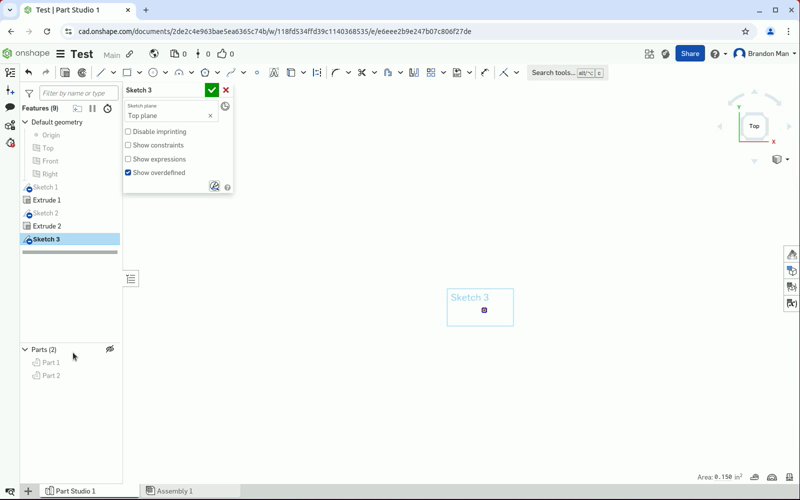
key(shift+e)
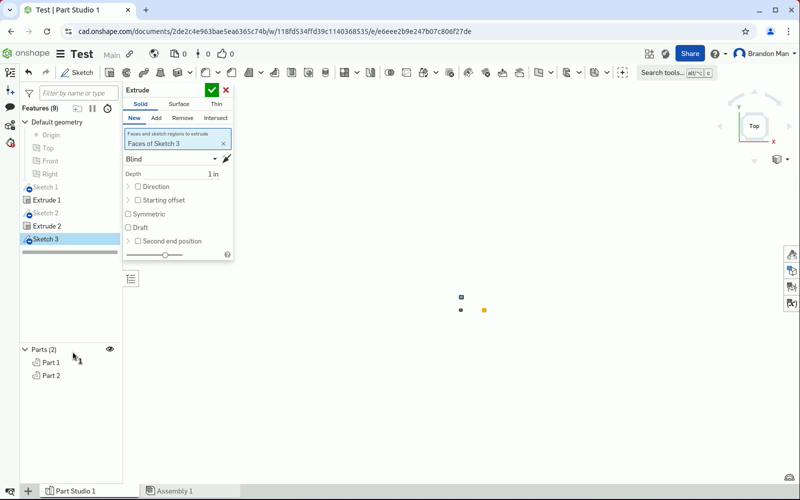
mouse_move(143, 106)
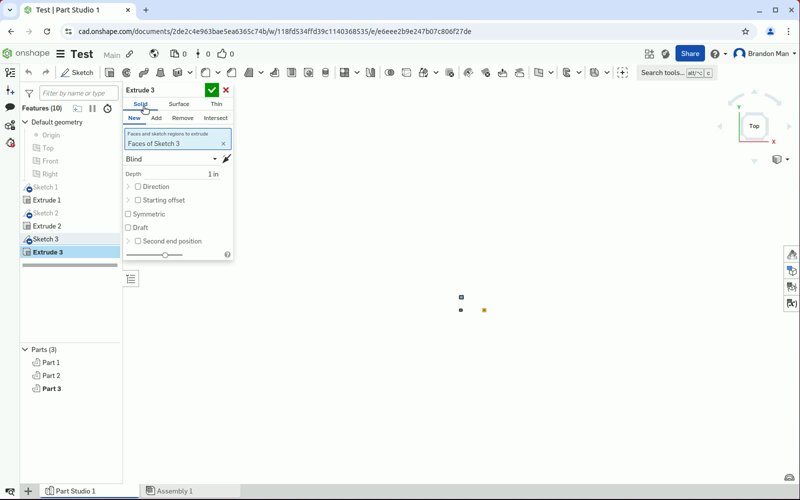
click(143, 106)
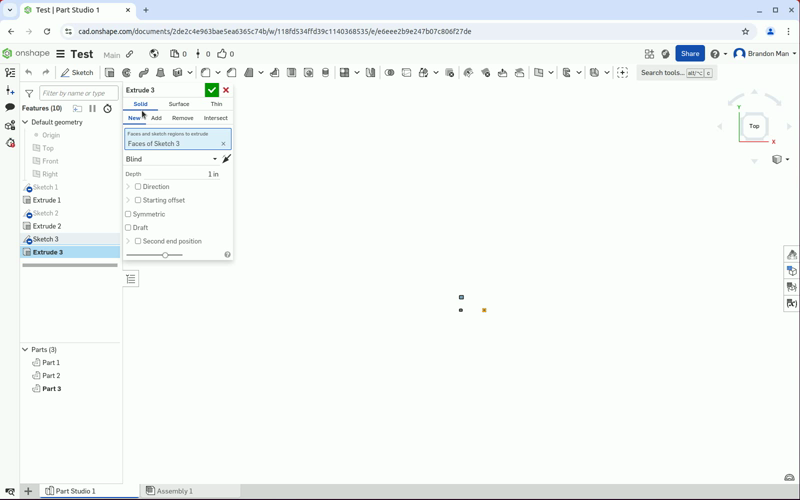
mouse_move(137, 120)
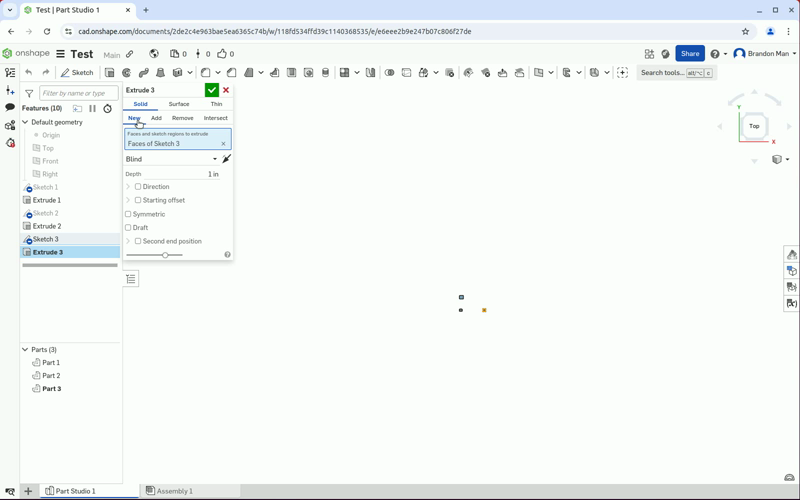
click(137, 120)
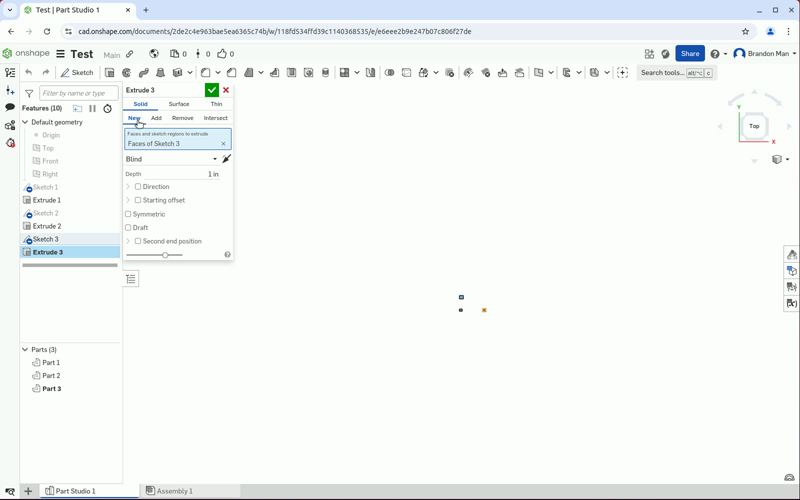
key(tab, 4)
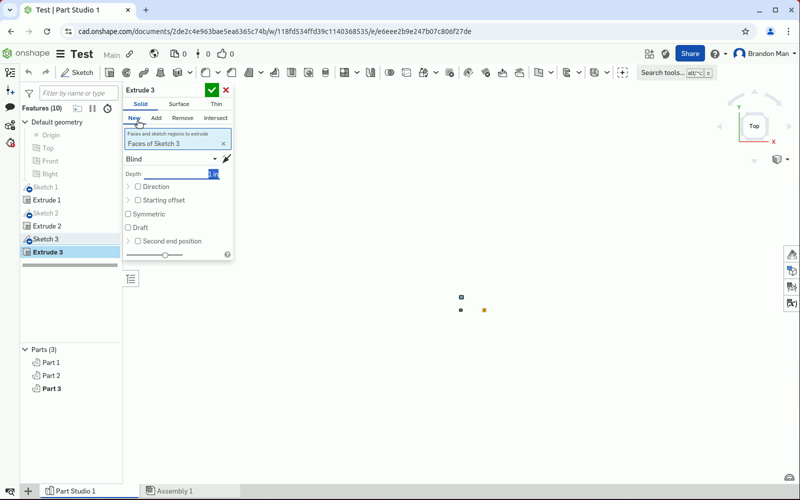
text(2.648)
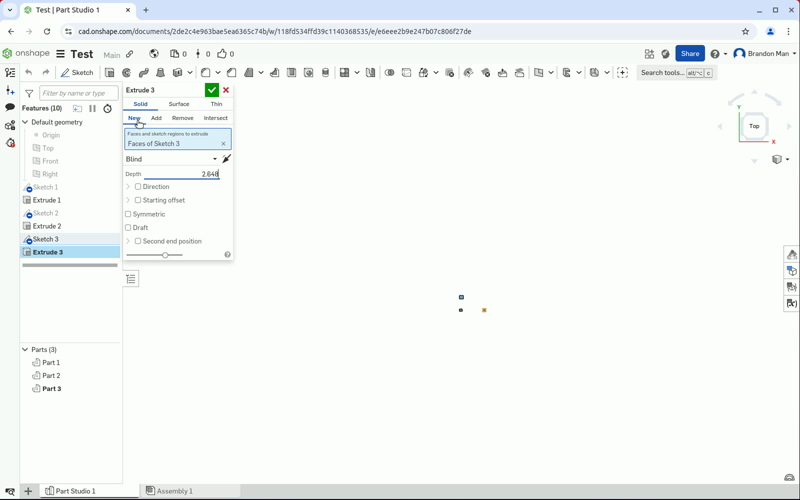
key(enter)
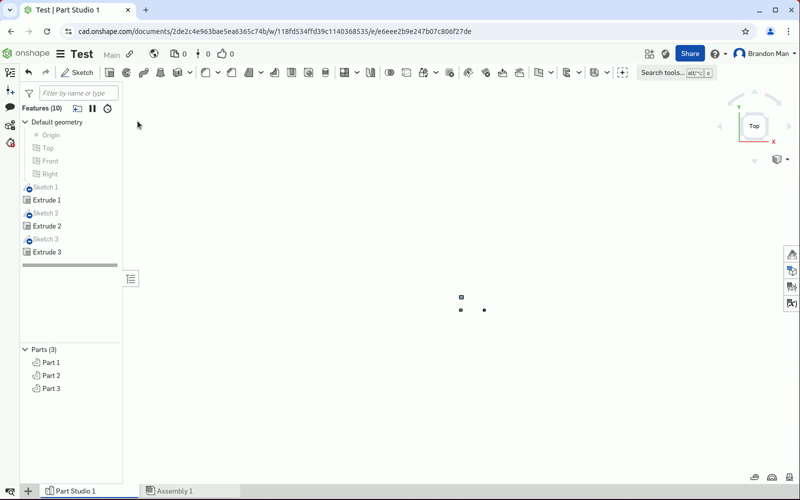
key(shift+h)
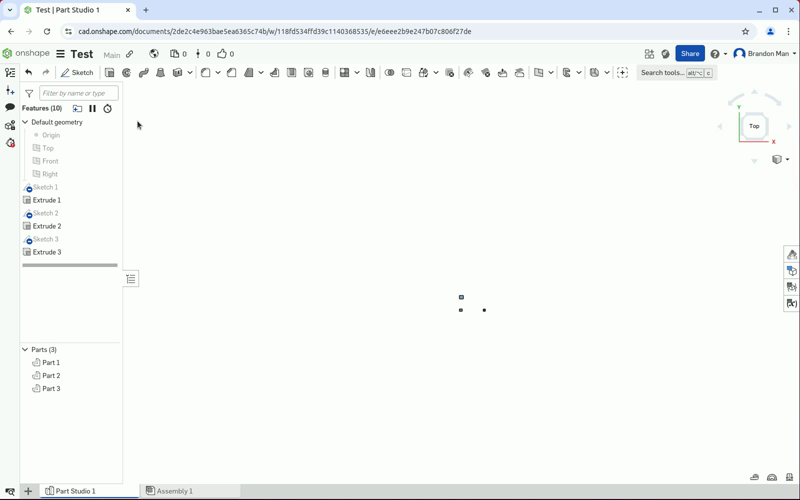
key(shift+h)
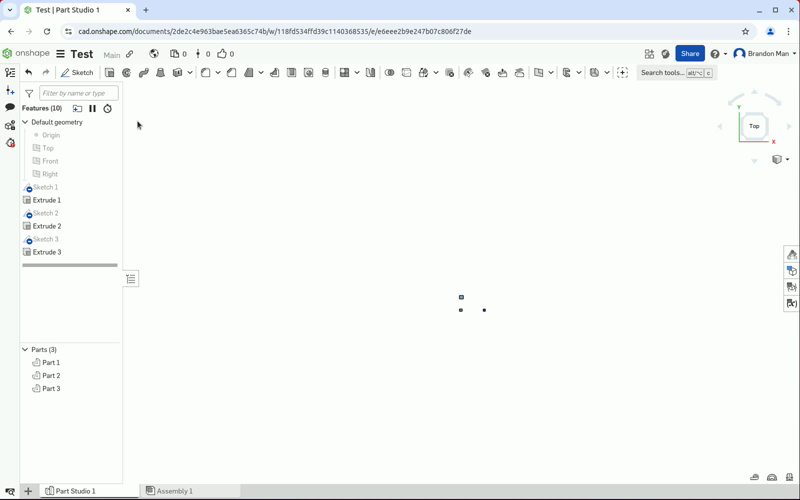
mouse_move(73, 189)
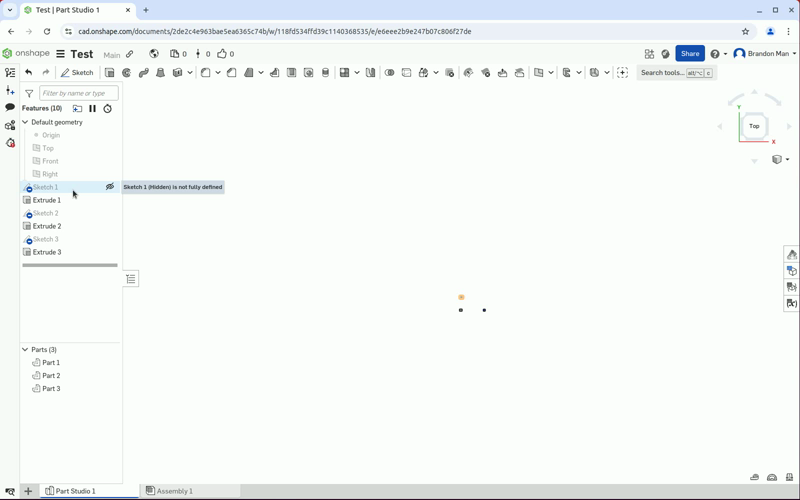
click(73, 189)
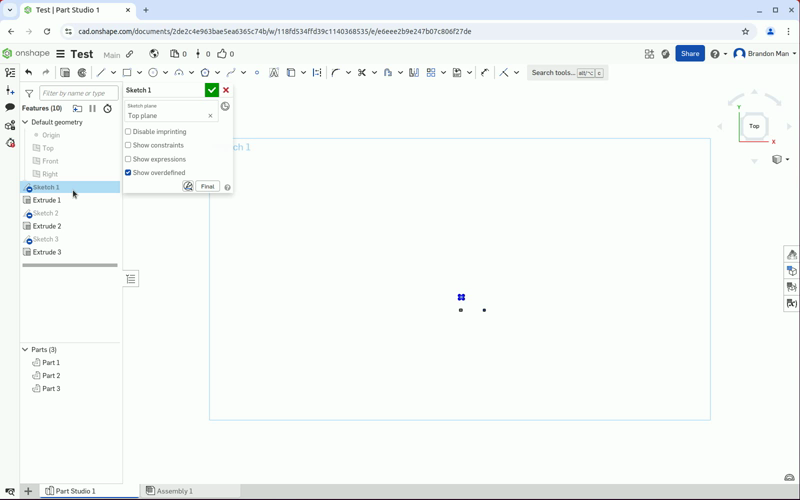
mouse_move(229, 92)
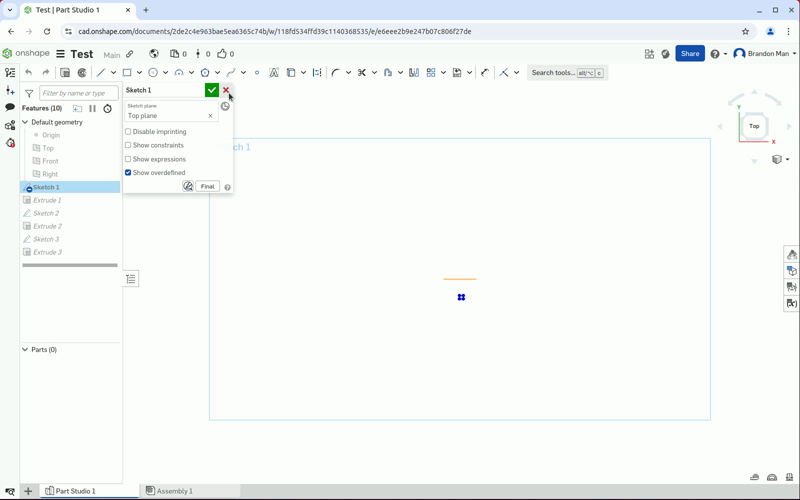
click(229, 92)
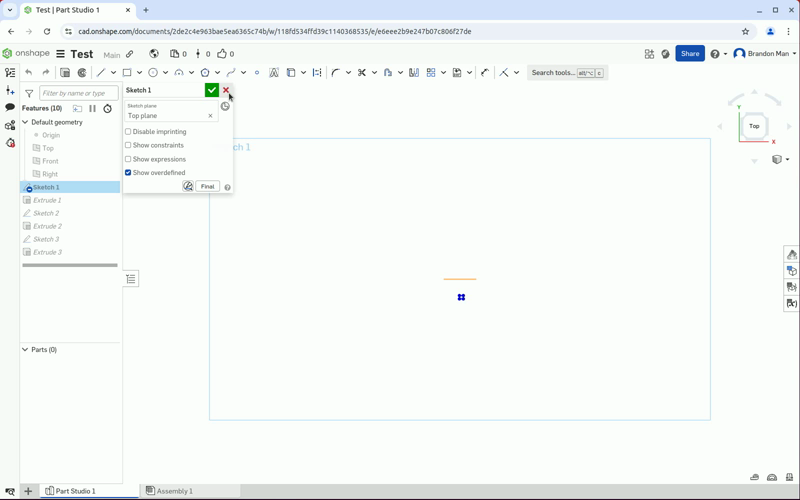
key(shift+s)
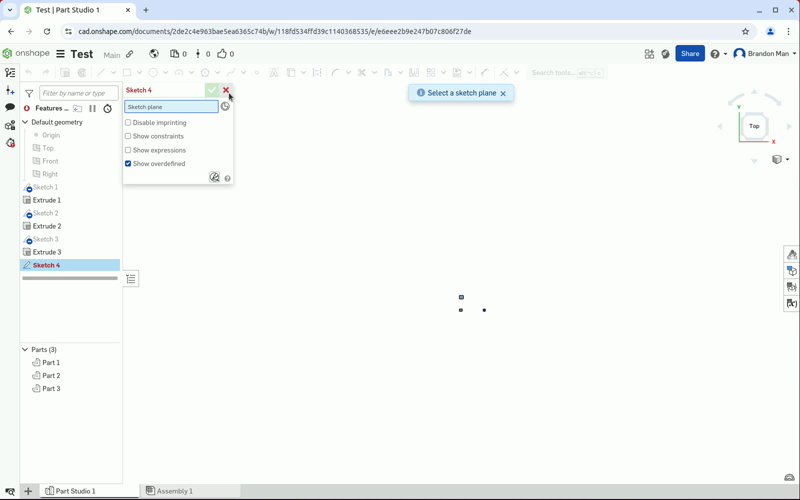
mouse_move(73, 150)
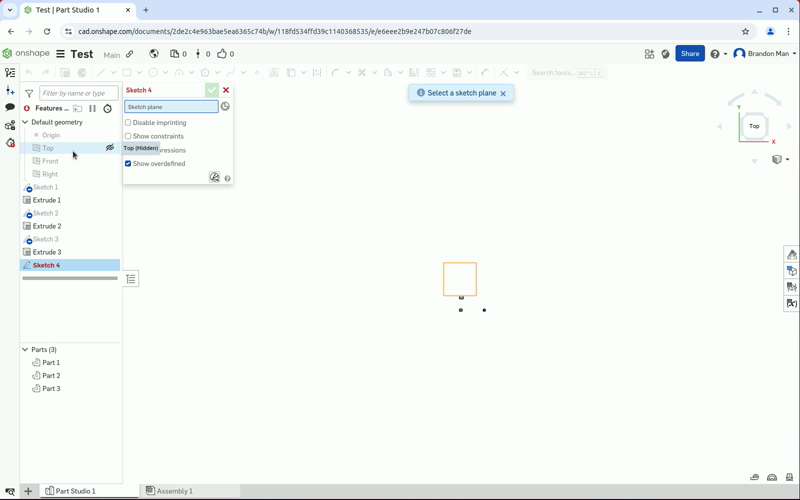
click(73, 150)
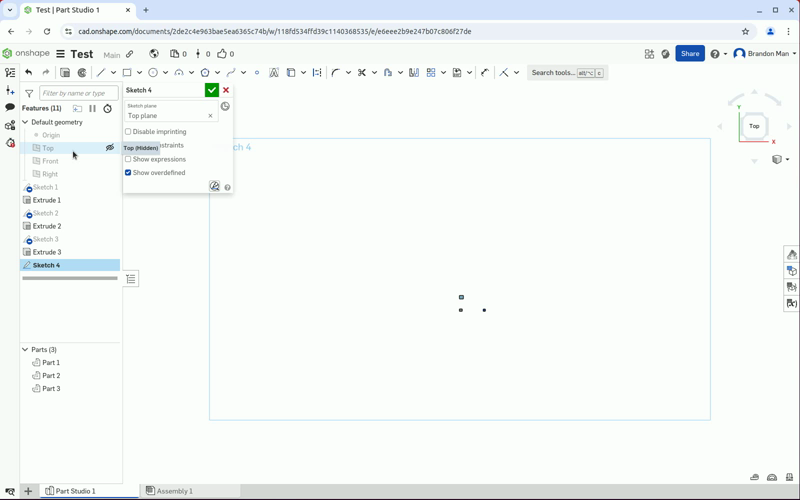
mouse_move(73, 352)
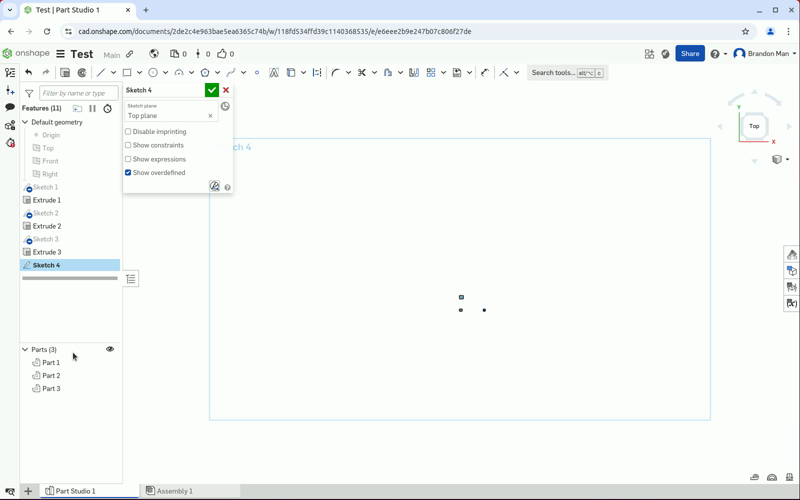
key(y)
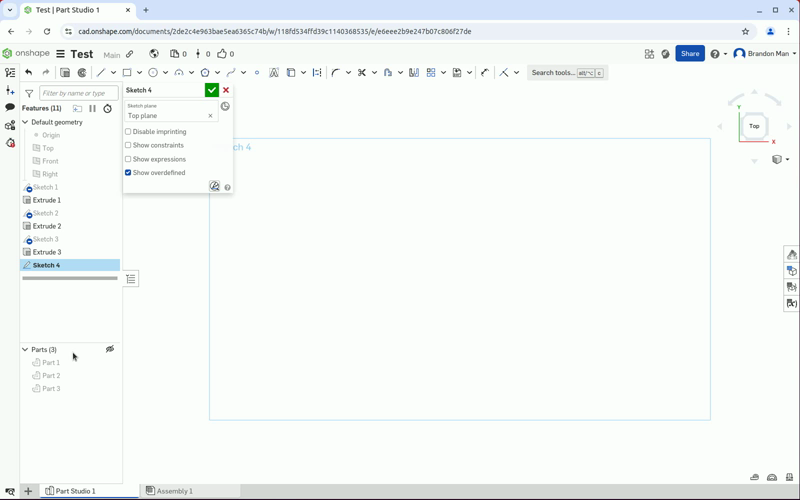
key(l)
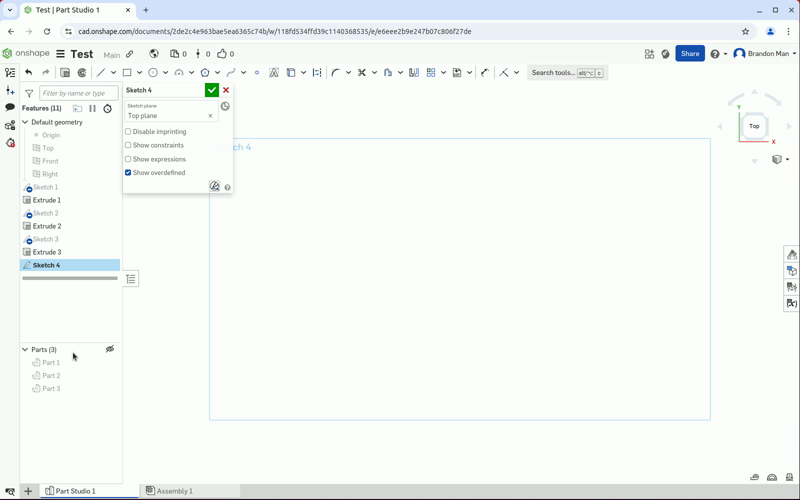
key_down(shift)
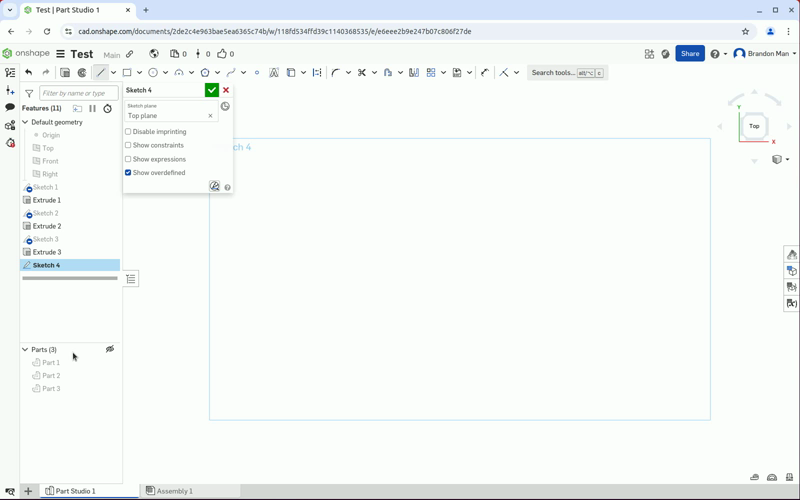
mouse_move(506, 311)
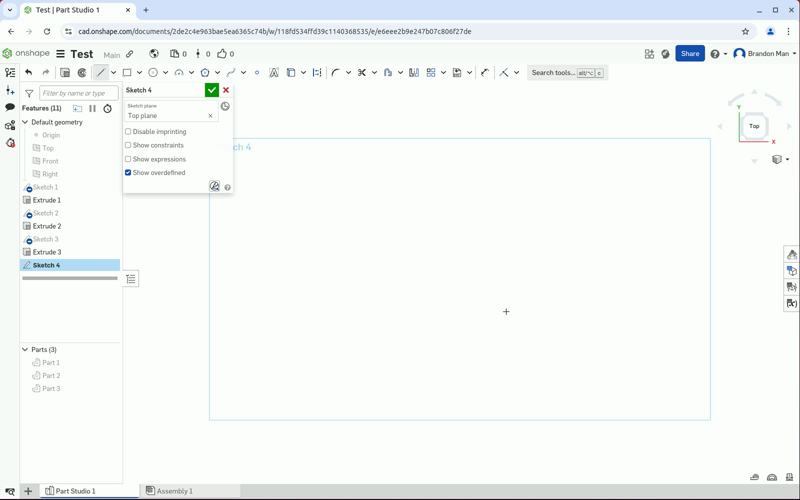
click(506, 311)
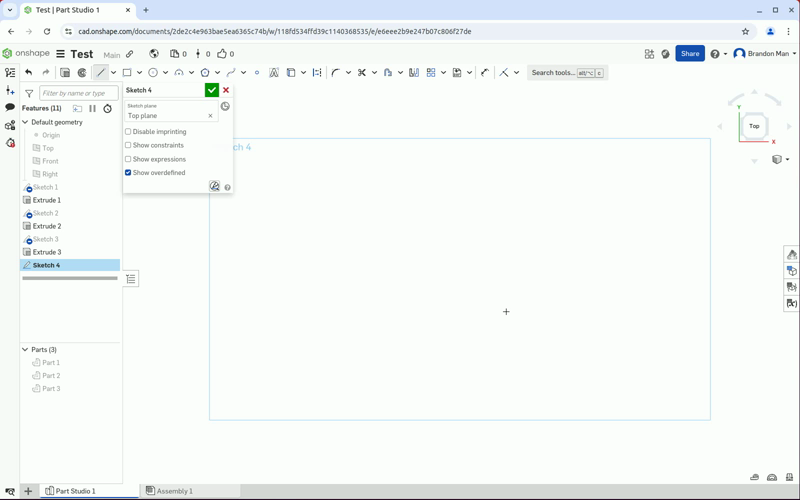
key_up(shift)
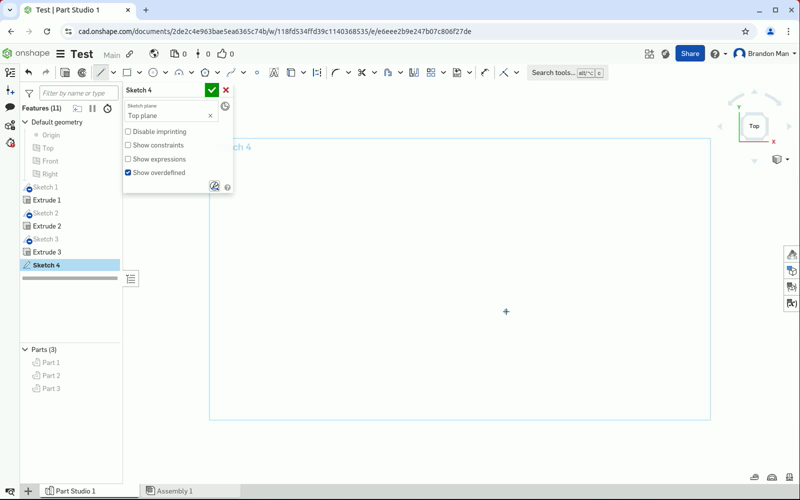
key_down(shift)
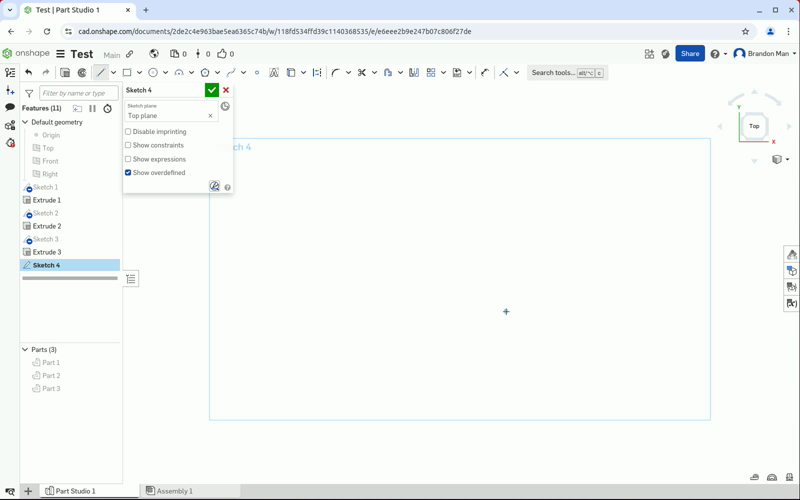
mouse_move(536, 311)
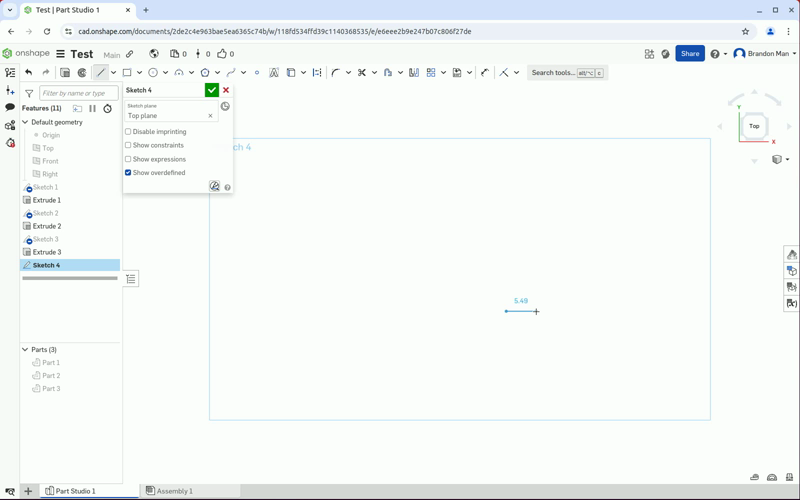
mouse_move(508, 311)
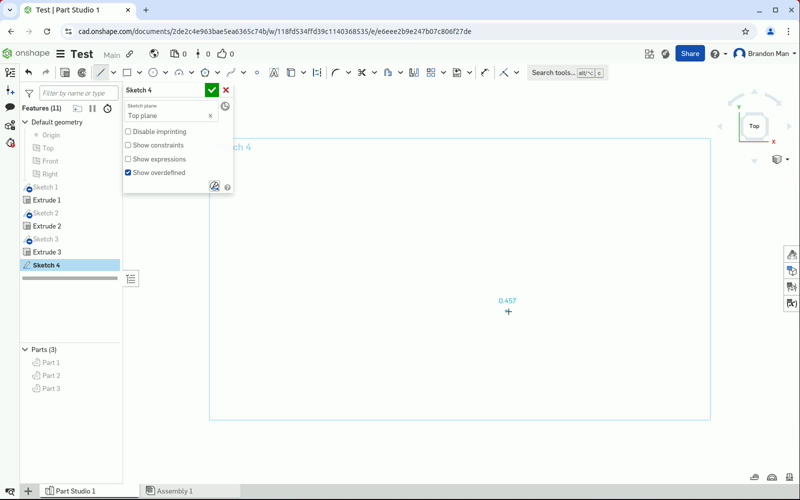
scroll(6)
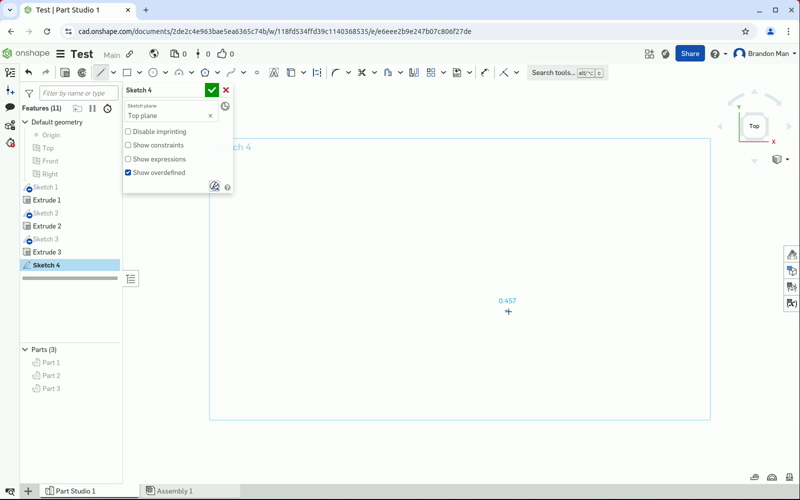
scroll(6)
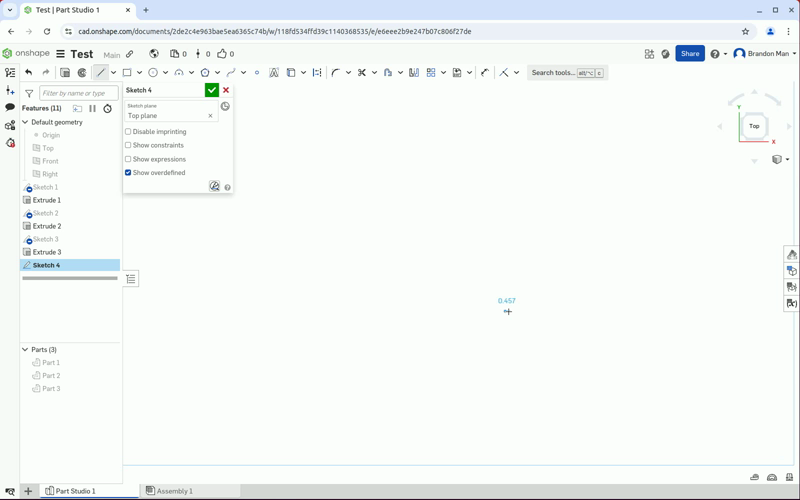
scroll(6)
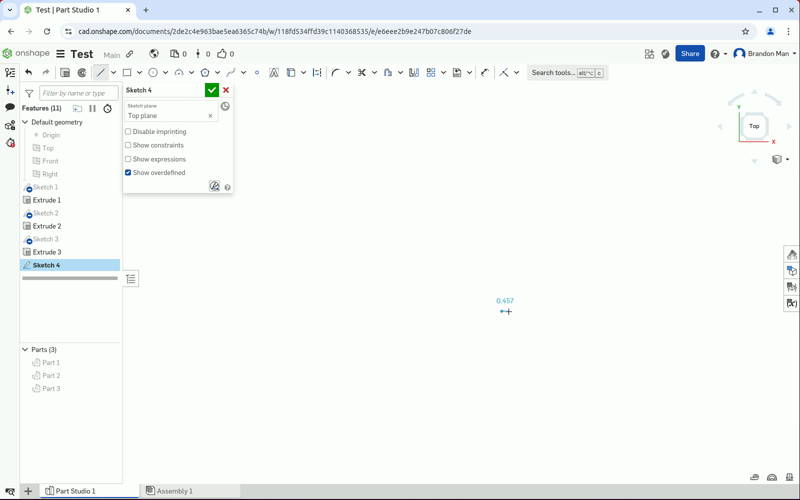
scroll(6)
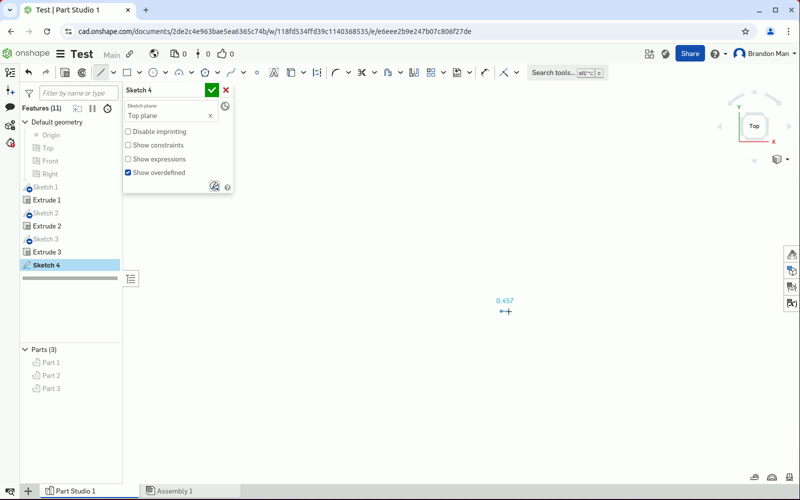
scroll(6)
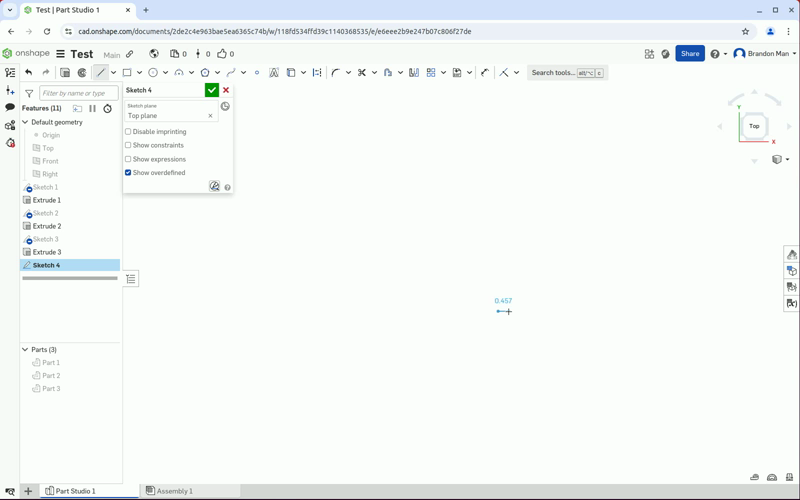
scroll(6)
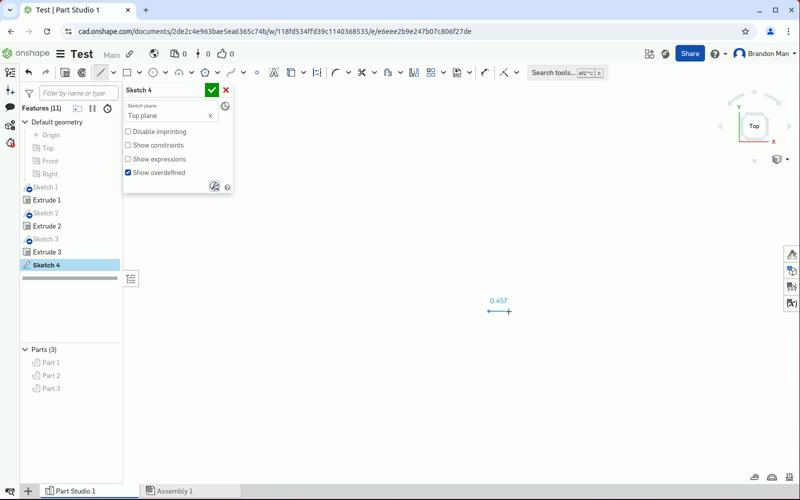
scroll(6)
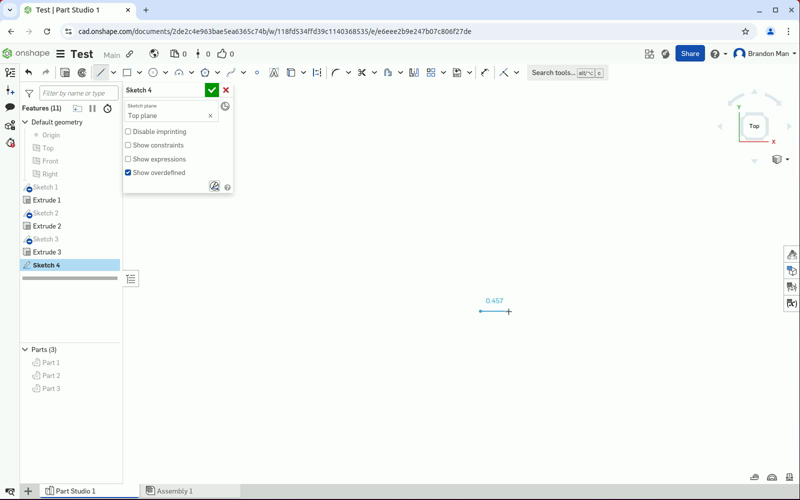
click(508, 311)
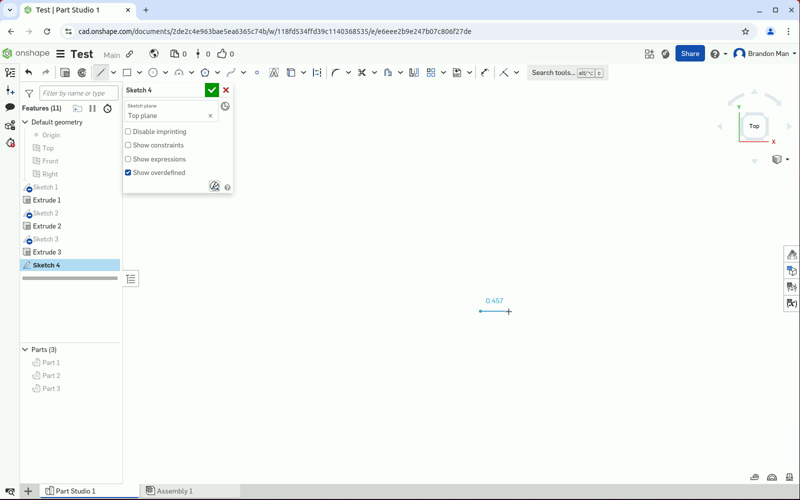
scroll(-6)
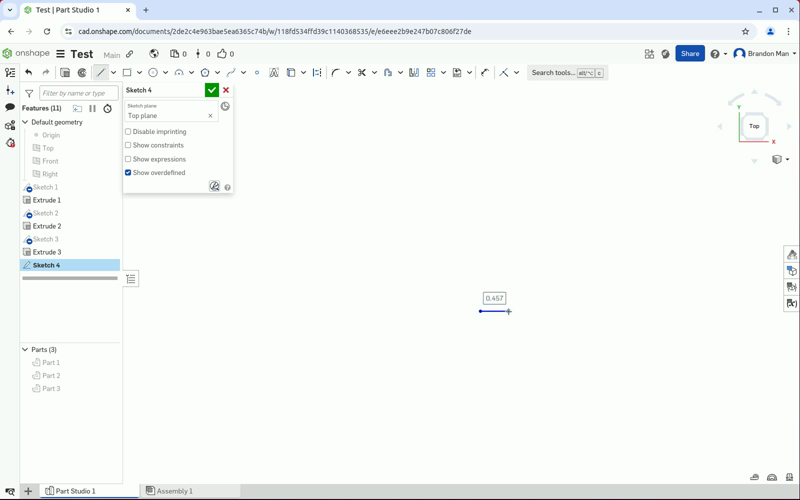
scroll(-6)
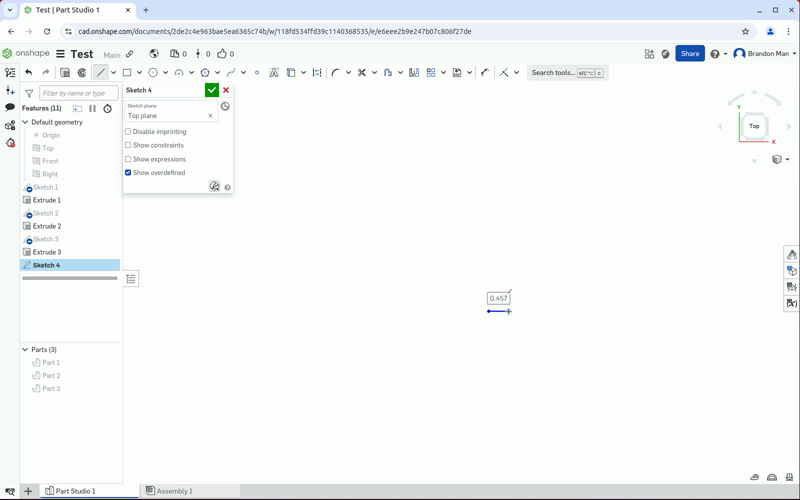
scroll(-6)
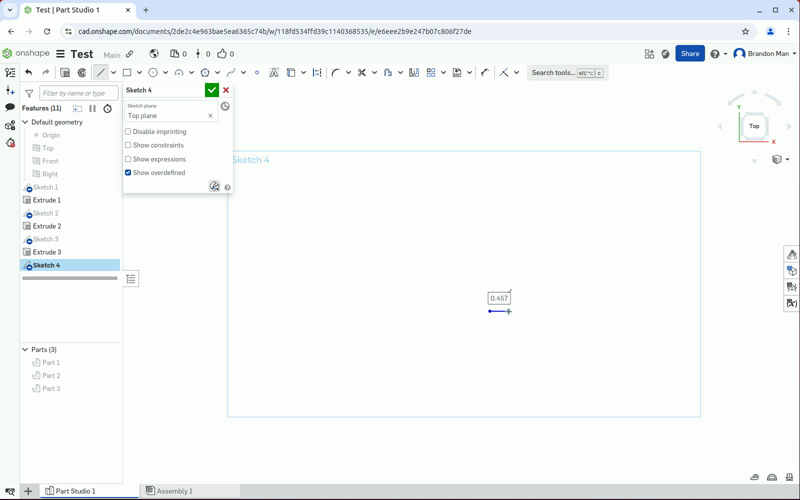
scroll(-6)
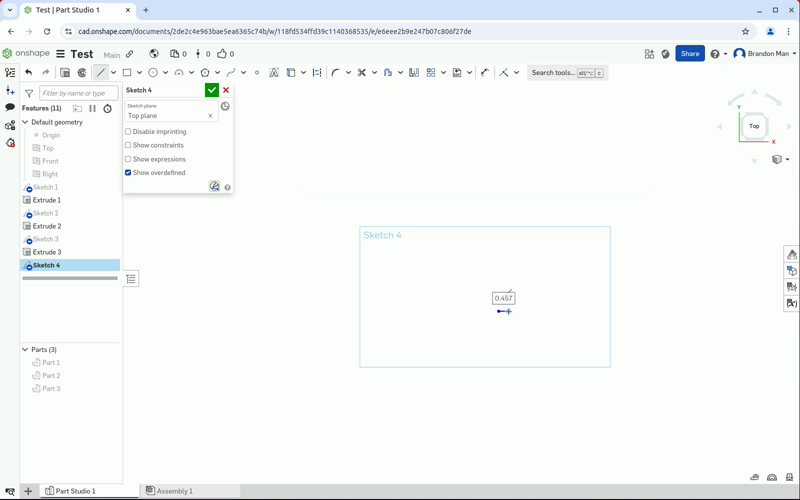
scroll(-6)
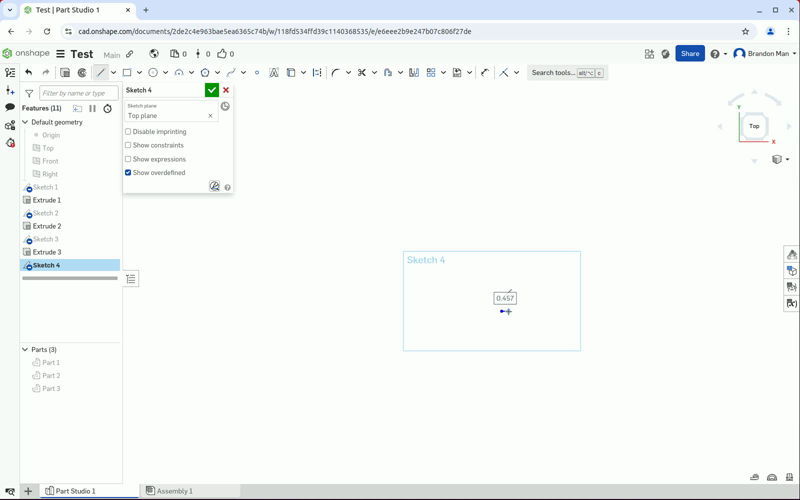
scroll(-6)
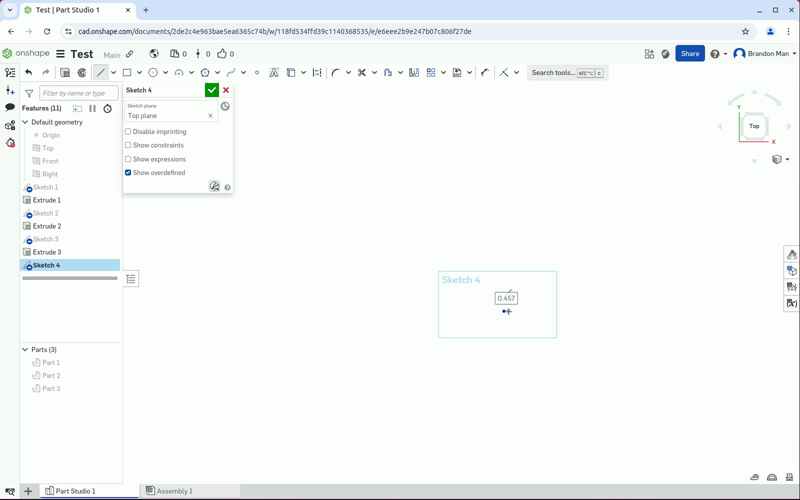
scroll(-6)
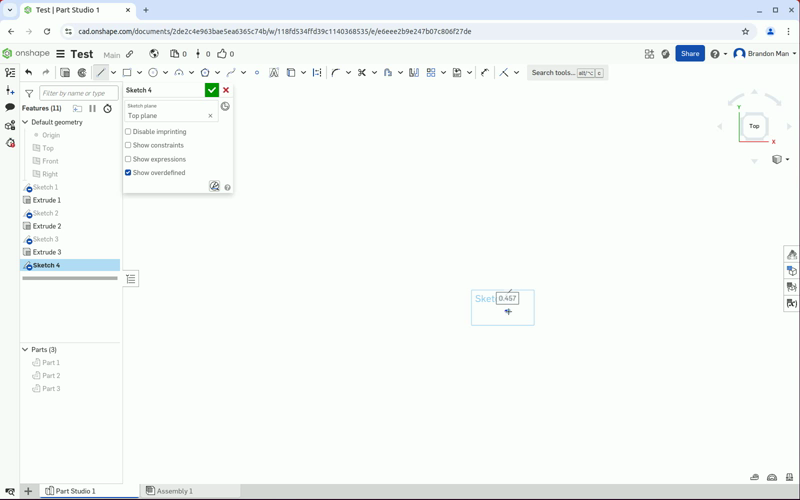
key_up(shift)
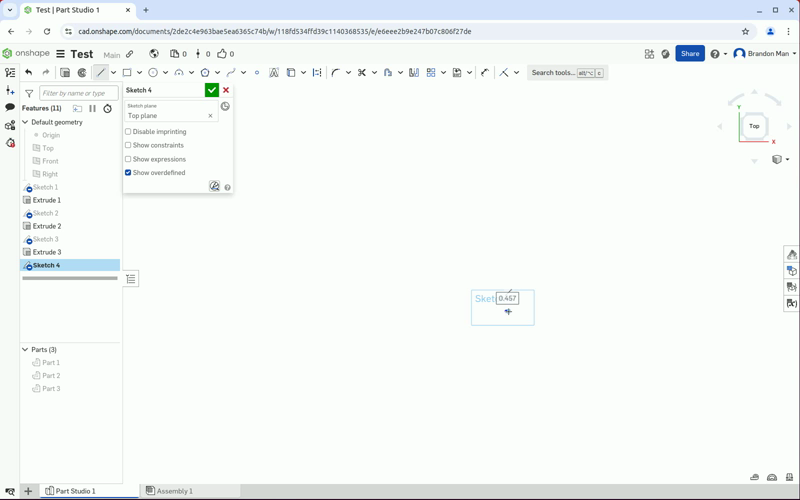
key_down(shift)
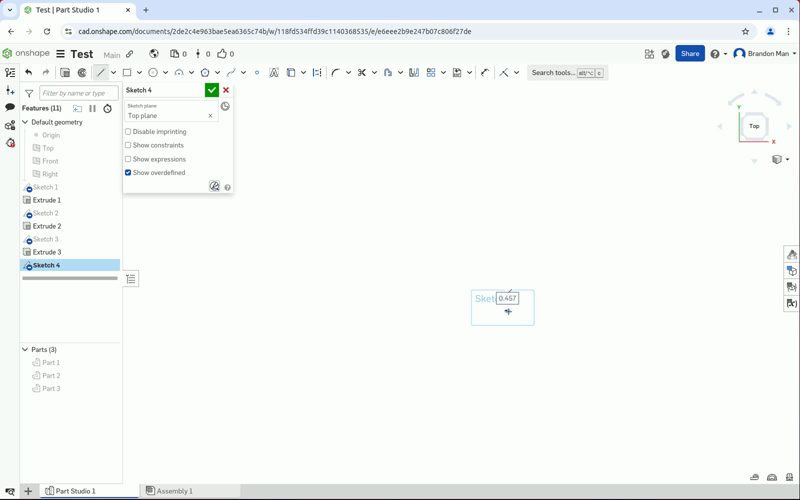
mouse_move(538, 311)
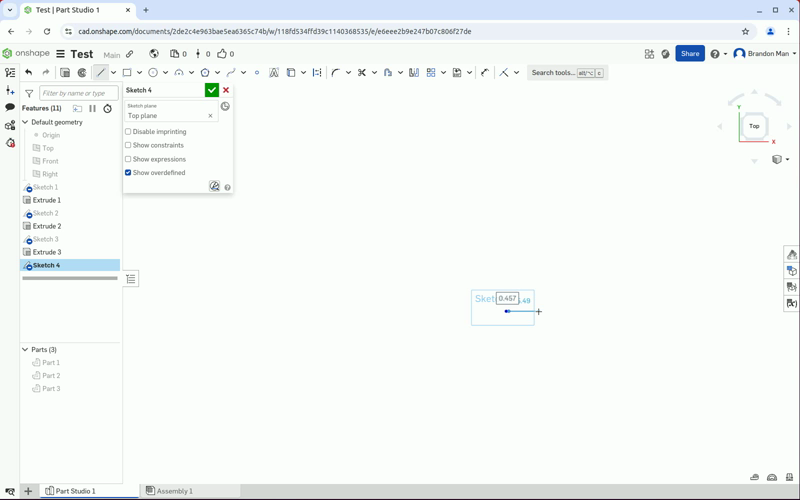
mouse_move(508, 309)
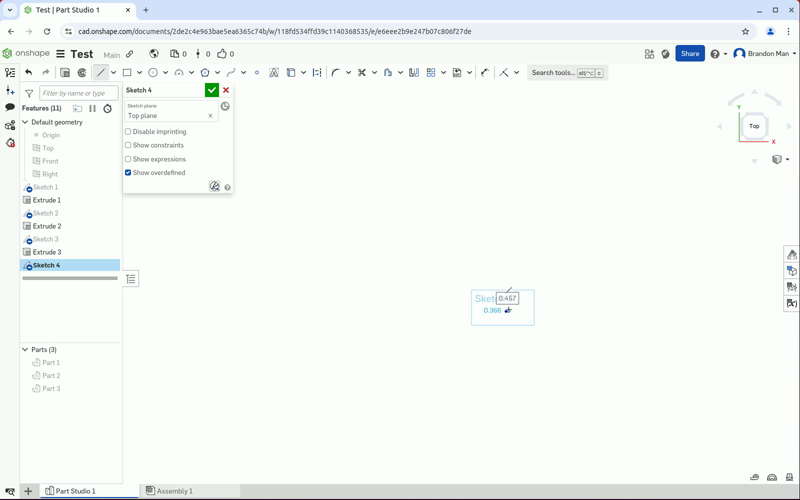
scroll(6)
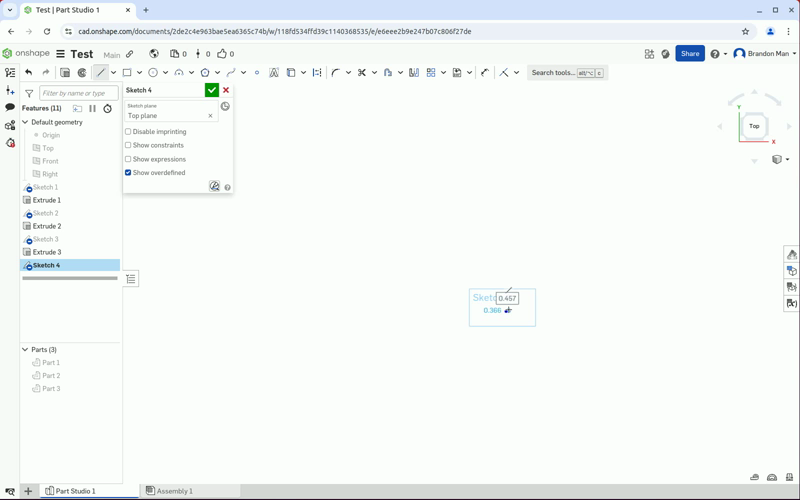
scroll(6)
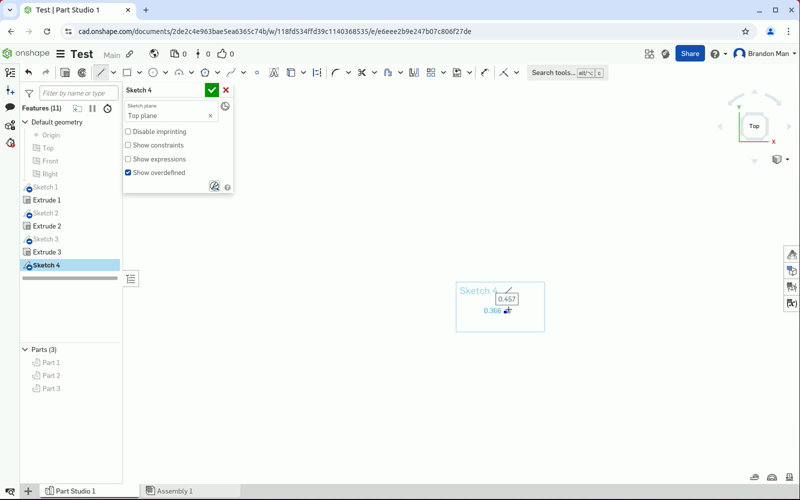
scroll(6)
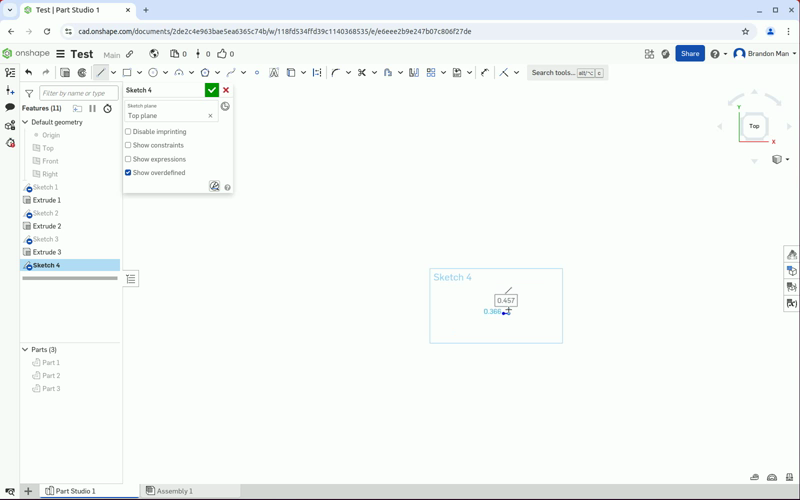
scroll(6)
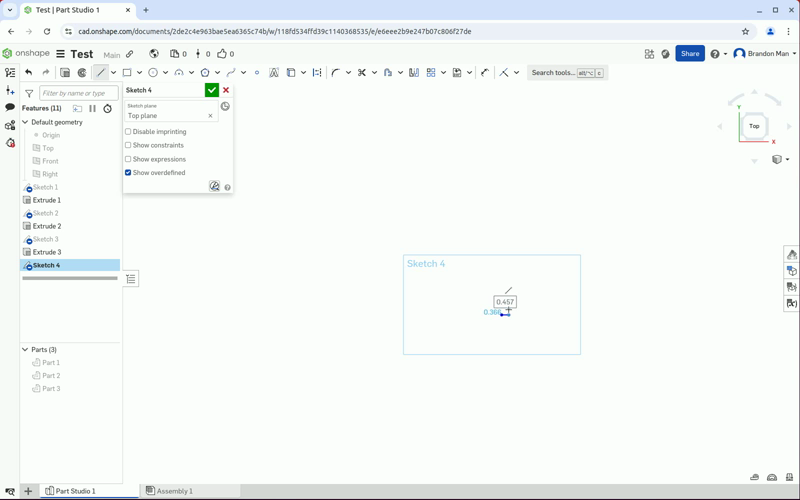
scroll(6)
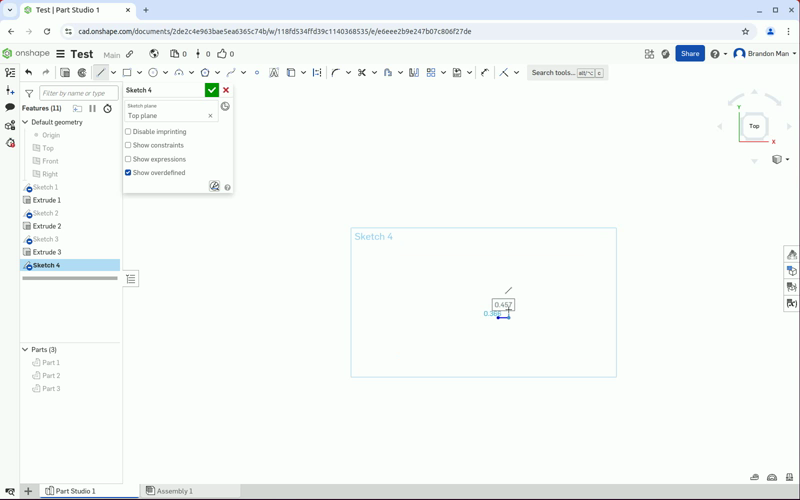
scroll(6)
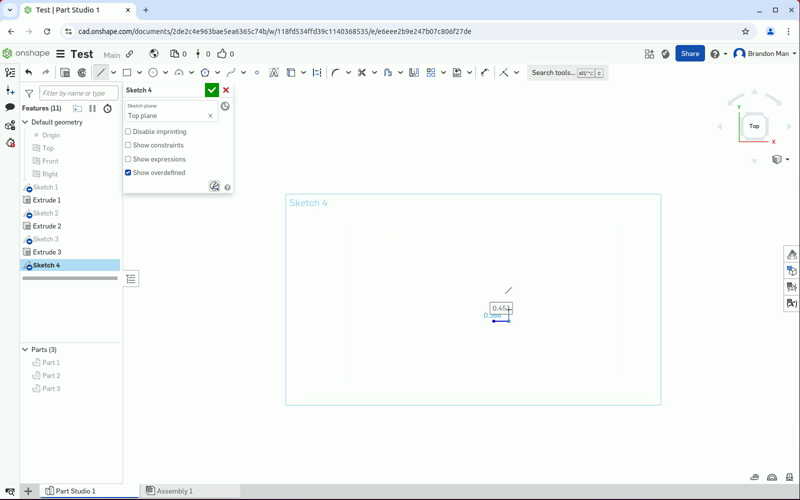
scroll(6)
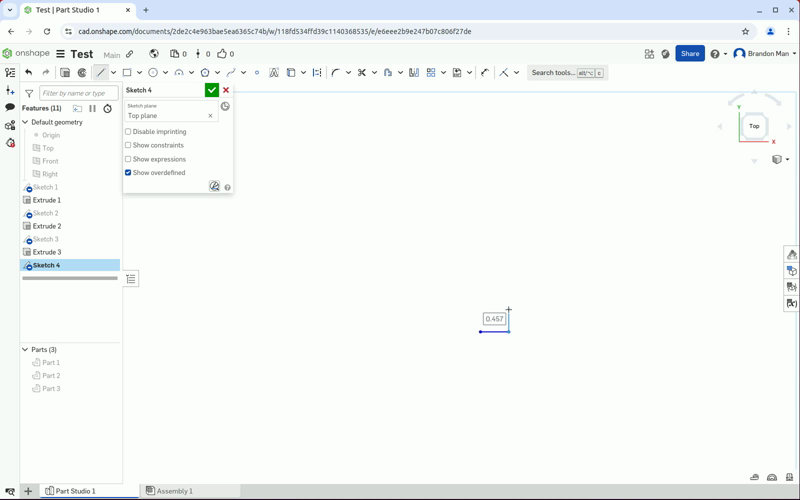
click(508, 309)
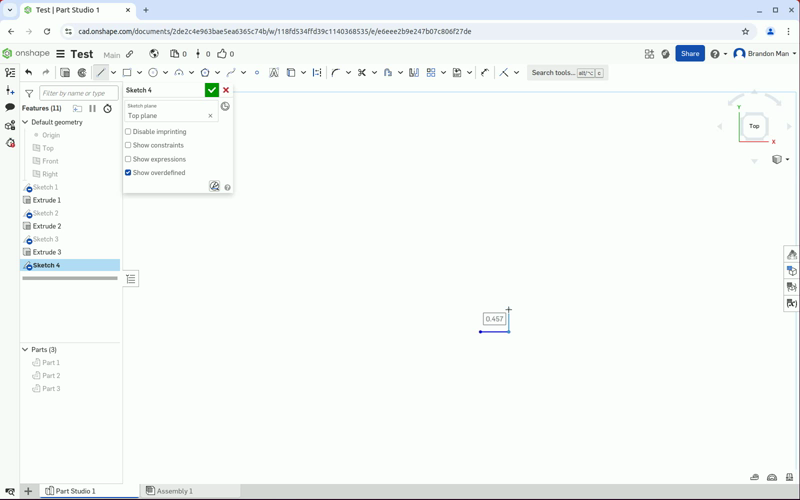
scroll(-6)
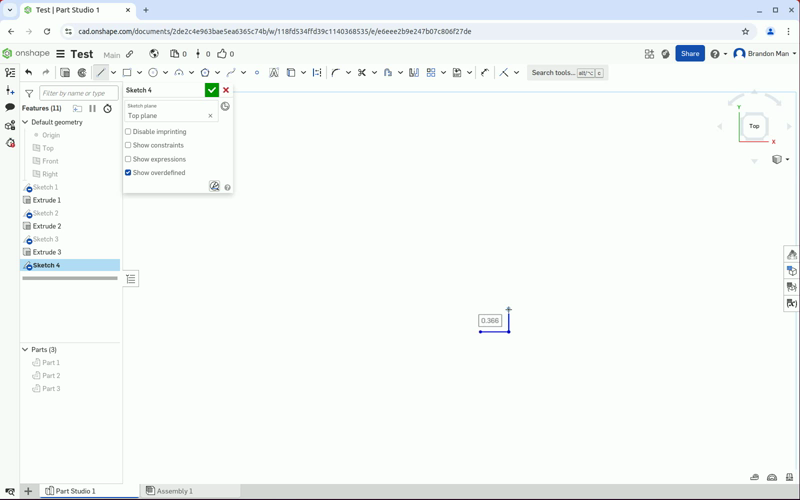
scroll(-6)
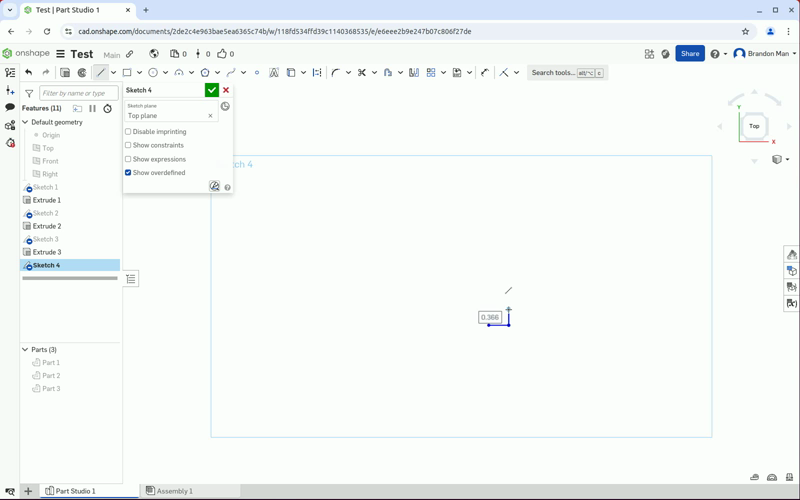
scroll(-6)
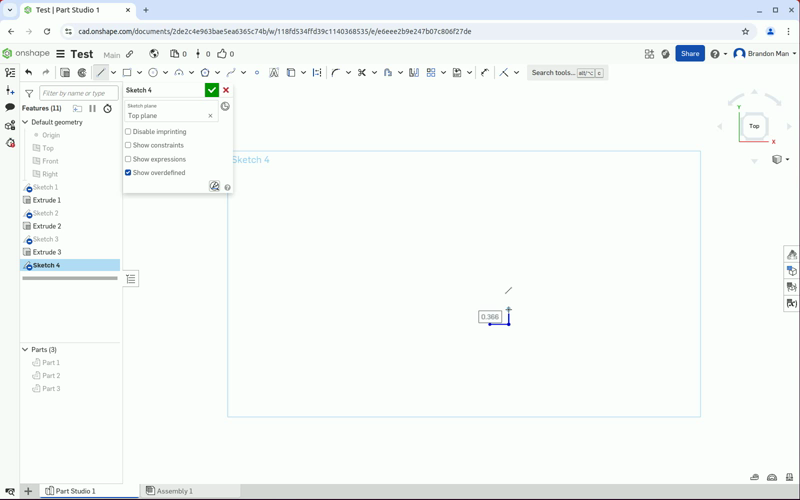
scroll(-6)
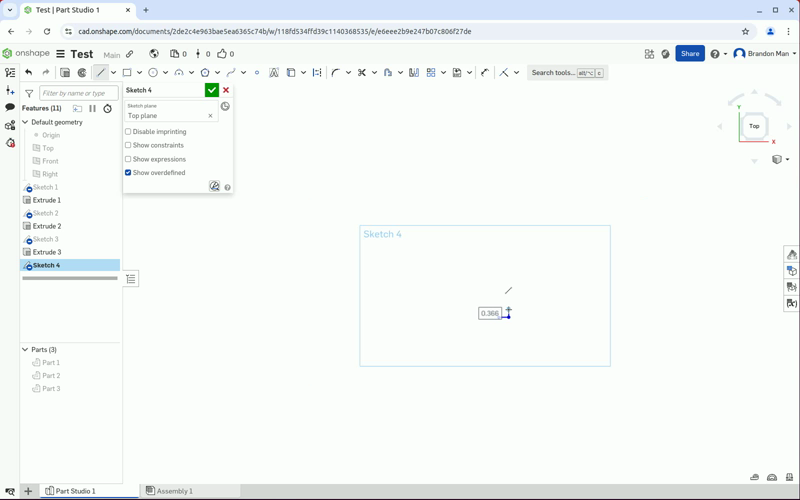
scroll(-6)
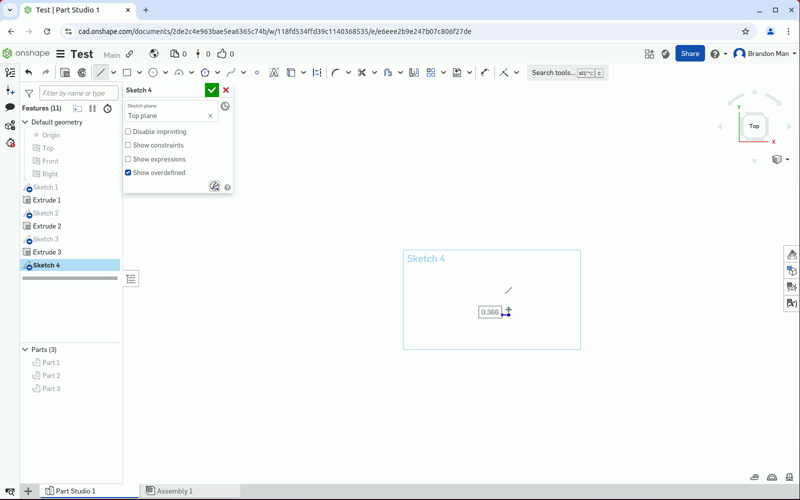
scroll(-6)
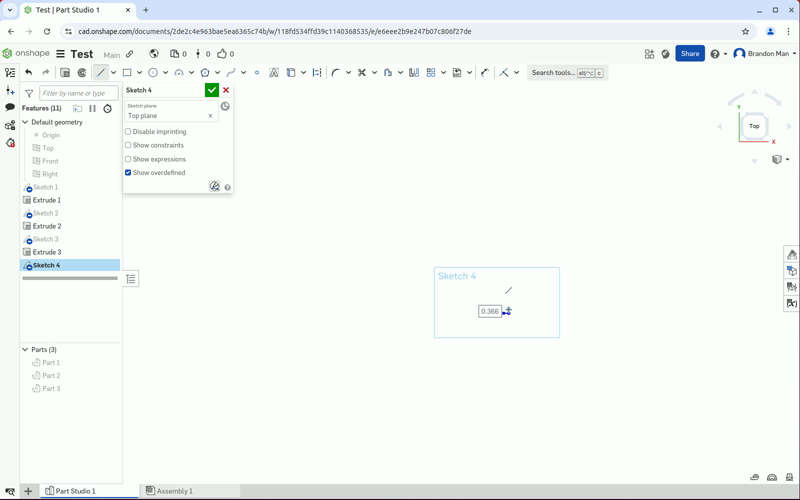
scroll(-6)
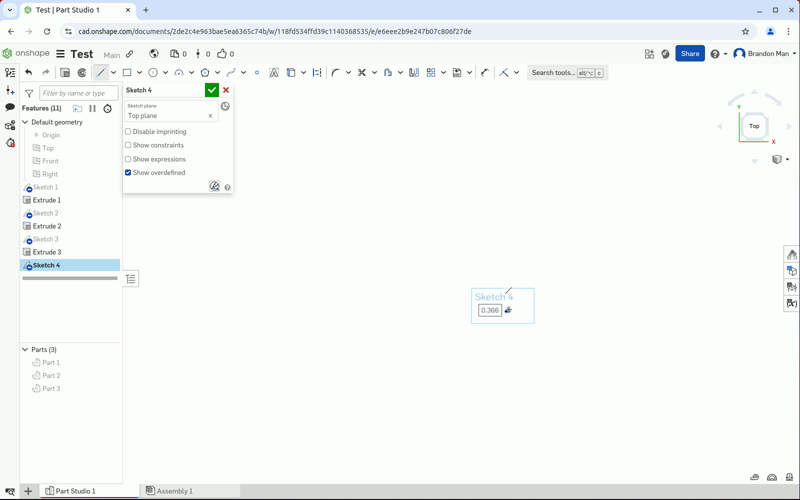
key_up(shift)
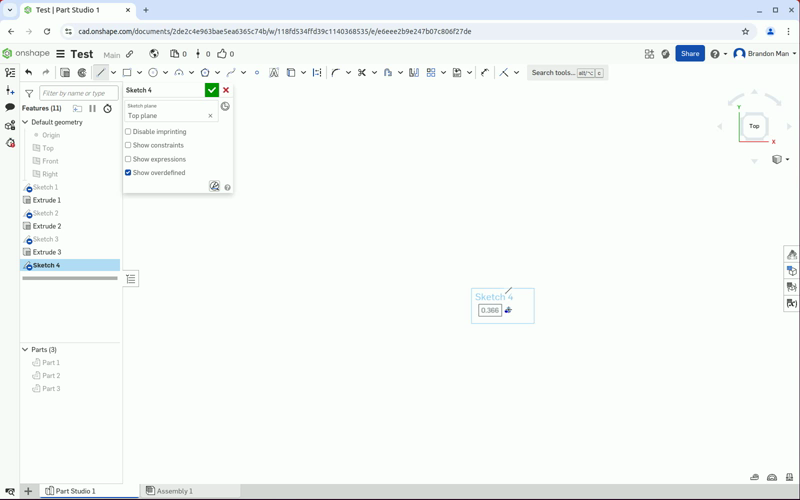
key_down(shift)
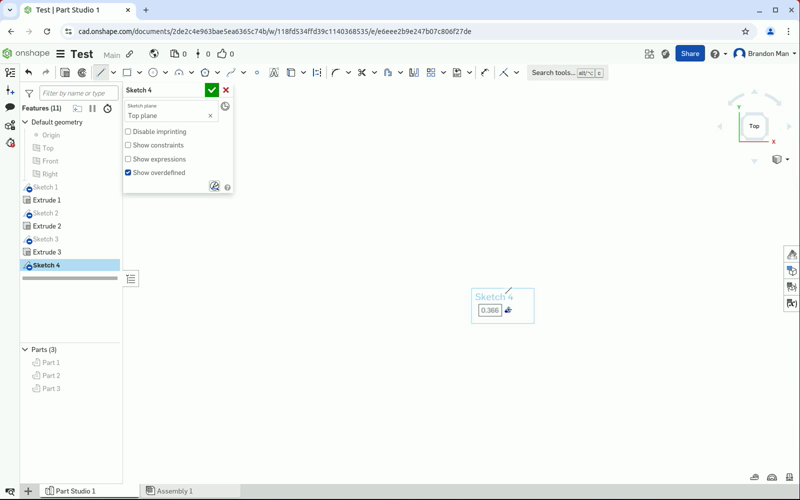
mouse_move(538, 309)
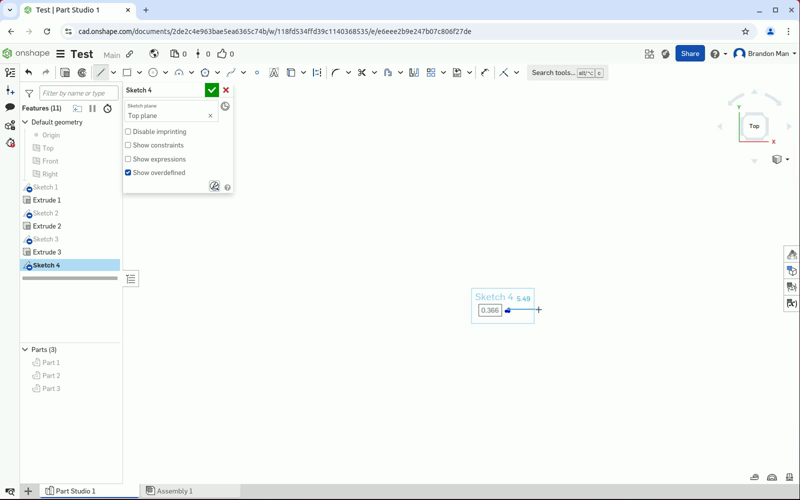
mouse_move(506, 309)
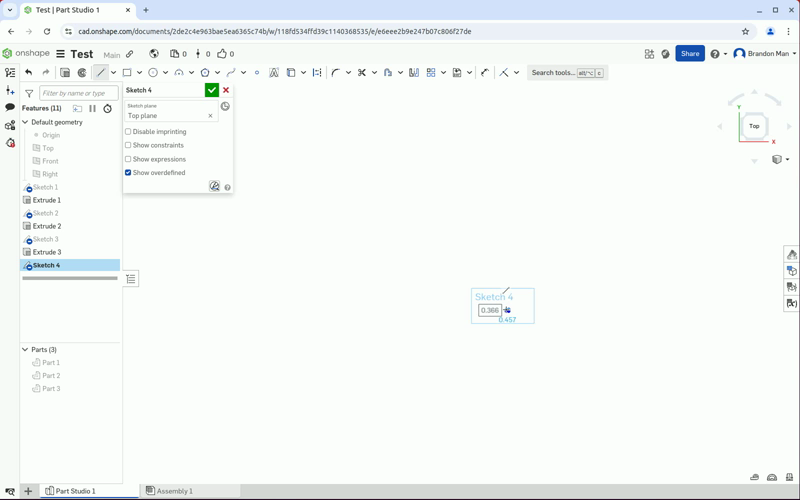
scroll(6)
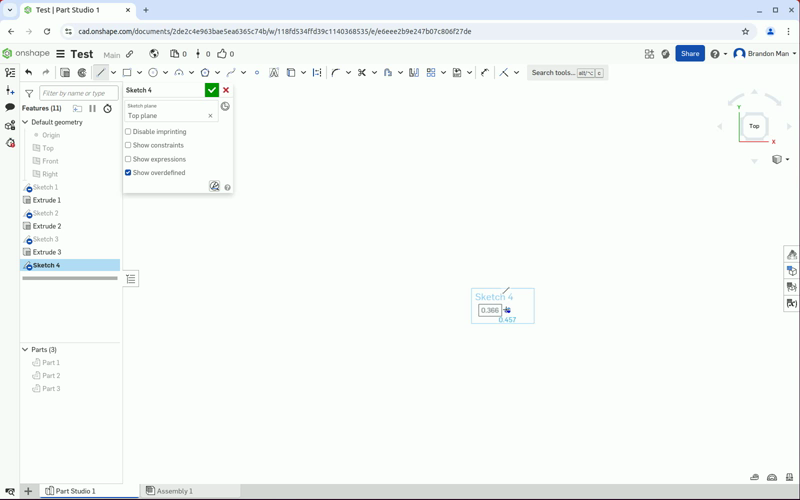
scroll(6)
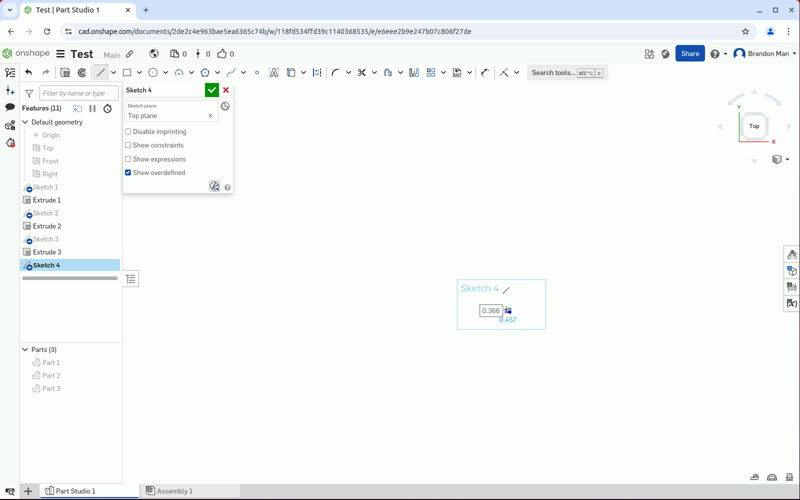
scroll(6)
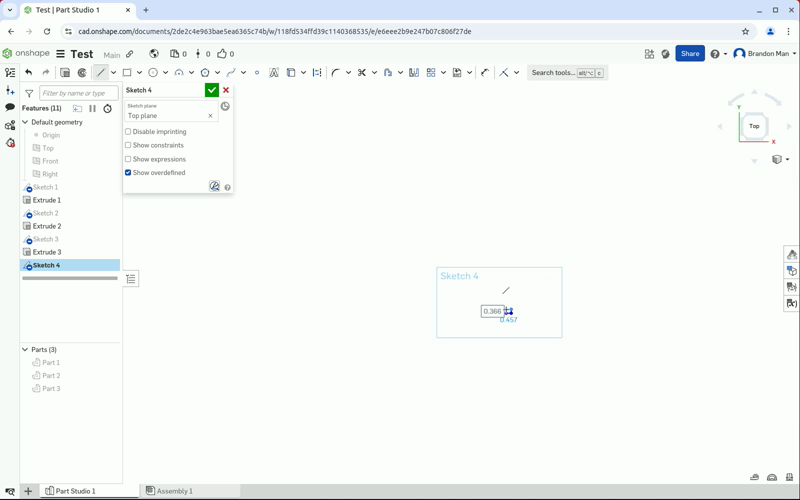
scroll(6)
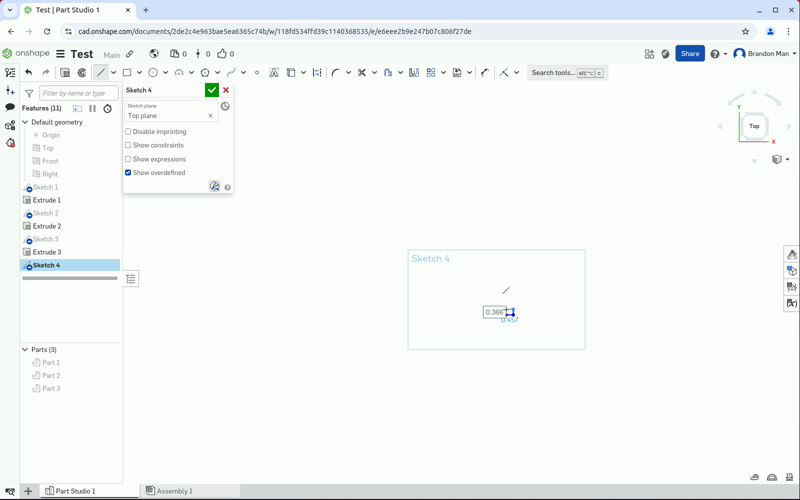
scroll(6)
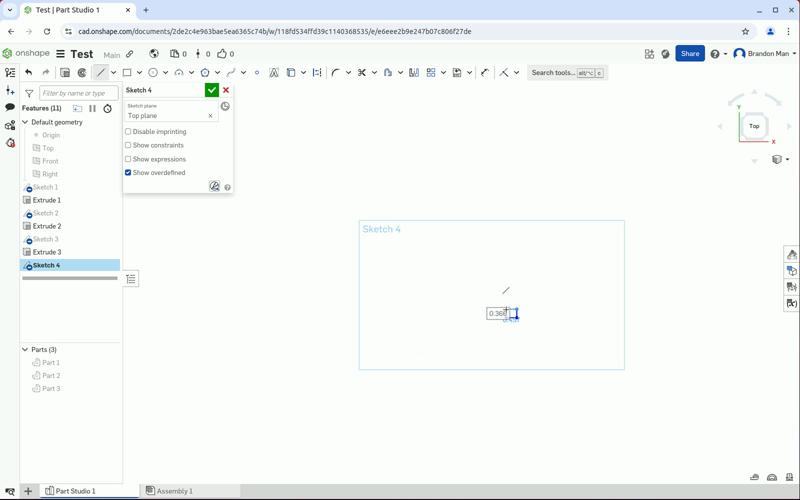
scroll(6)
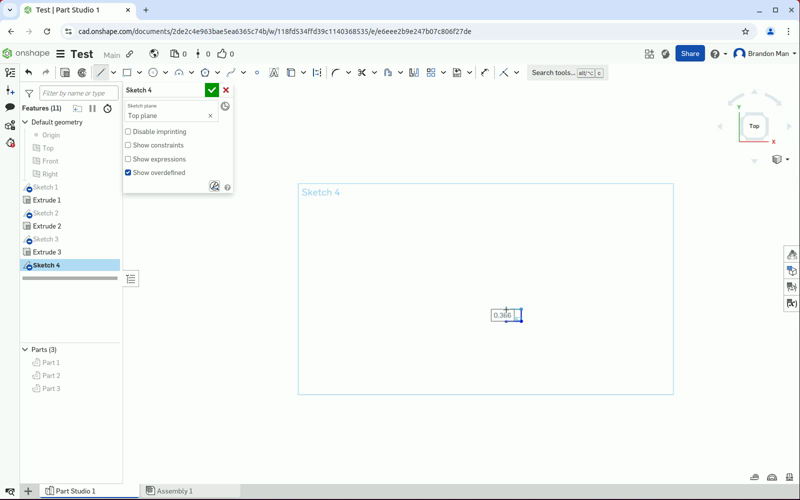
scroll(6)
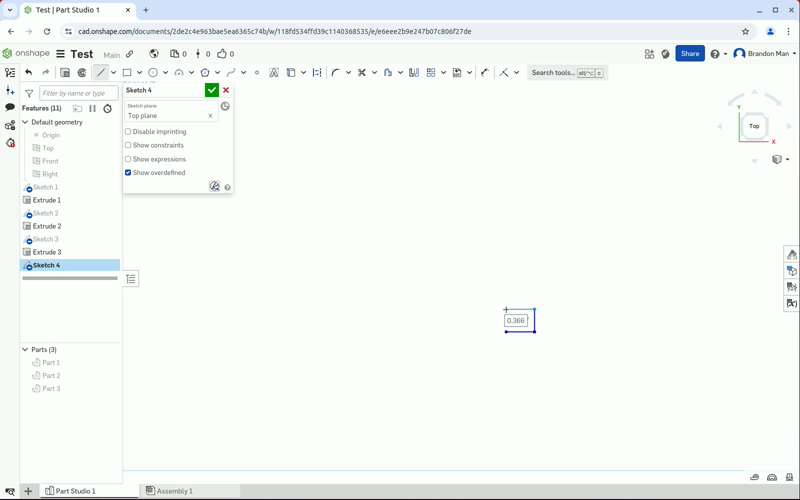
click(506, 309)
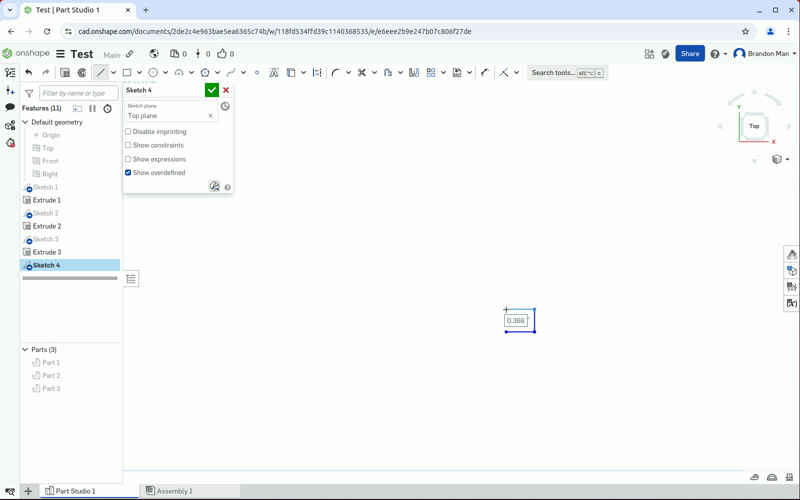
scroll(-6)
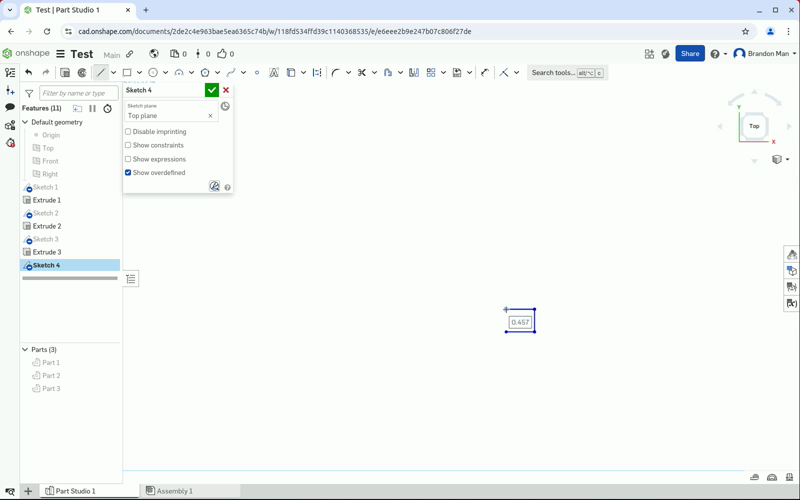
scroll(-6)
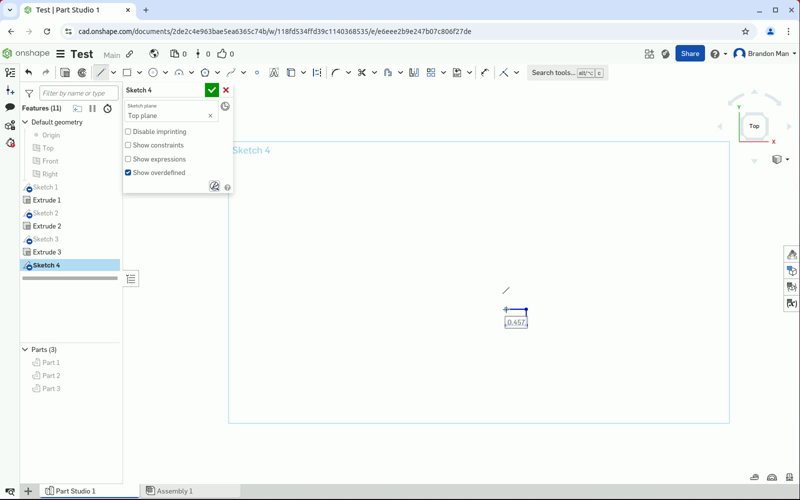
scroll(-6)
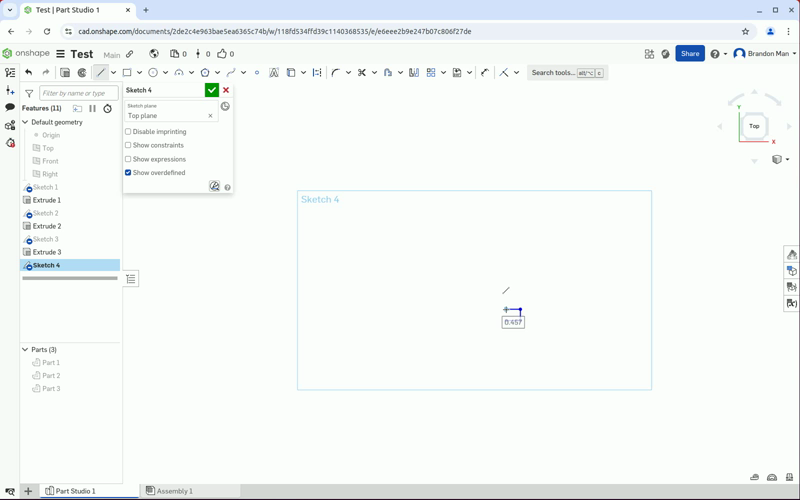
scroll(-6)
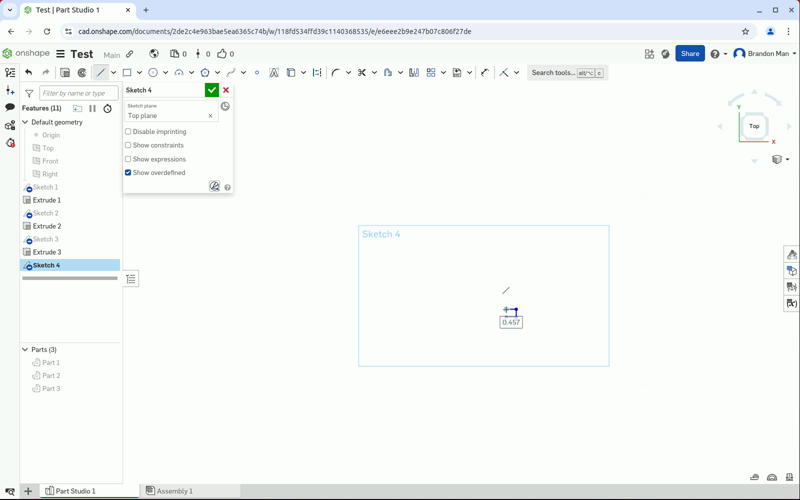
scroll(-6)
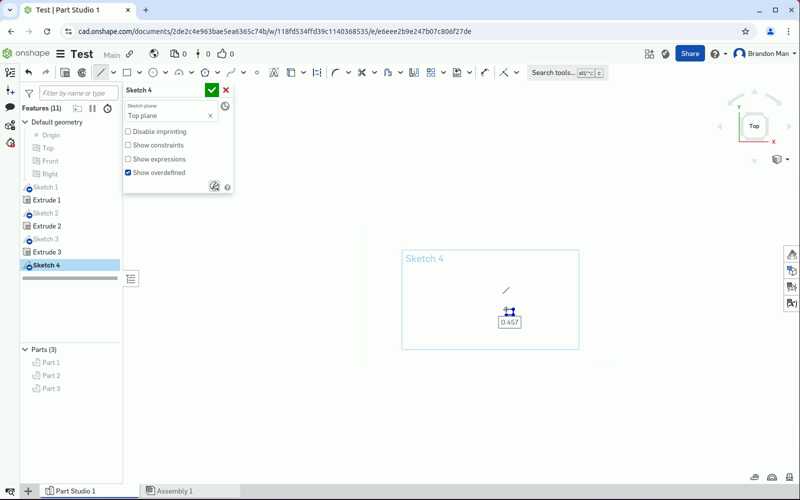
scroll(-6)
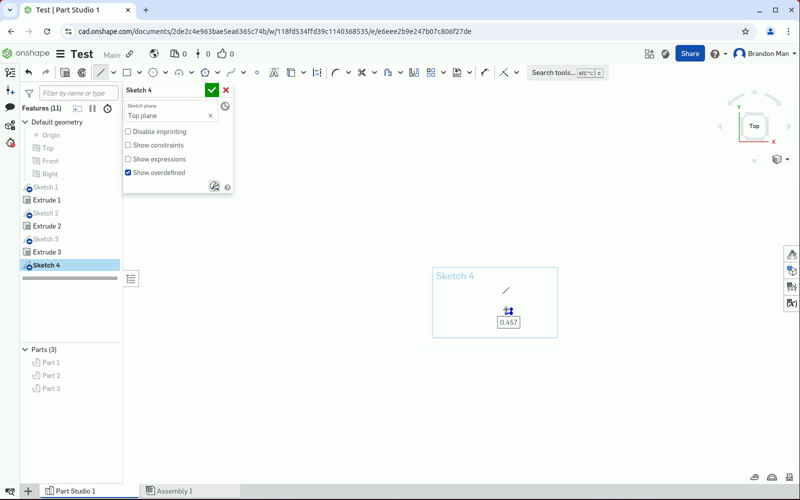
scroll(-6)
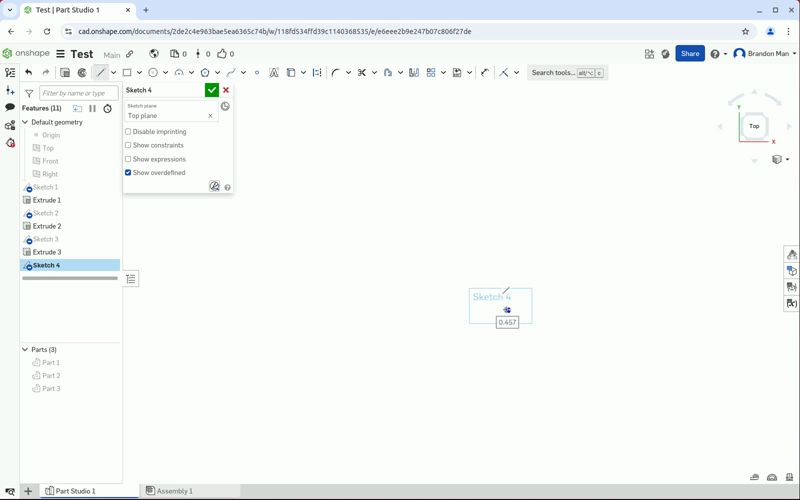
key_up(shift)
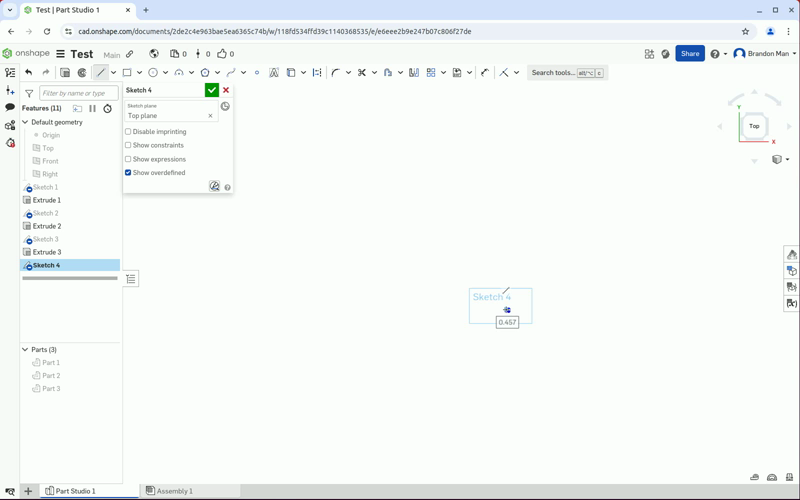
mouse_move(536, 309)
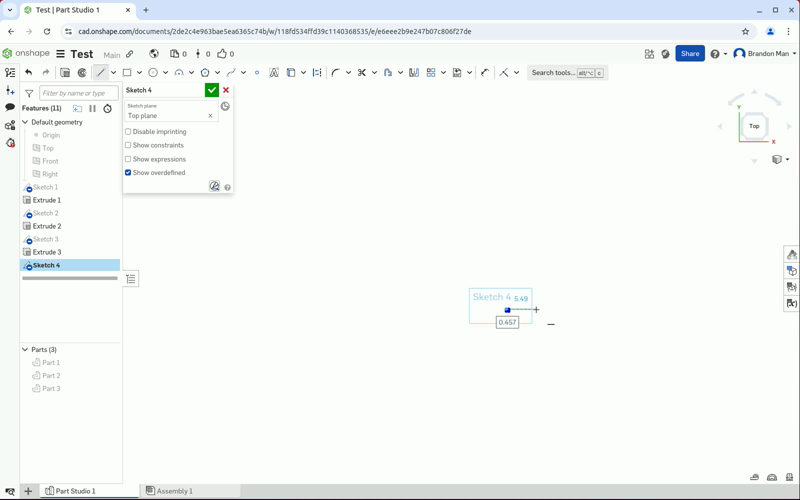
key_down(shift)
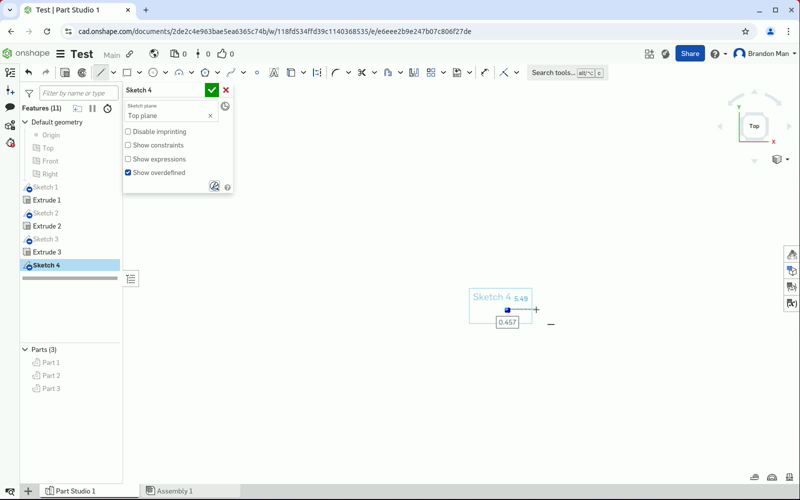
mouse_move(506, 311)
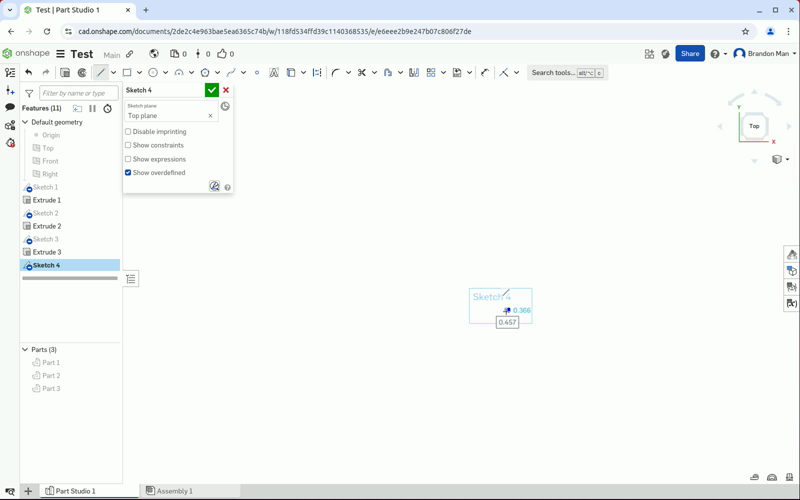
scroll(6)
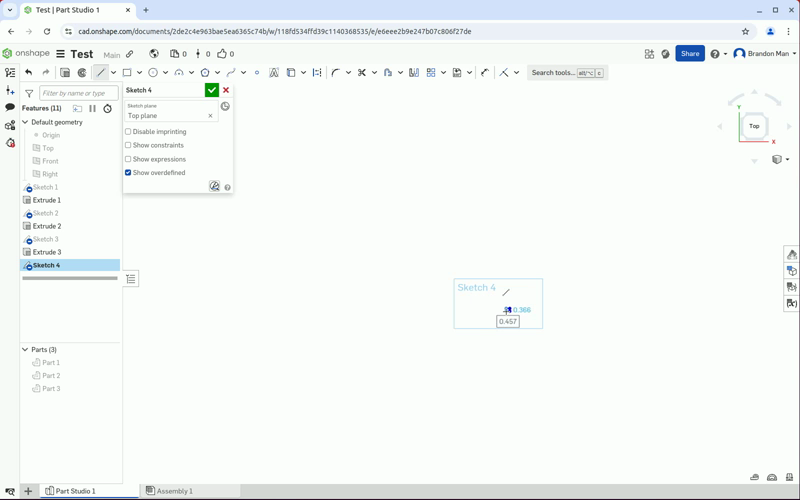
scroll(6)
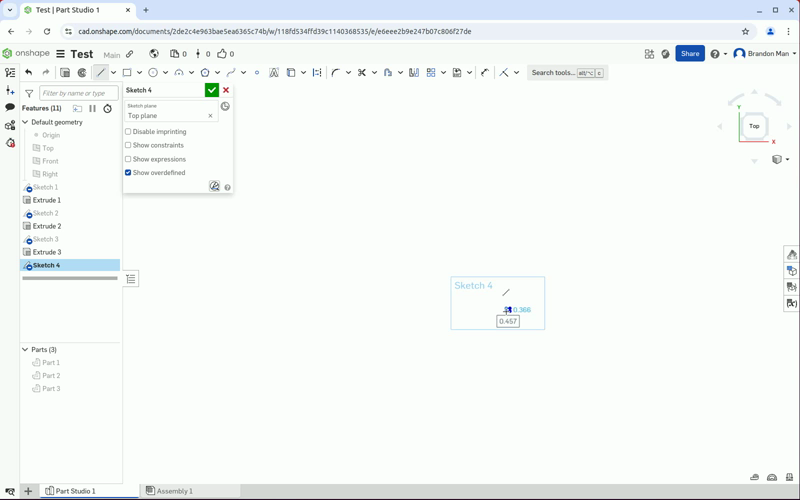
scroll(6)
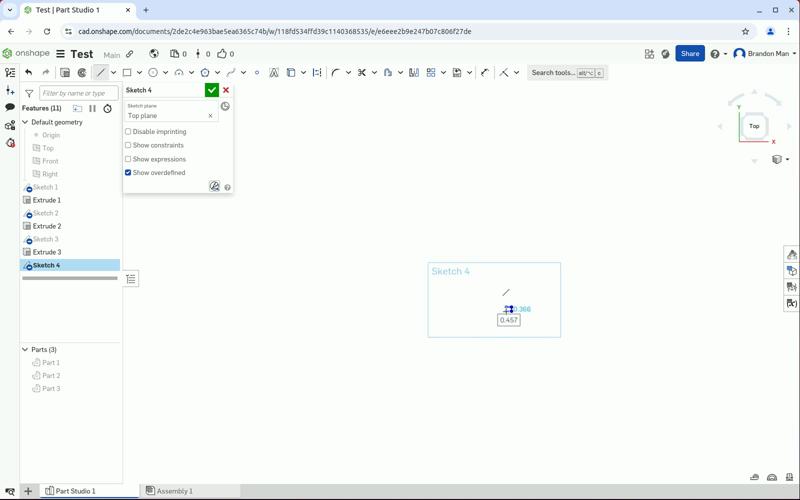
scroll(6)
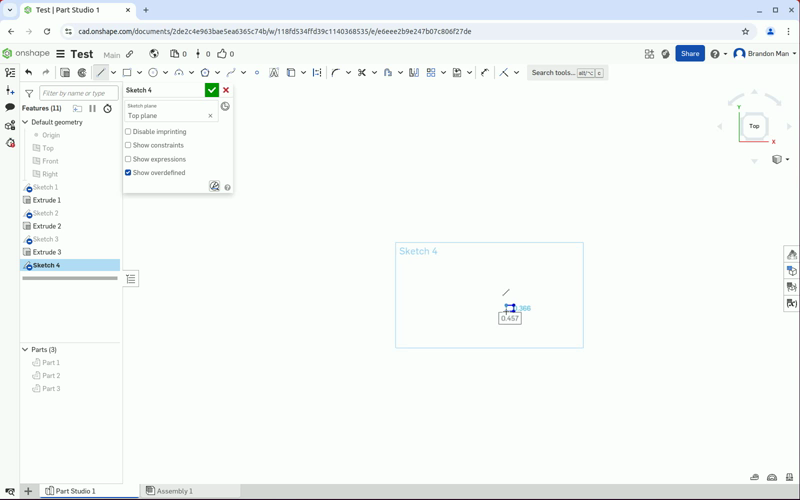
scroll(6)
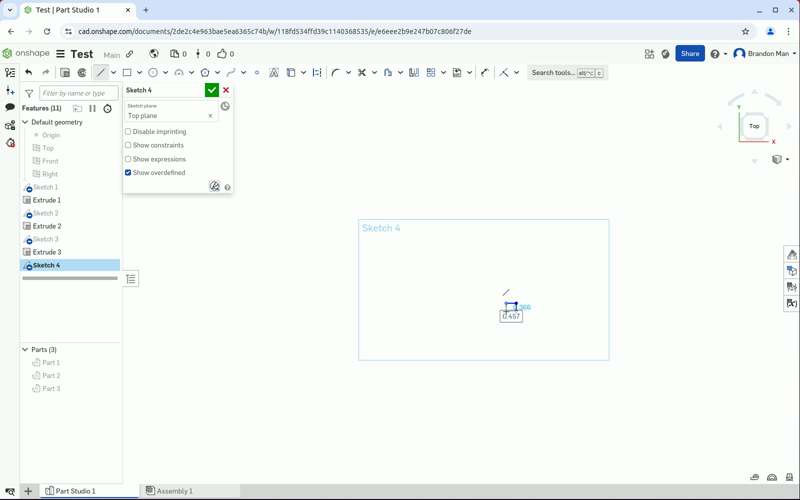
scroll(6)
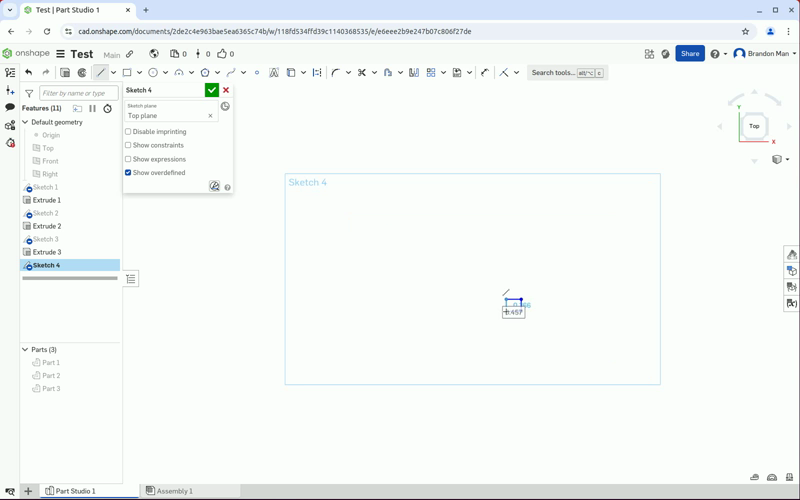
scroll(6)
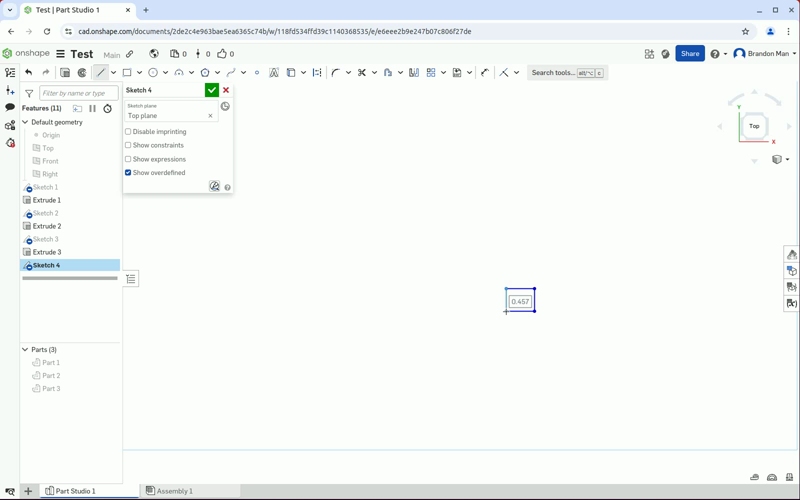
key_up(shift)
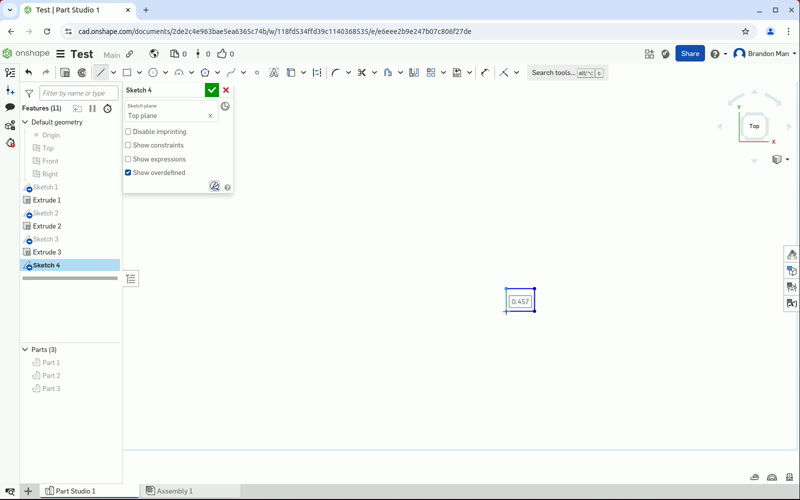
click(506, 311)
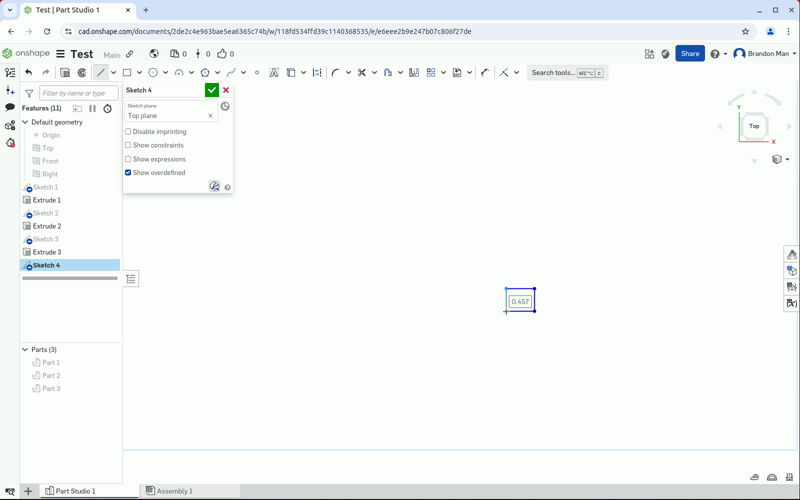
scroll(-6)
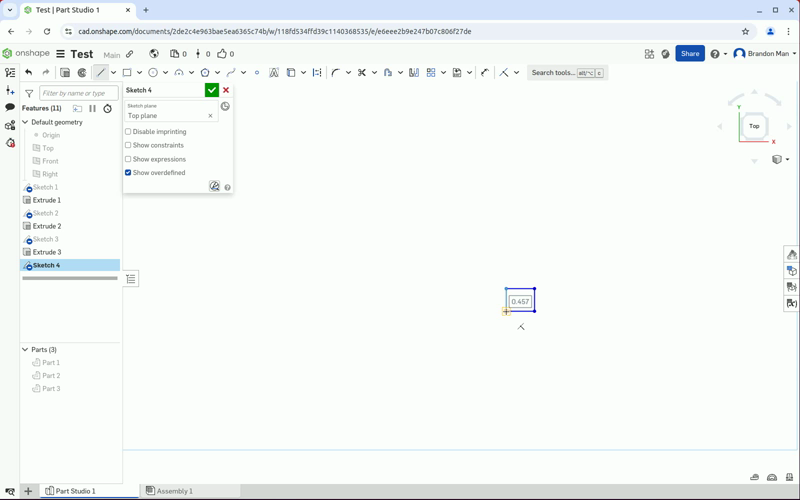
scroll(-6)
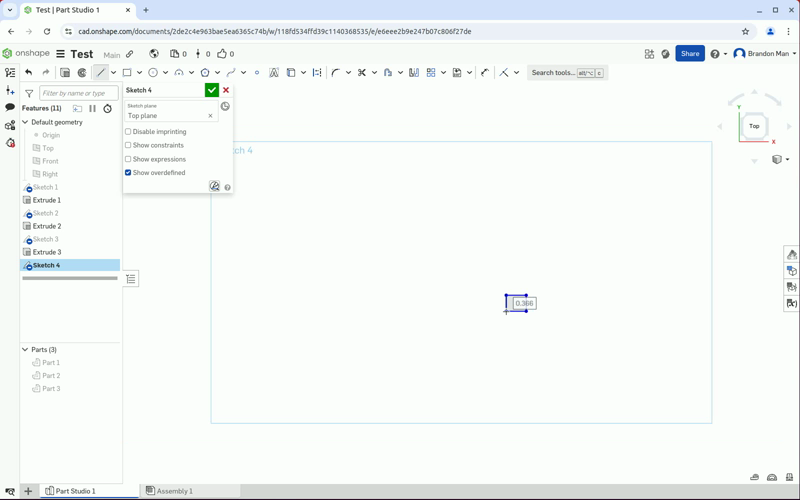
scroll(-6)
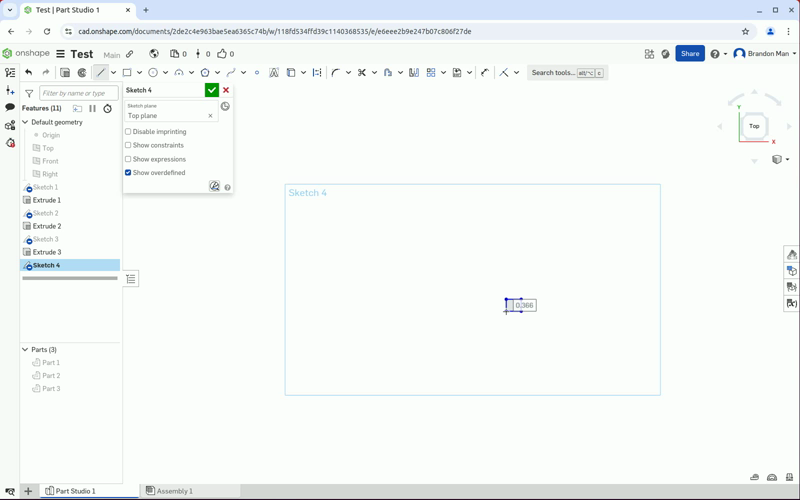
scroll(-6)
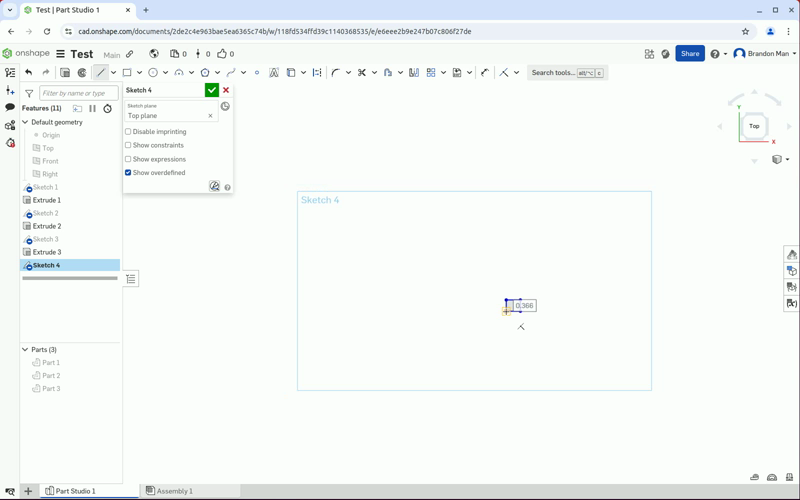
scroll(-6)
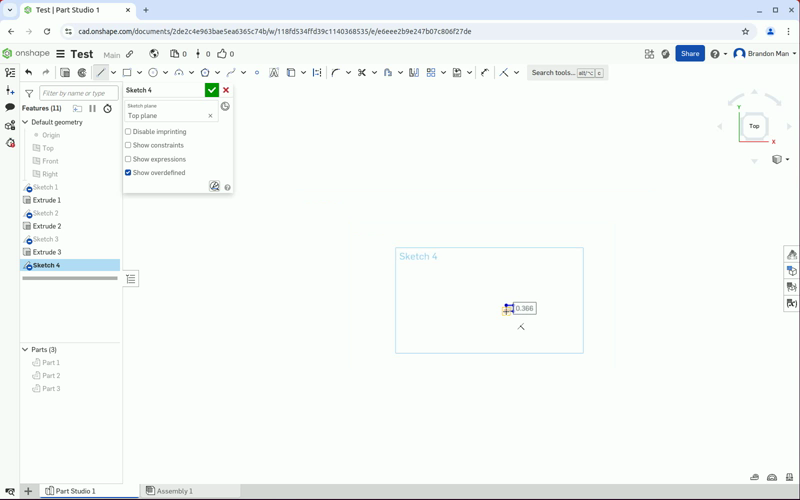
scroll(-6)
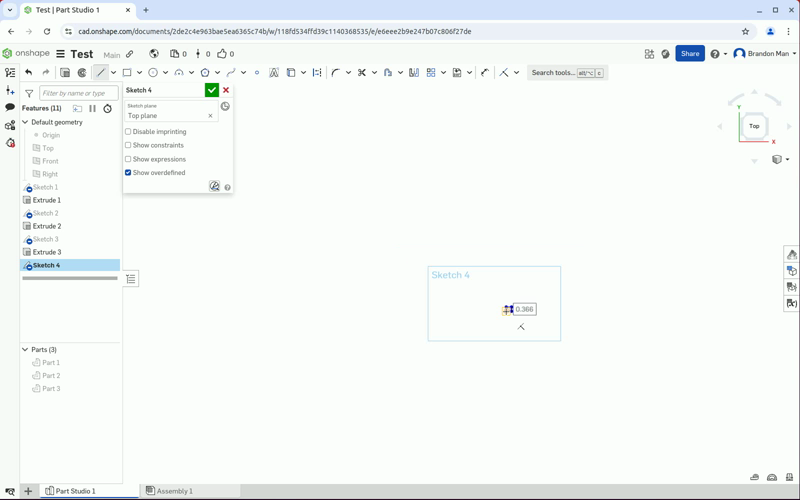
scroll(-6)
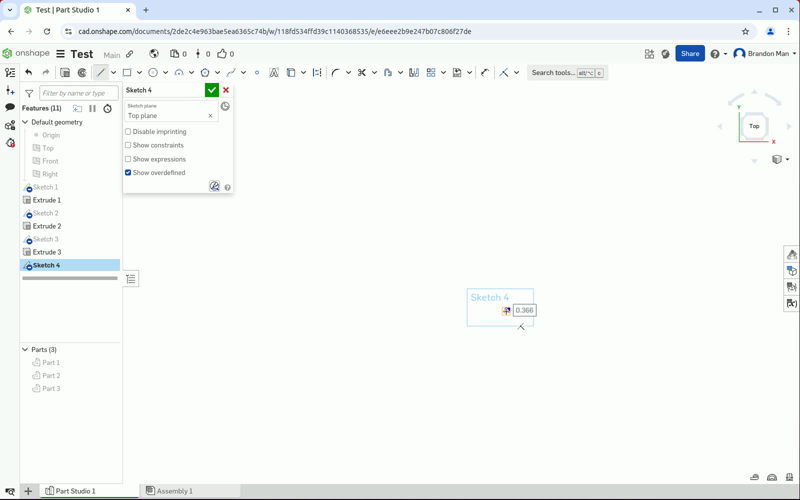
key(esc)
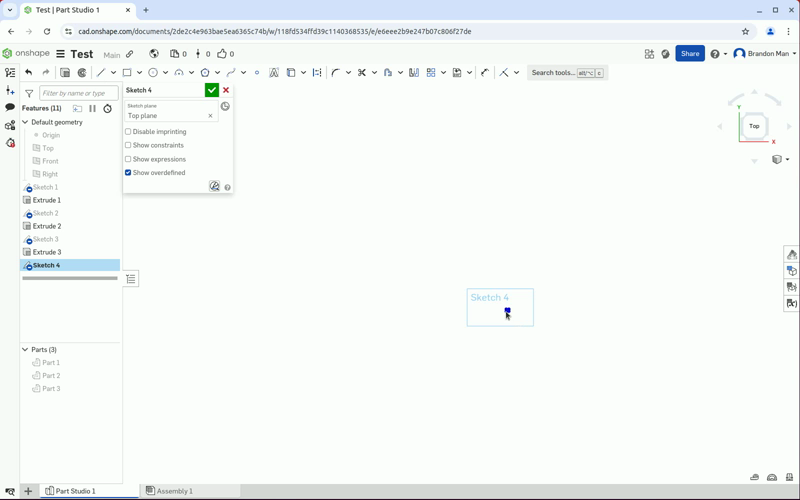
mouse_move(507, 309)
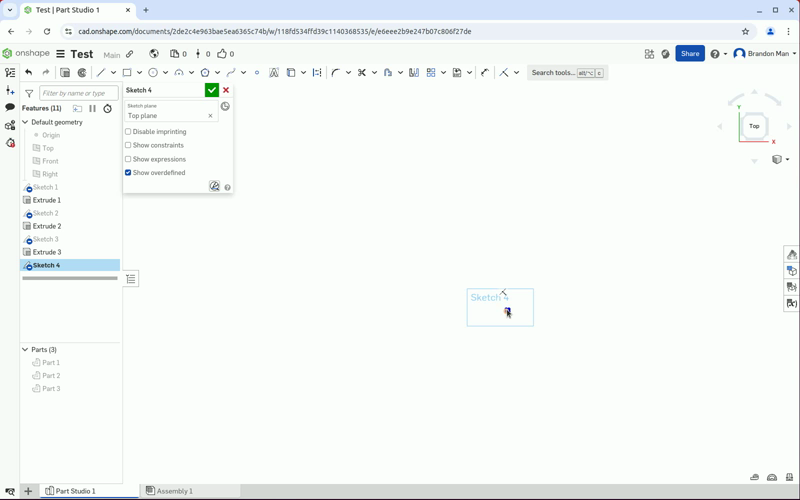
scroll(6)
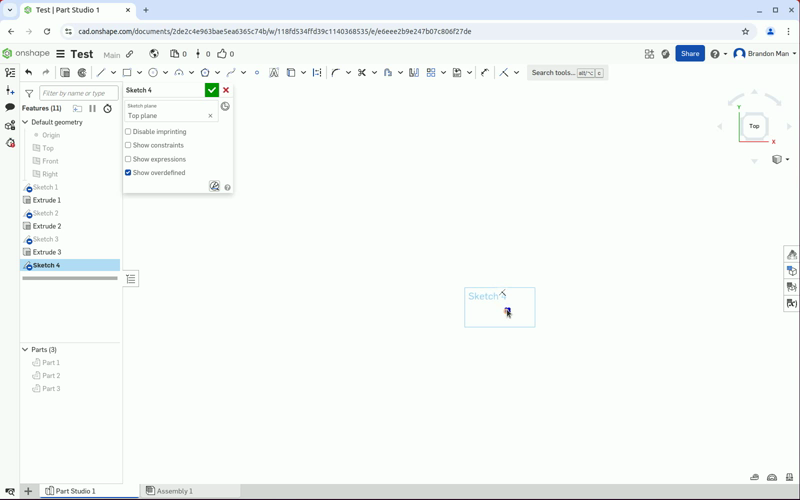
scroll(6)
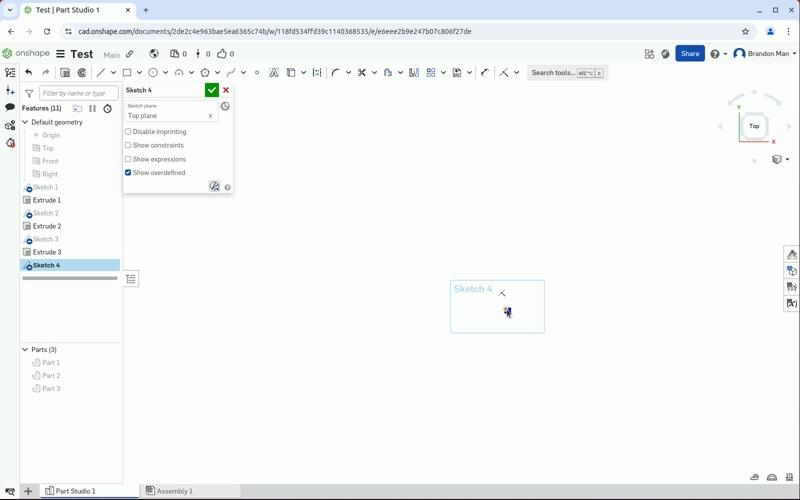
scroll(6)
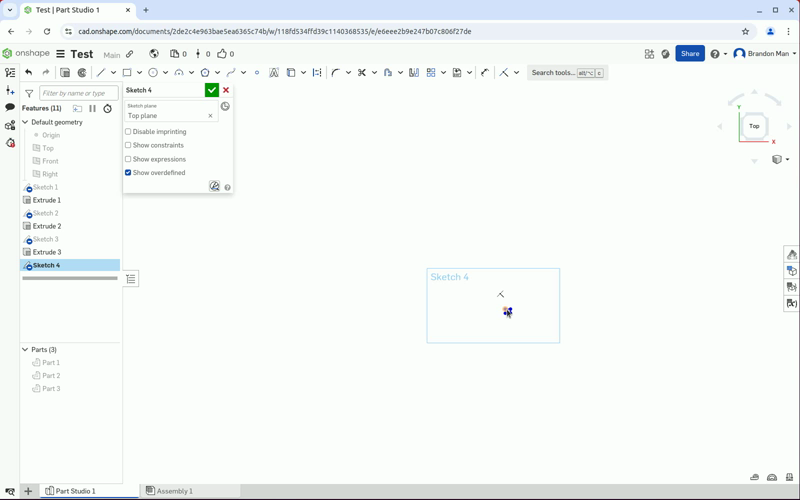
scroll(6)
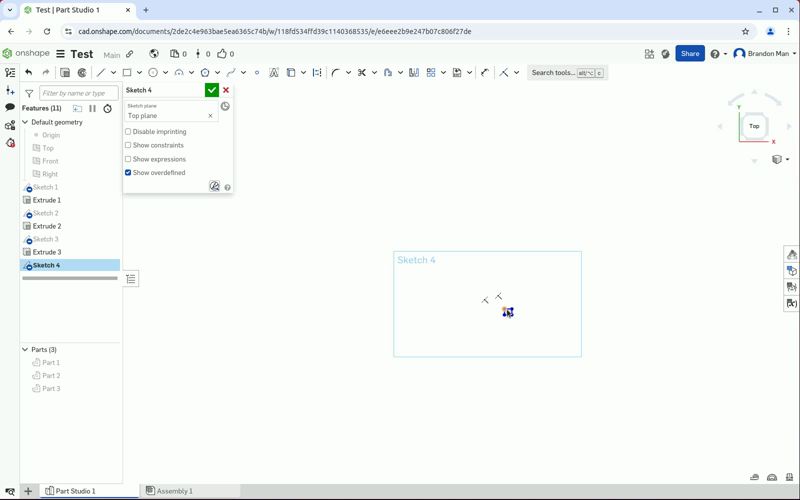
scroll(6)
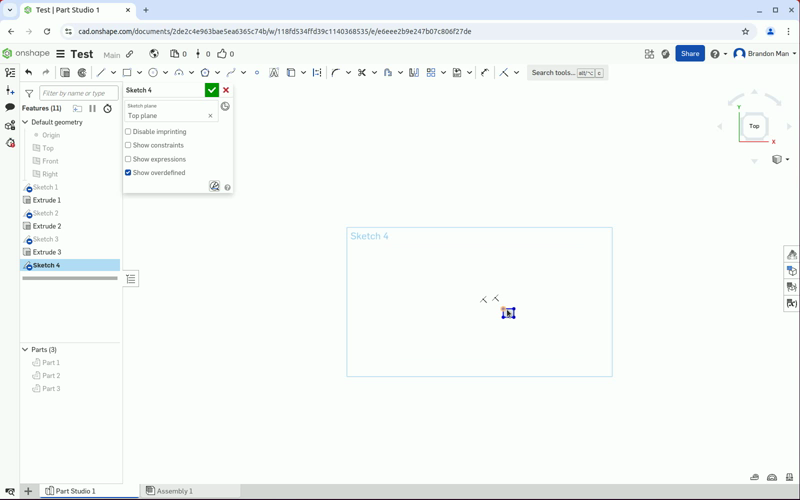
scroll(6)
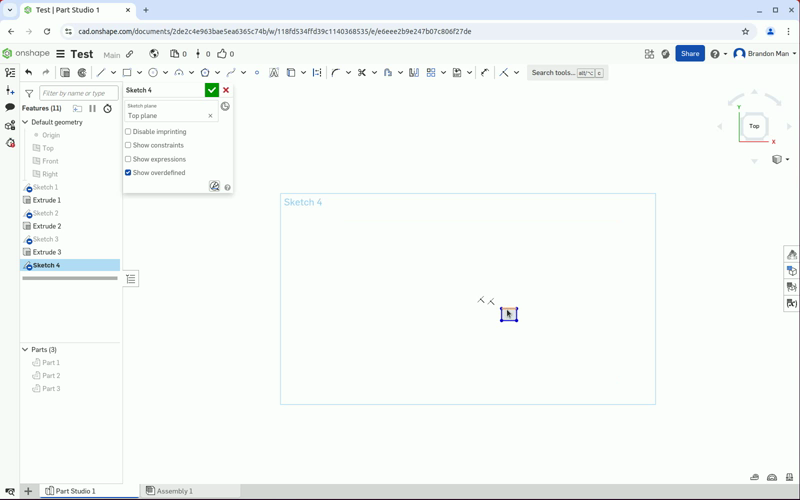
scroll(6)
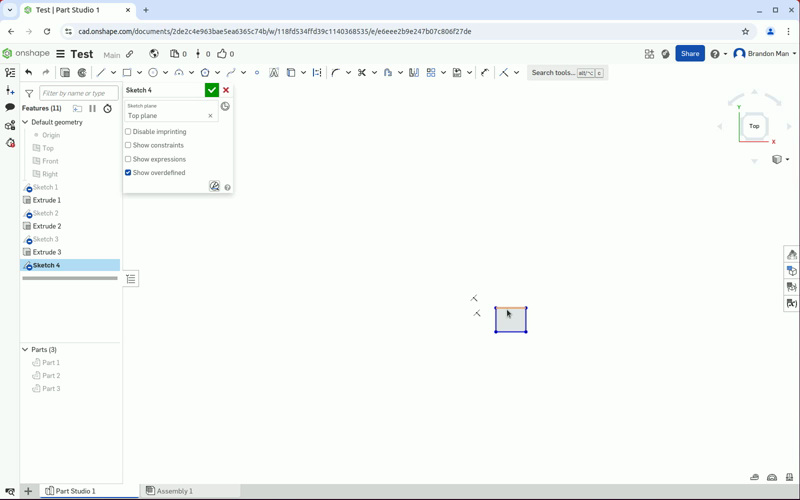
click(507, 309)
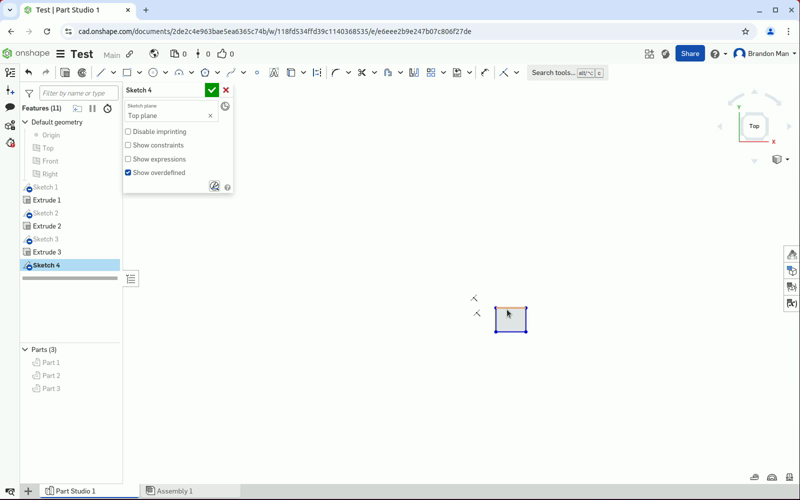
scroll(-6)
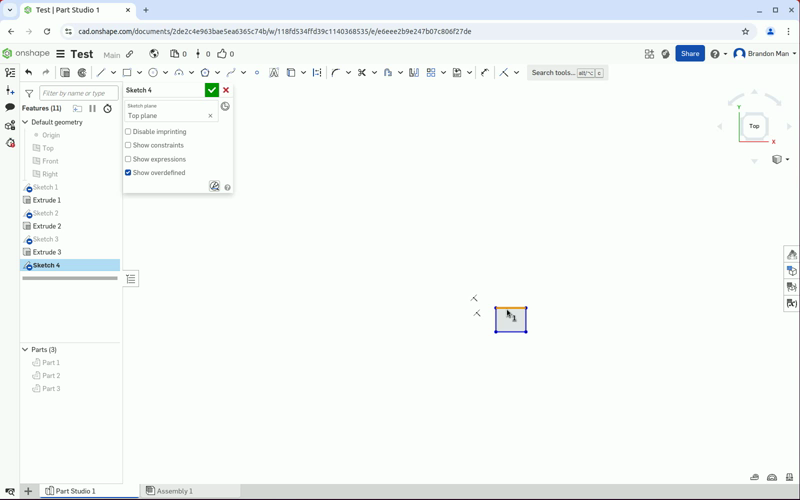
scroll(-6)
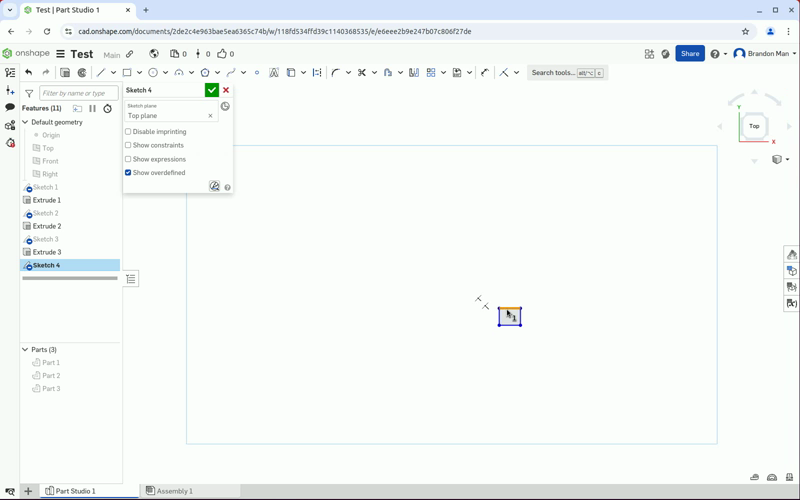
scroll(-6)
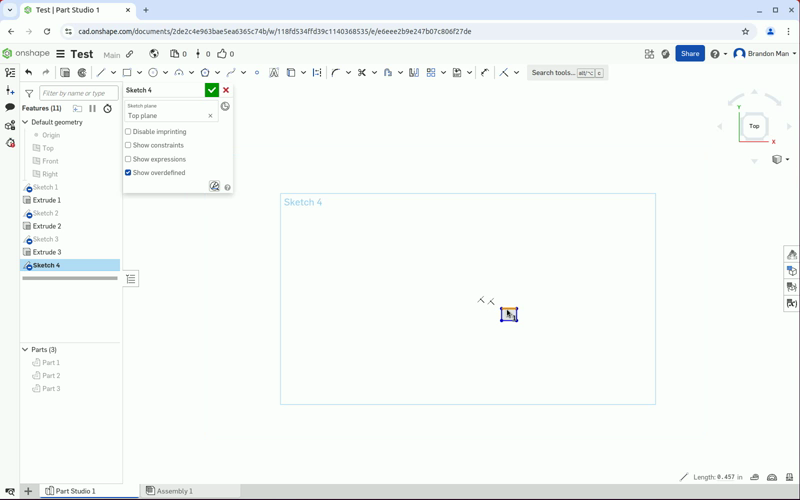
scroll(-6)
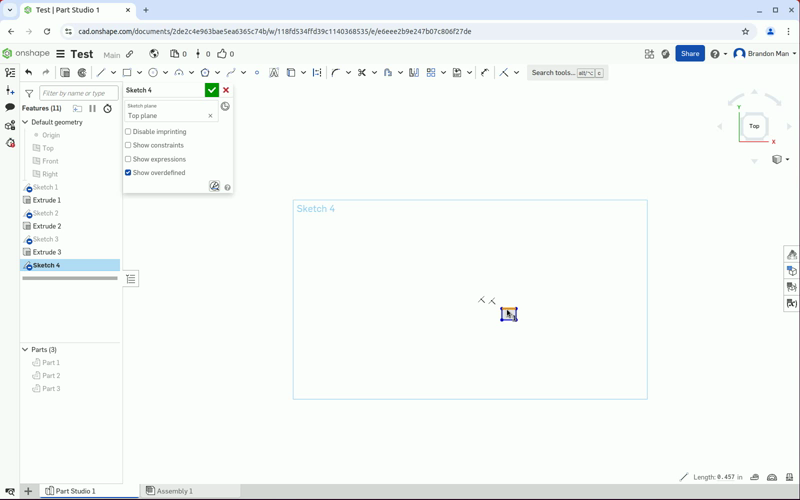
scroll(-6)
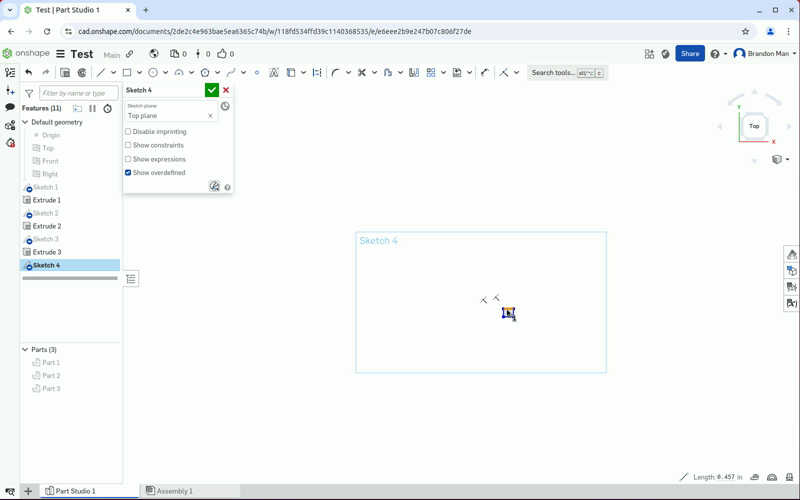
scroll(-6)
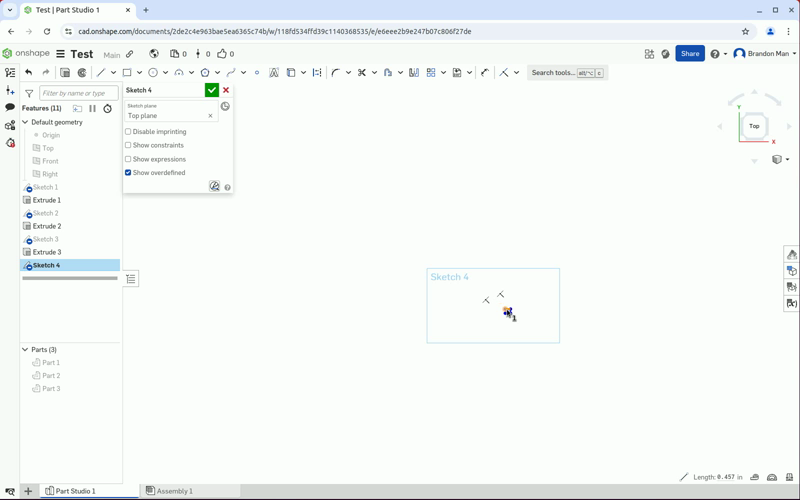
scroll(-6)
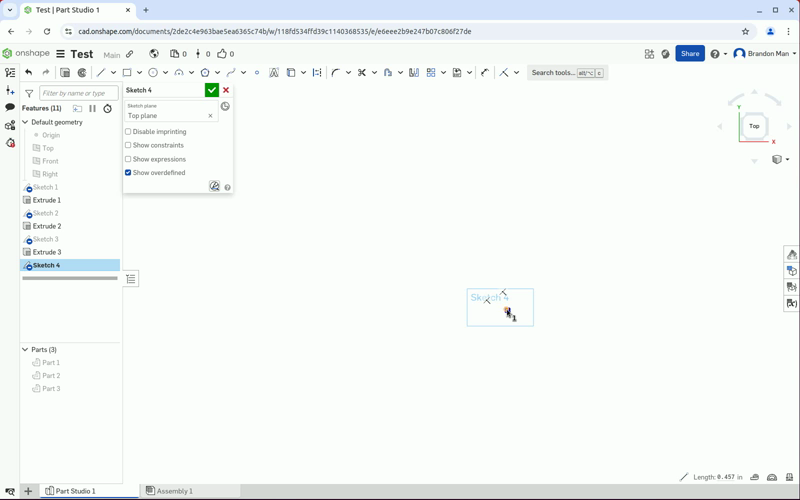
mouse_move(73, 352)
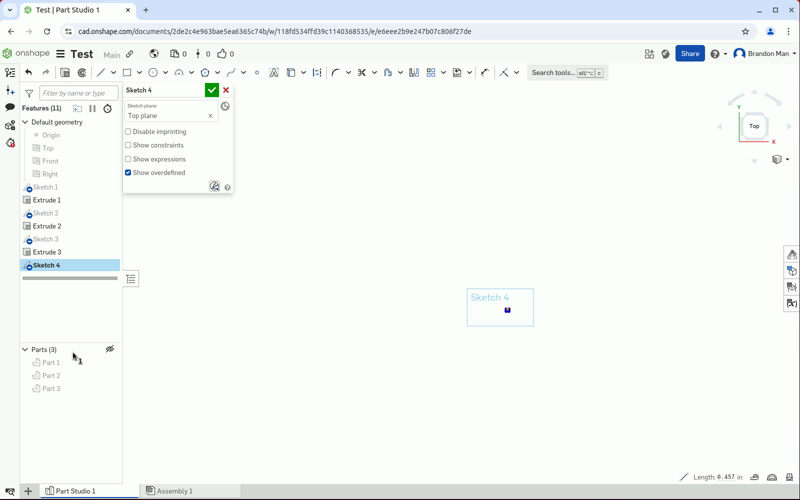
key(shift+y)
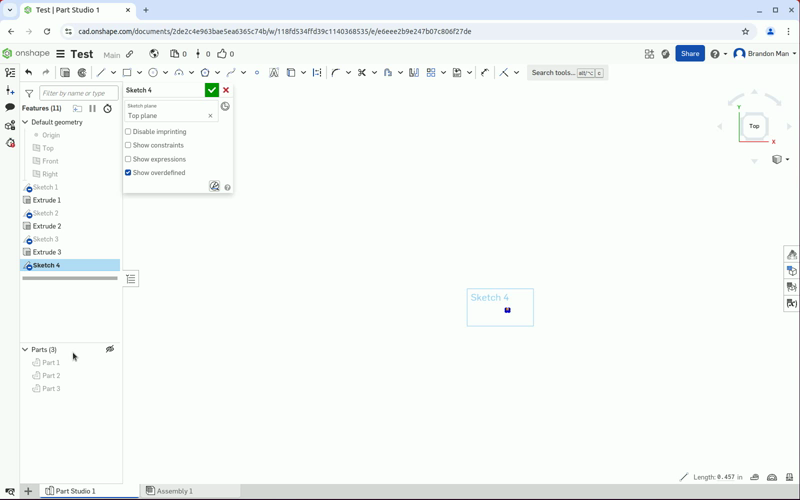
key(shift+e)
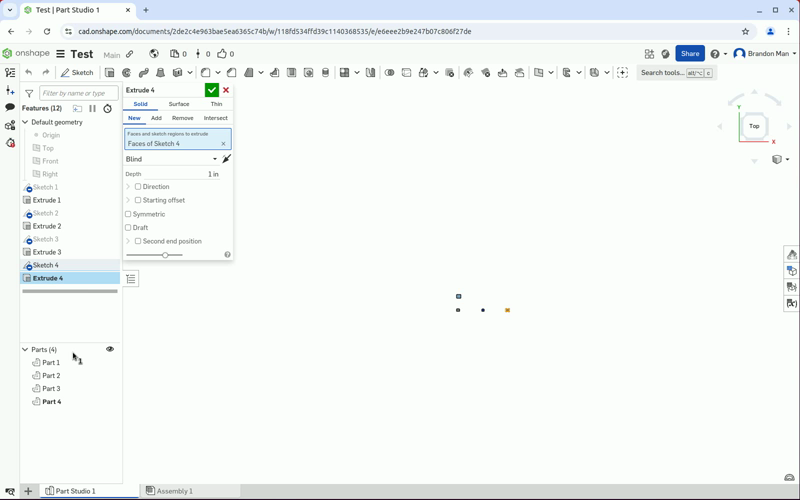
mouse_move(143, 106)
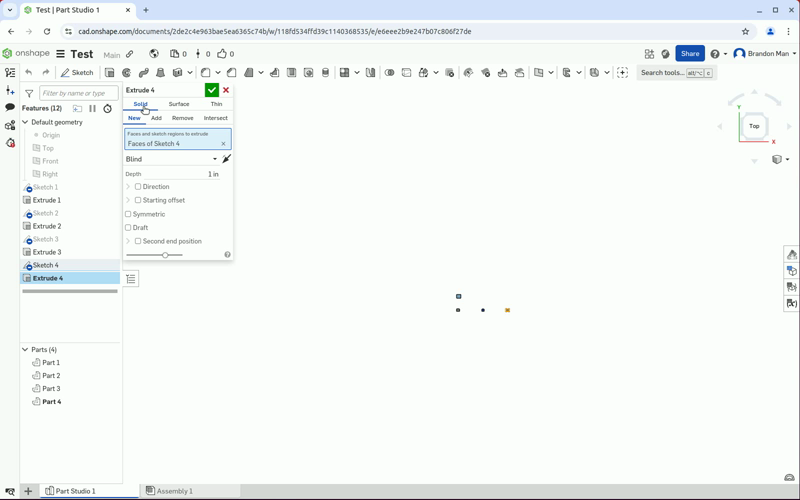
click(143, 106)
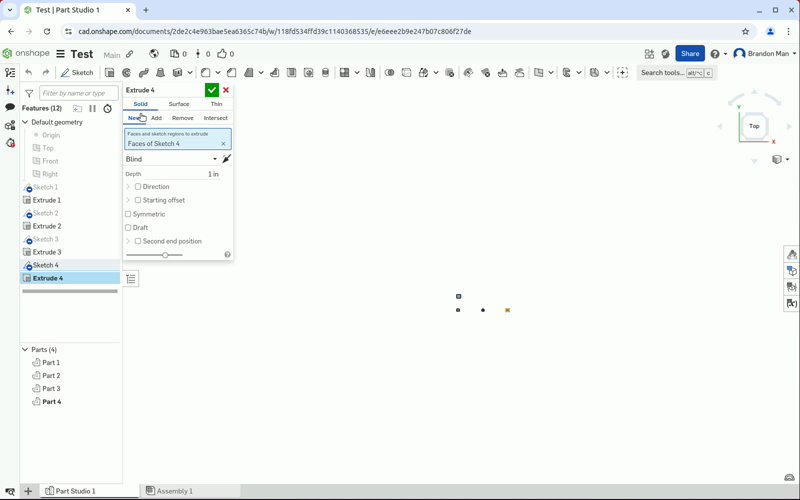
mouse_move(137, 120)
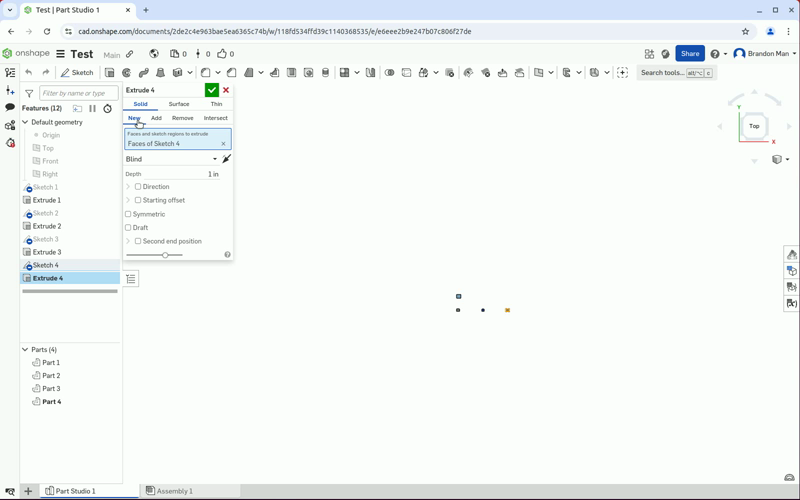
click(137, 120)
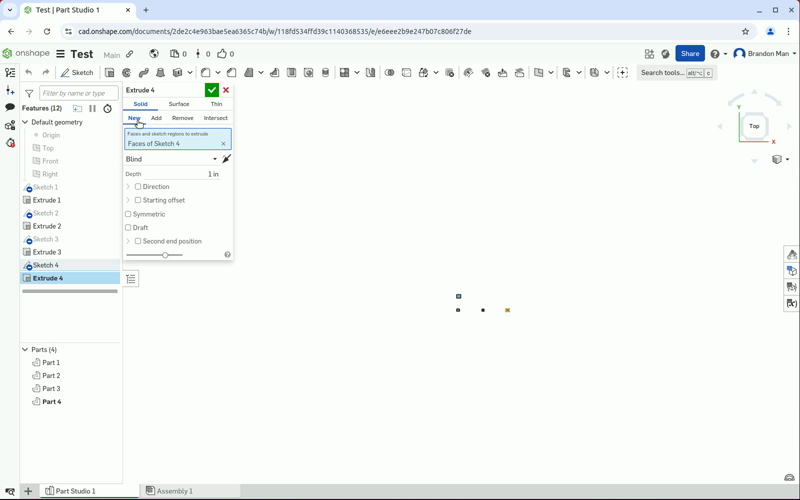
key(tab, 4)
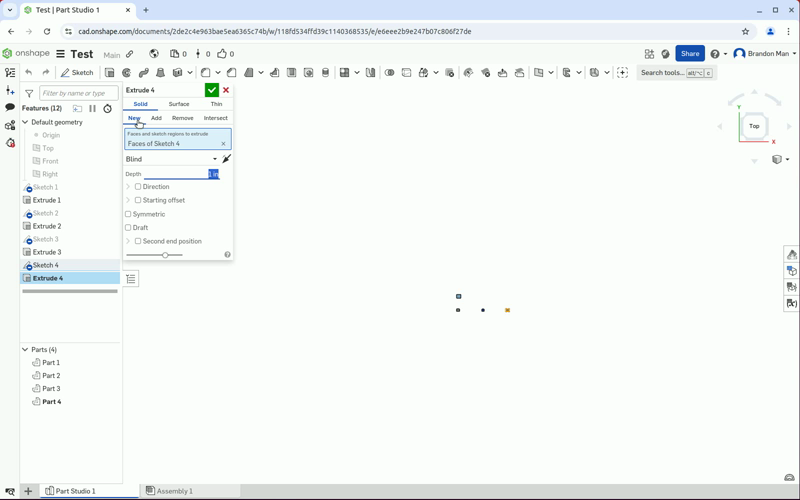
text(2.648)
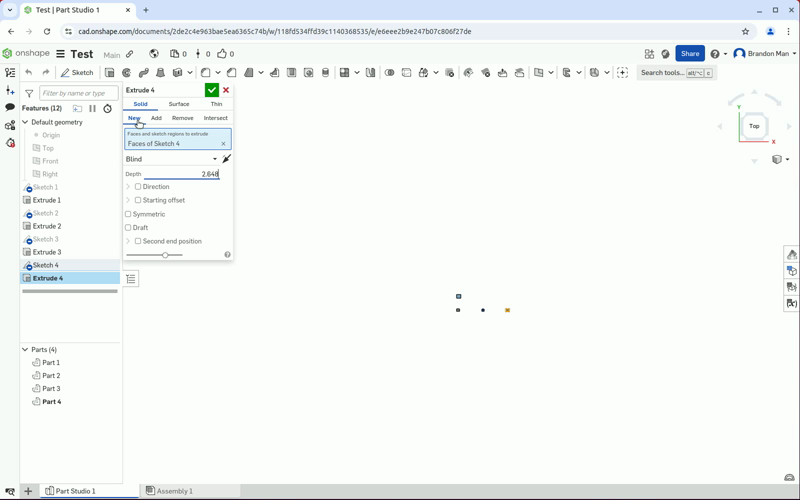
key(enter)
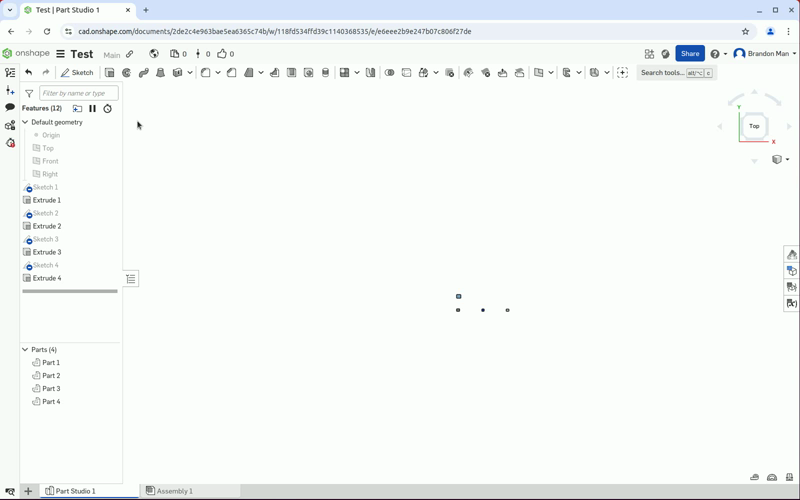
key(shift+h)
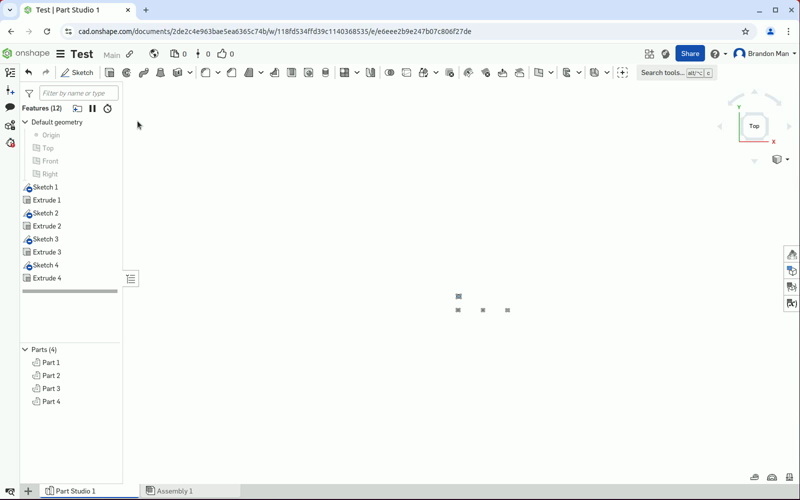
key(shift+h)
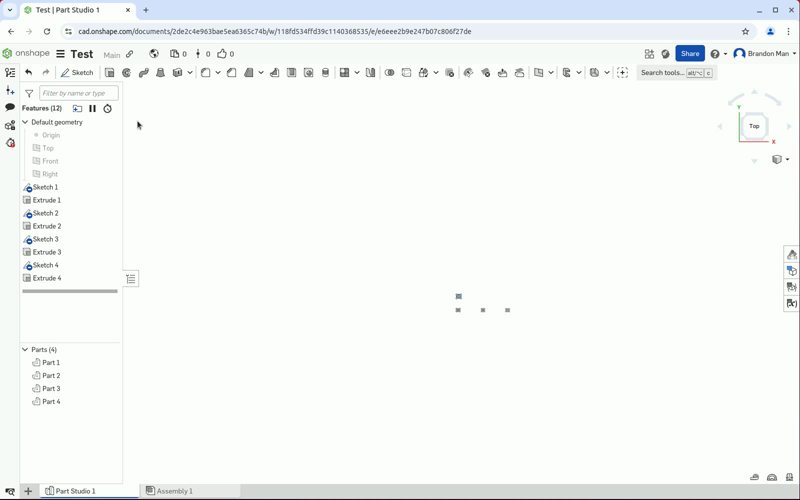
key(shift+7)
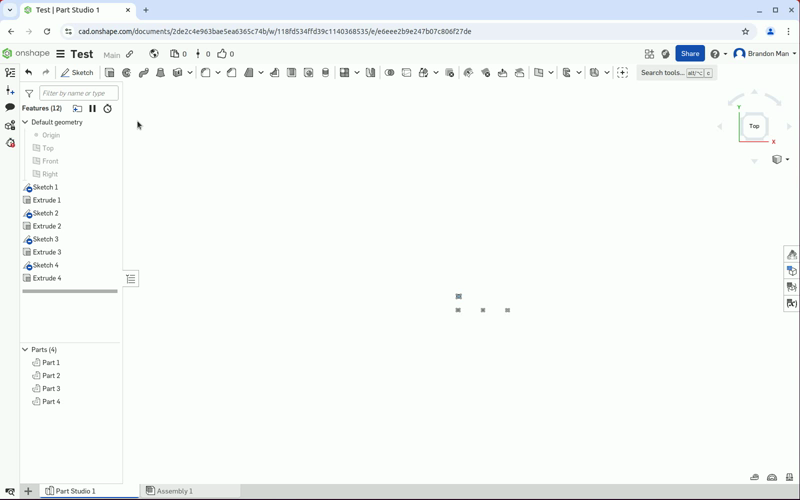
key(up, 3)
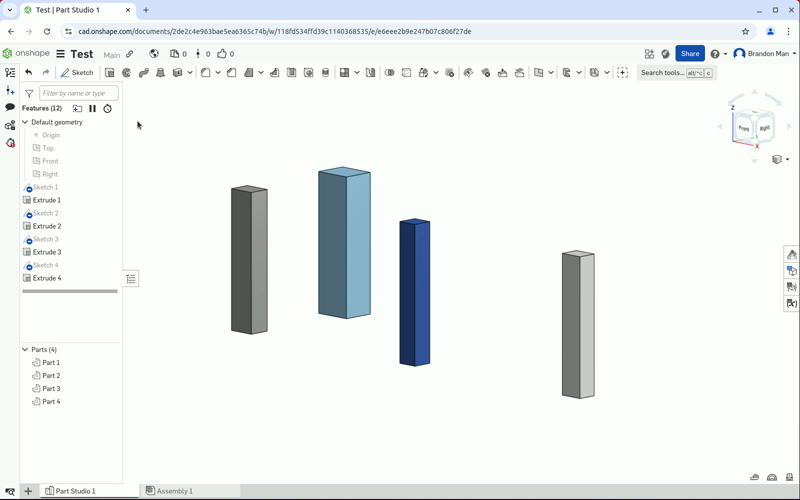
key(left, 3)
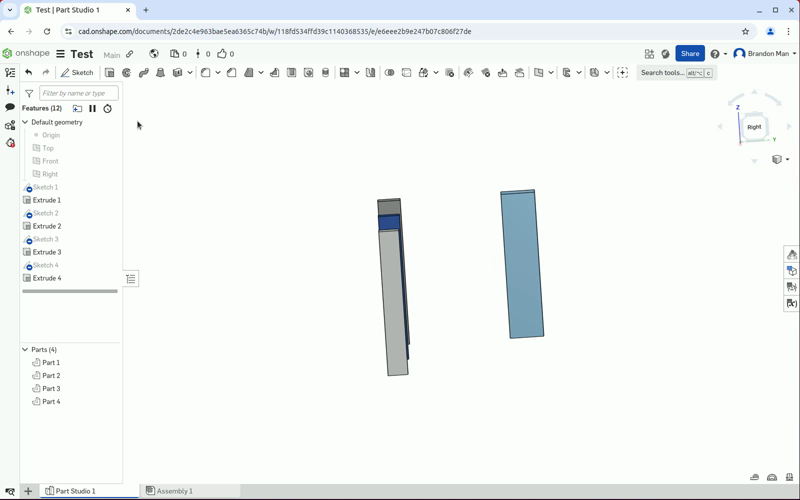
key(right, 3)
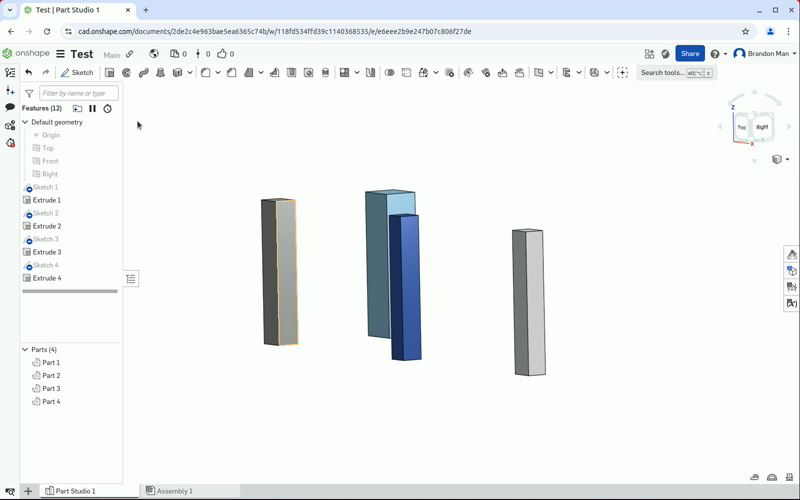
key(down, 3)
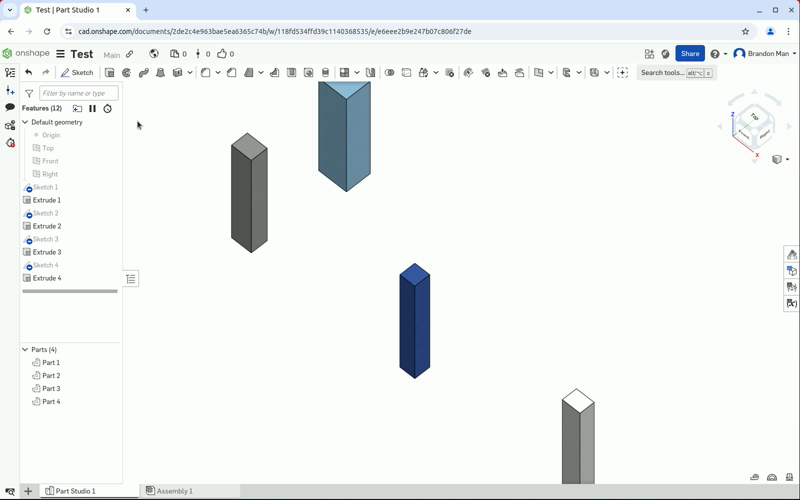
mouse_move(73, 189)
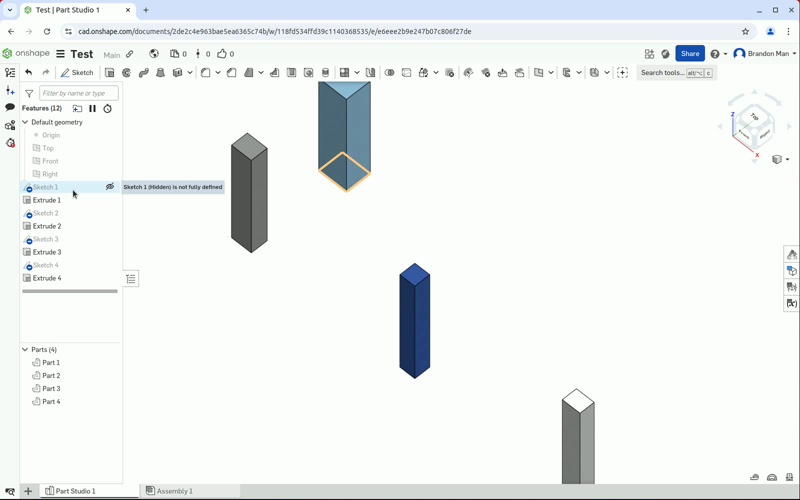
click(73, 189)